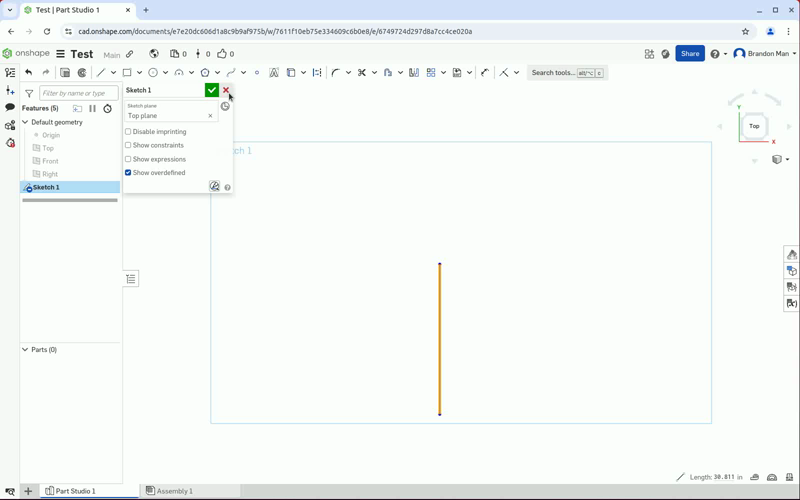
key(shift+h)
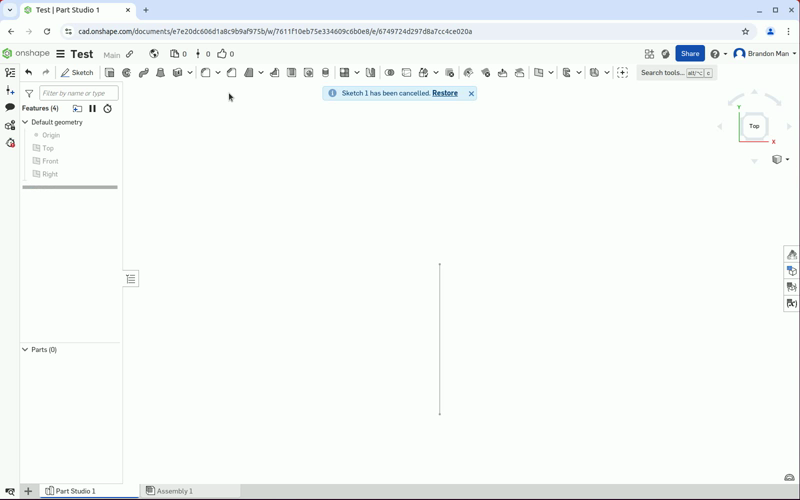
mouse_move(73, 352)
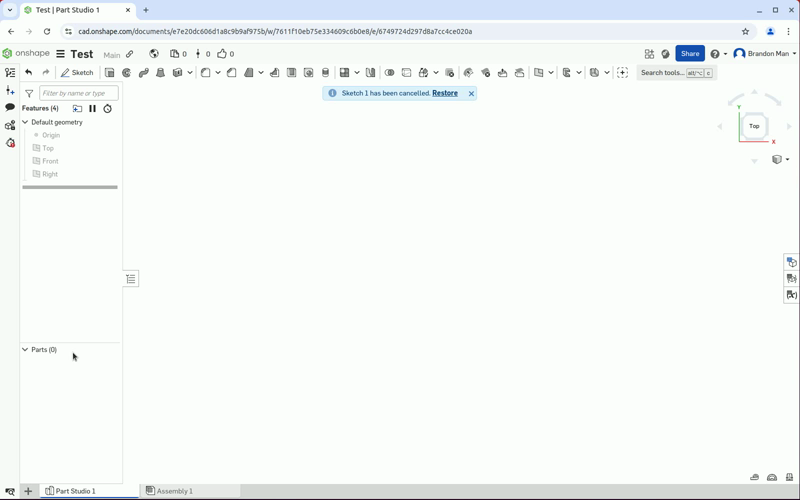
key(y)
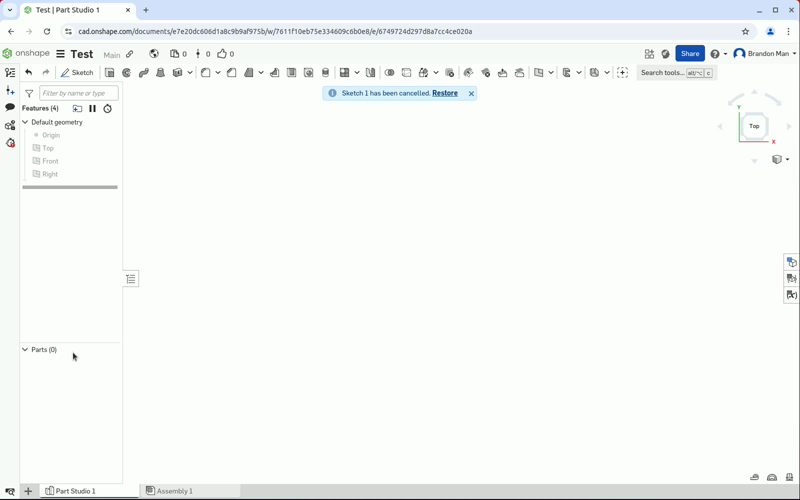
key(shift+p)
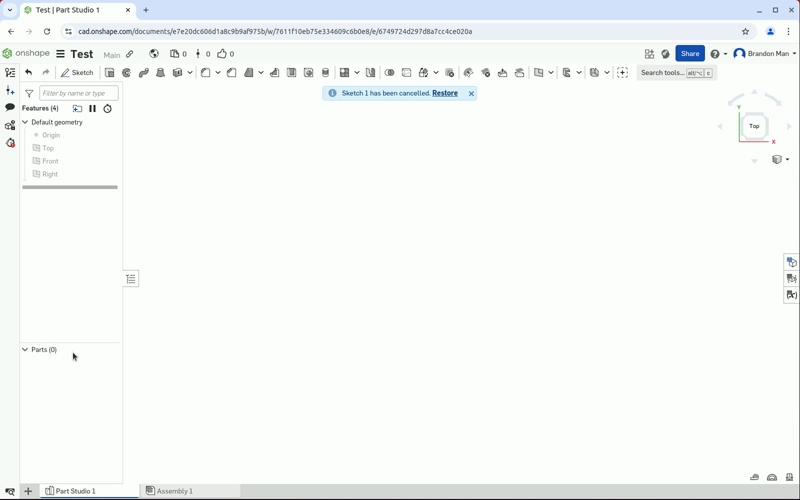
key(space)
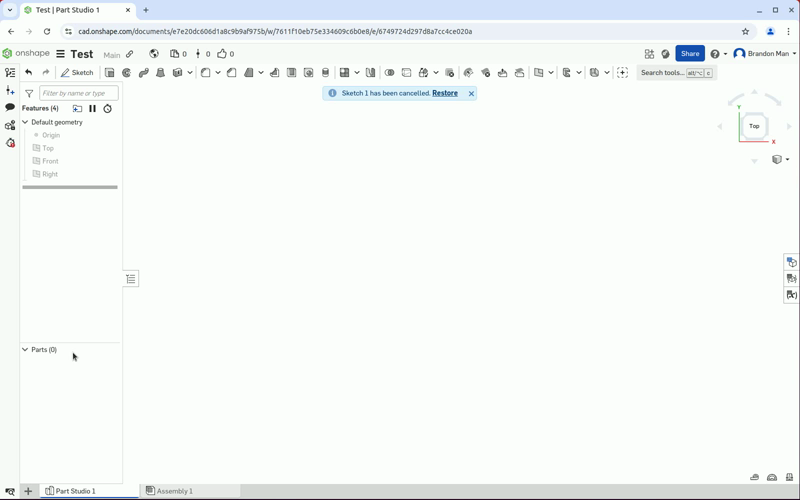
key_down(shift)
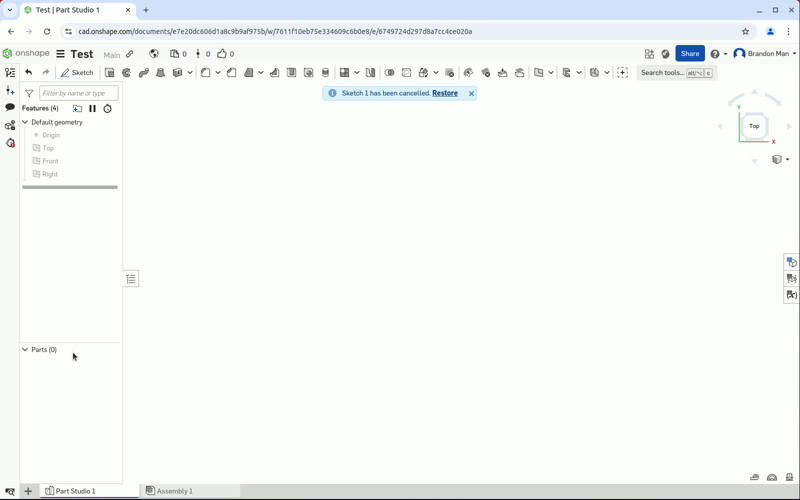
key(up)
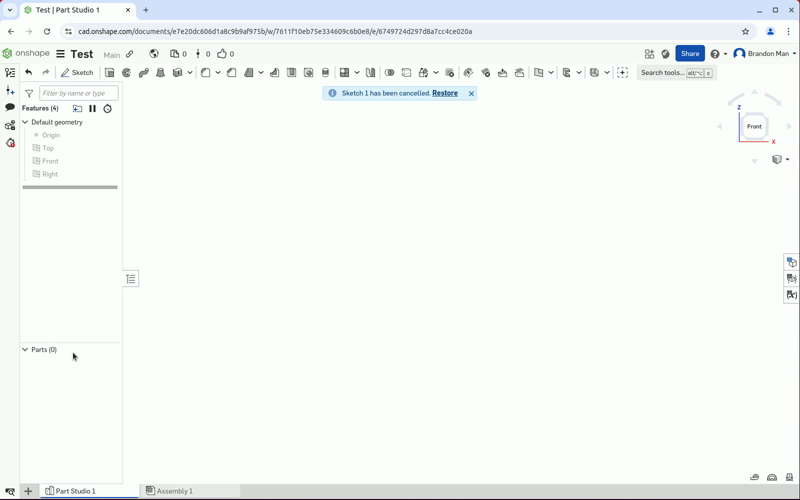
key_up(shift)
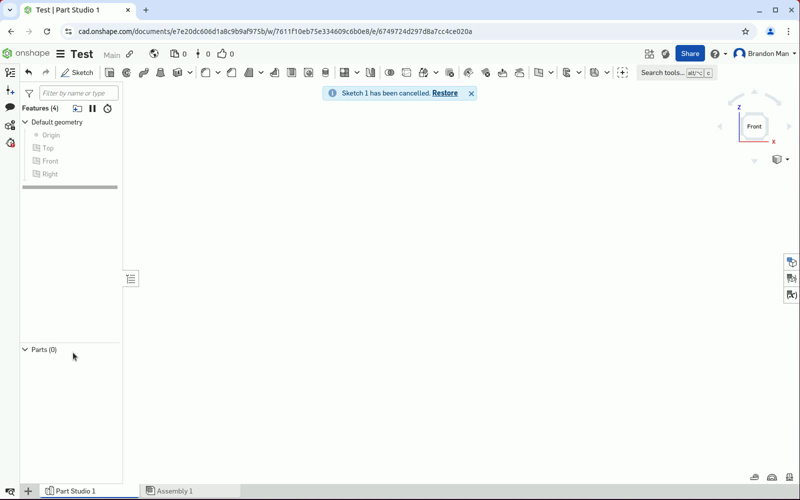
mouse_move(73, 352)
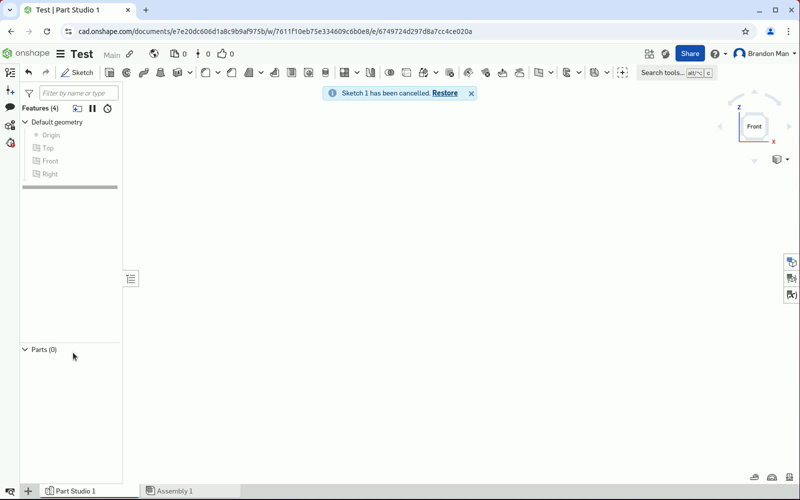
key(shift+y)
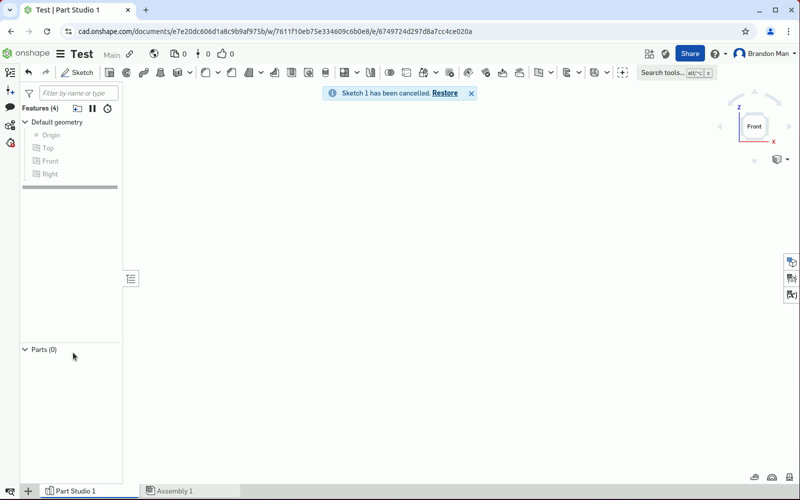
key(shift+s)
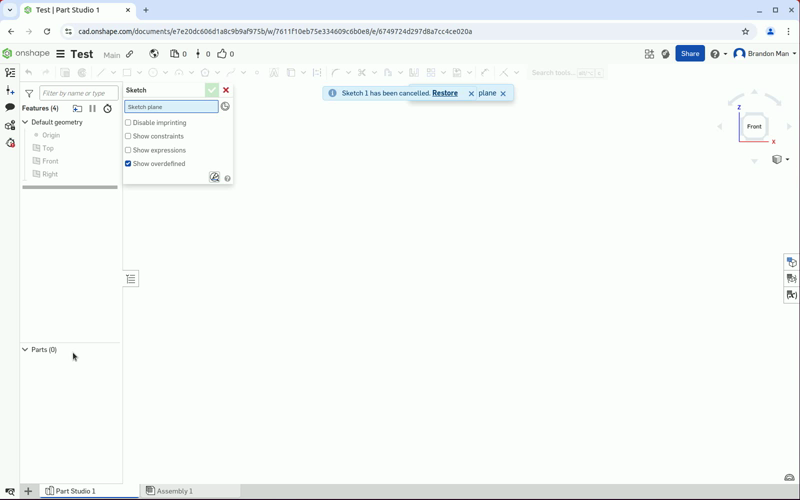
mouse_move(73, 163)
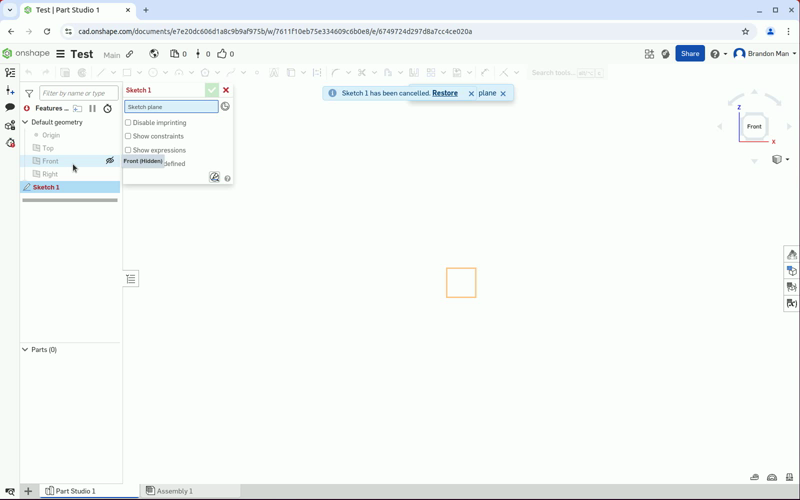
click(73, 163)
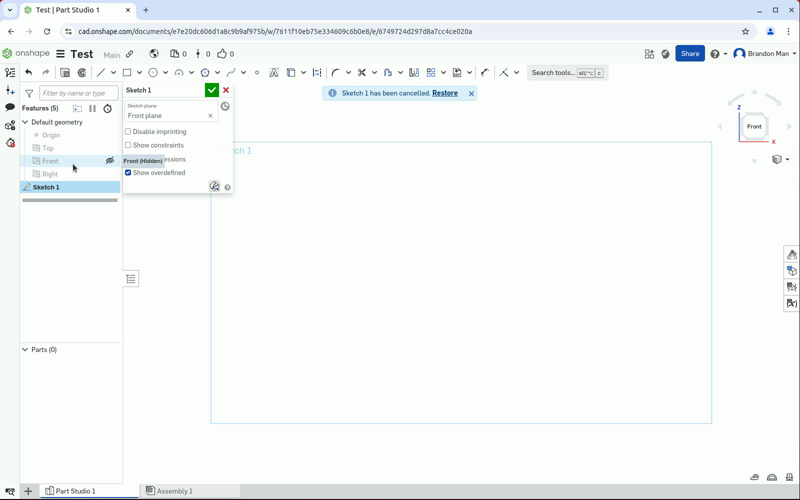
mouse_move(73, 352)
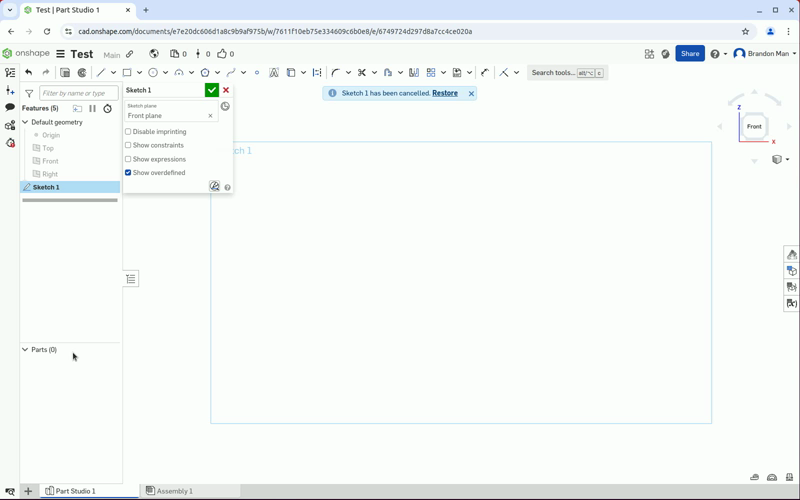
key(y)
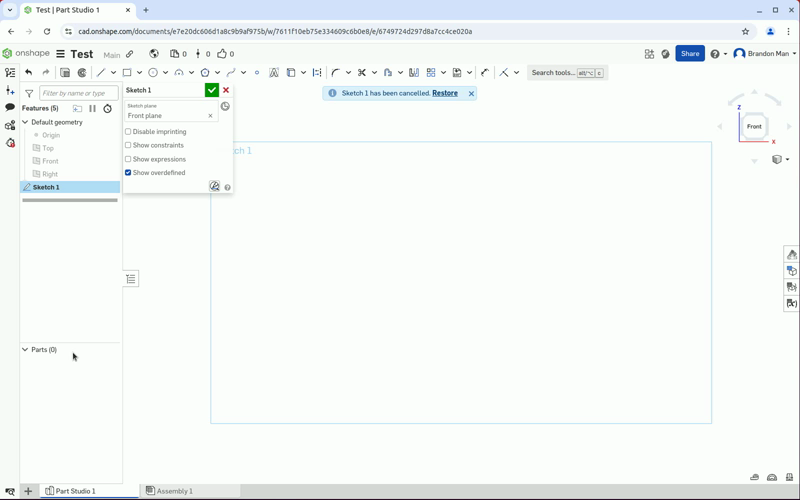
key(l)
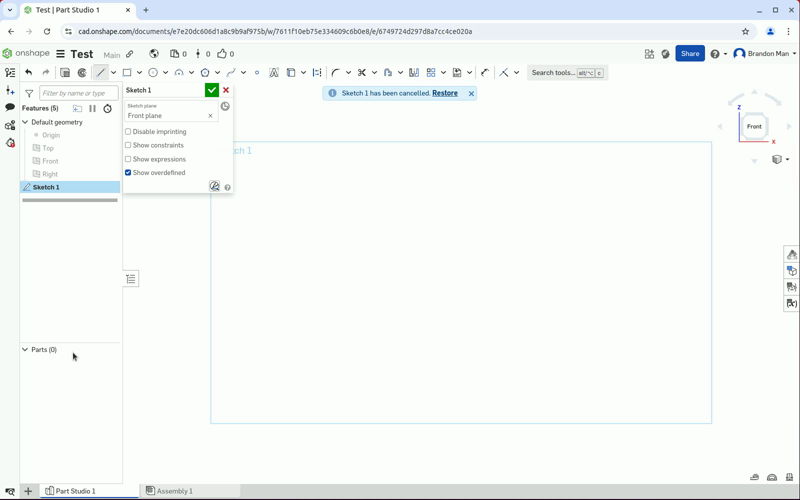
key_down(shift)
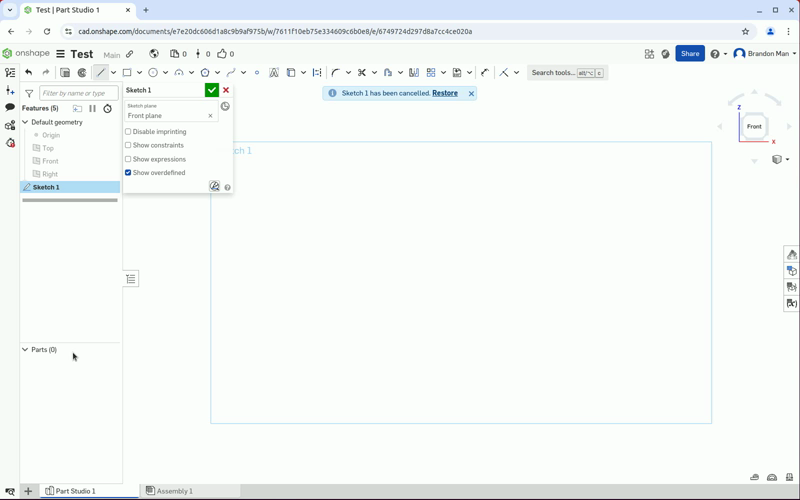
mouse_move(348, 322)
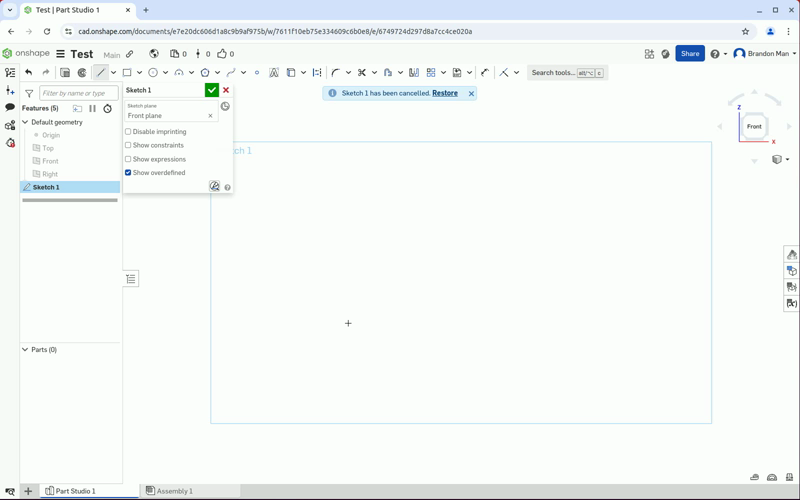
click(348, 322)
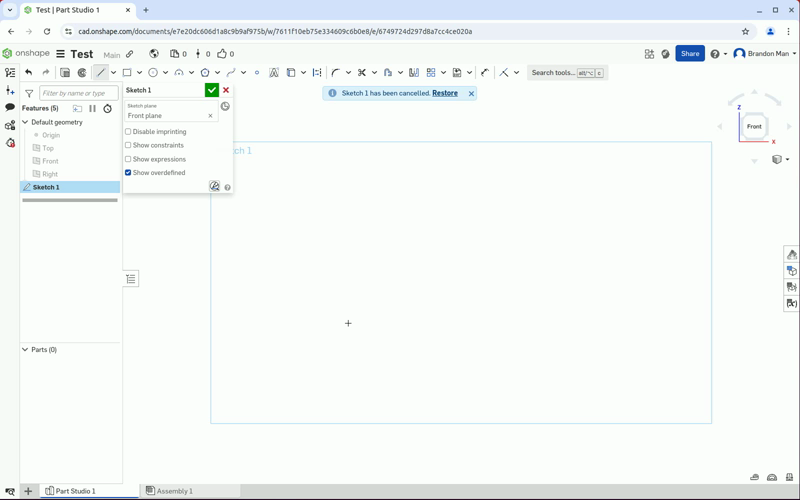
key_up(shift)
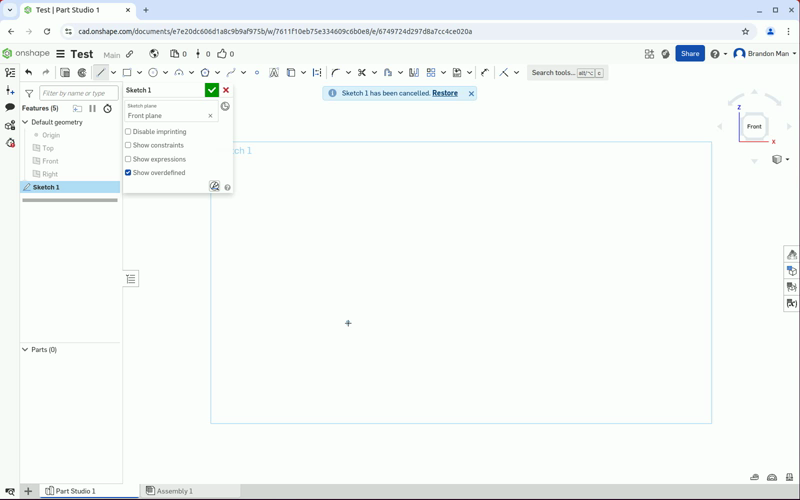
key_down(shift)
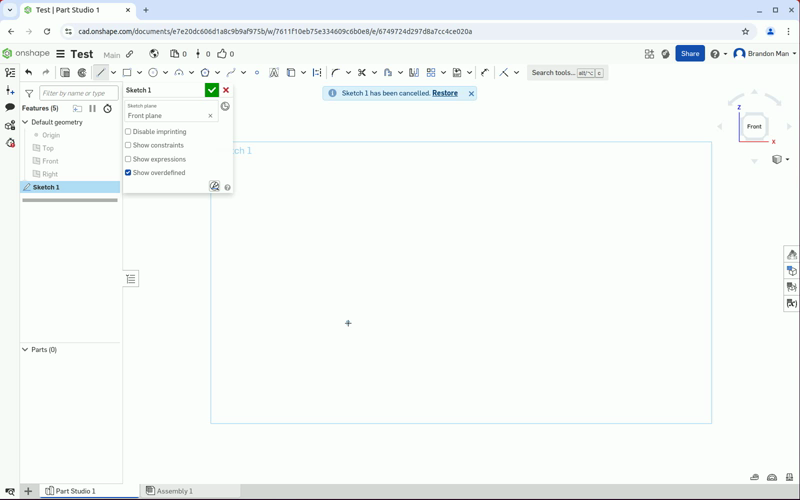
mouse_move(378, 322)
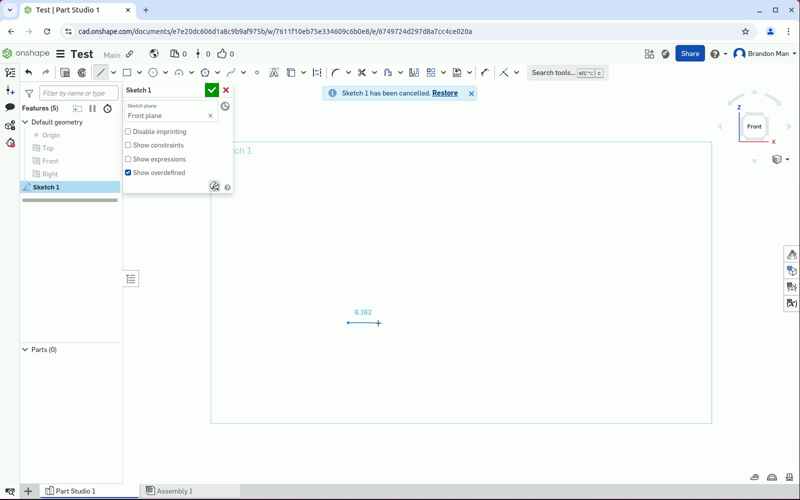
mouse_move(405, 322)
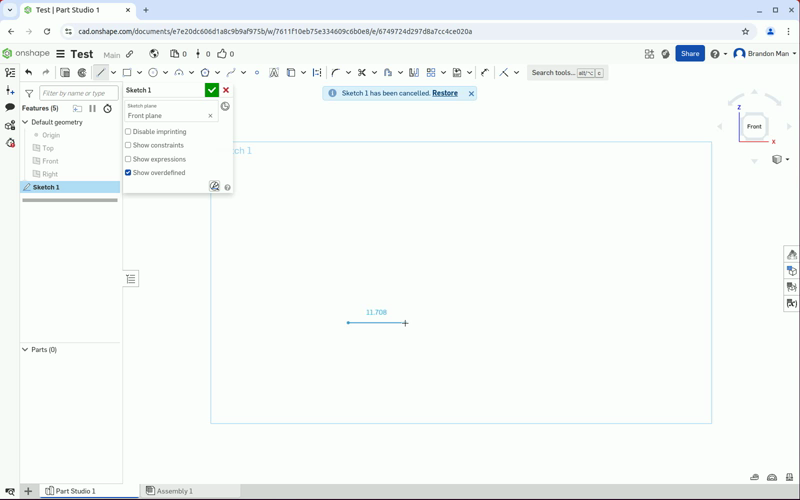
click(405, 322)
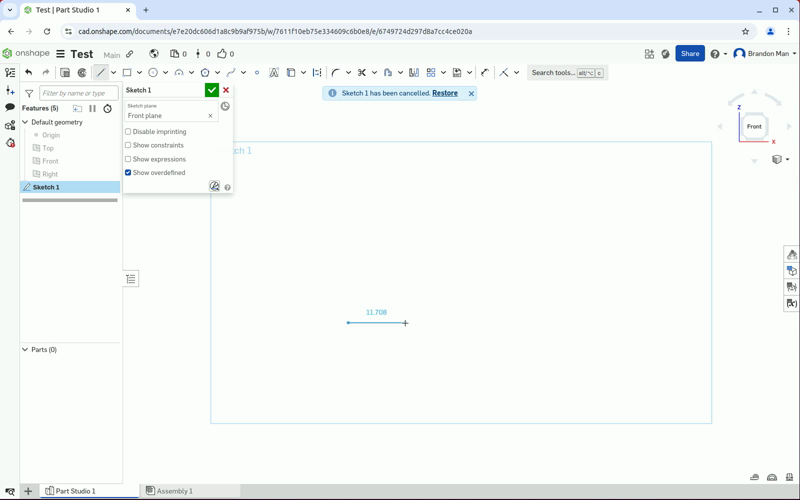
key_up(shift)
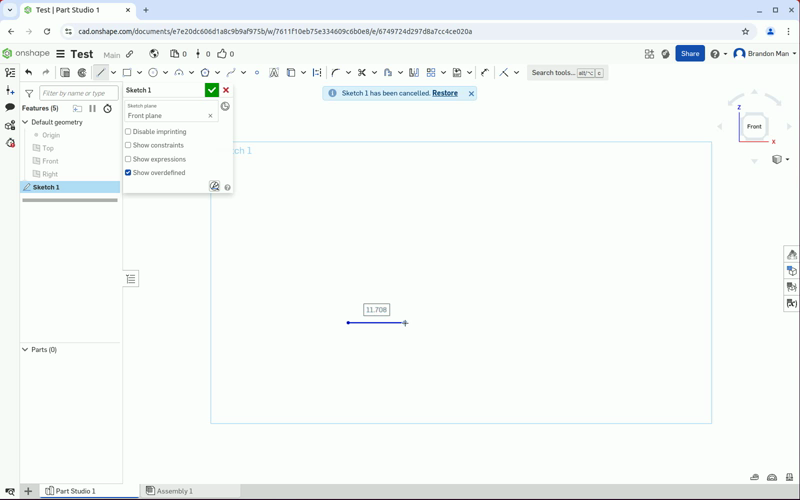
key_down(shift)
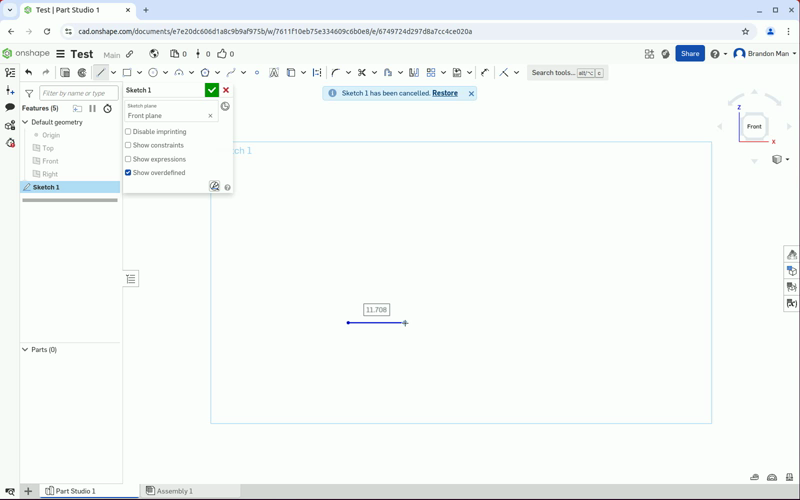
mouse_move(405, 248)
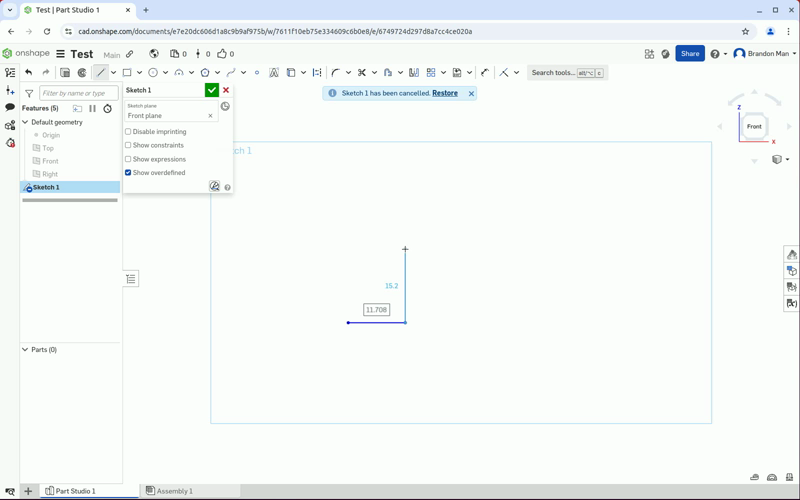
click(405, 248)
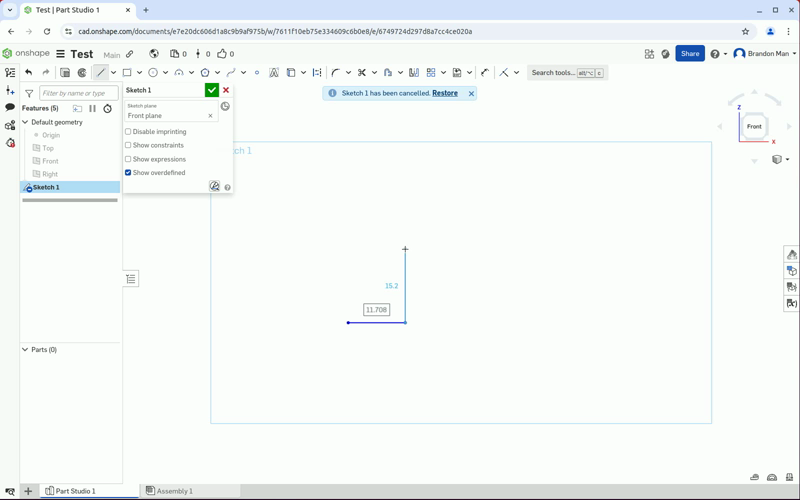
key_up(shift)
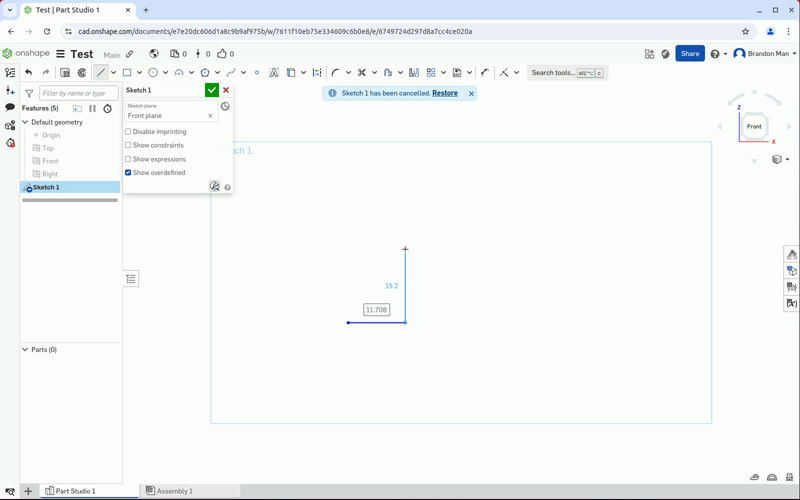
key_down(shift)
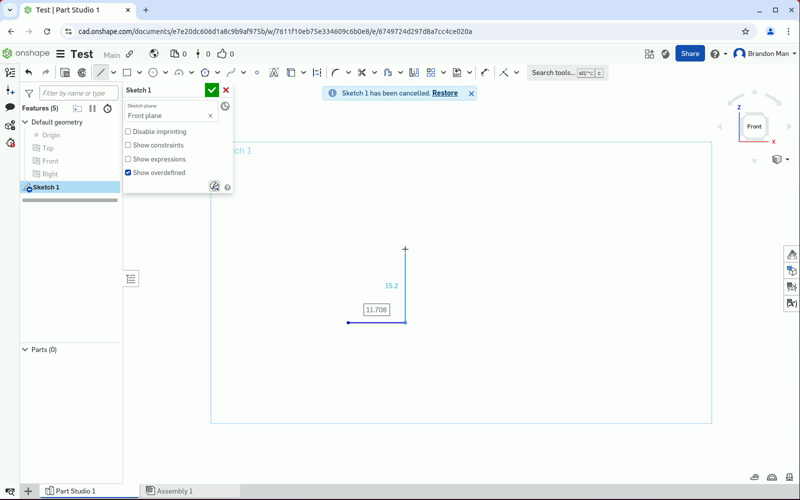
mouse_move(435, 248)
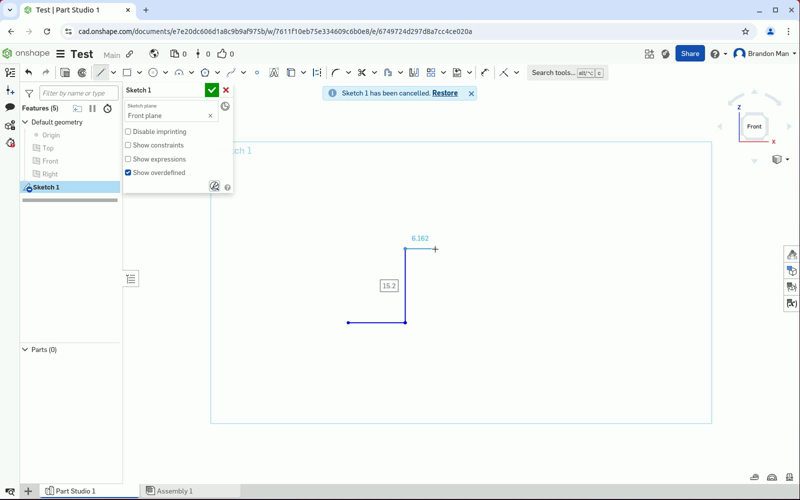
mouse_move(348, 248)
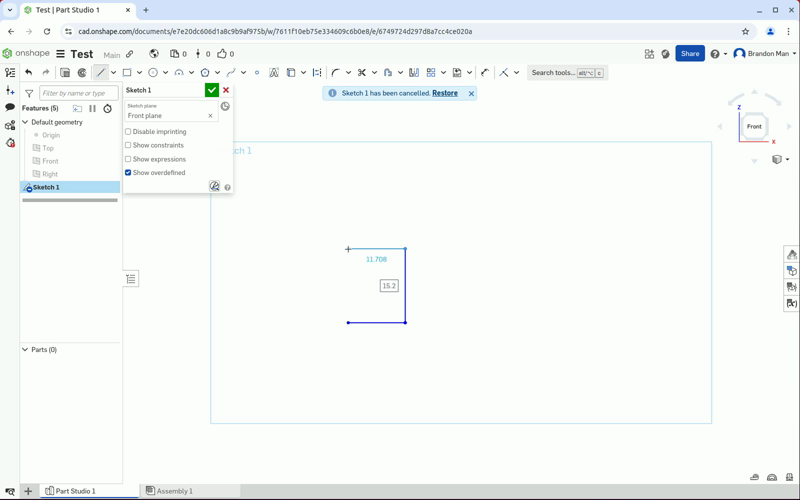
click(348, 248)
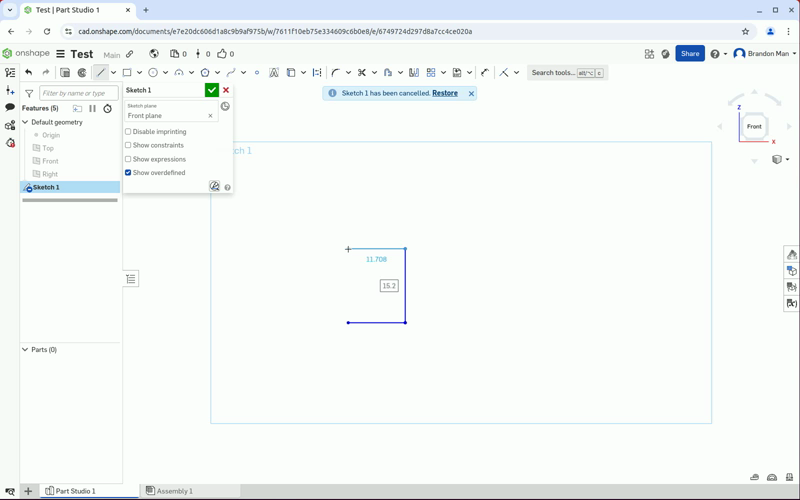
key_up(shift)
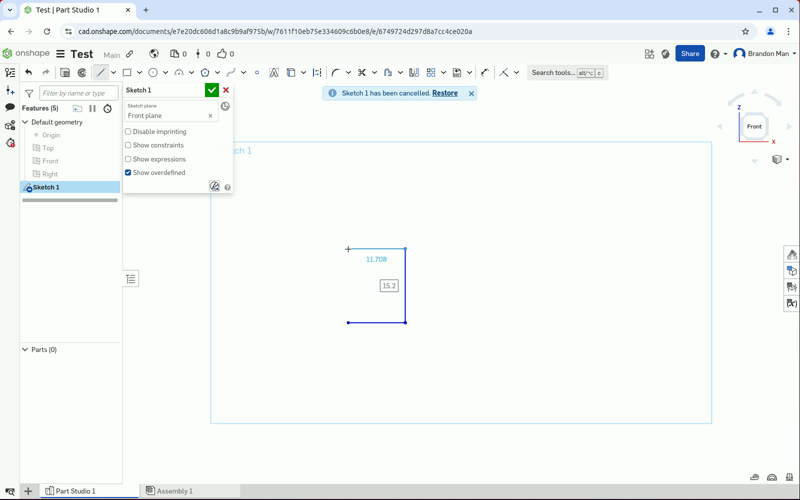
key_down(shift)
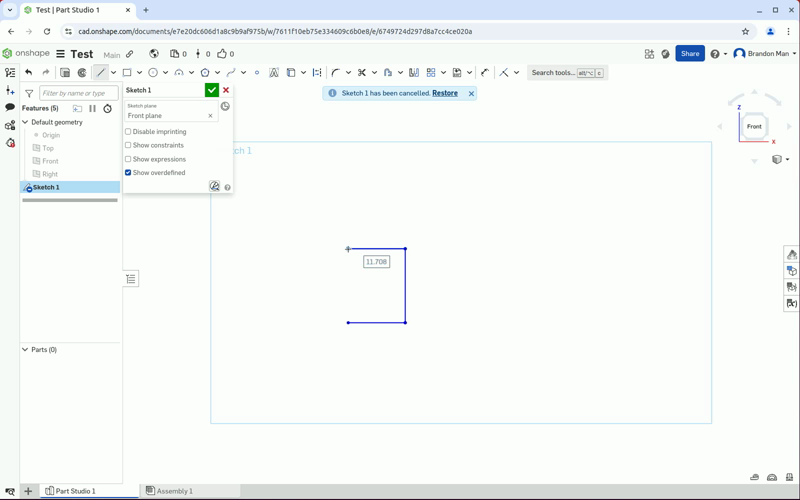
mouse_move(348, 322)
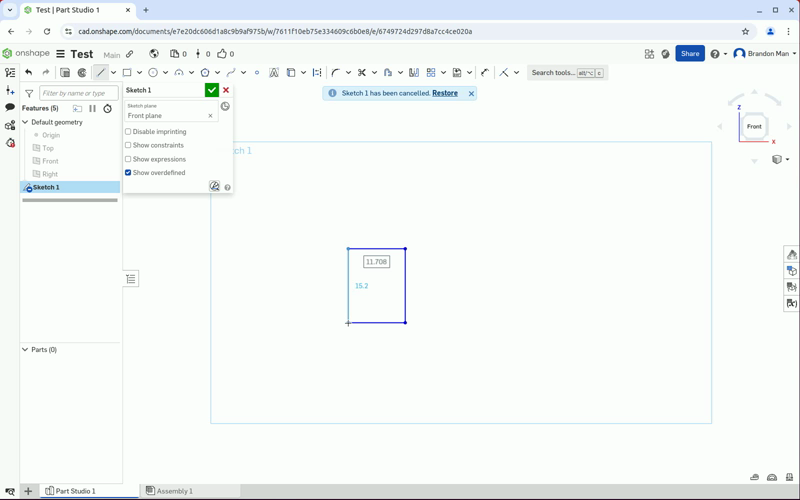
key_up(shift)
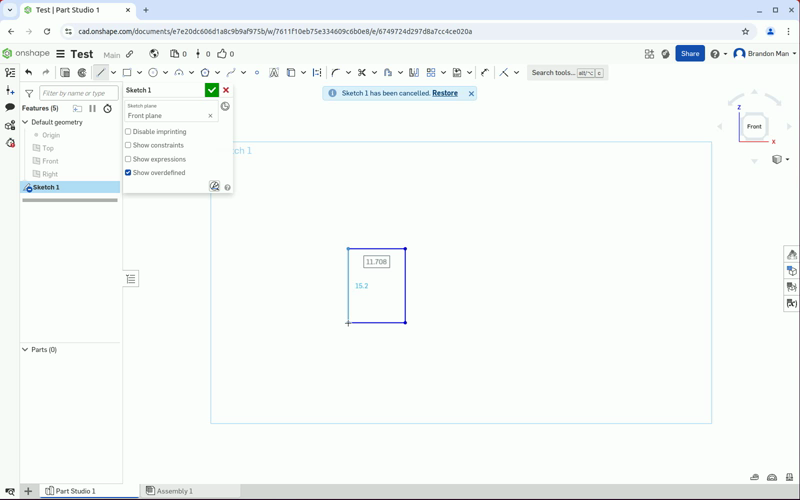
click(348, 322)
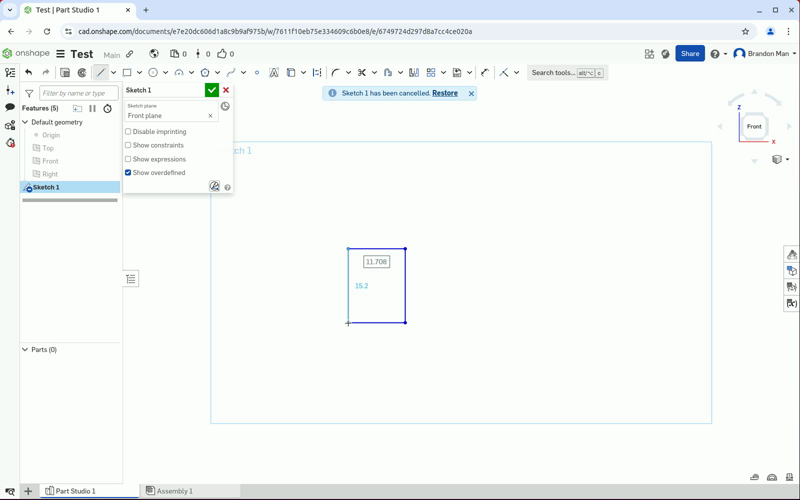
key(esc)
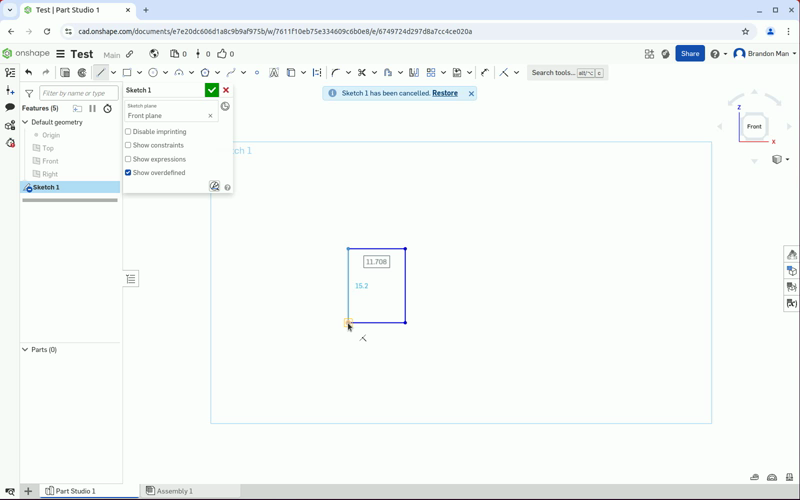
key(c)
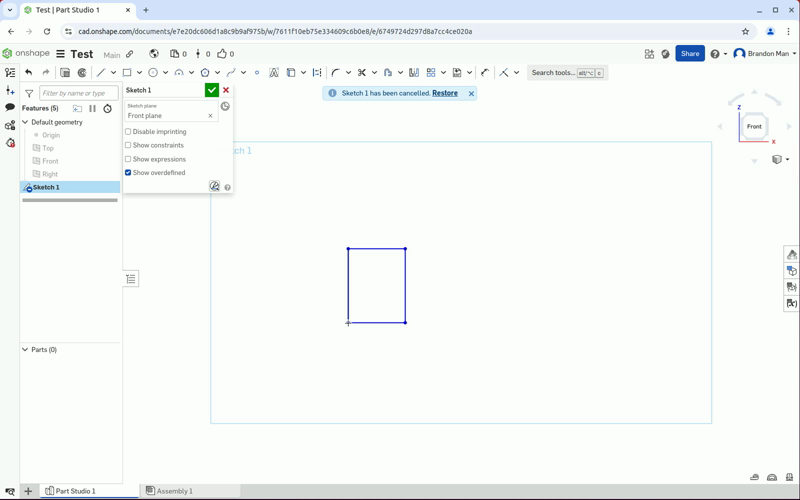
key_down(shift)
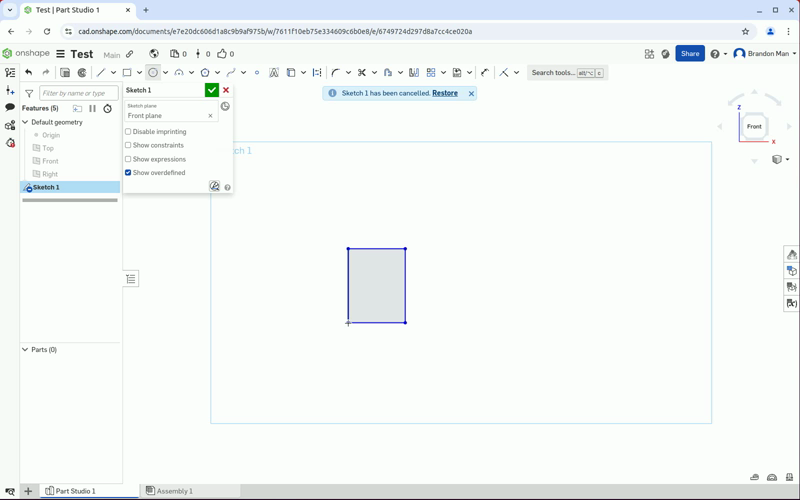
mouse_move(376, 264)
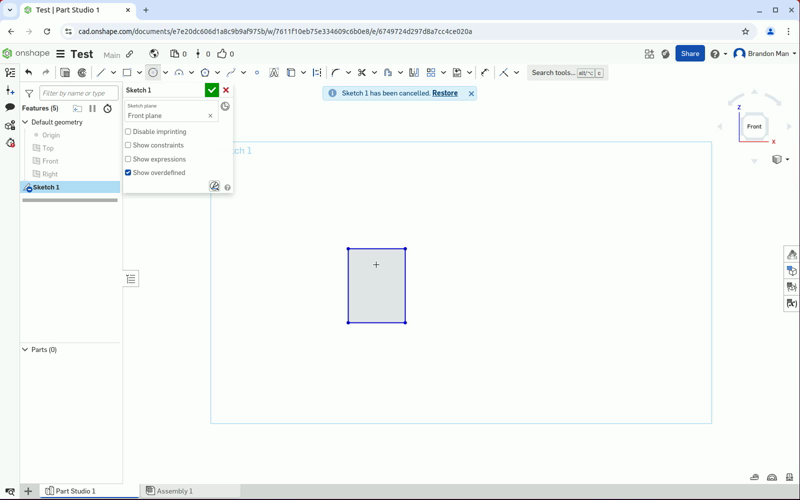
click(376, 264)
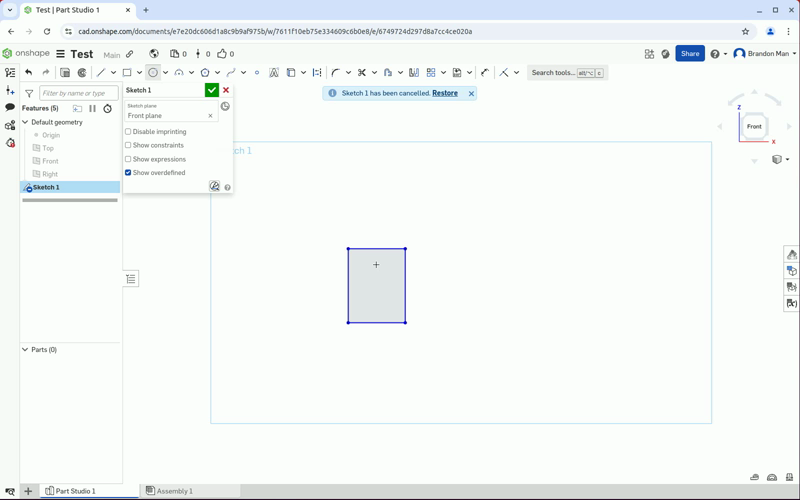
key_up(shift)
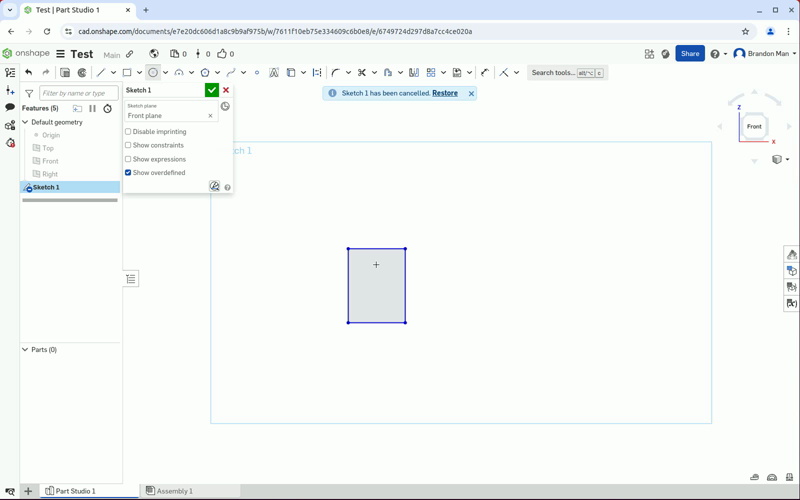
mouse_move(387, 264)
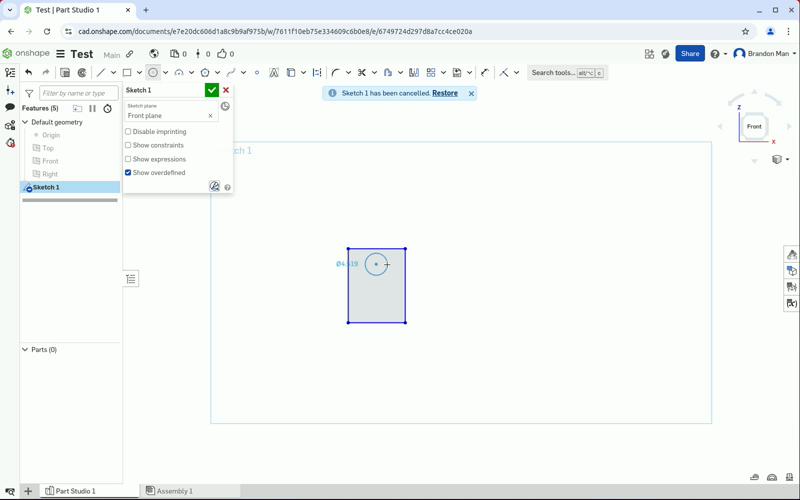
click(387, 264)
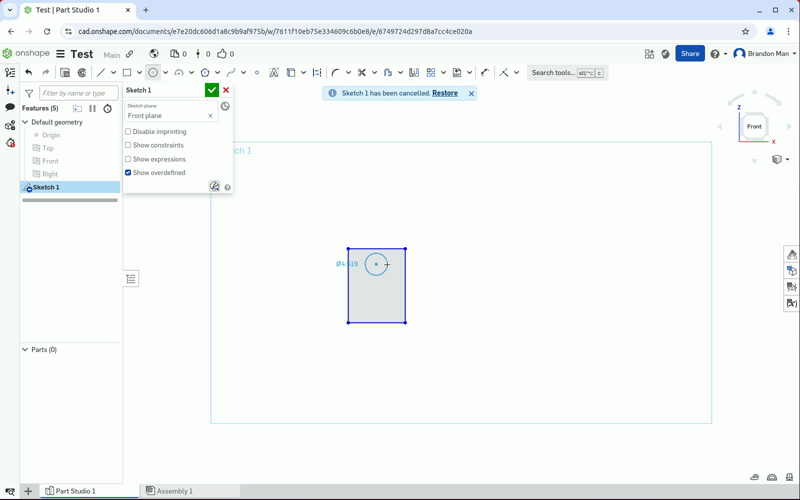
key(esc)
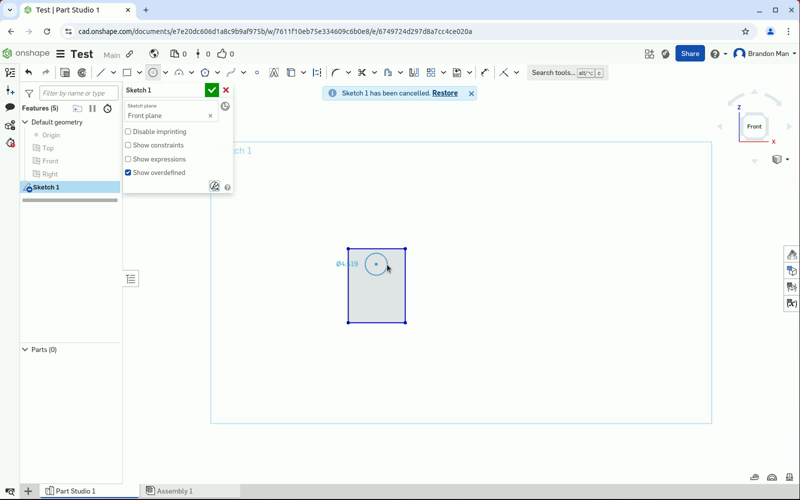
mouse_move(392, 272)
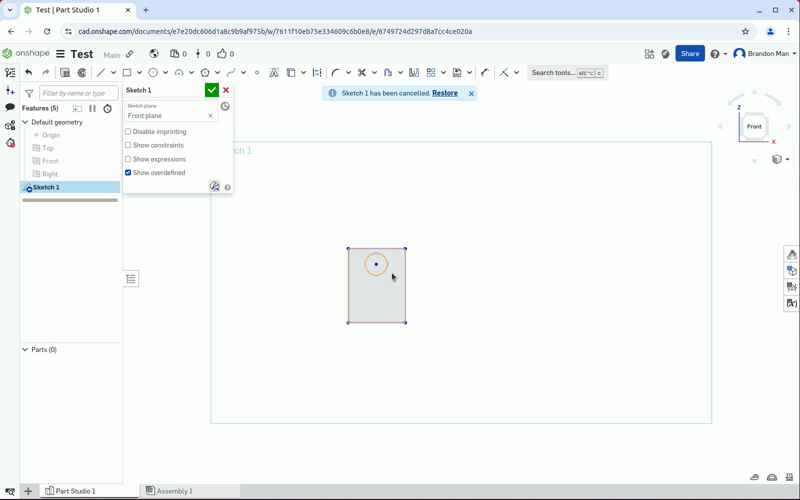
click(392, 272)
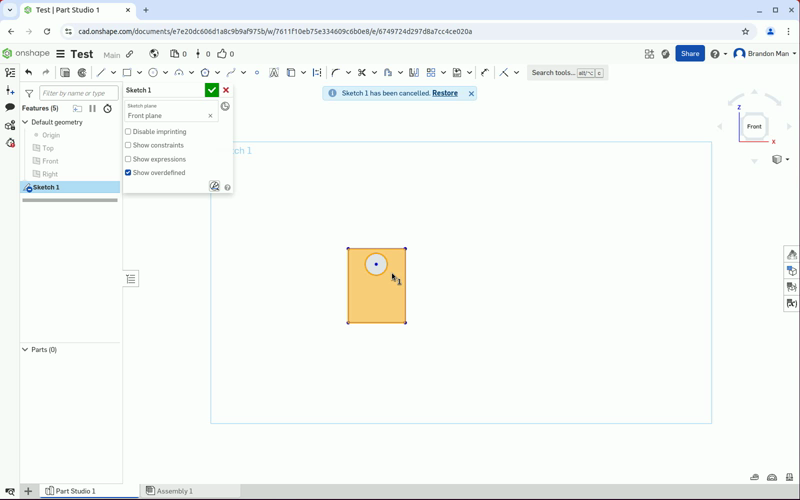
mouse_move(73, 352)
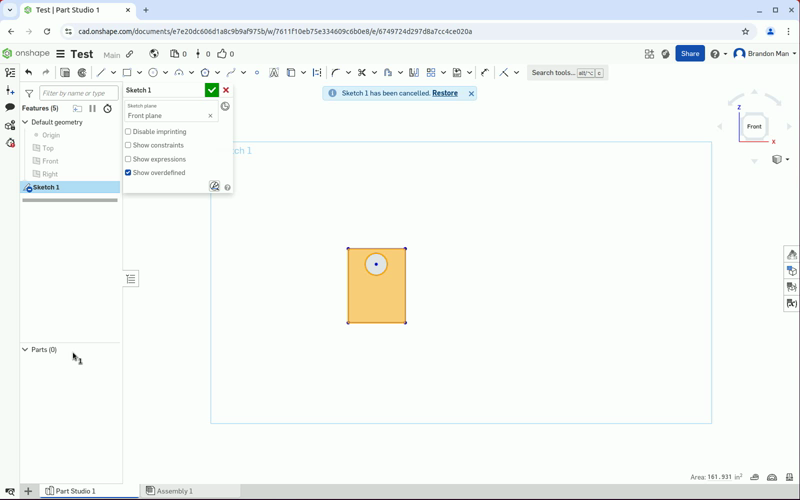
key(shift+y)
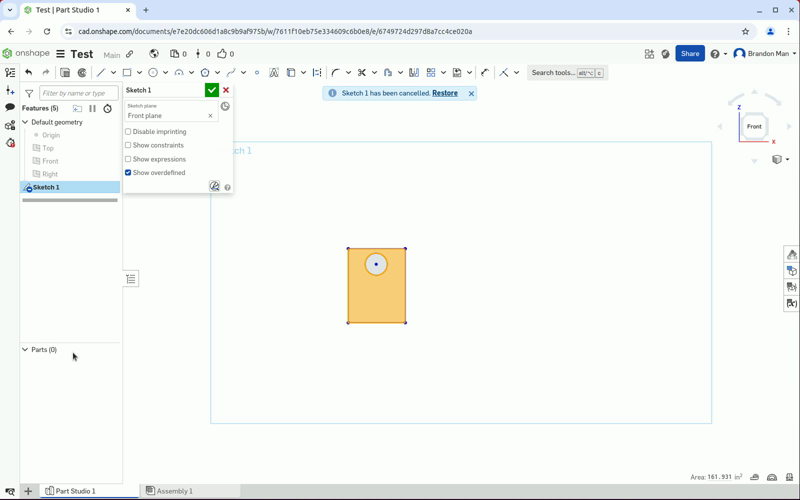
key(shift+e)
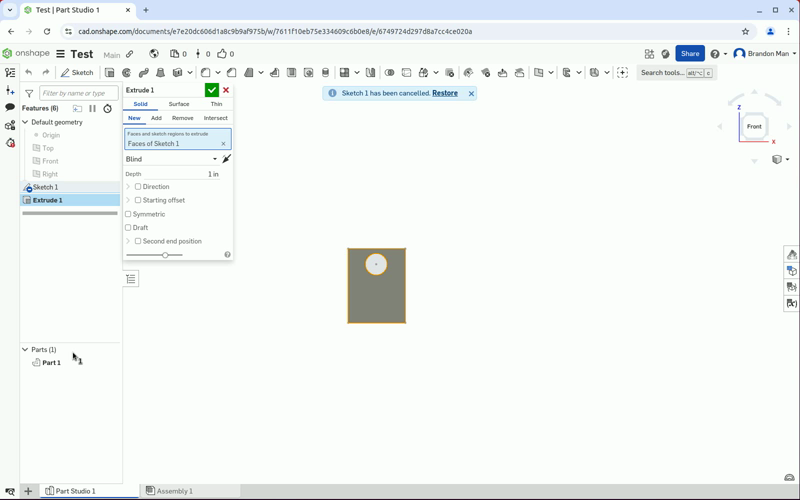
mouse_move(143, 106)
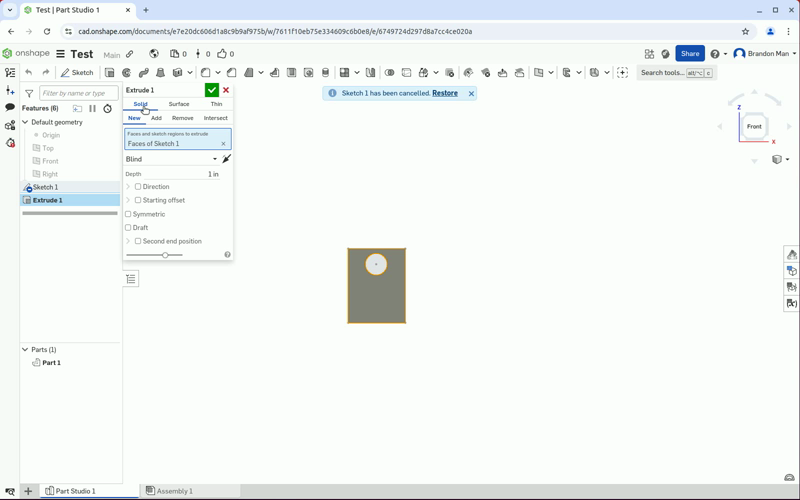
click(143, 106)
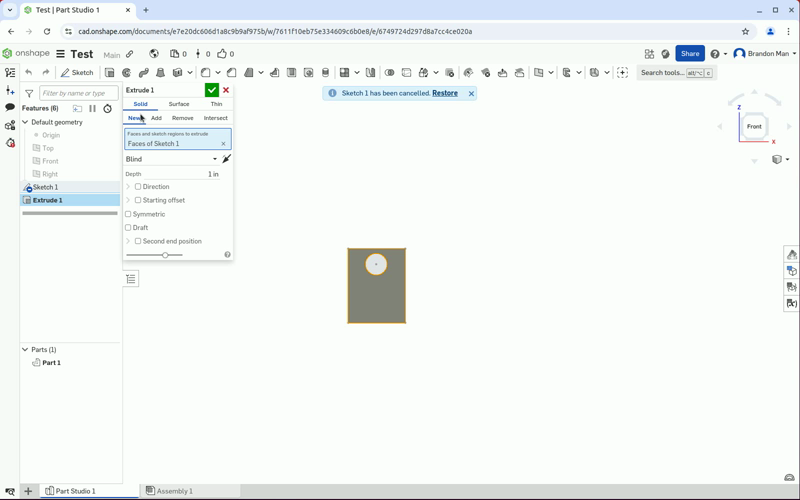
mouse_move(137, 120)
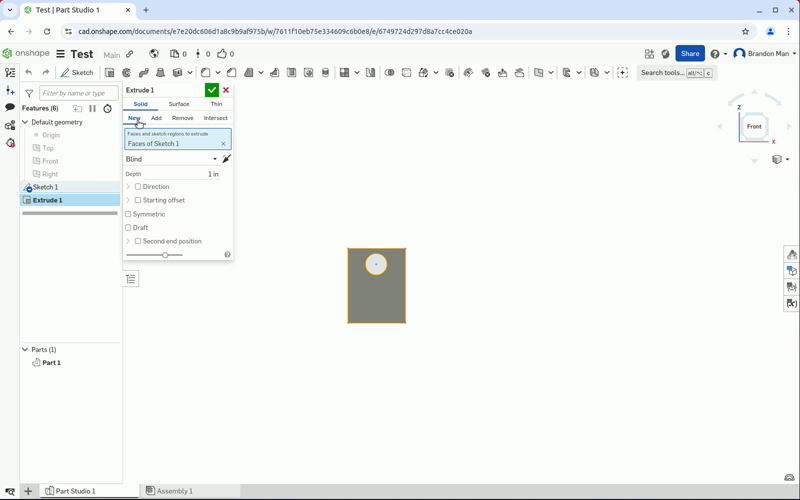
click(137, 120)
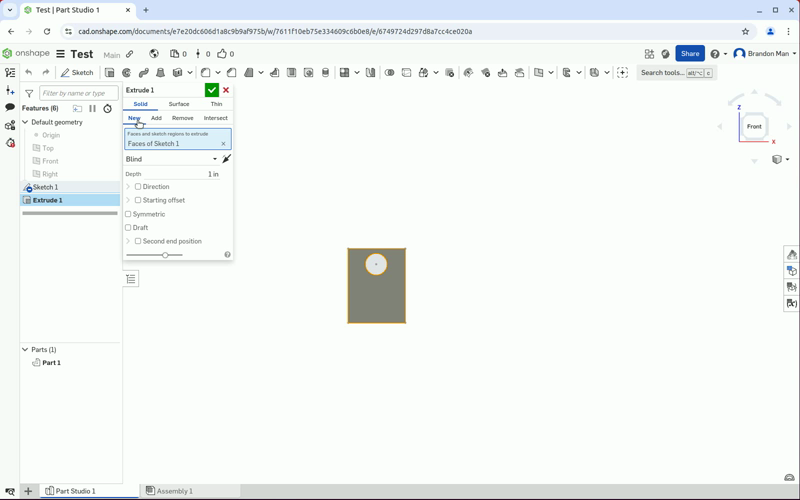
key(tab, 4)
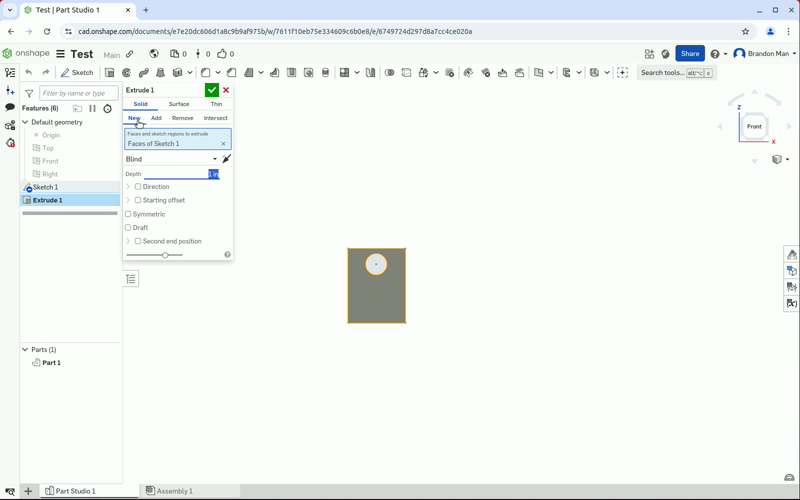
text(-4.574)
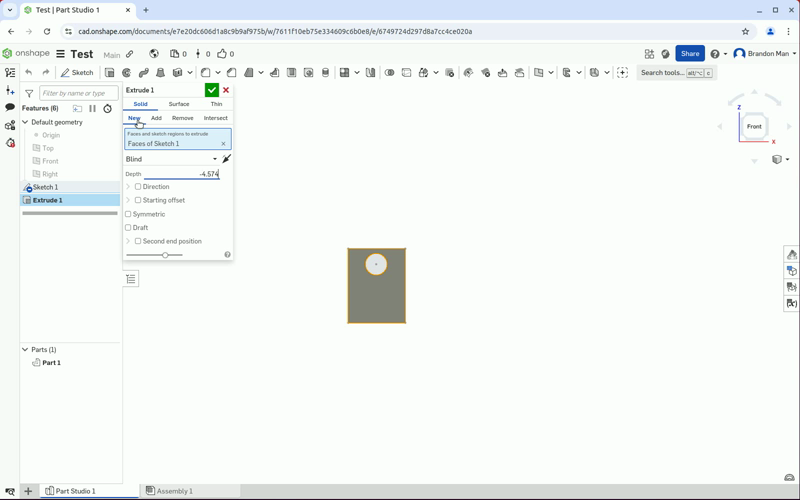
key(enter)
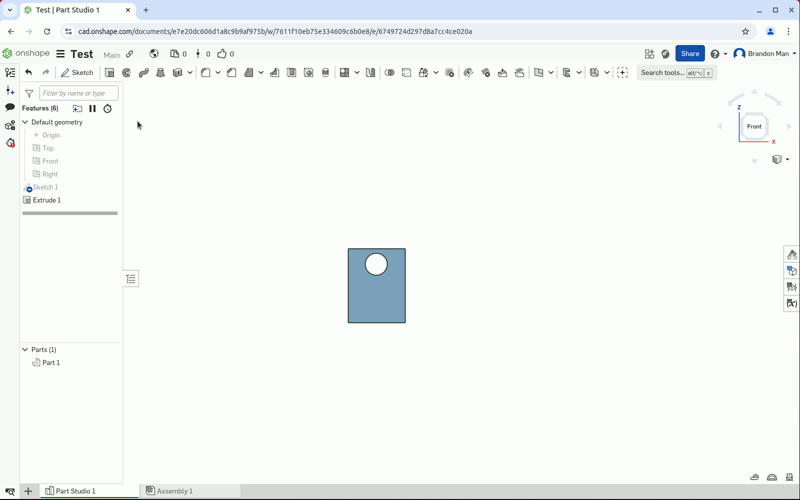
key(shift+h)
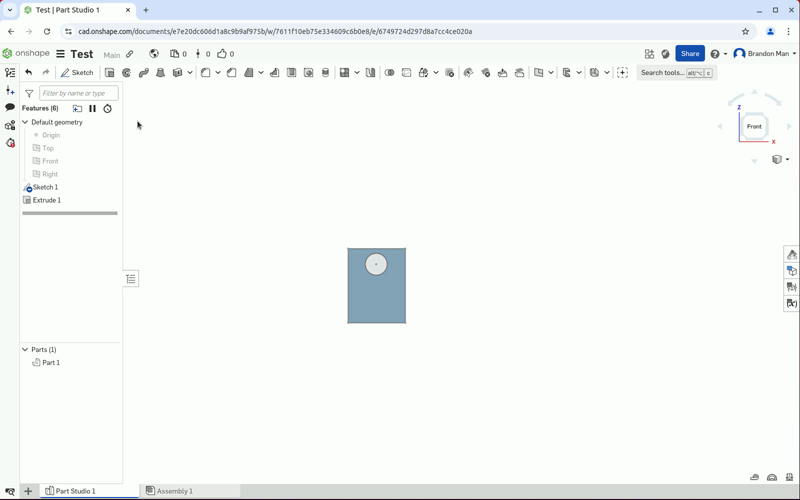
key(shift+h)
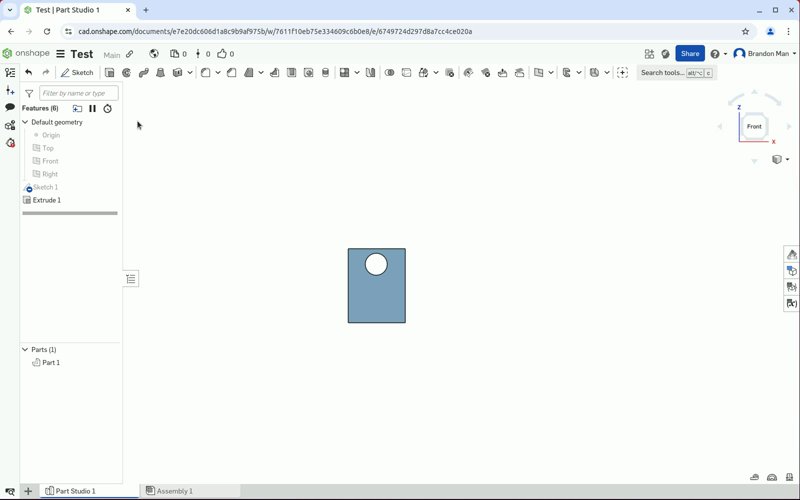
mouse_move(73, 189)
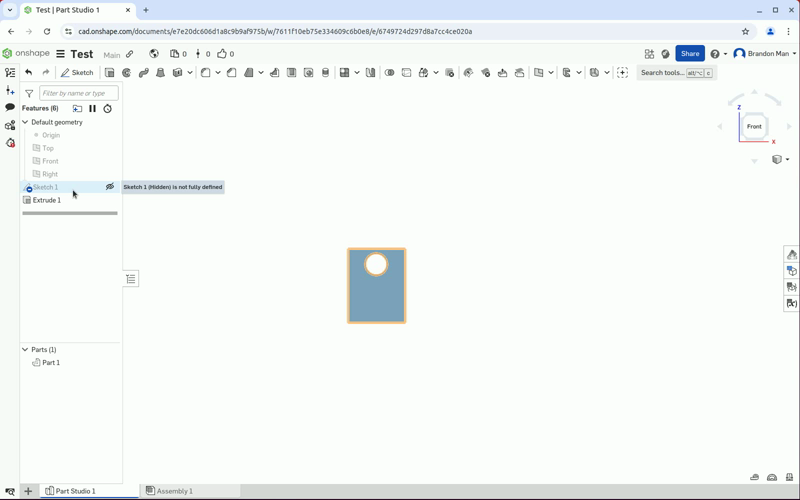
click(73, 189)
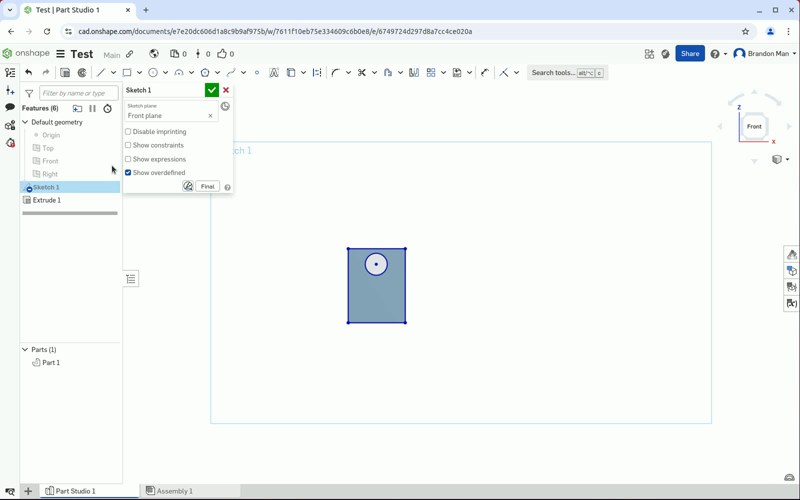
mouse_move(229, 92)
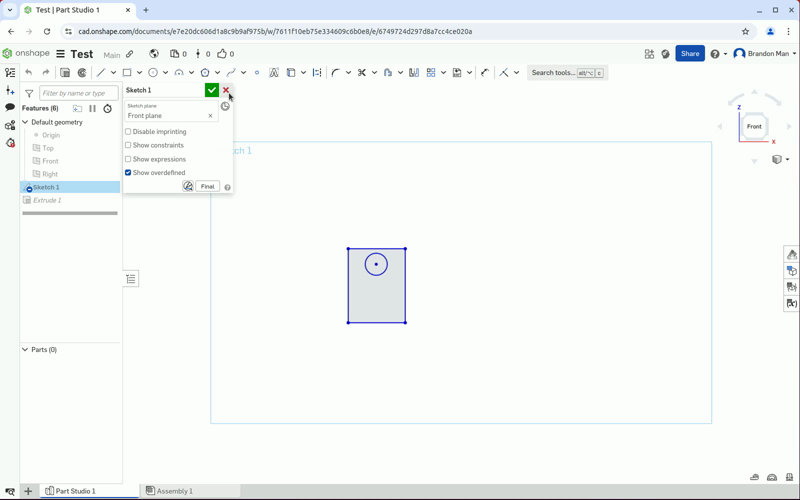
click(229, 92)
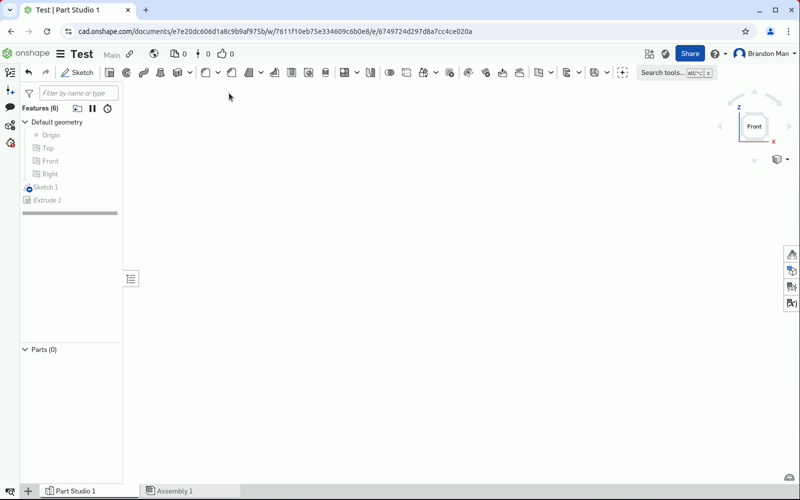
mouse_move(73, 352)
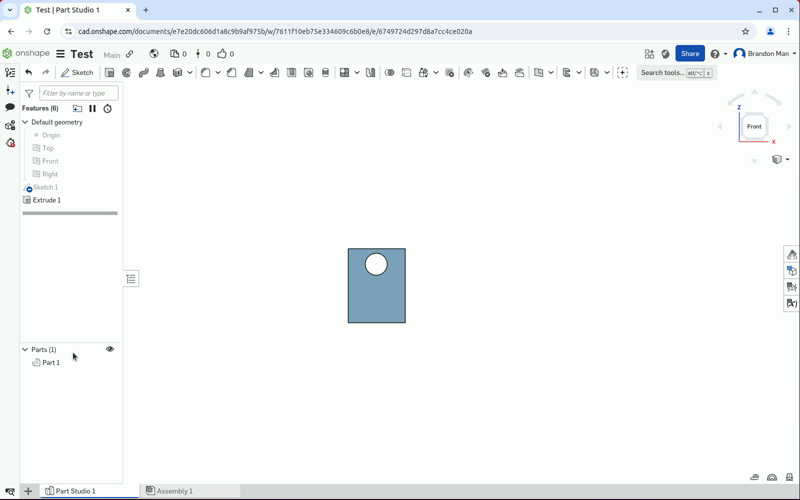
key(y)
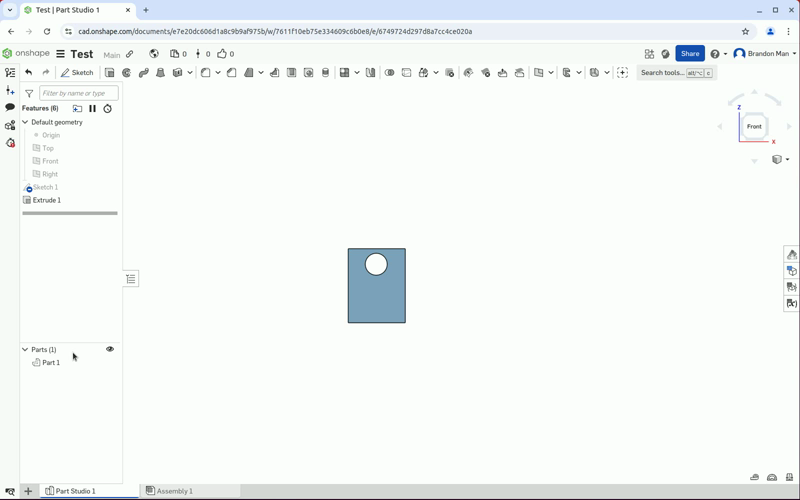
key(shift+p)
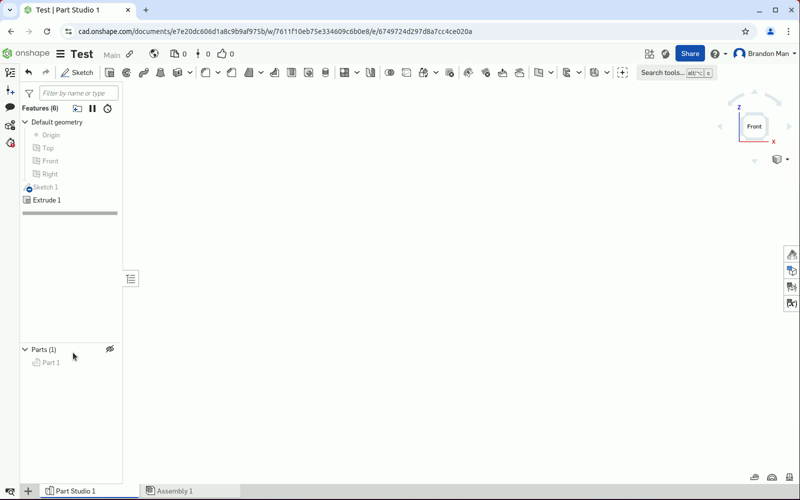
key(space)
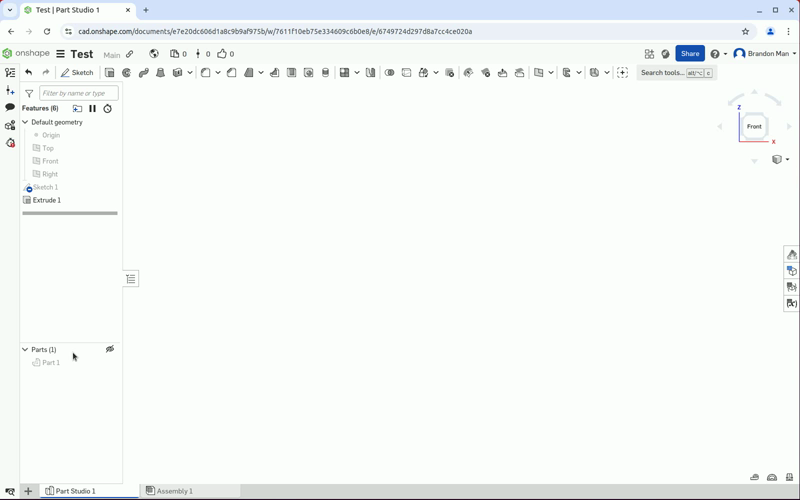
key_down(shift)
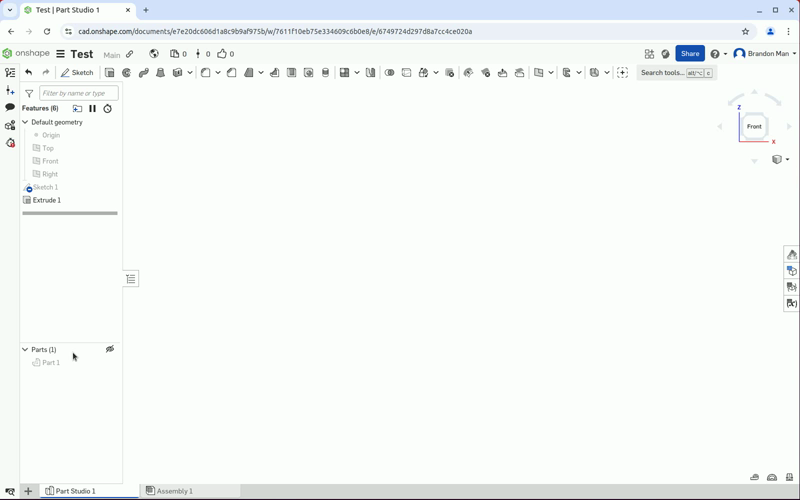
key(left)
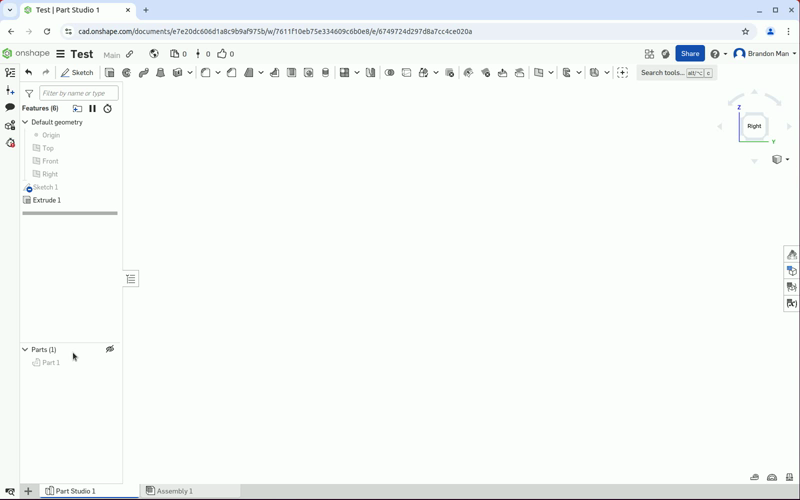
key_up(shift)
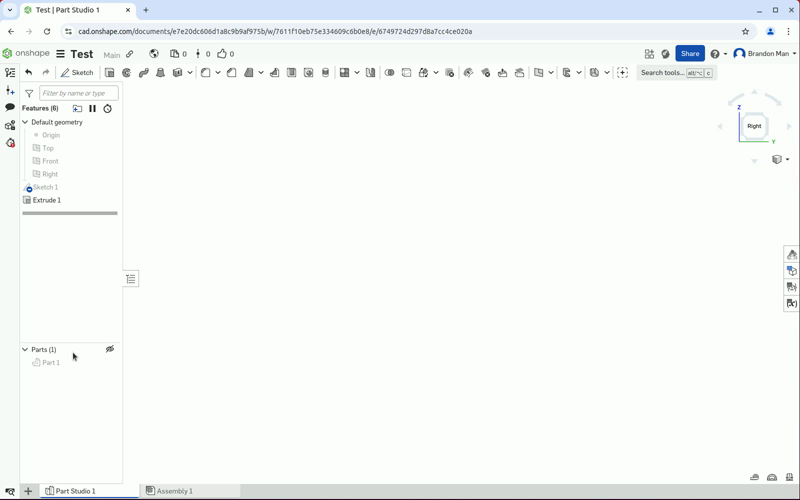
mouse_move(73, 352)
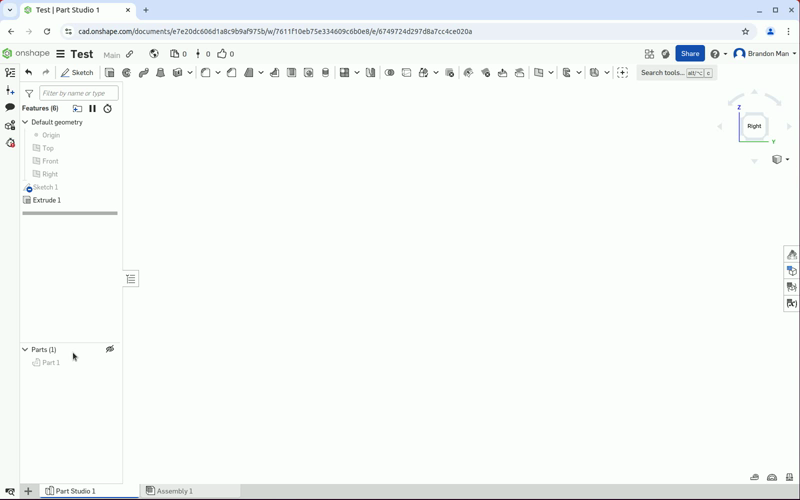
key(shift+y)
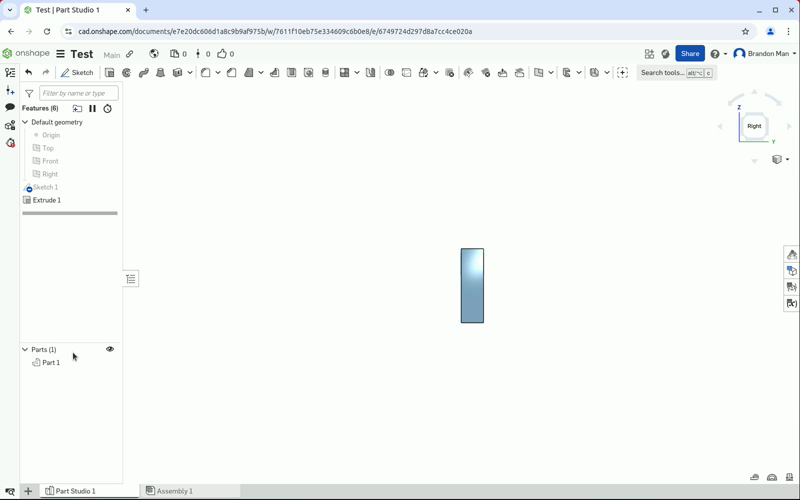
mouse_move(541, 75)
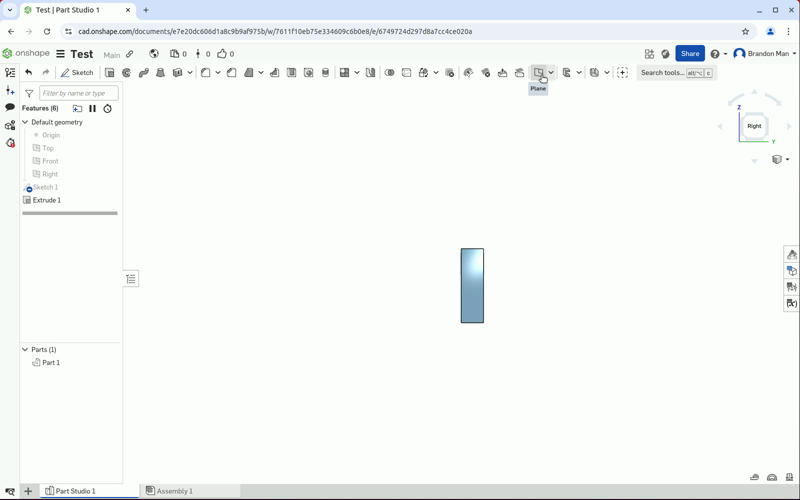
click(541, 75)
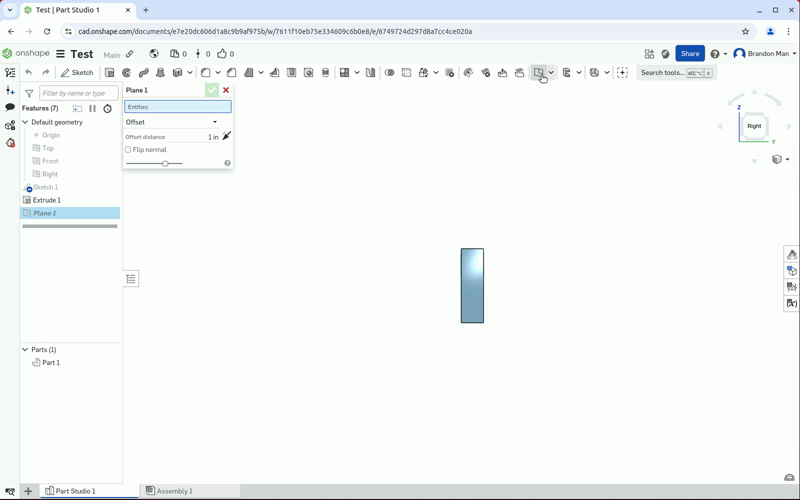
mouse_move(73, 176)
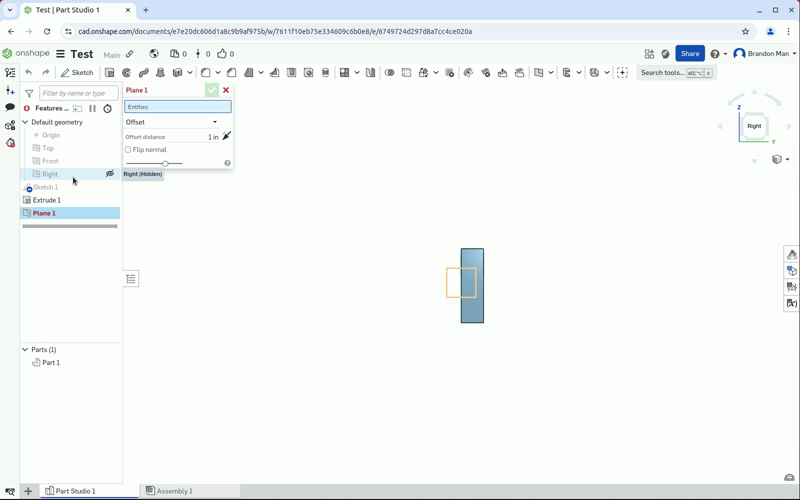
click(73, 176)
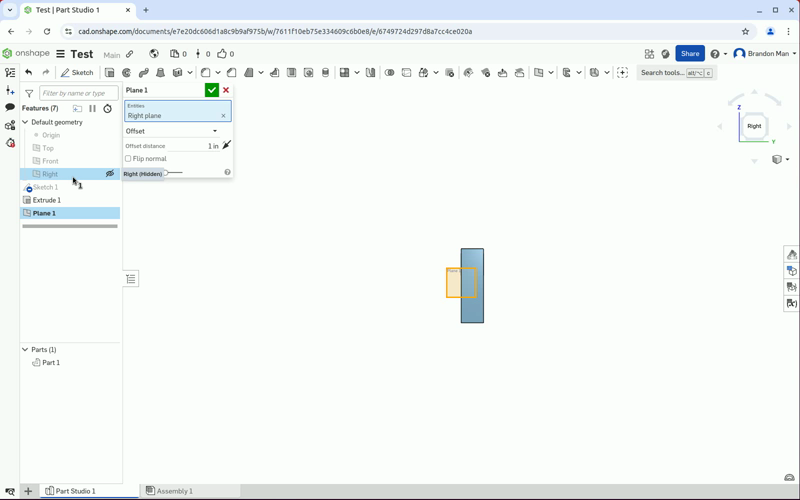
key(tab, 2)
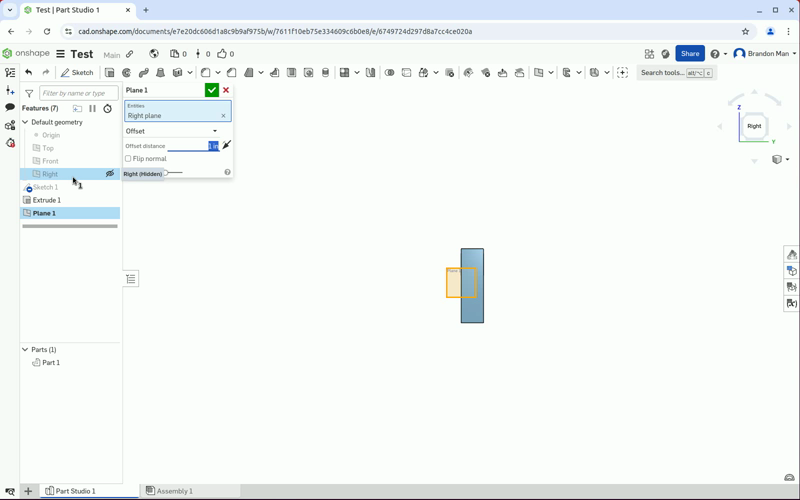
text(11.554)
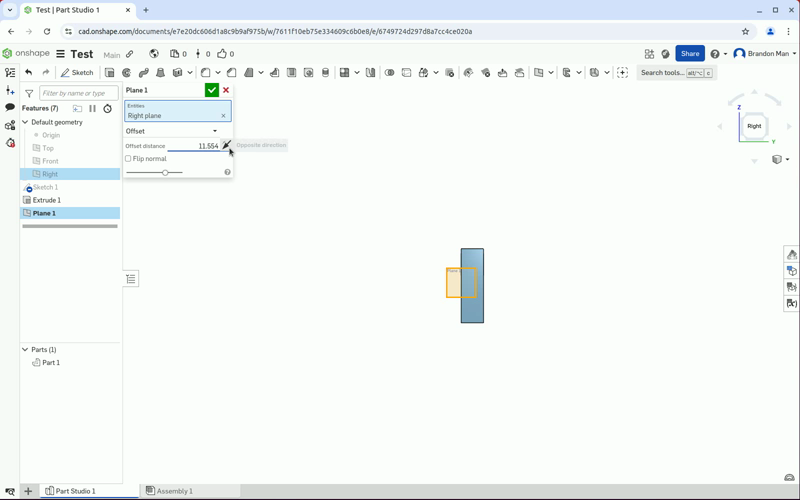
mouse_move(229, 147)
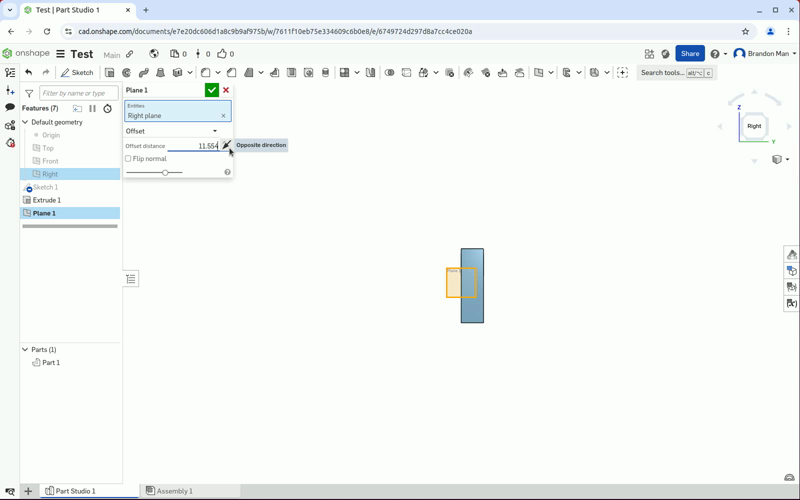
click(229, 147)
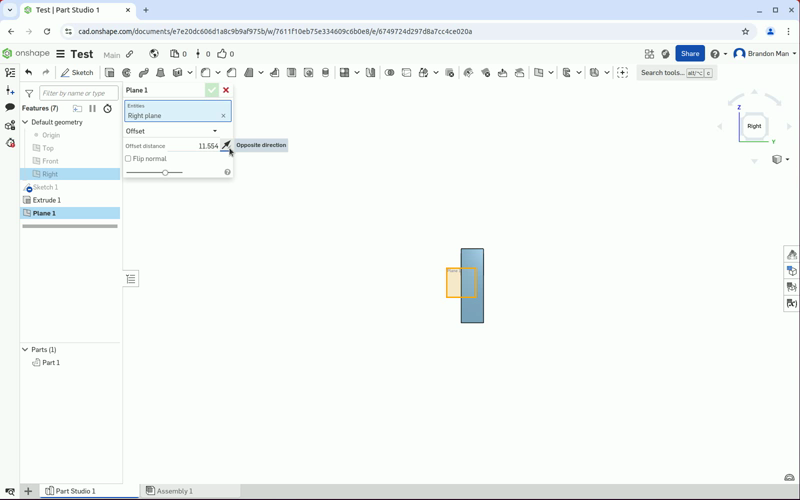
key(enter, 2)
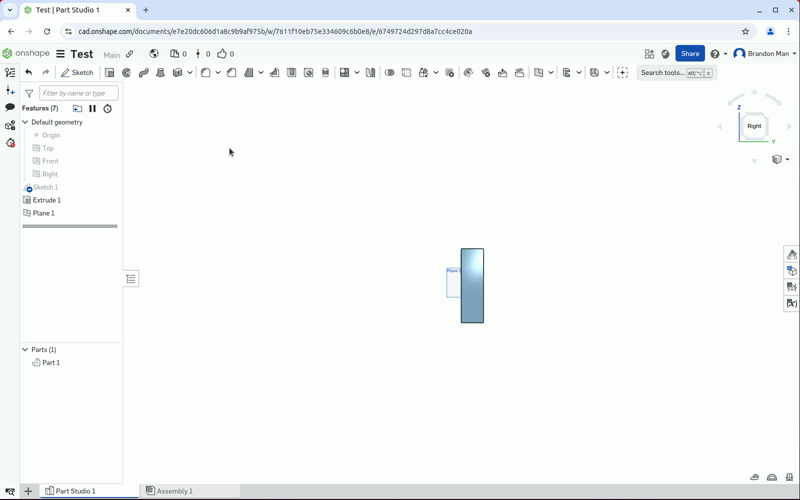
key(shift+s)
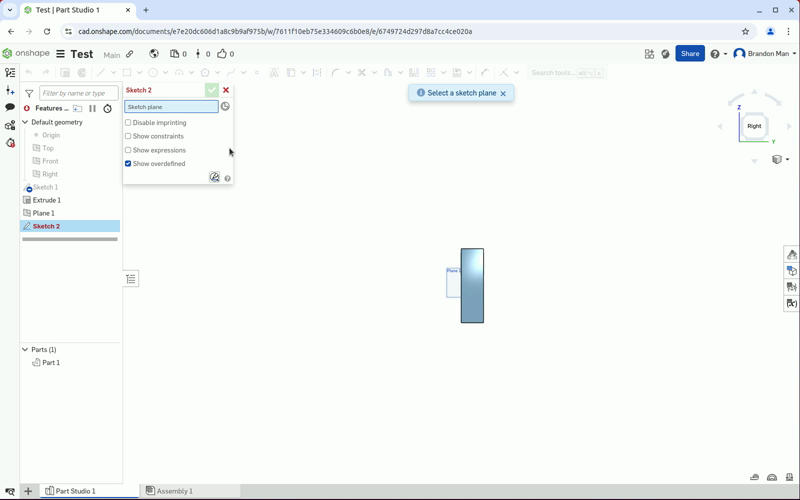
mouse_move(73, 215)
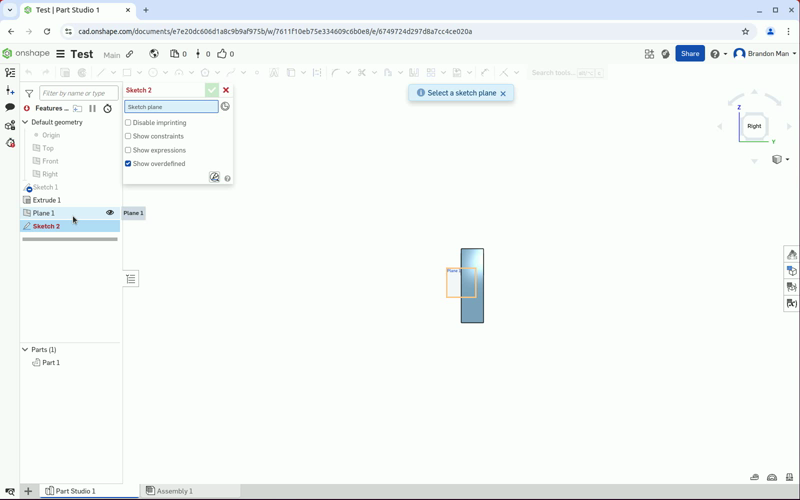
click(73, 215)
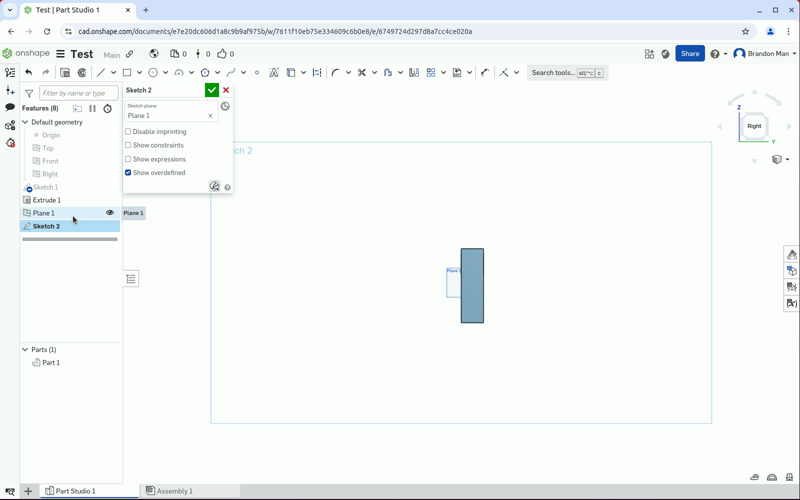
mouse_move(73, 352)
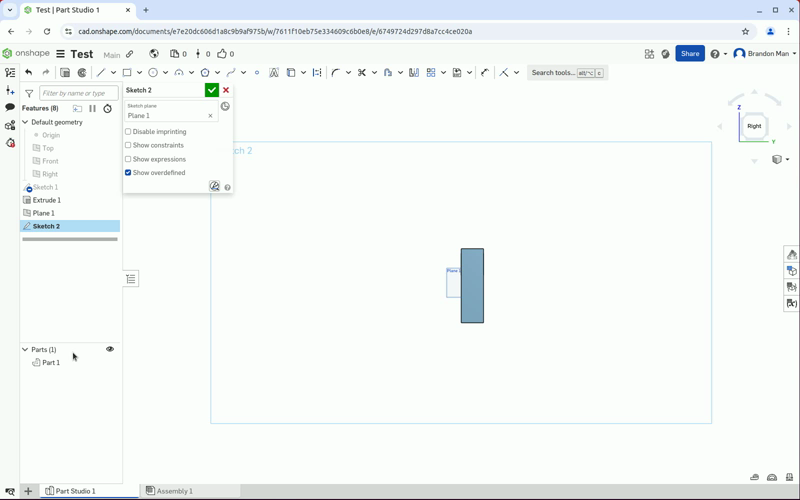
key(y)
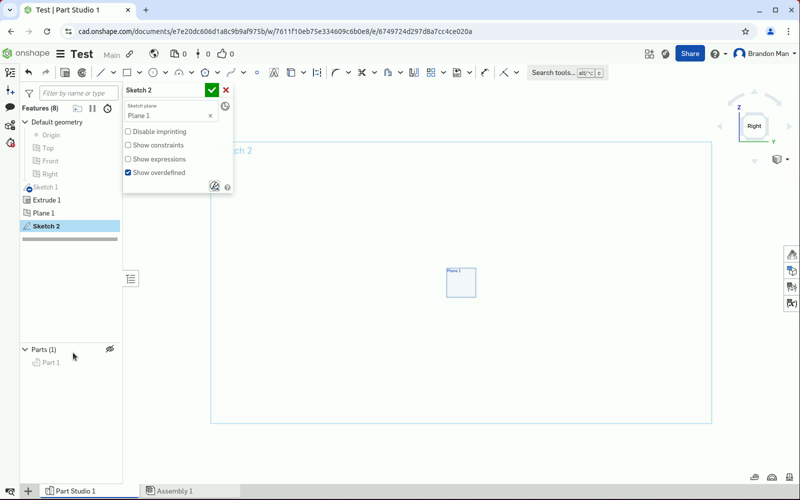
key(c)
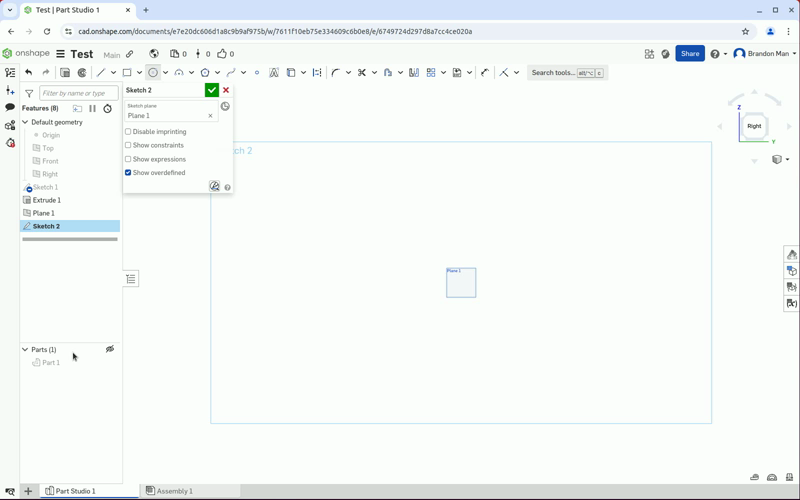
key_down(shift)
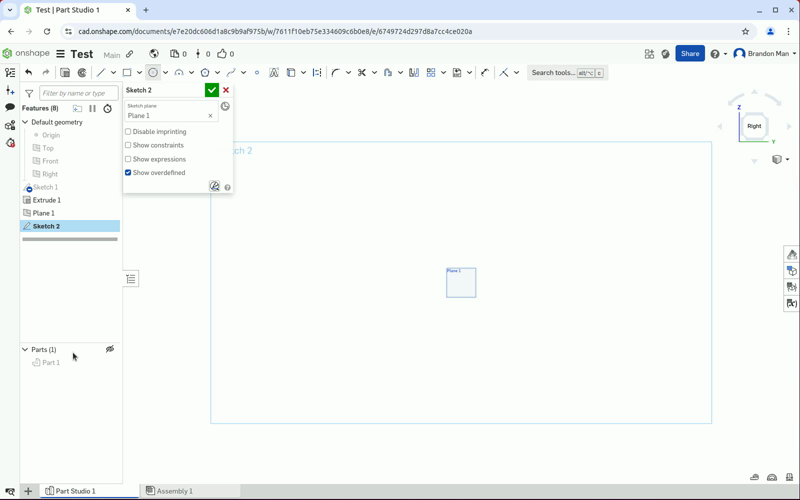
mouse_move(472, 281)
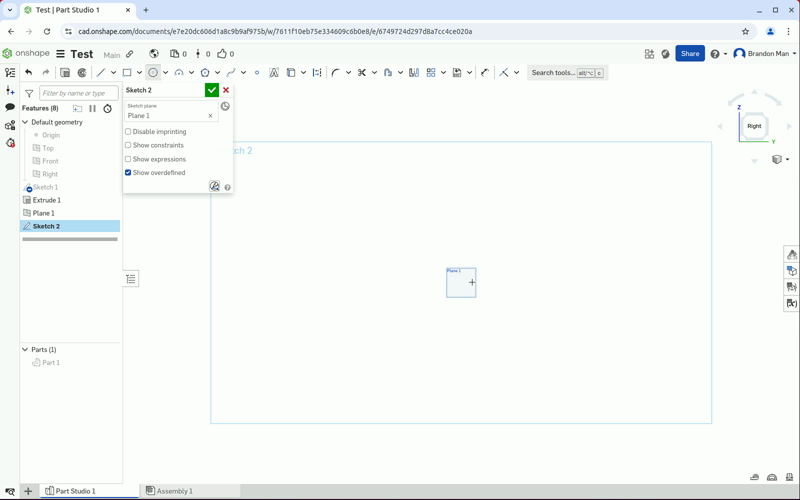
click(472, 281)
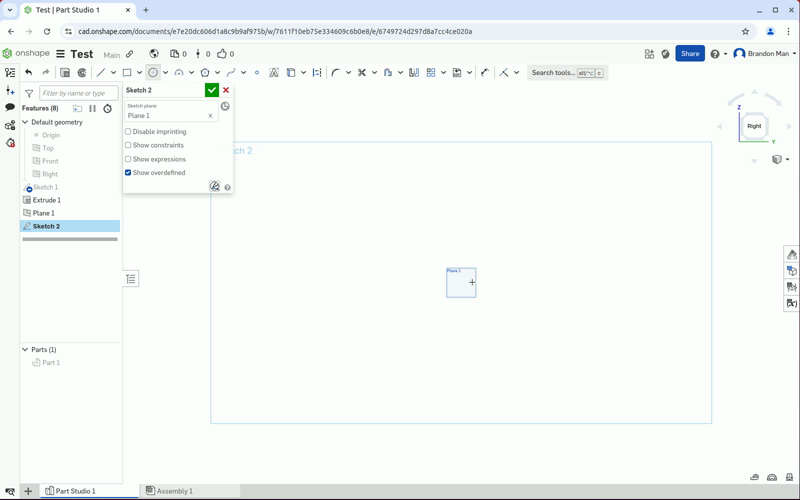
key_up(shift)
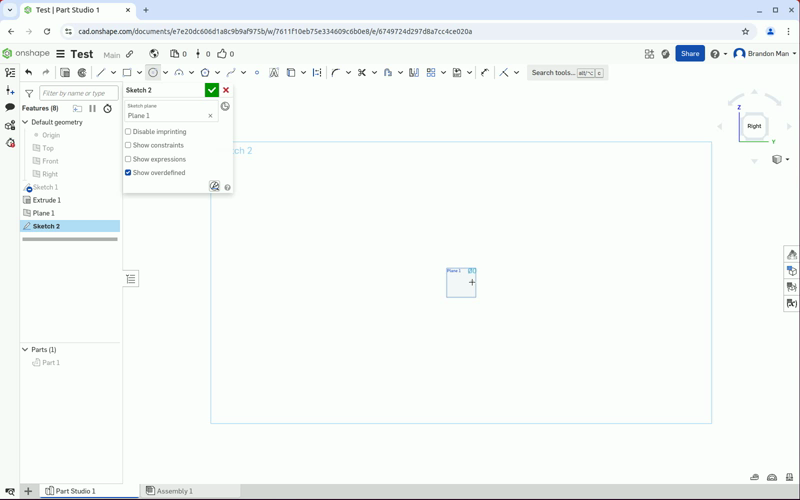
mouse_move(476, 281)
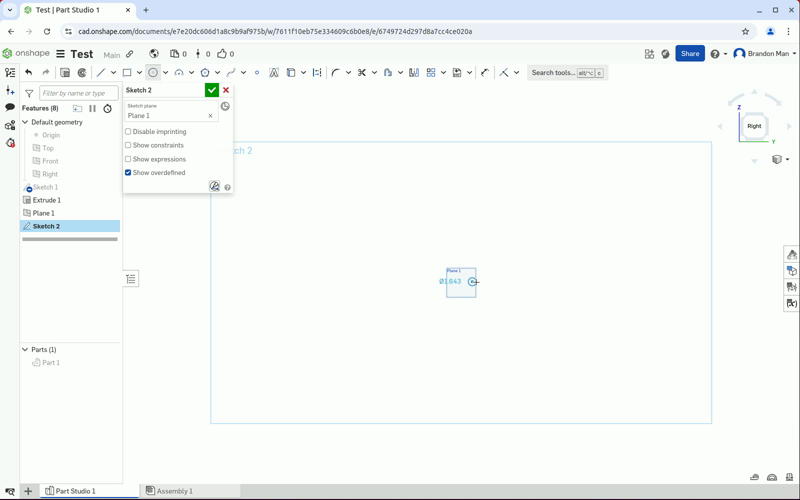
click(476, 281)
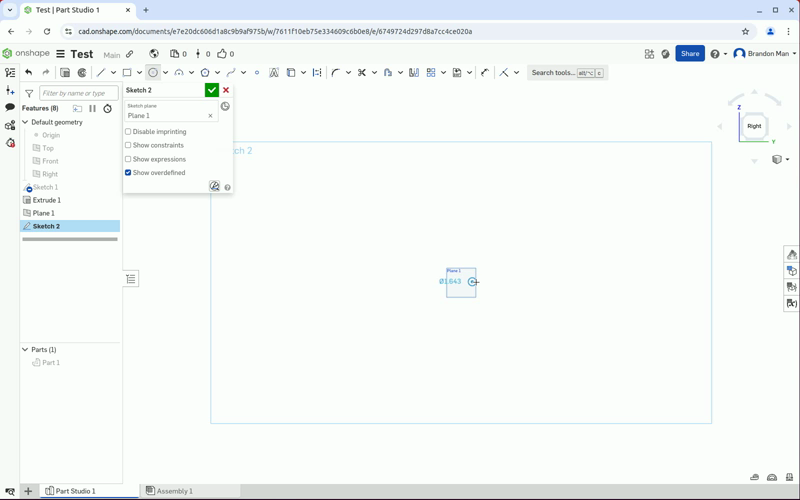
key(esc)
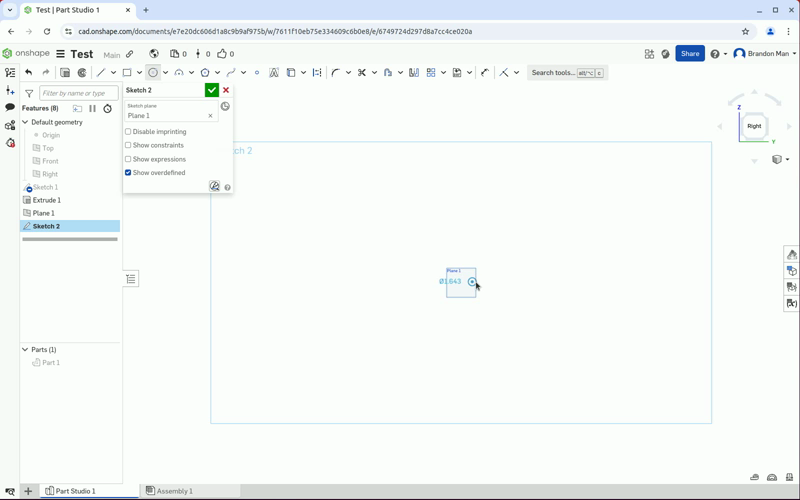
mouse_move(474, 284)
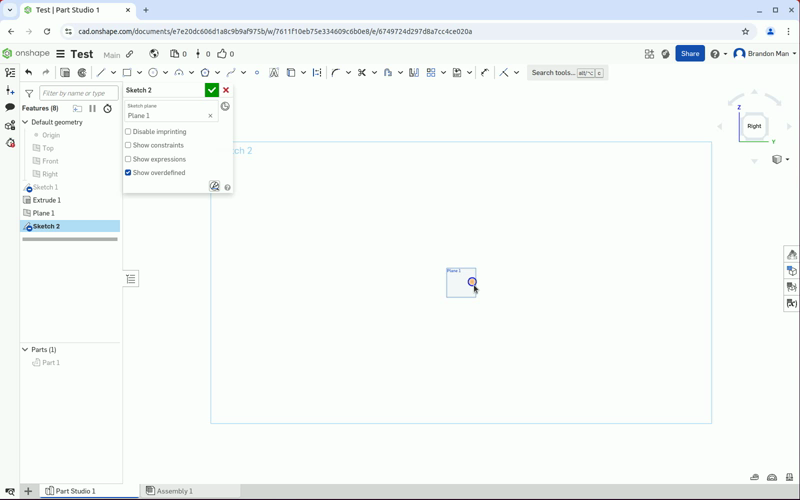
scroll(6)
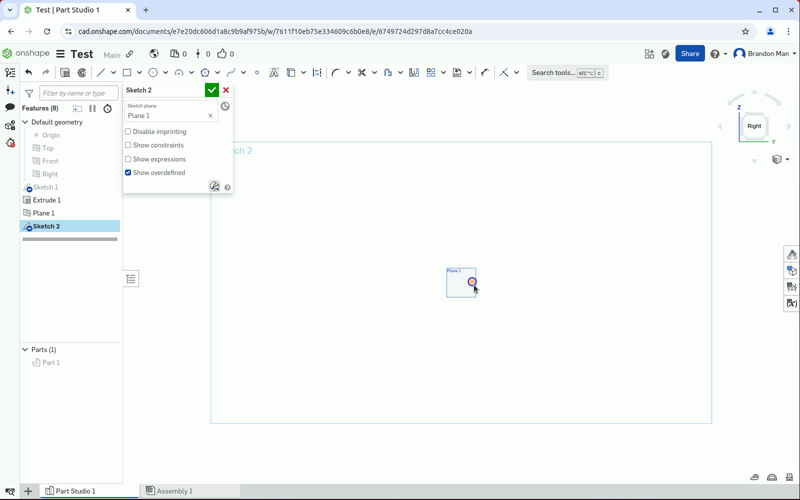
scroll(6)
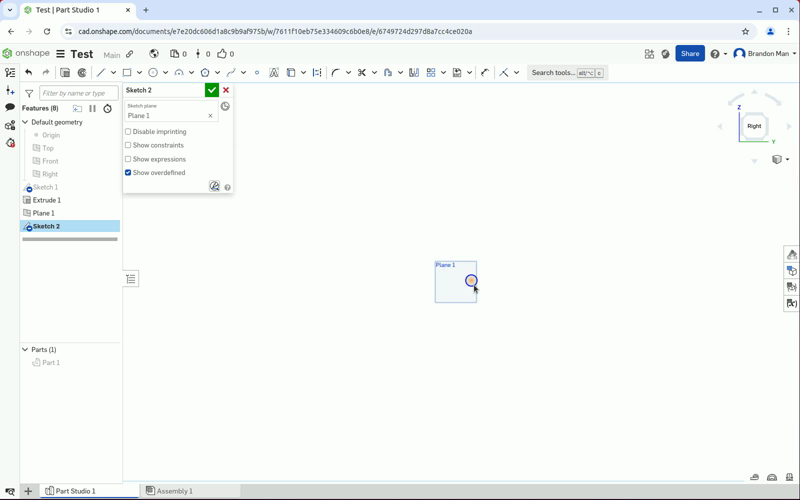
scroll(6)
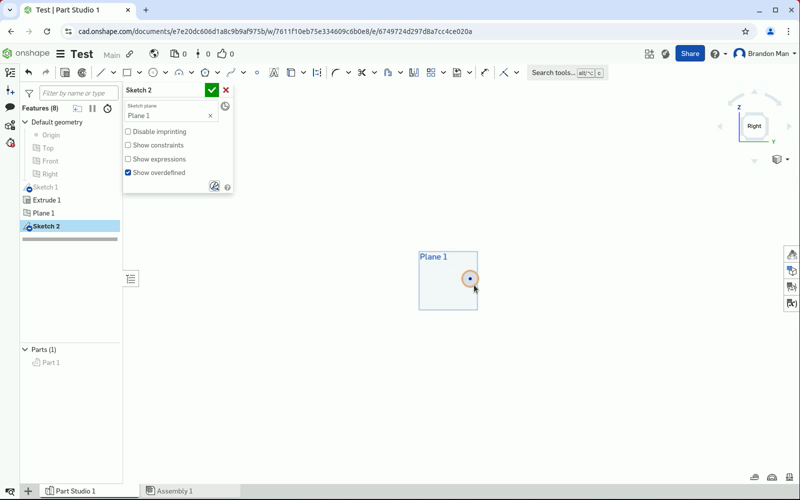
scroll(6)
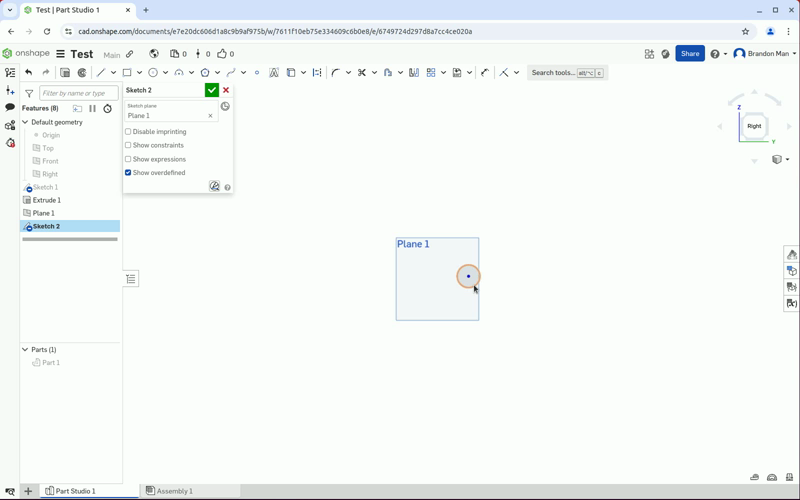
scroll(6)
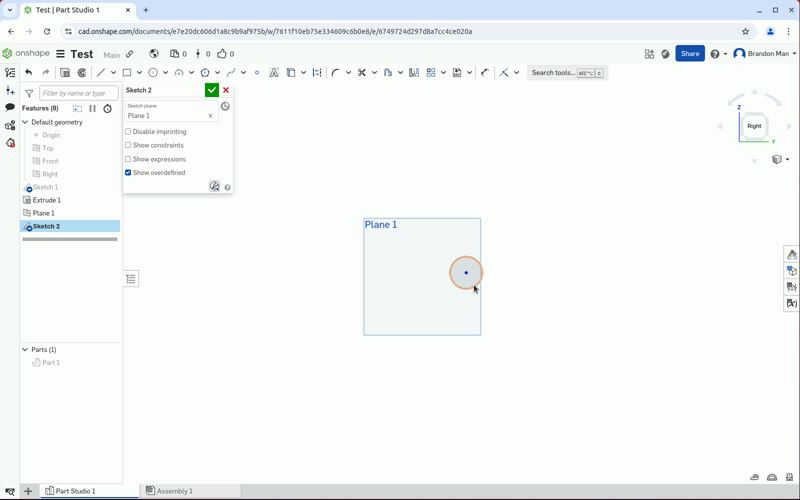
scroll(6)
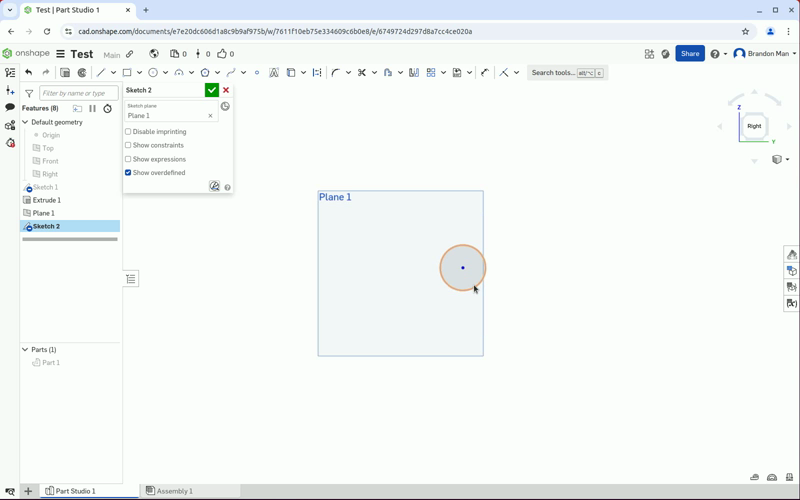
scroll(6)
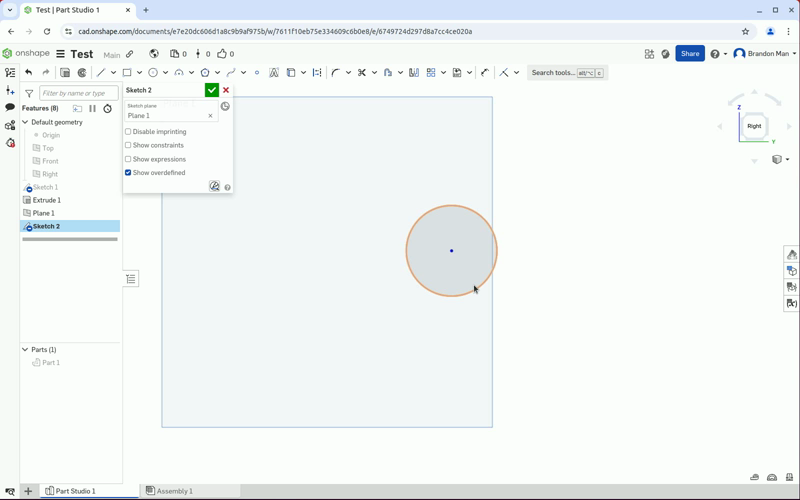
click(474, 284)
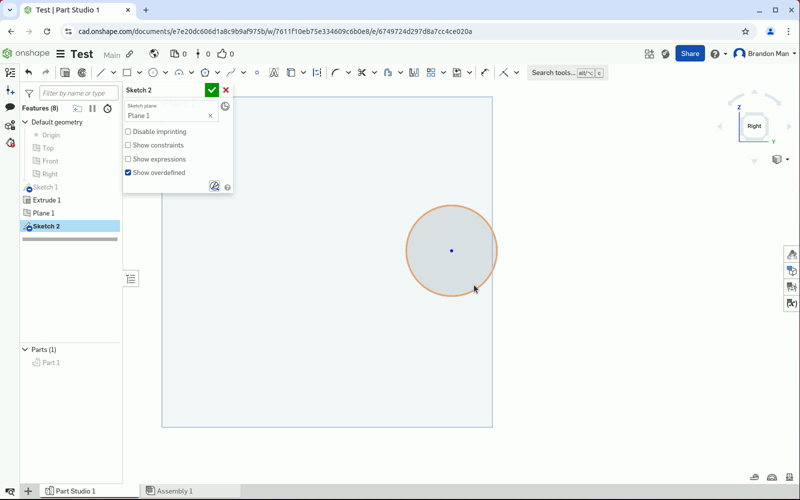
scroll(-6)
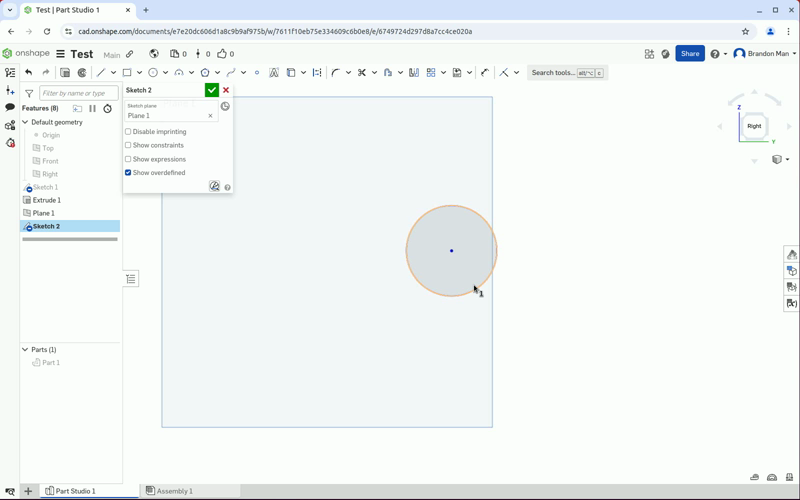
scroll(-6)
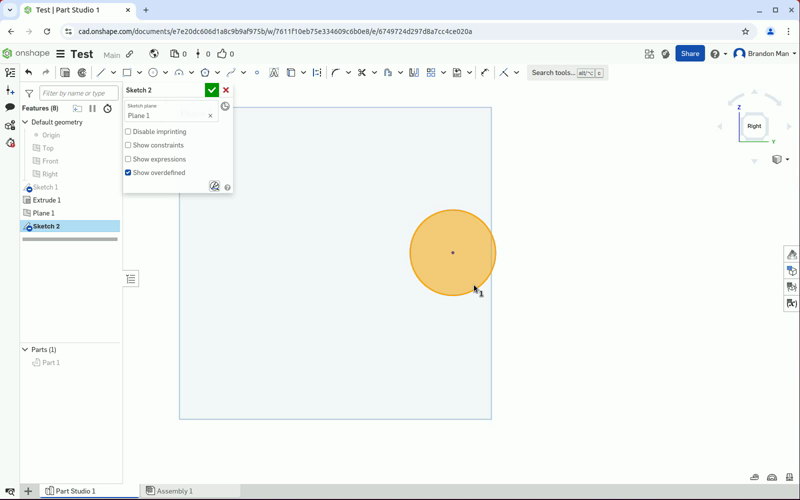
scroll(-6)
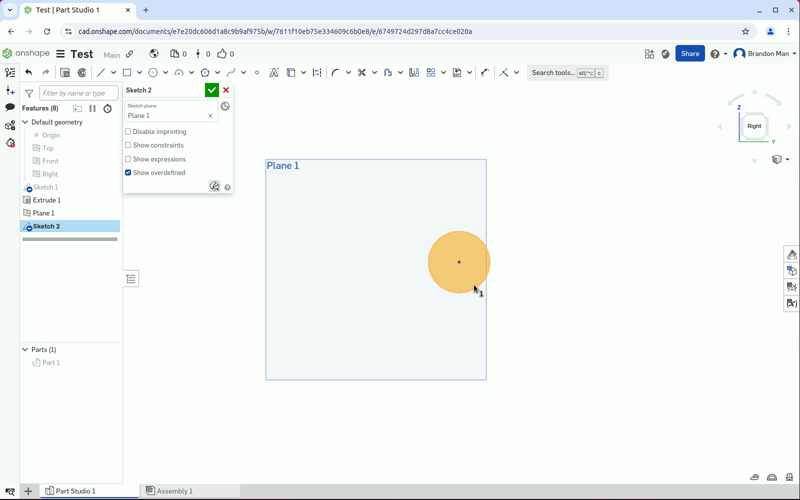
scroll(-6)
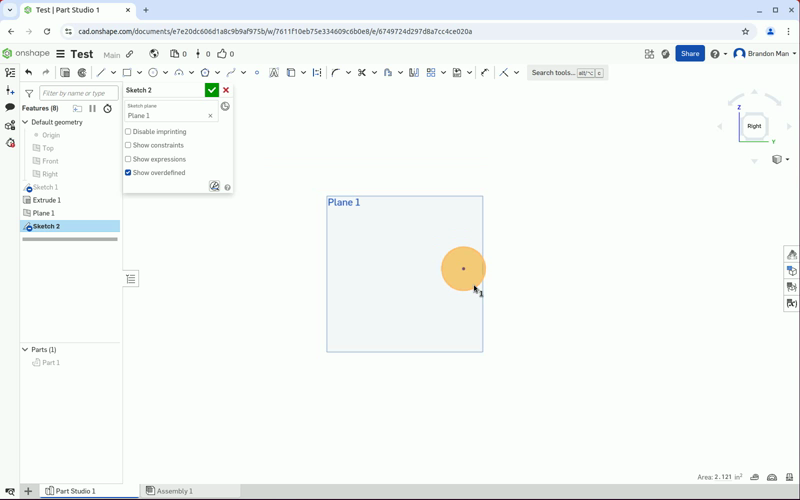
scroll(-6)
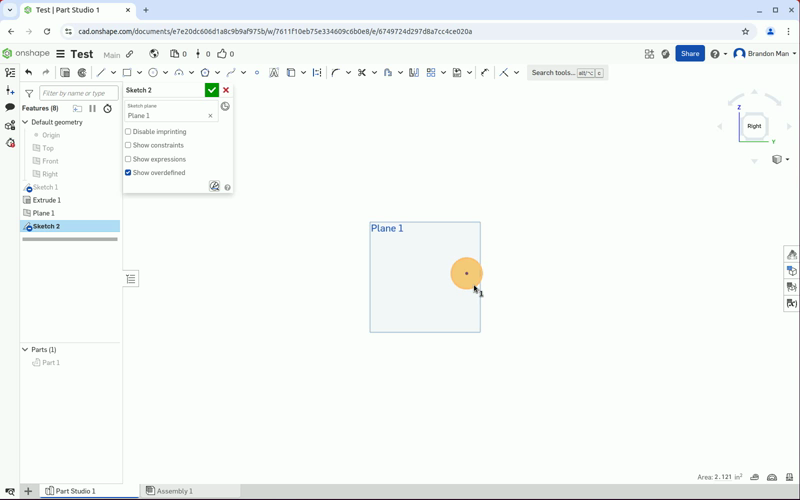
scroll(-6)
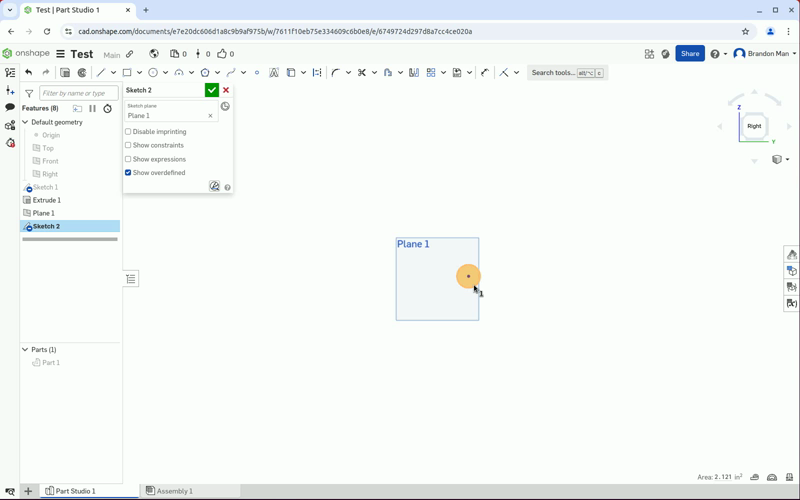
scroll(-6)
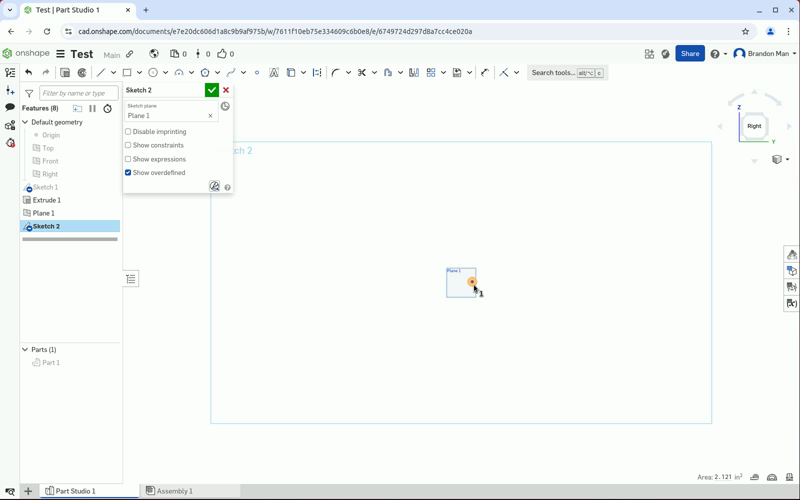
mouse_move(73, 352)
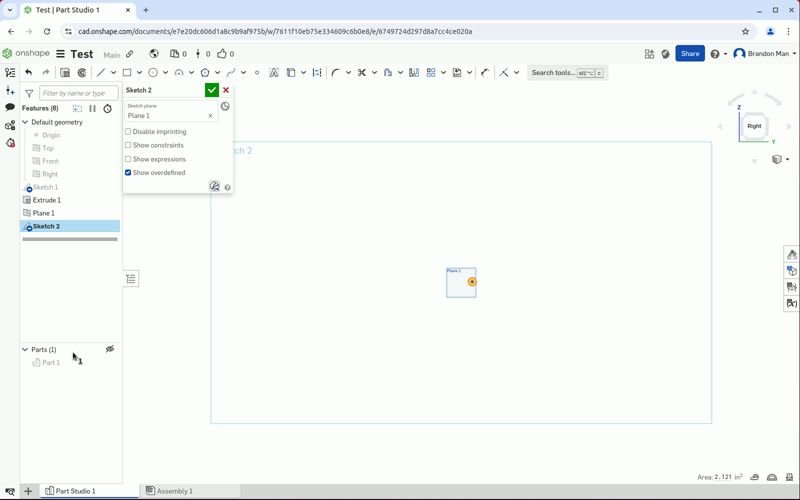
key(shift+y)
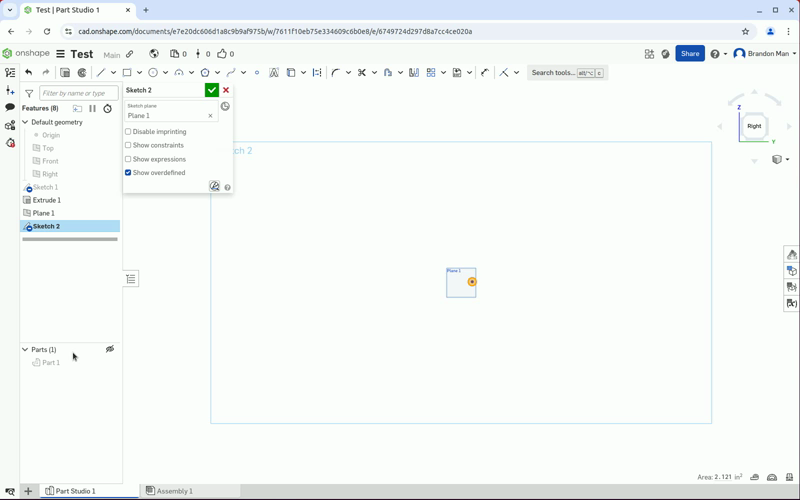
key(shift+e)
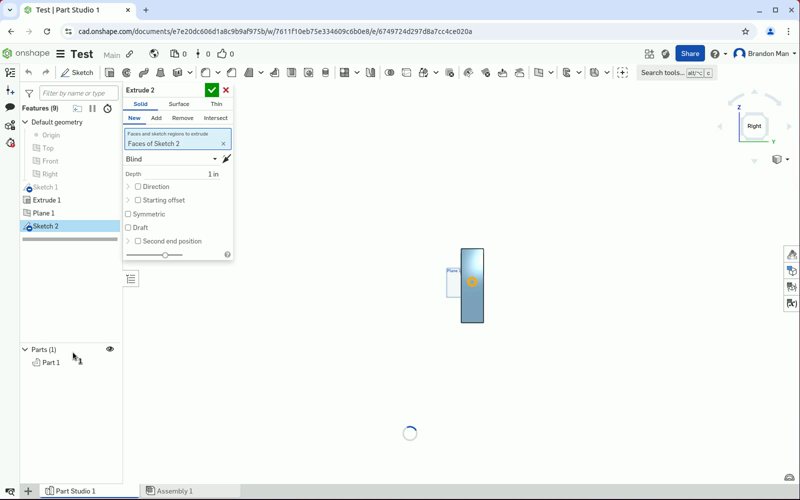
mouse_move(143, 106)
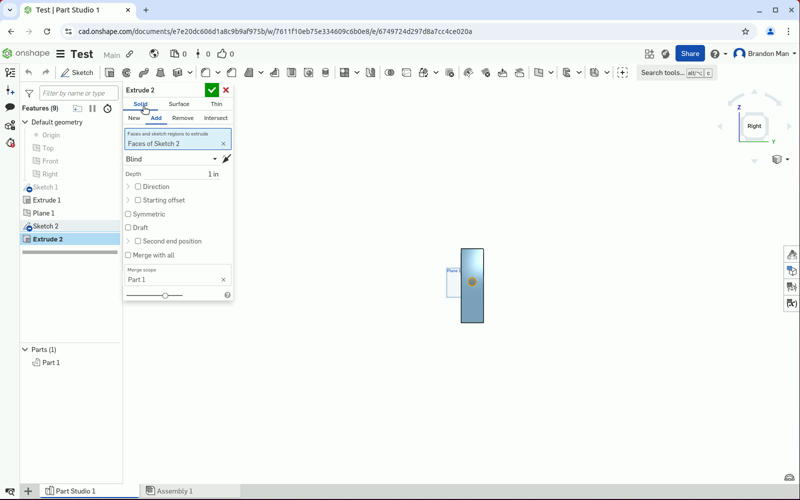
click(143, 106)
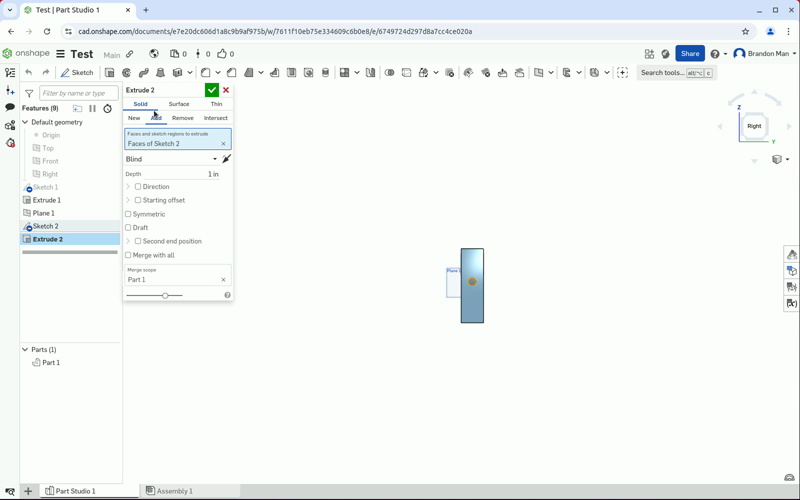
mouse_move(186, 120)
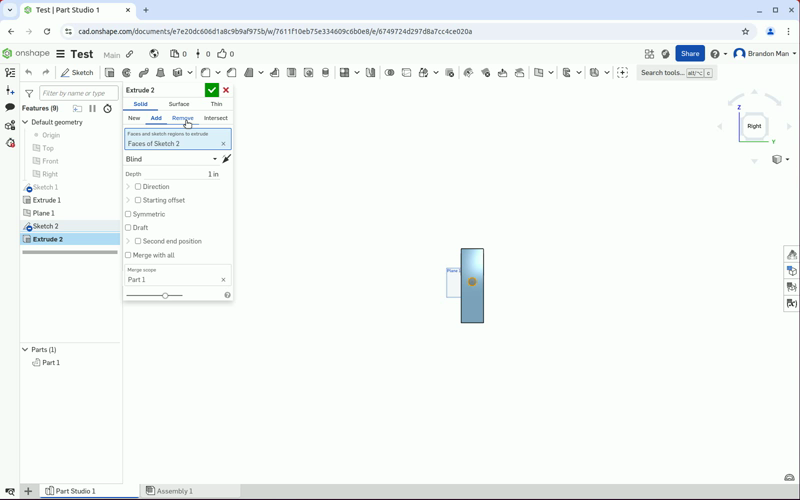
click(186, 120)
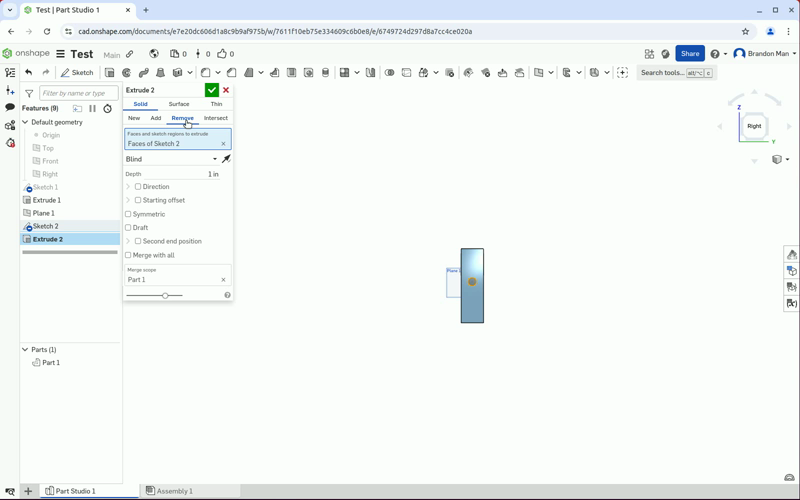
key(tab, 4)
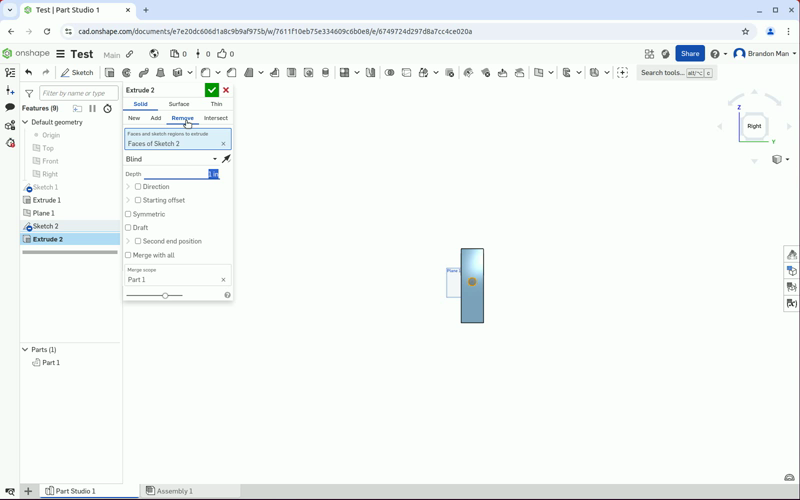
text(2.166)
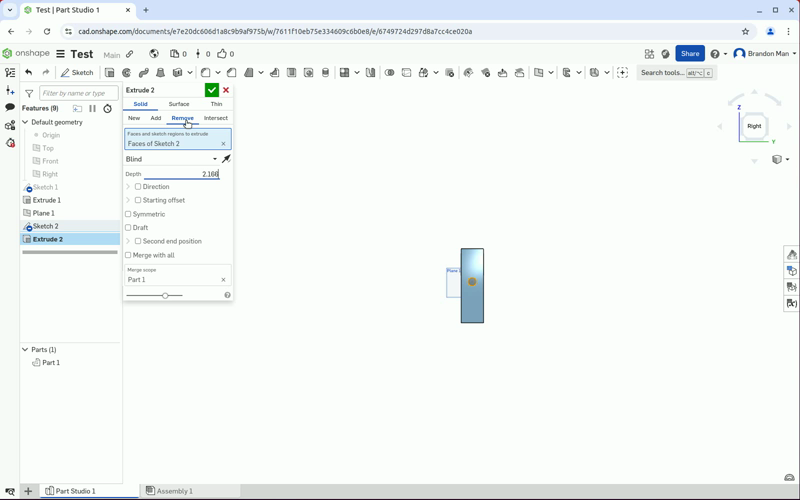
key(tab, 6)
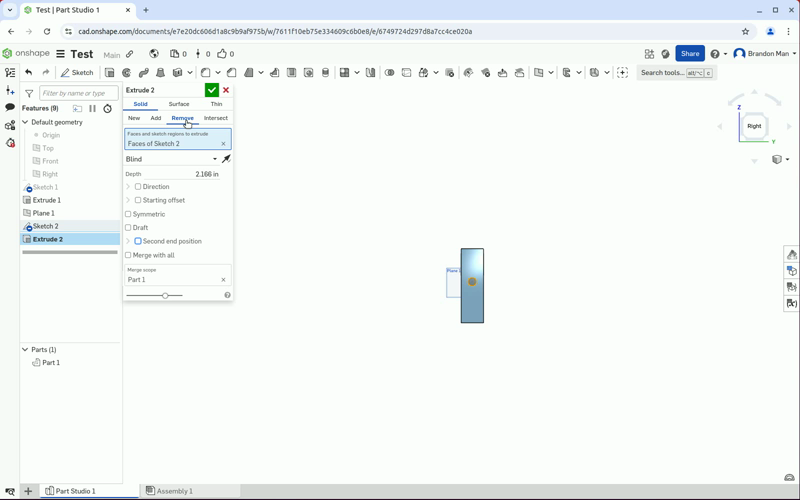
key(space)
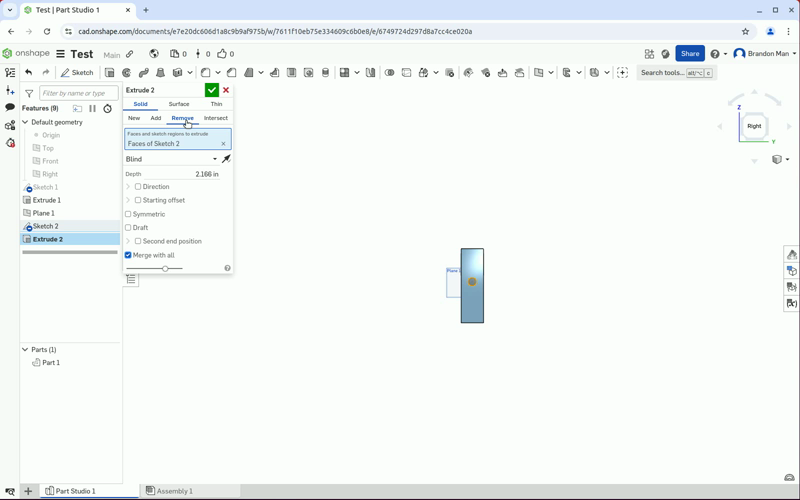
key(enter)
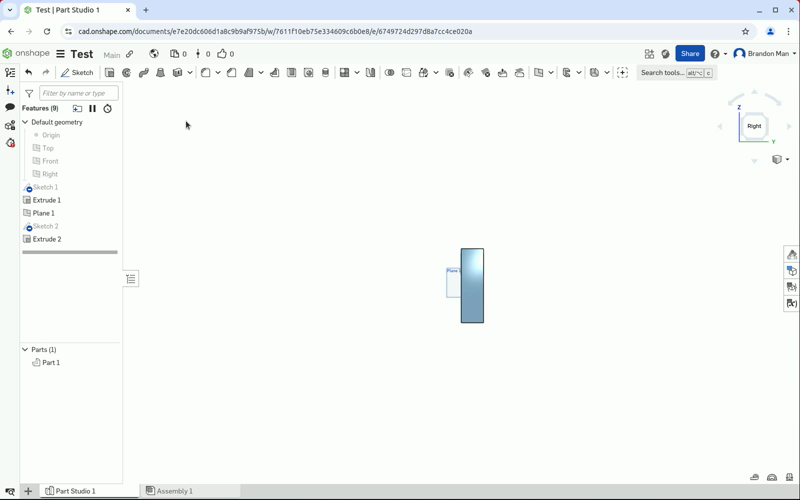
key(shift+h)
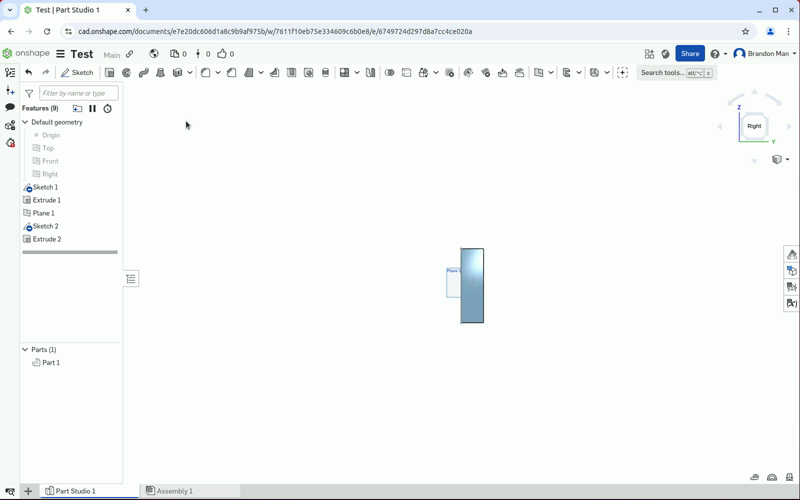
key(shift+h)
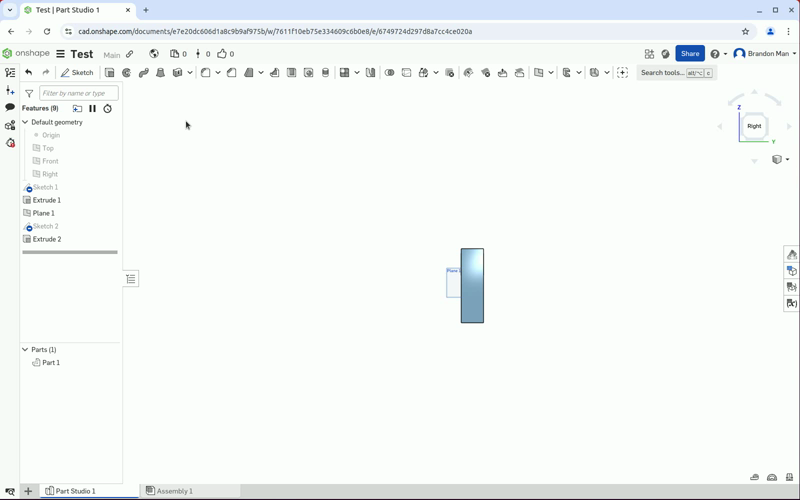
mouse_move(73, 189)
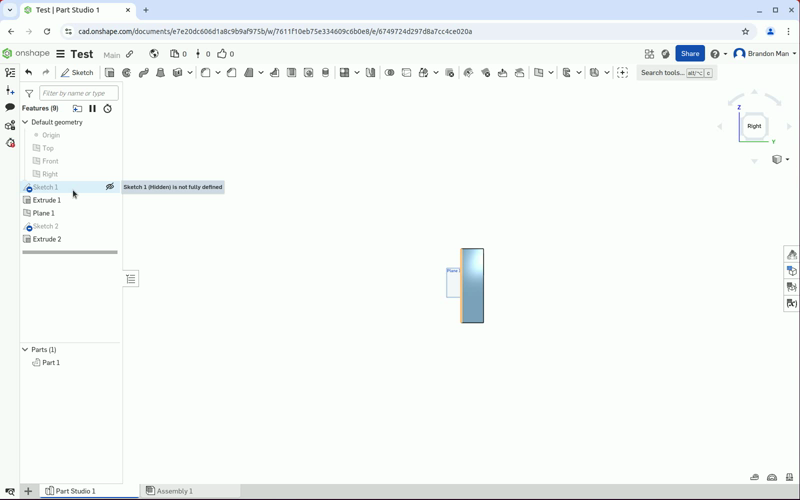
click(73, 189)
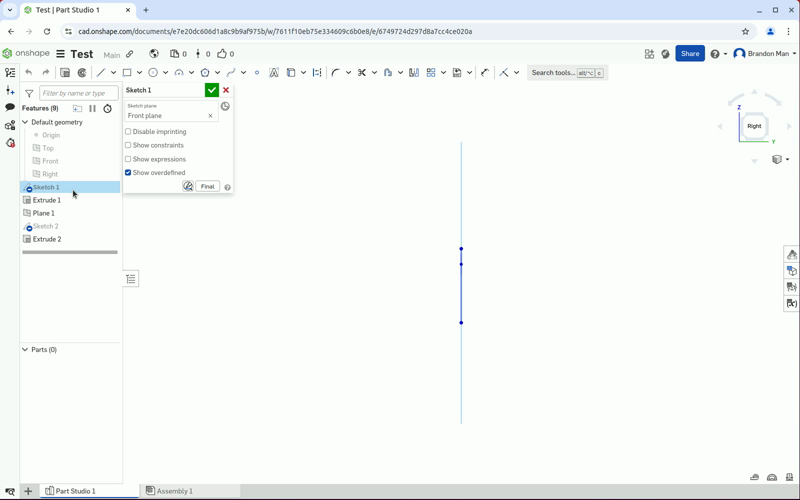
mouse_move(229, 92)
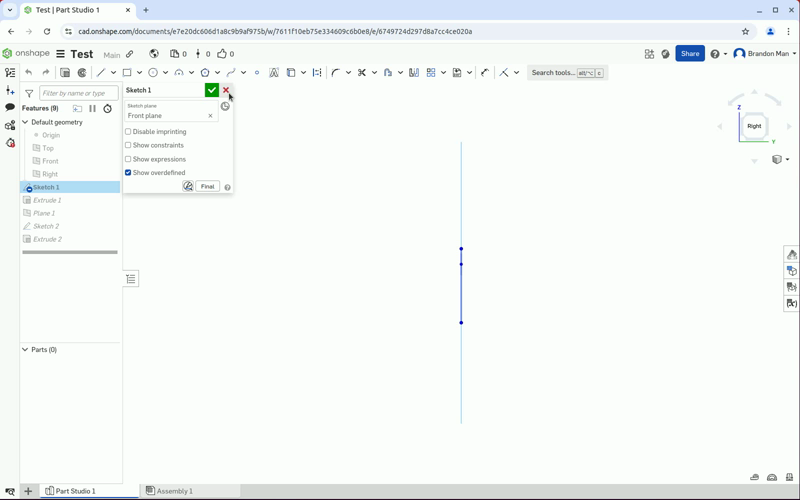
click(229, 92)
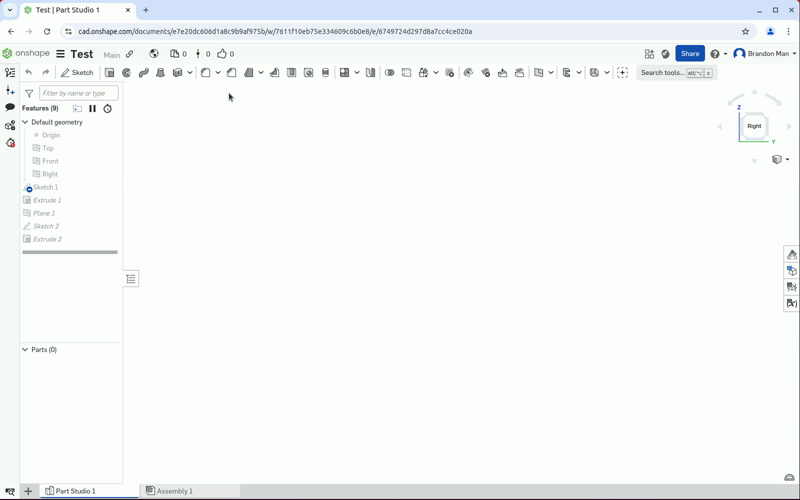
key(shift+s)
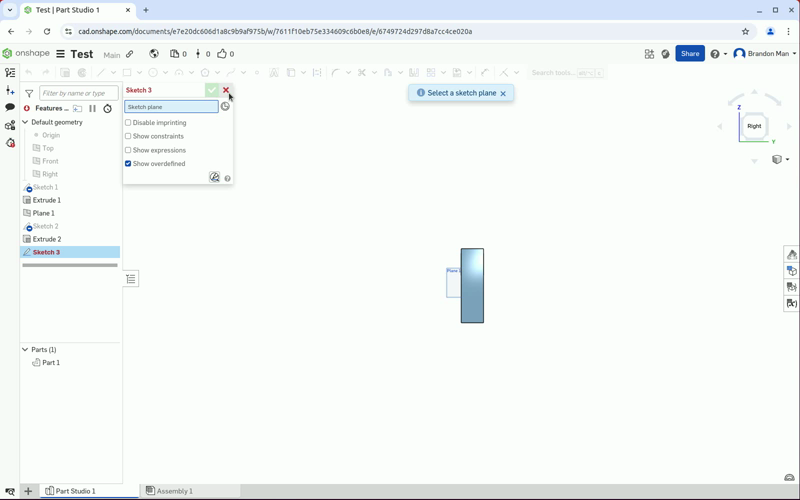
mouse_move(73, 215)
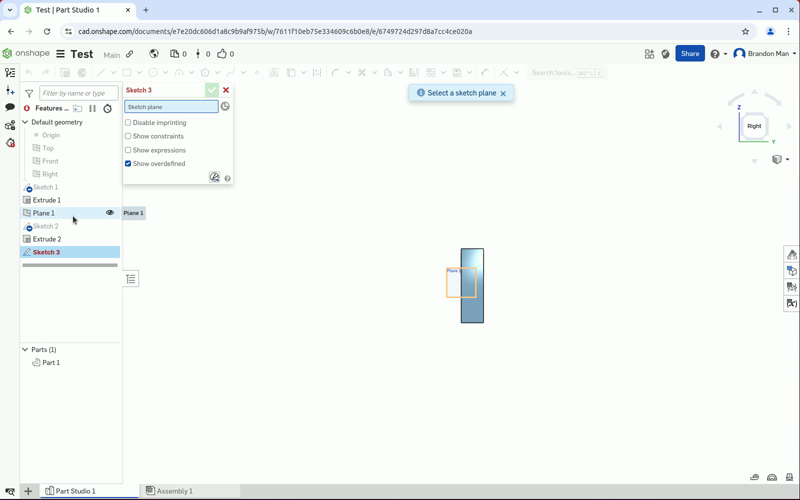
click(73, 215)
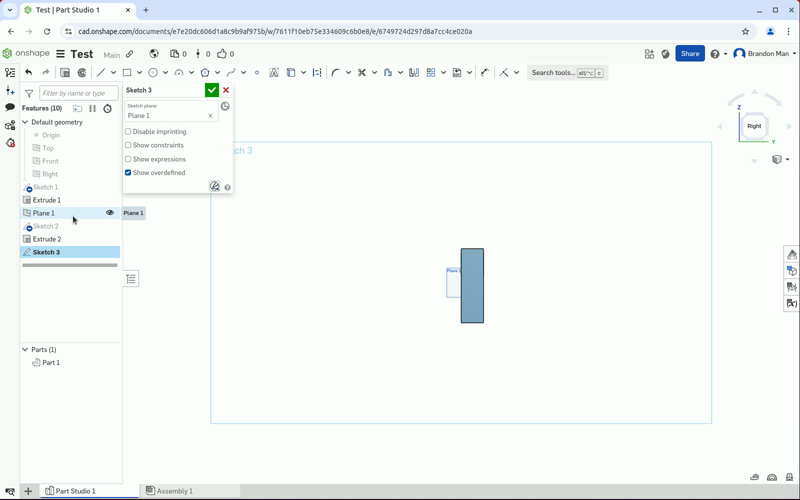
mouse_move(73, 352)
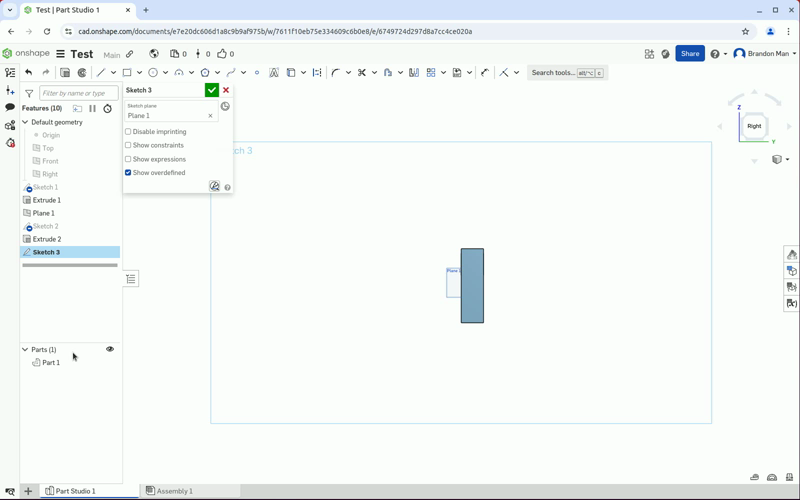
key(y)
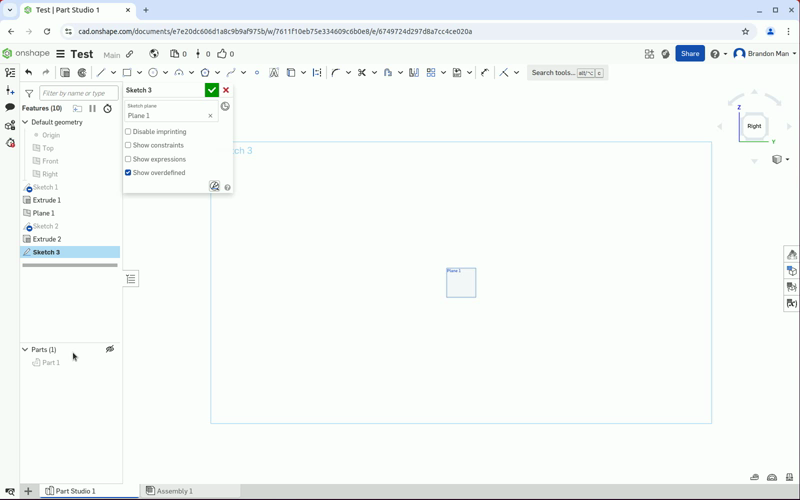
key(c)
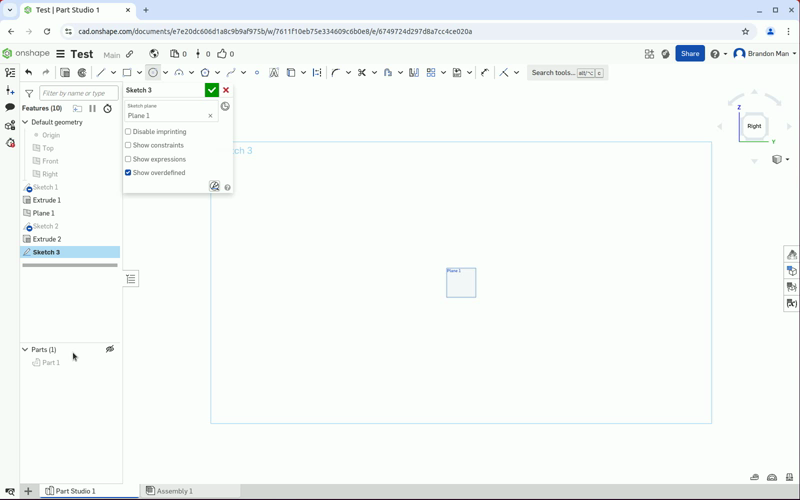
key_down(shift)
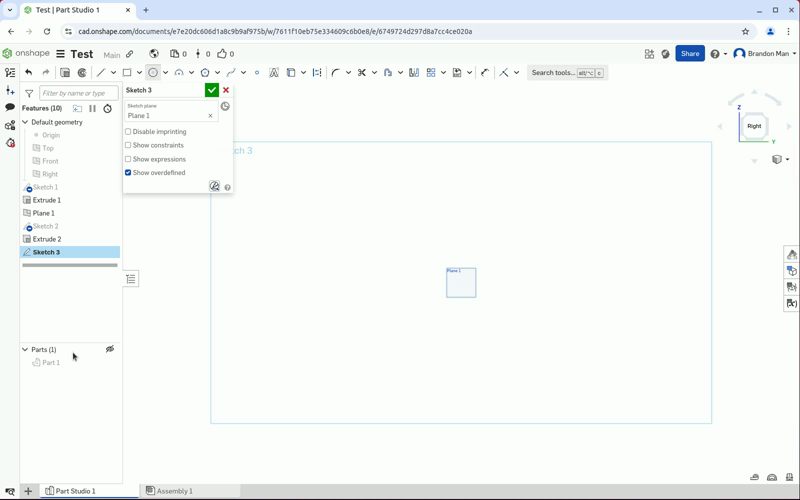
mouse_move(472, 257)
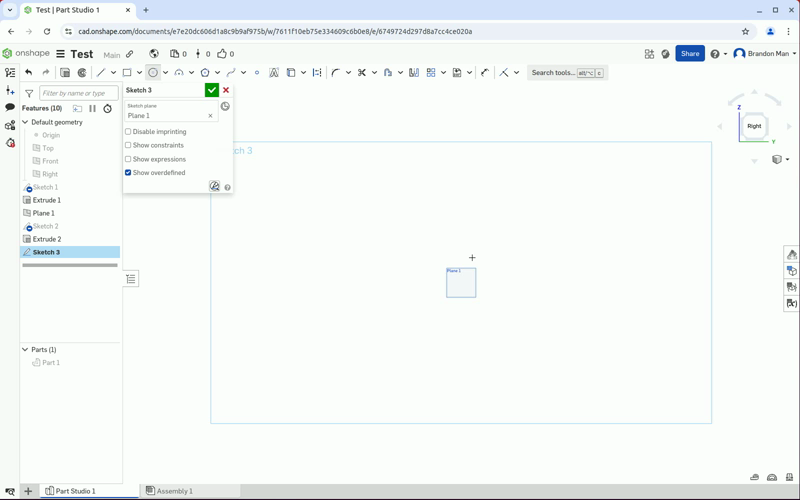
click(472, 257)
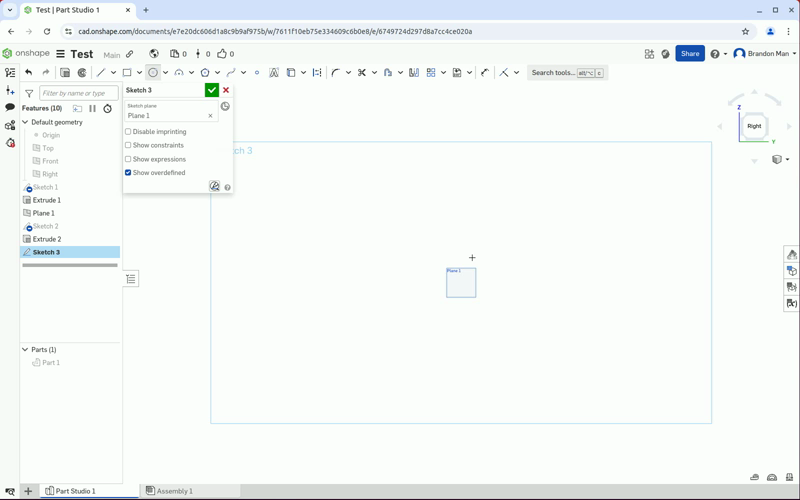
key_up(shift)
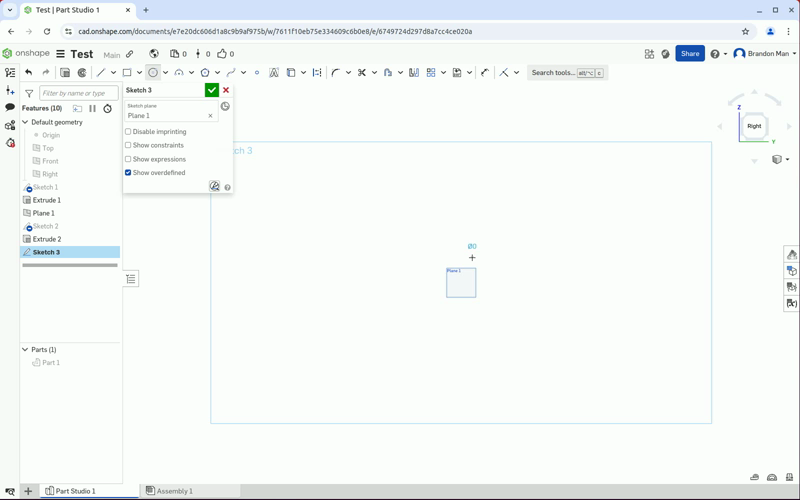
mouse_move(476, 257)
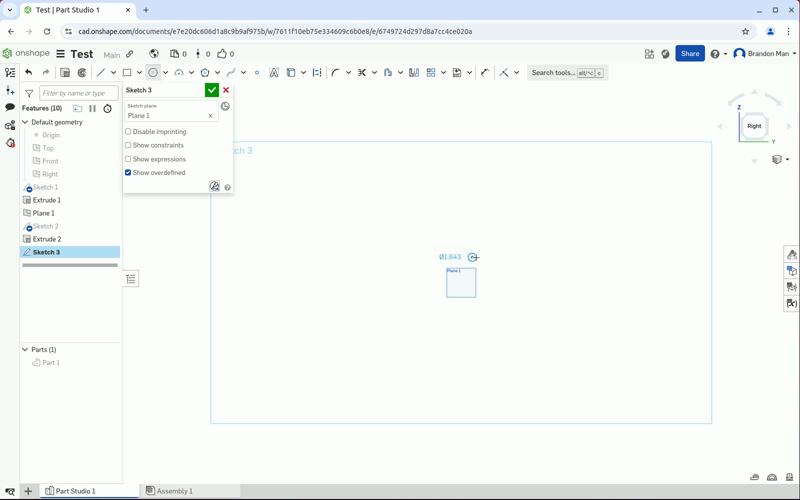
click(476, 257)
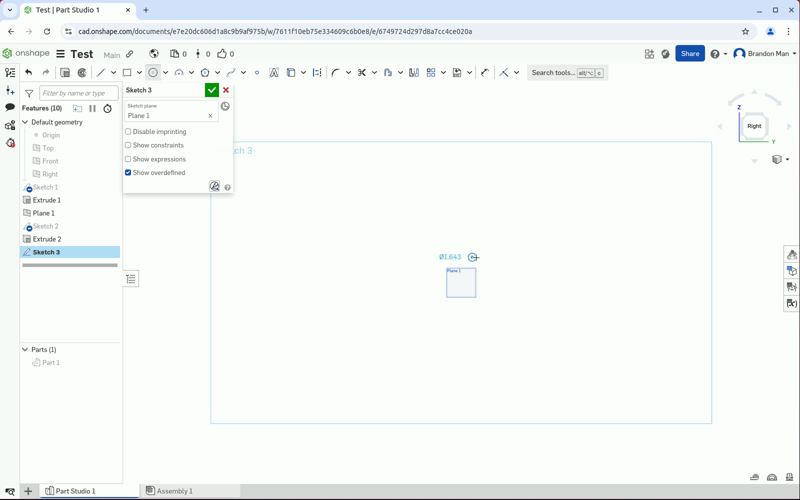
key(esc)
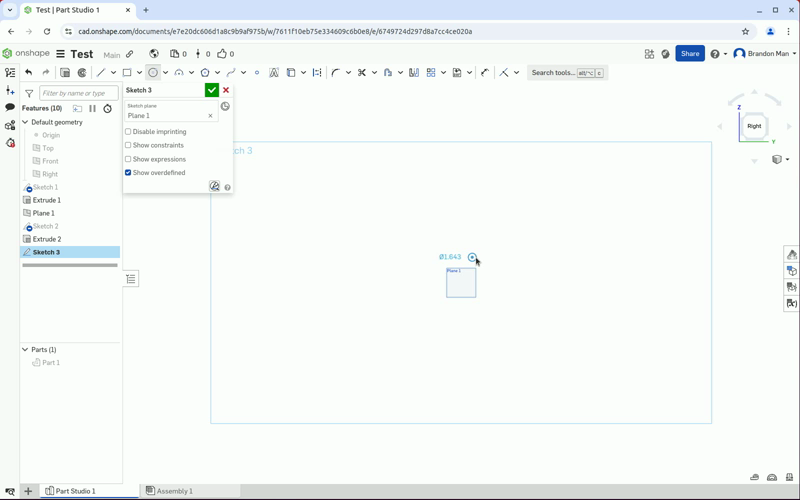
mouse_move(471, 255)
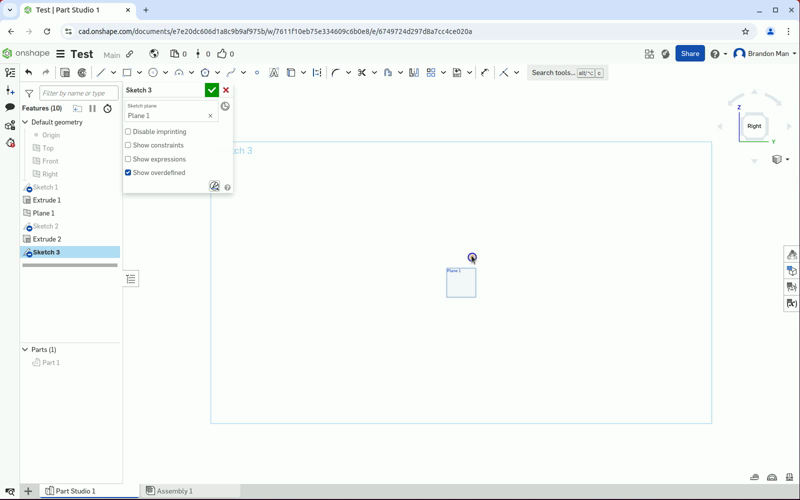
scroll(6)
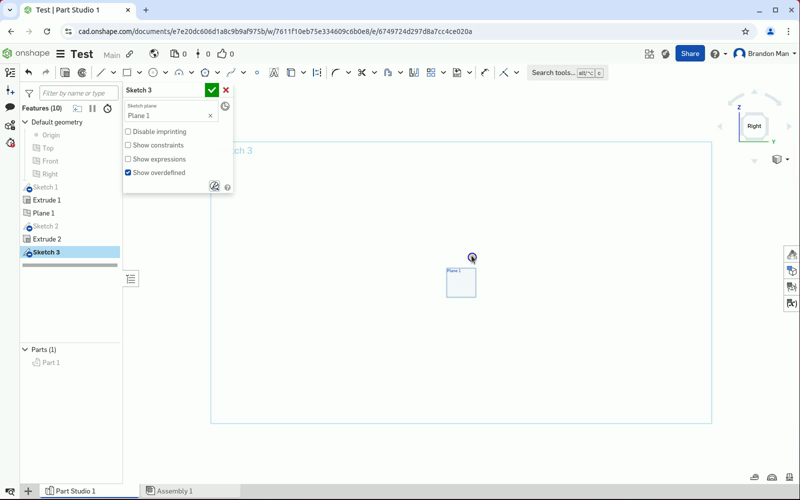
scroll(6)
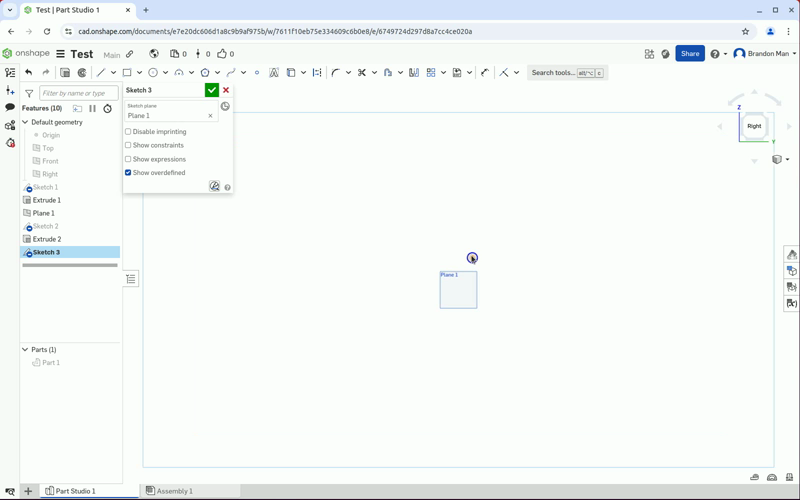
scroll(6)
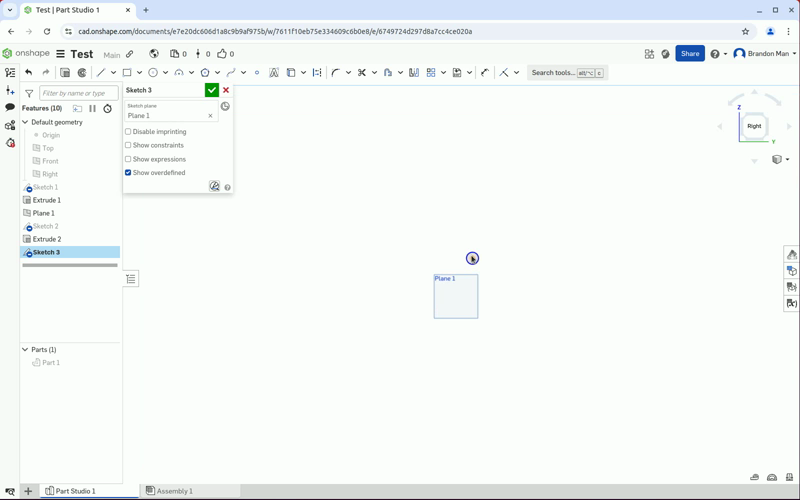
scroll(6)
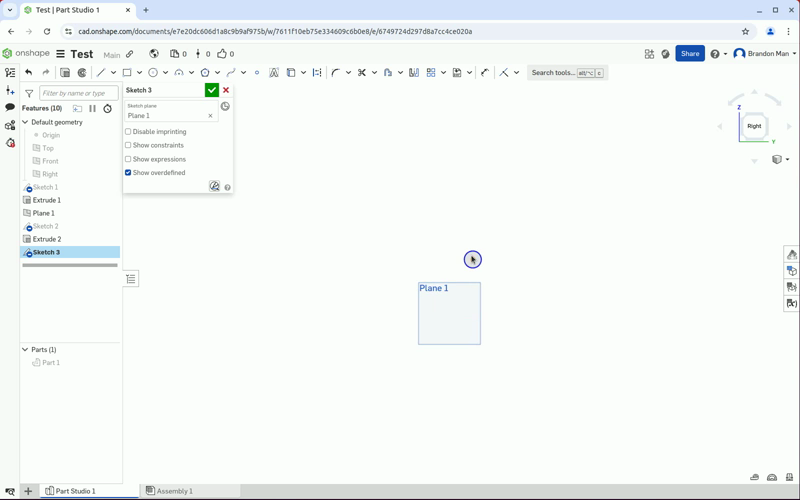
scroll(6)
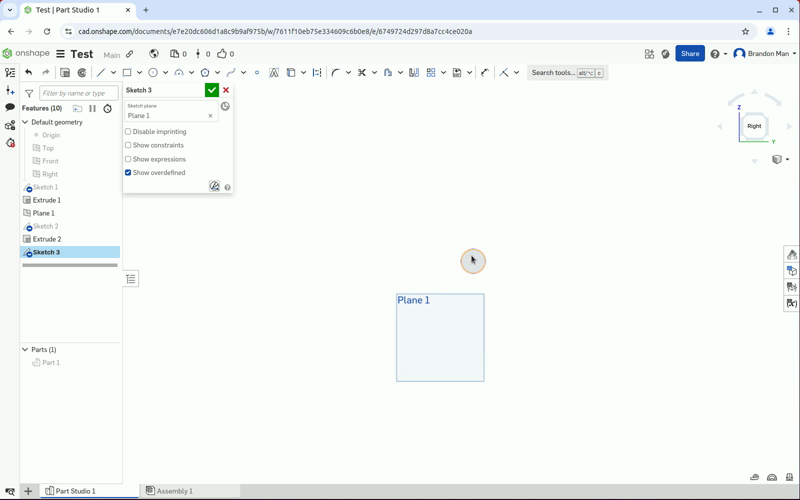
scroll(6)
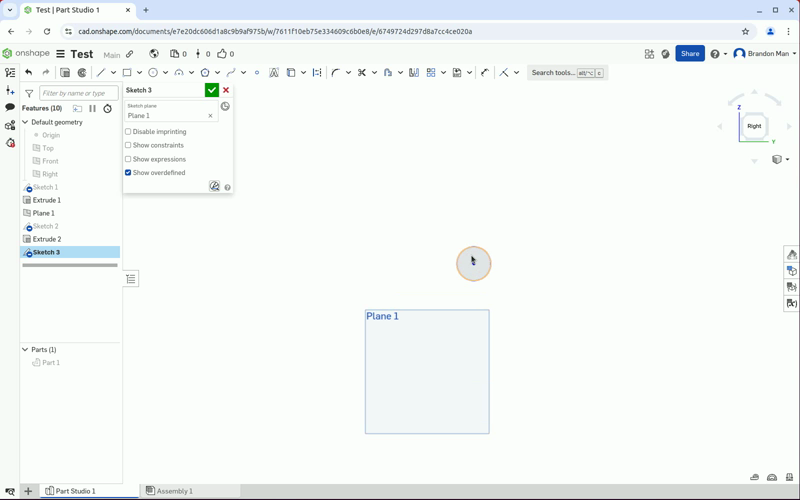
scroll(6)
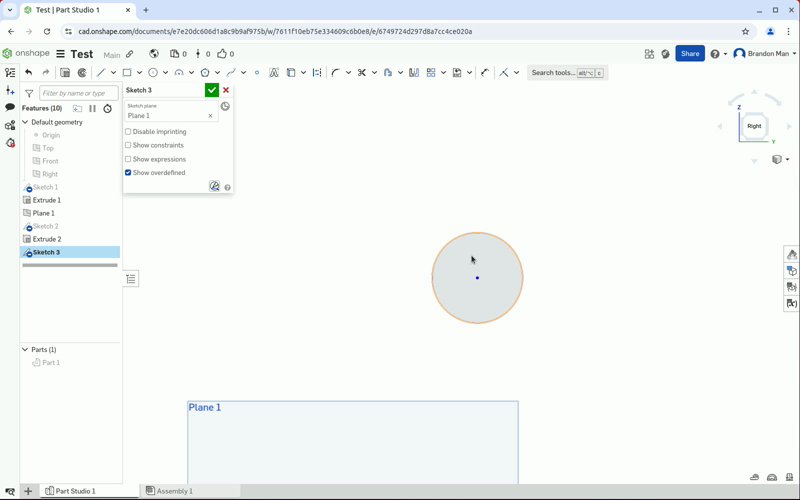
click(471, 255)
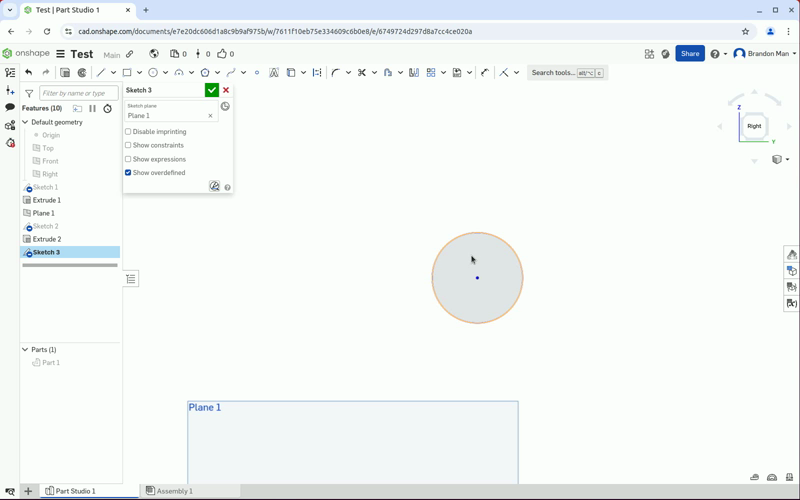
scroll(-6)
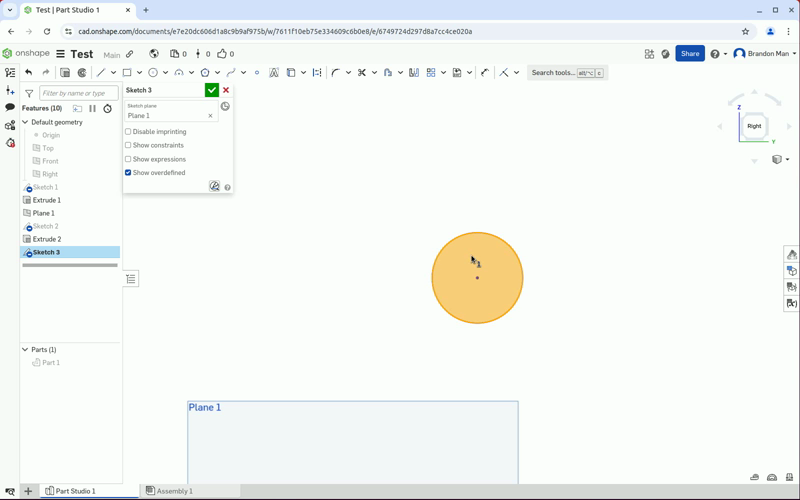
scroll(-6)
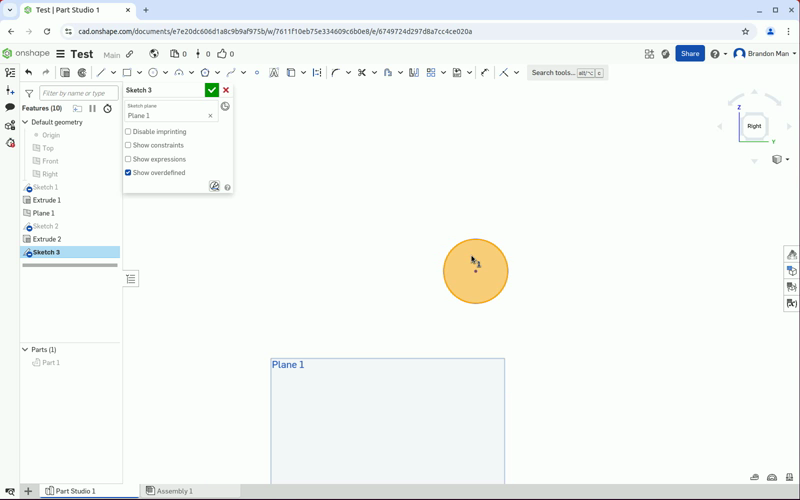
scroll(-6)
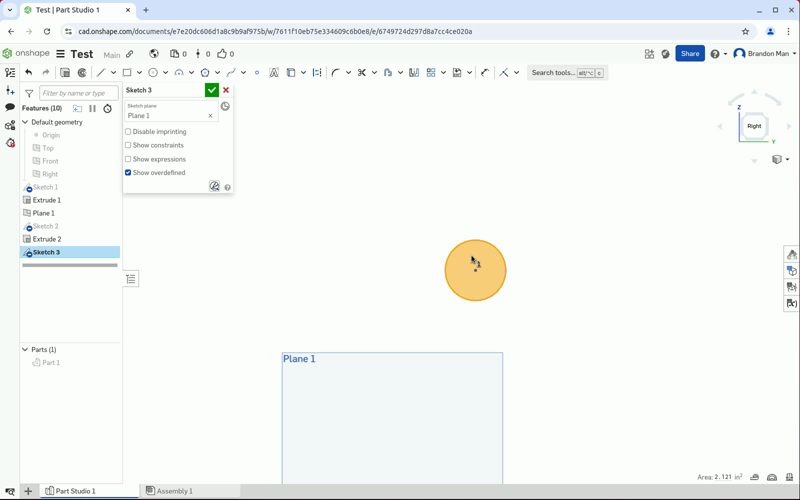
scroll(-6)
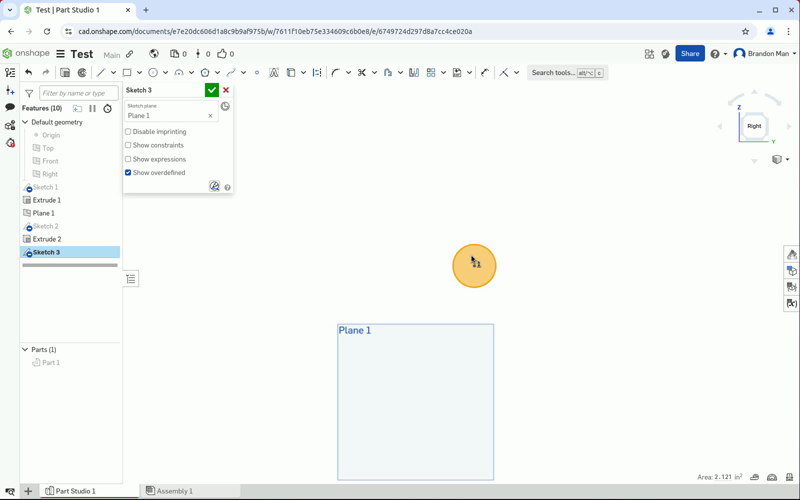
scroll(-6)
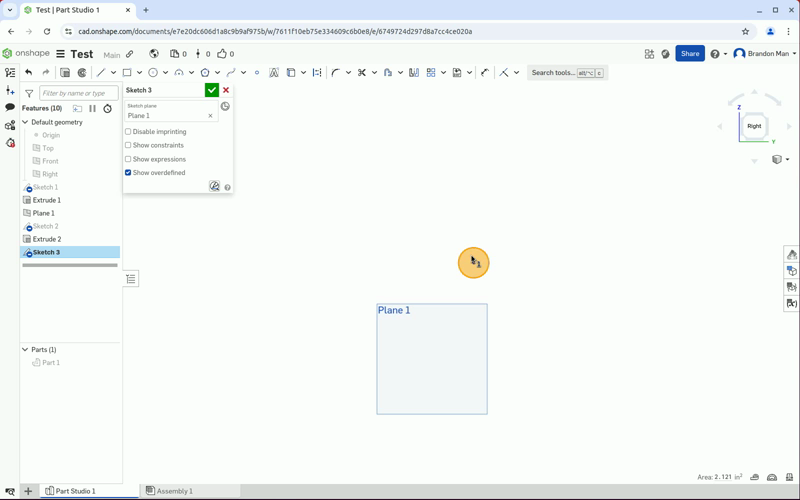
scroll(-6)
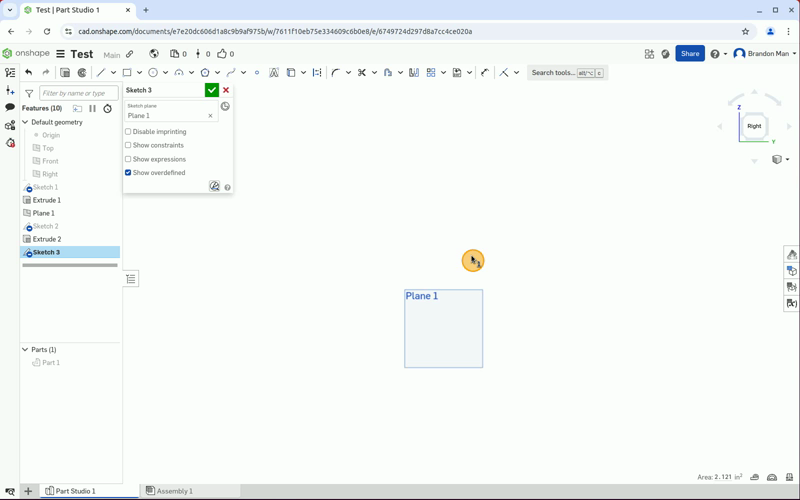
scroll(-6)
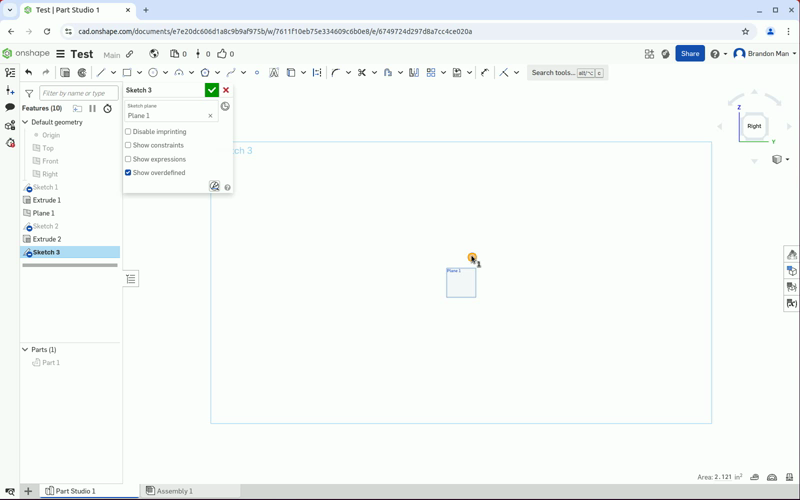
mouse_move(73, 352)
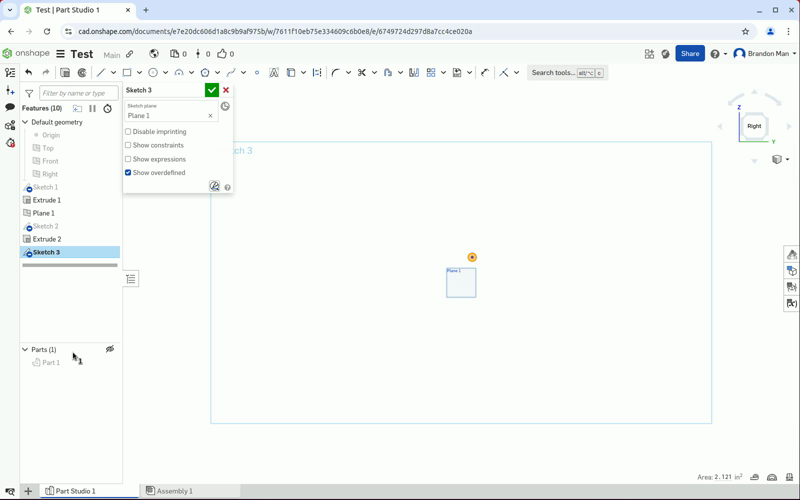
key(shift+y)
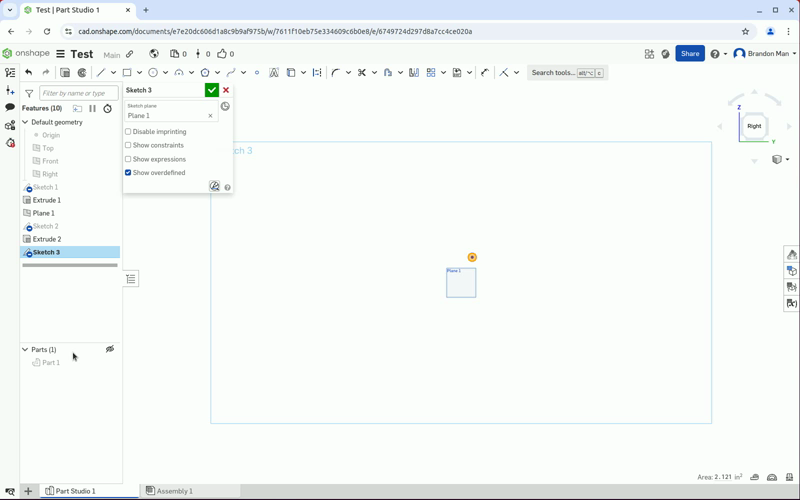
key(shift+e)
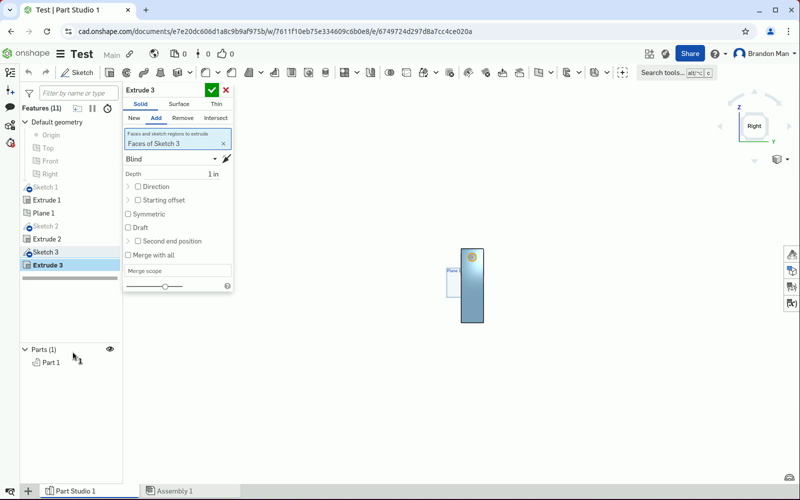
mouse_move(143, 106)
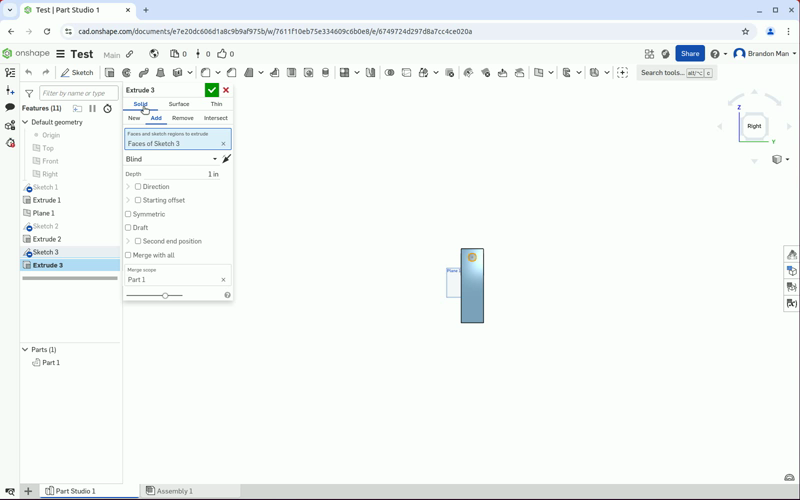
click(143, 106)
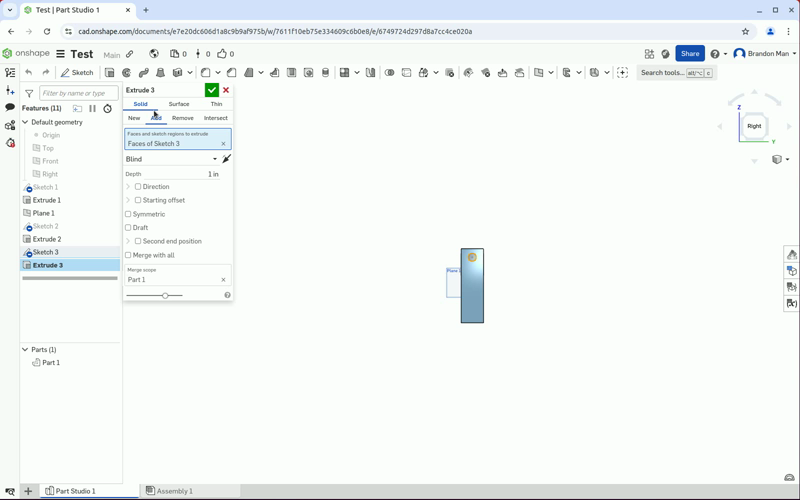
mouse_move(186, 120)
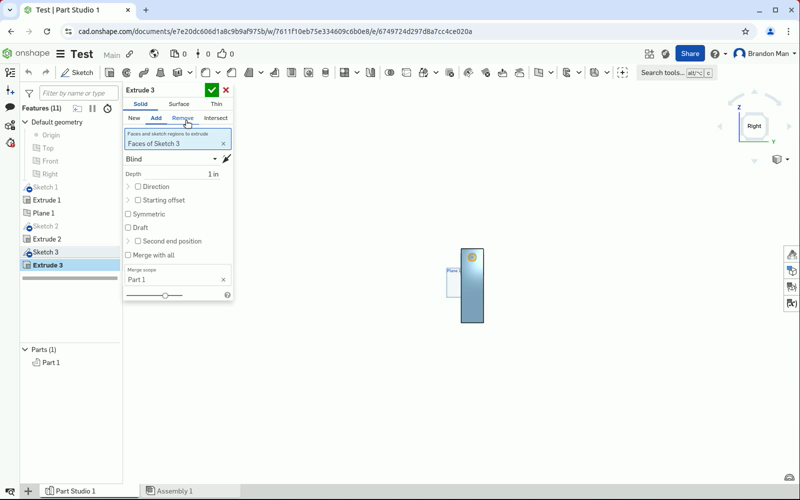
click(186, 120)
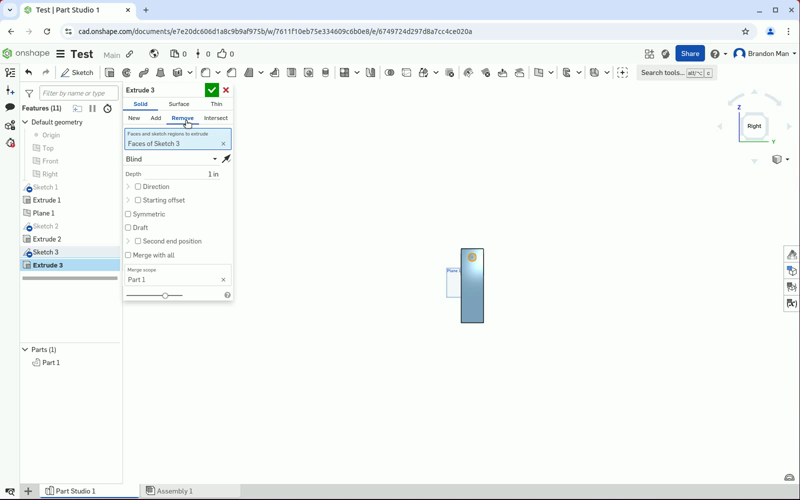
key(tab, 4)
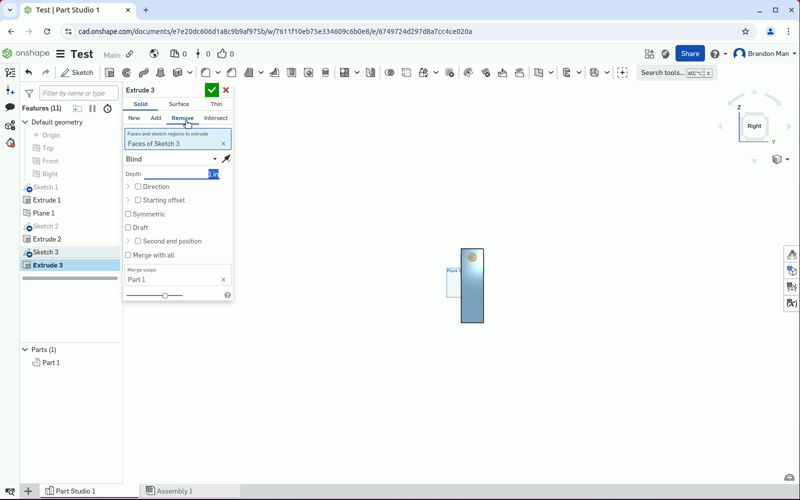
text(2.166)
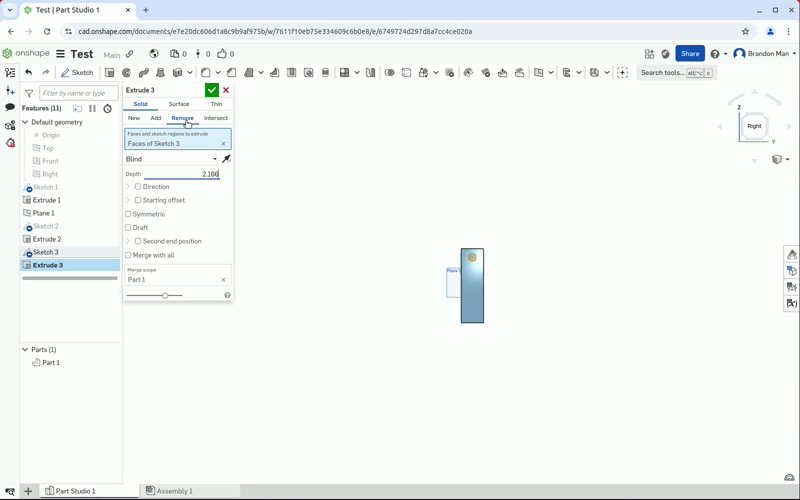
key(tab, 6)
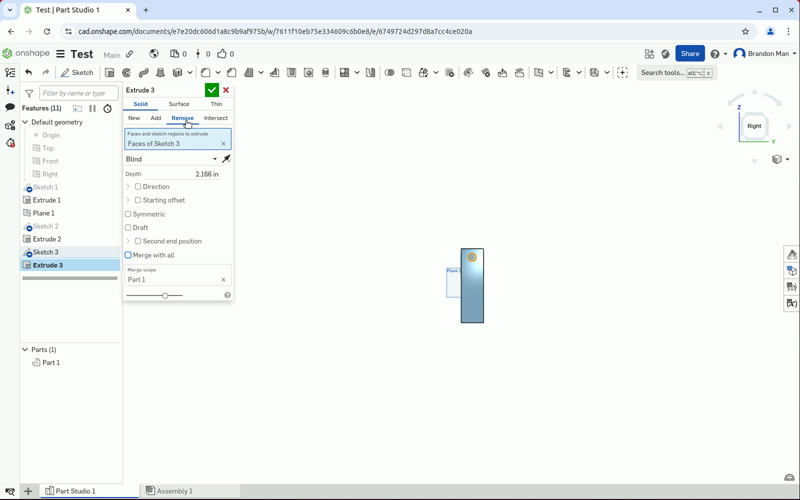
key(space)
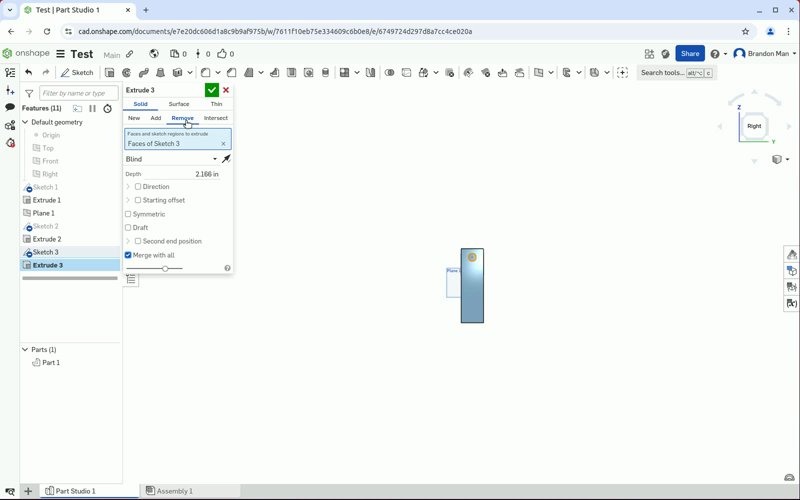
key(enter)
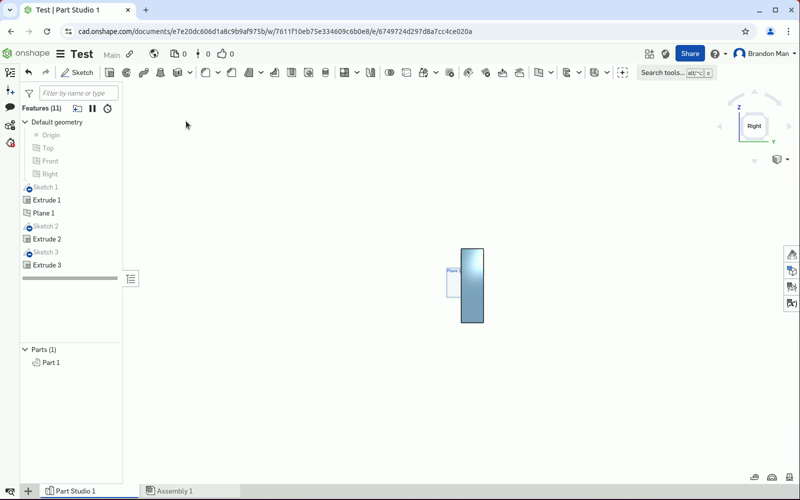
key(shift+h)
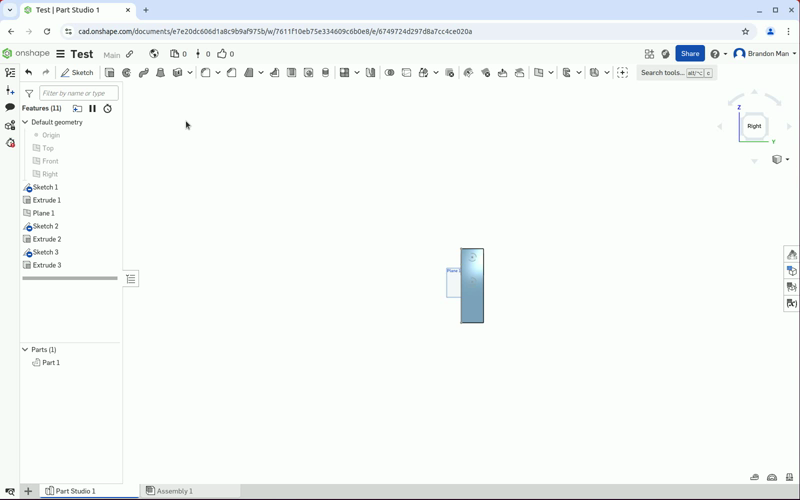
key(shift+h)
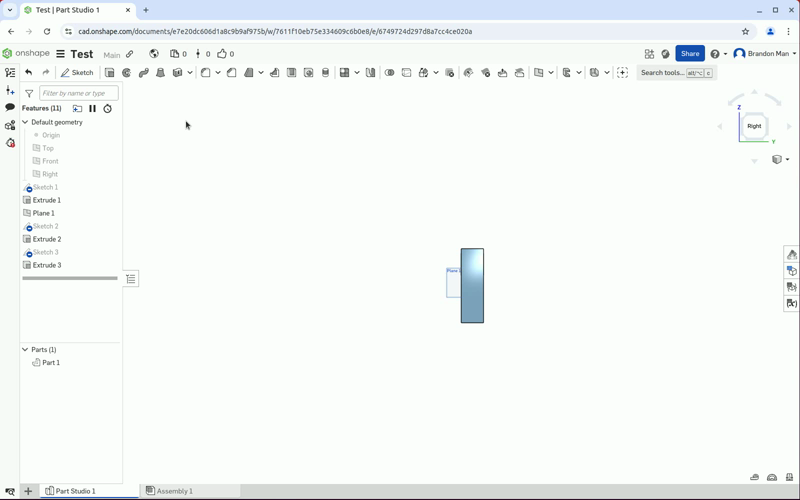
mouse_move(73, 189)
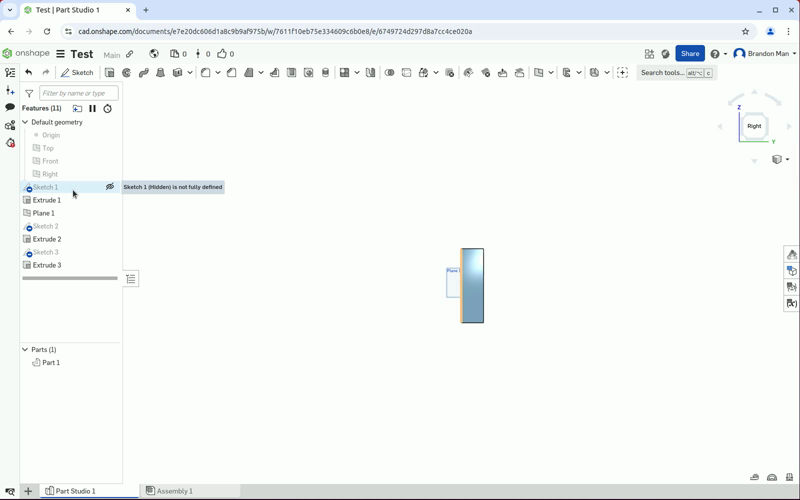
click(73, 189)
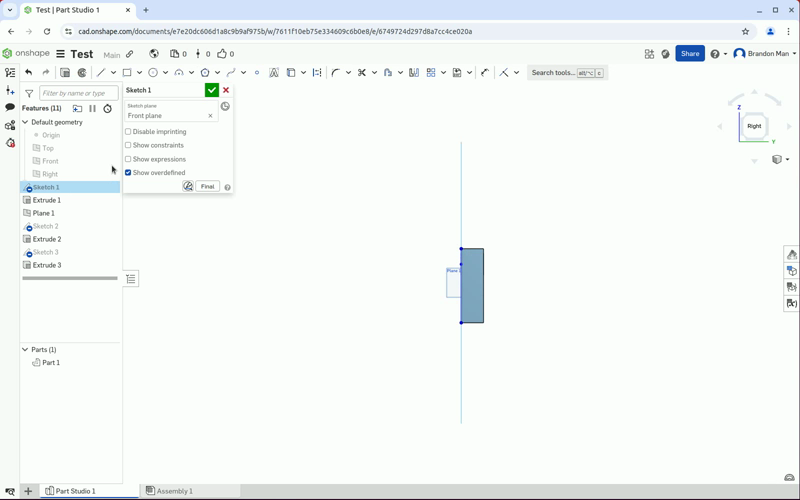
mouse_move(229, 92)
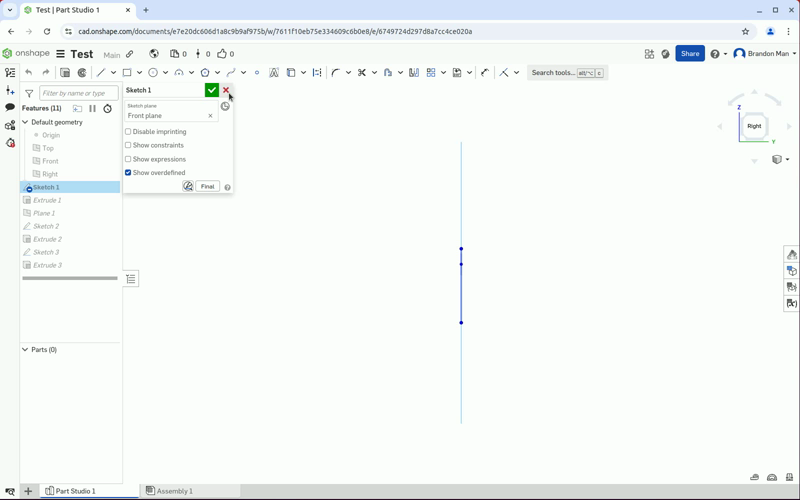
click(229, 92)
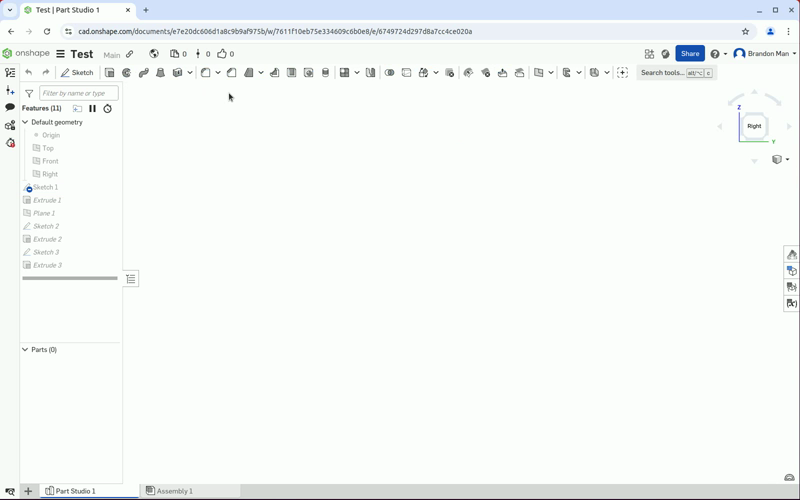
key(shift+s)
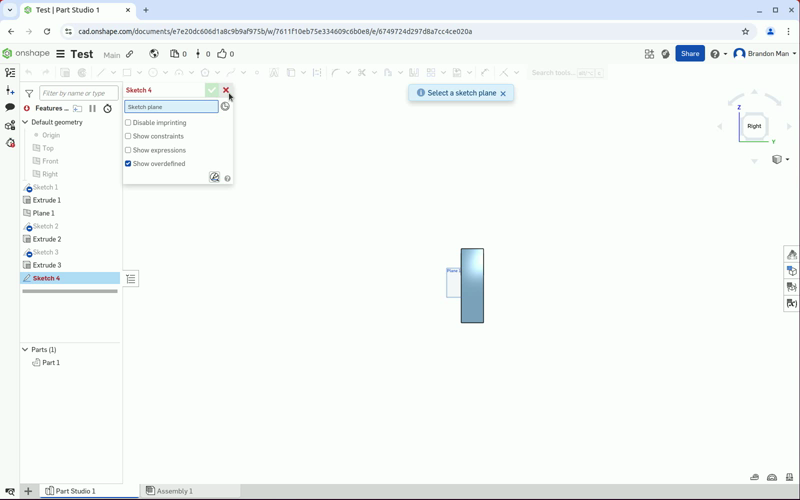
mouse_move(73, 215)
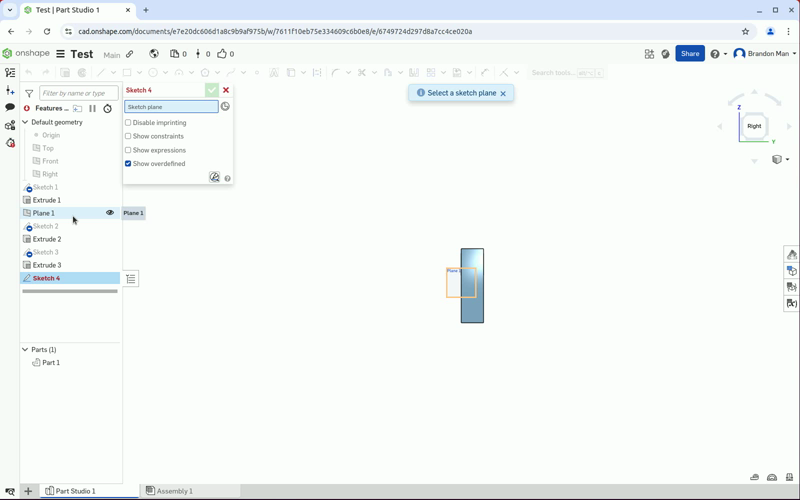
click(73, 215)
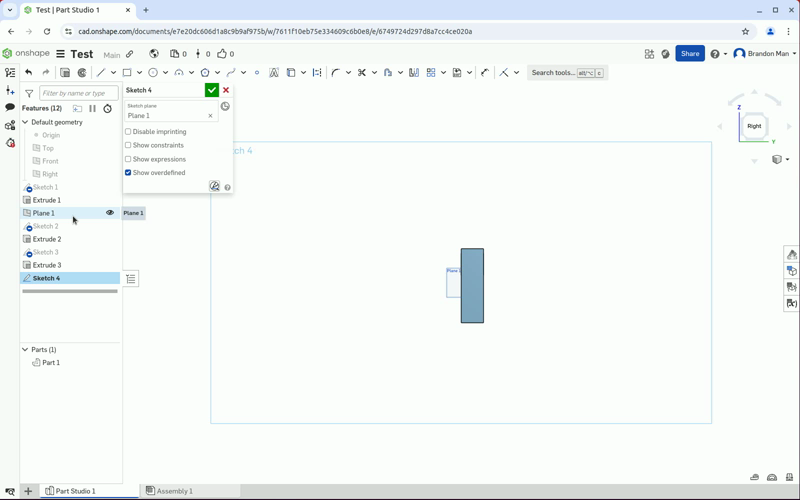
mouse_move(73, 352)
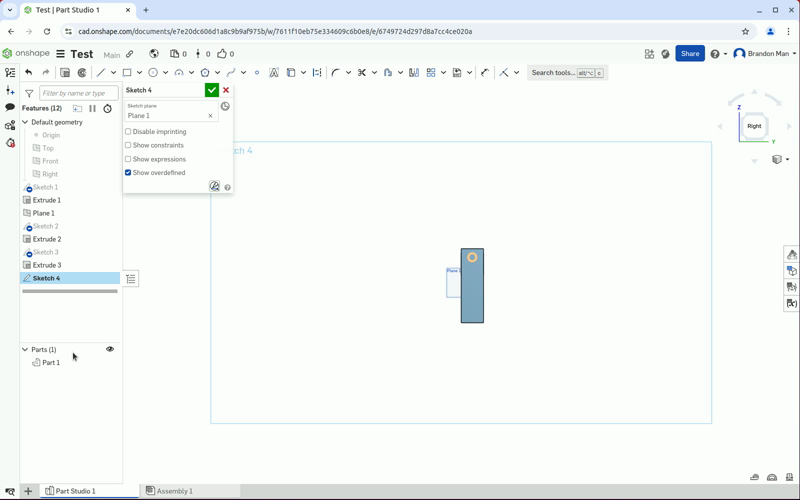
key(y)
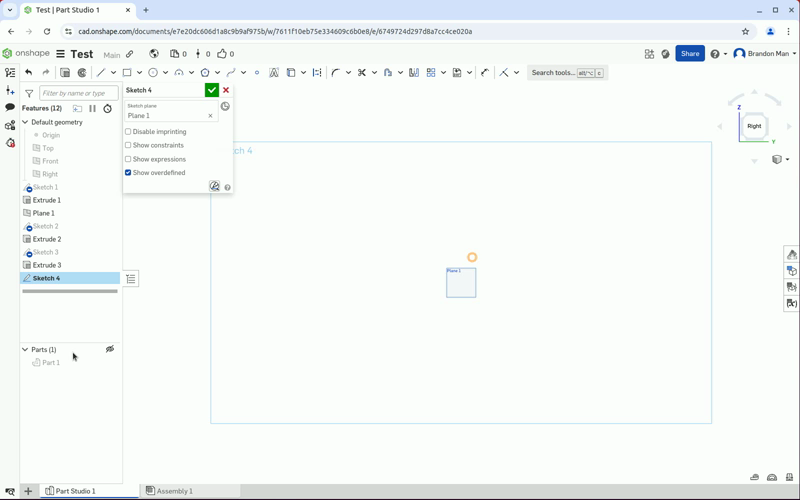
key(c)
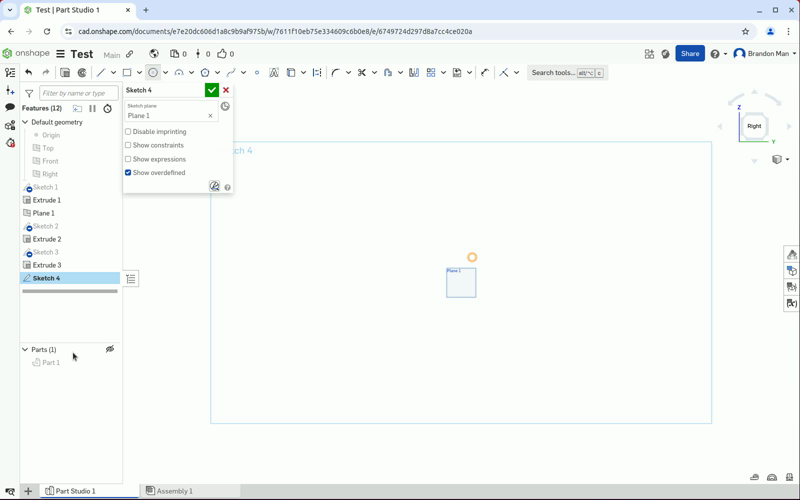
key_down(shift)
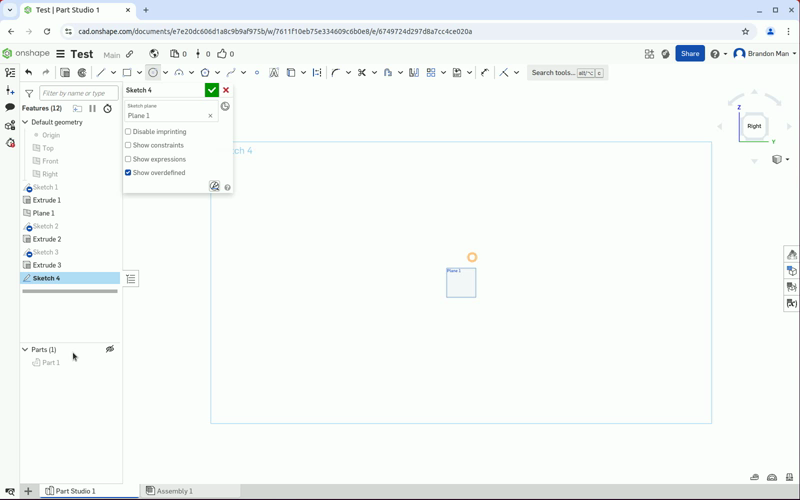
mouse_move(472, 307)
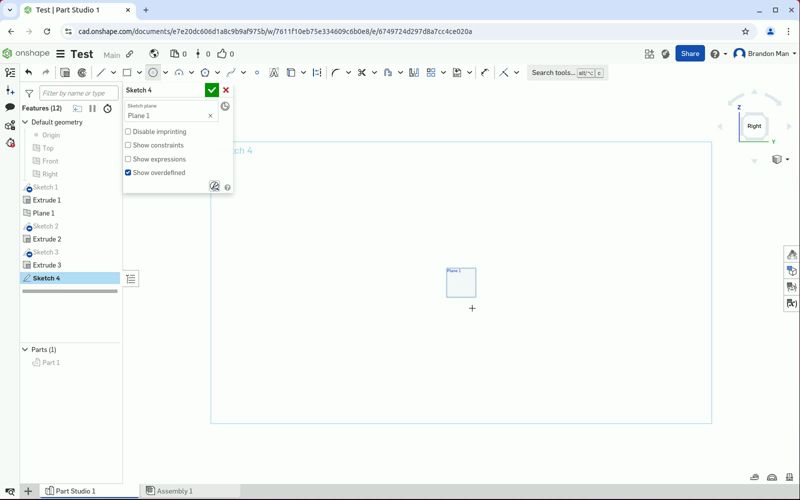
click(472, 307)
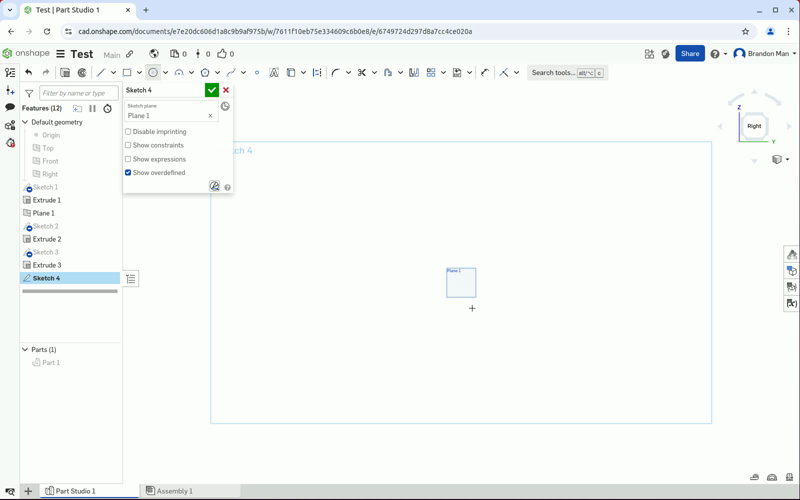
key_up(shift)
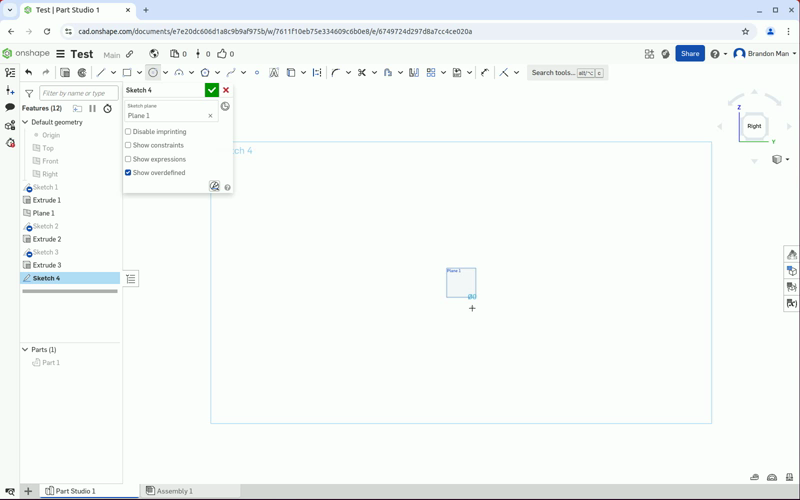
mouse_move(476, 307)
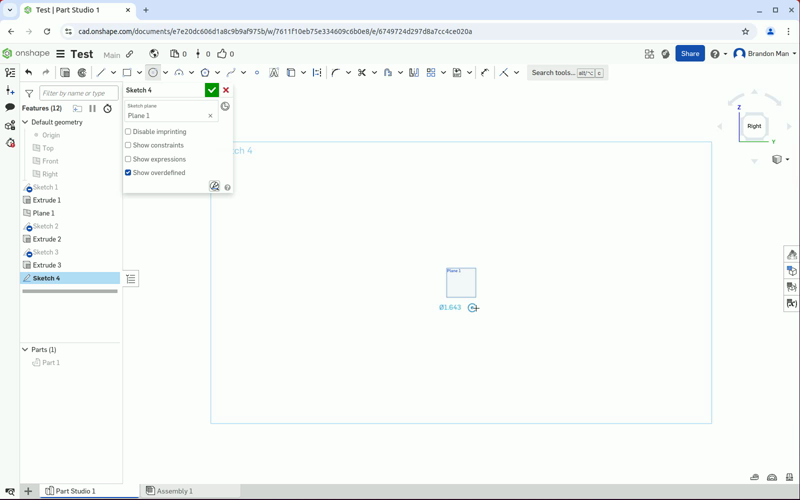
click(476, 307)
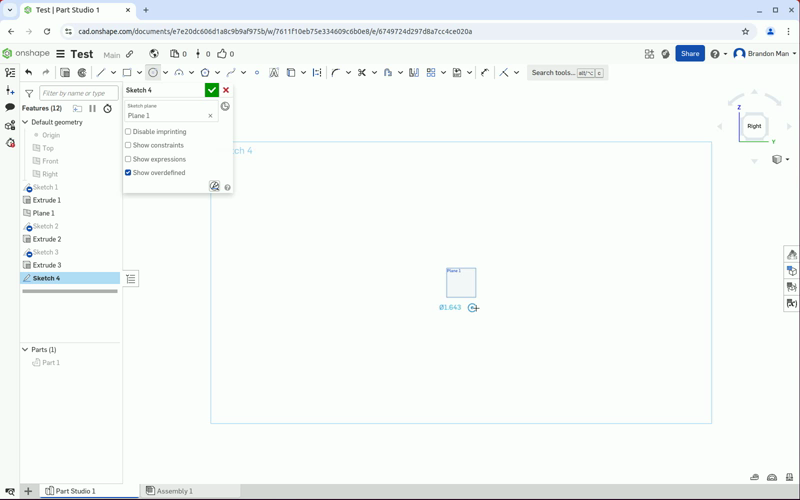
key(esc)
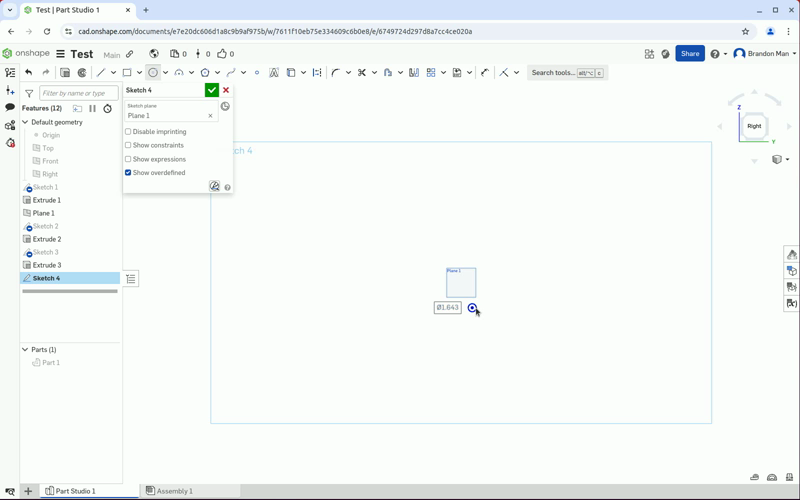
mouse_move(472, 310)
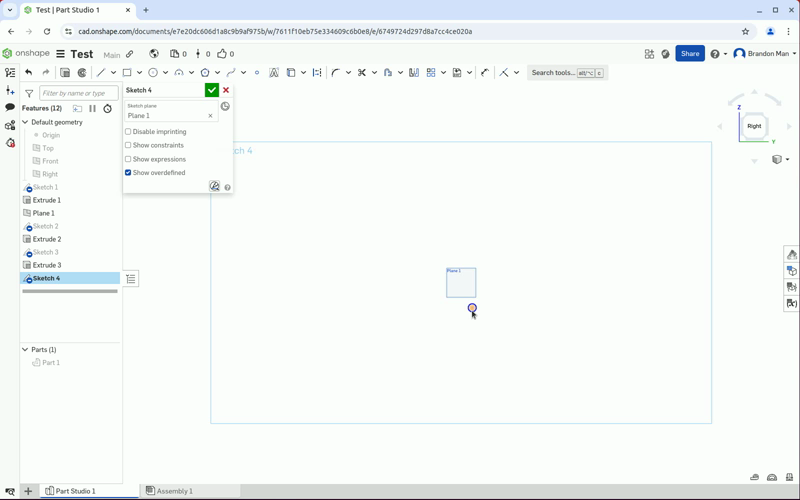
scroll(6)
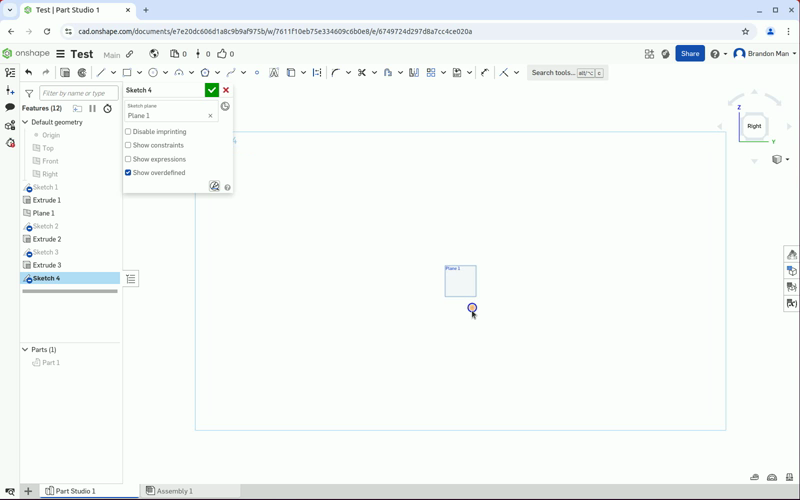
scroll(6)
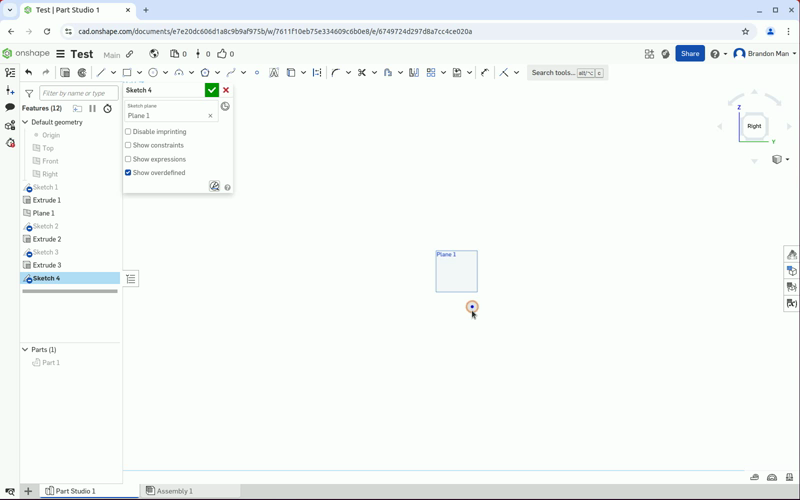
scroll(6)
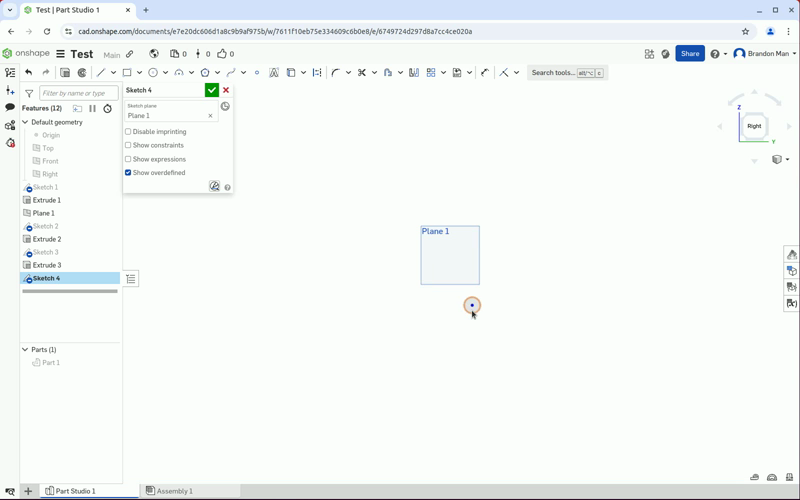
scroll(6)
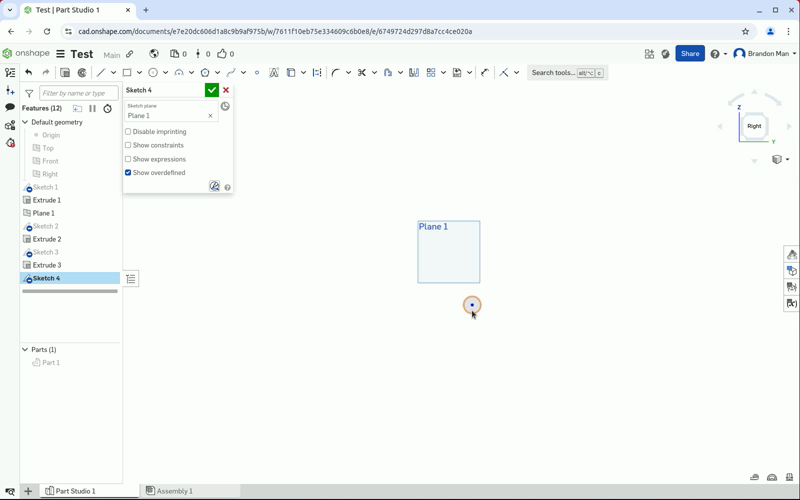
scroll(6)
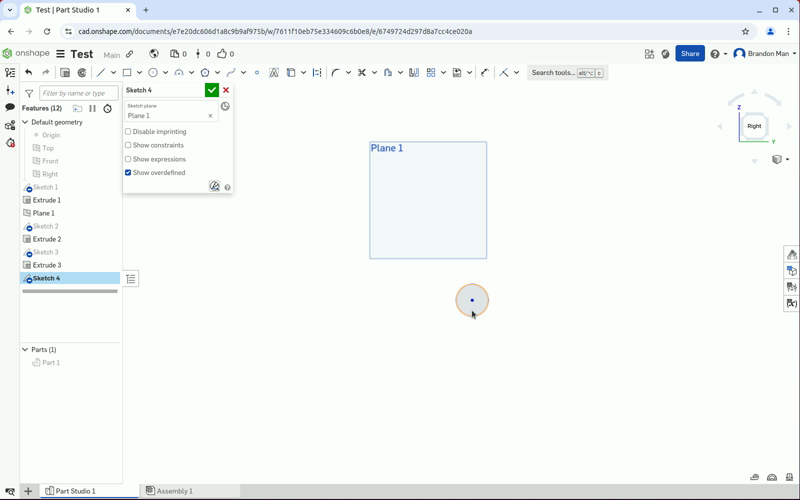
scroll(6)
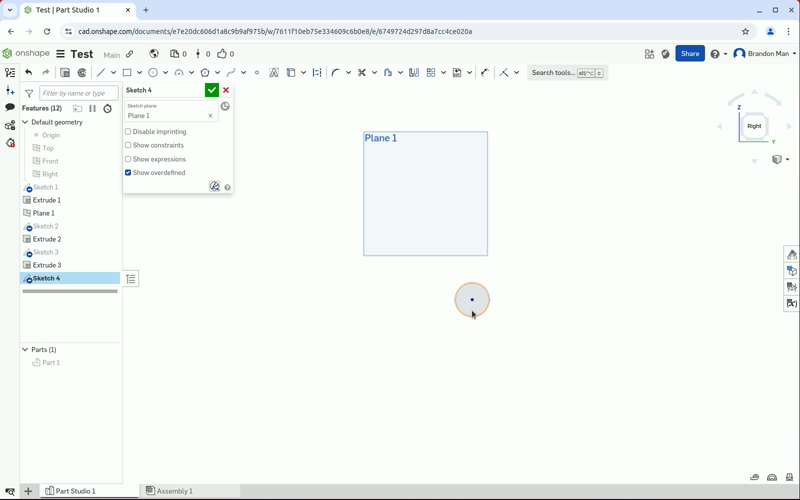
scroll(6)
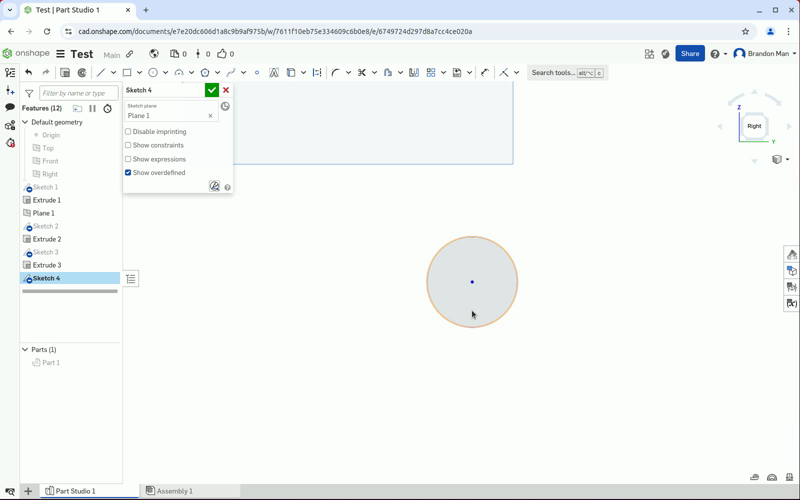
click(472, 310)
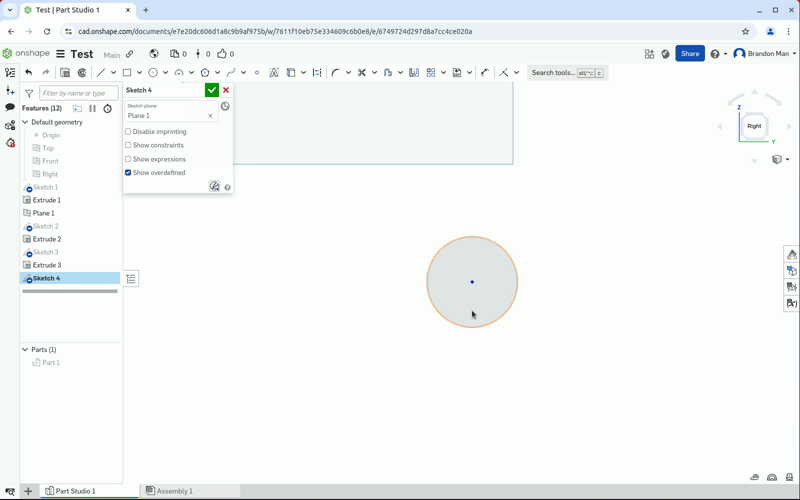
scroll(-6)
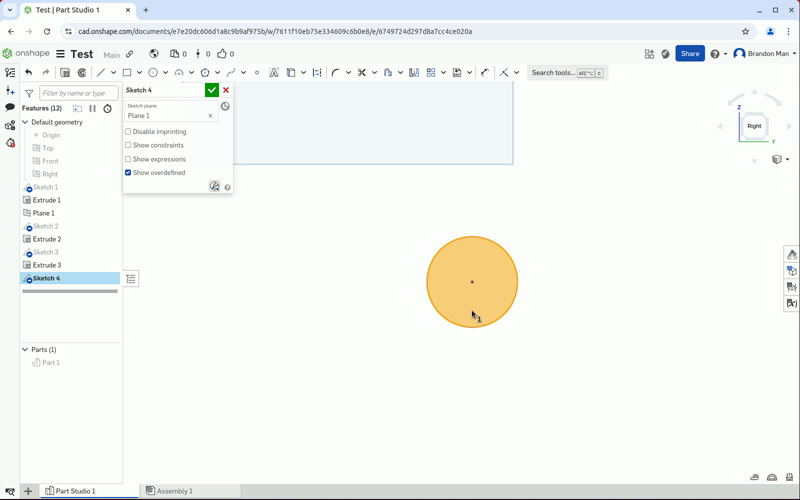
scroll(-6)
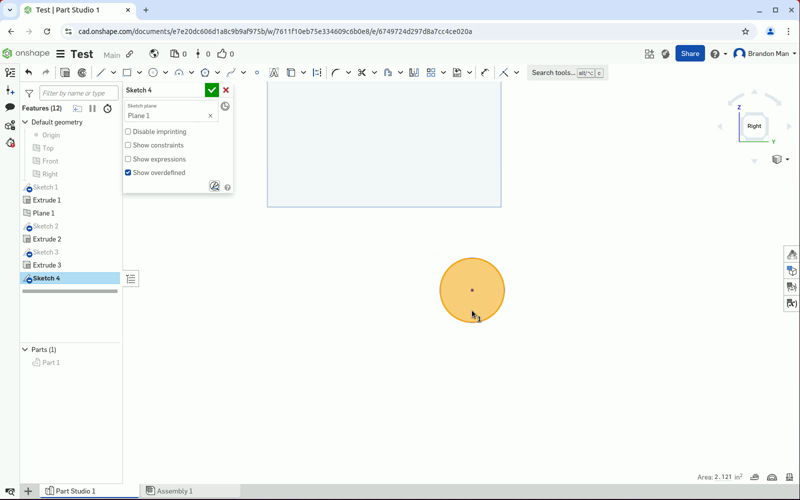
scroll(-6)
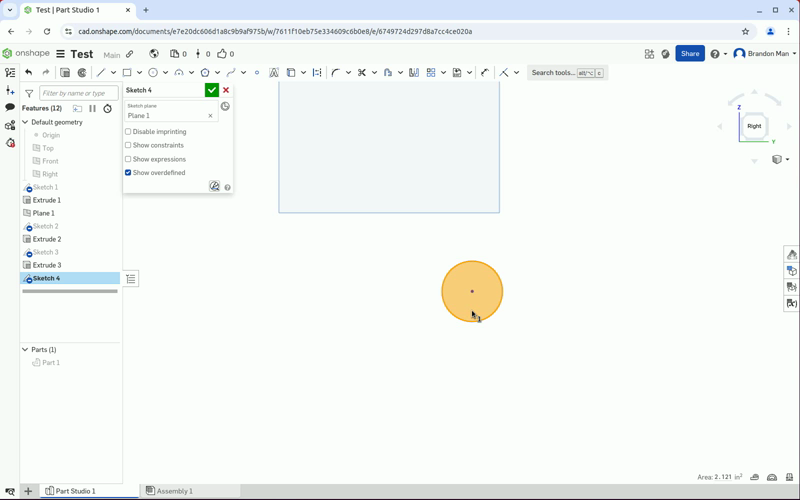
scroll(-6)
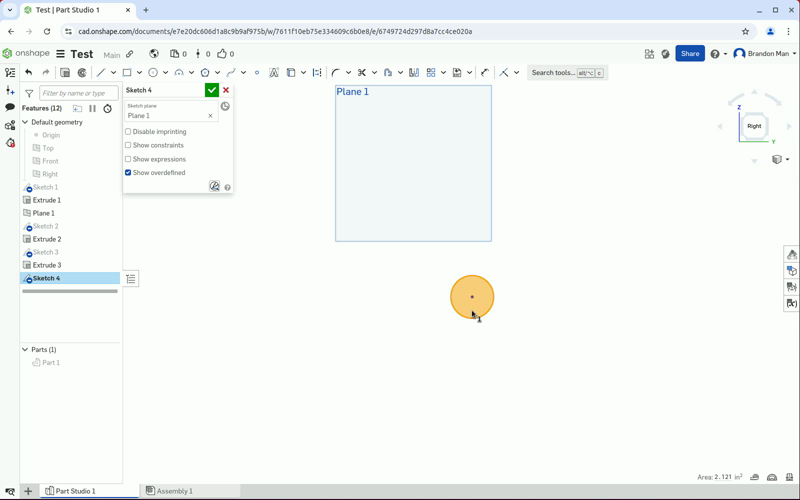
scroll(-6)
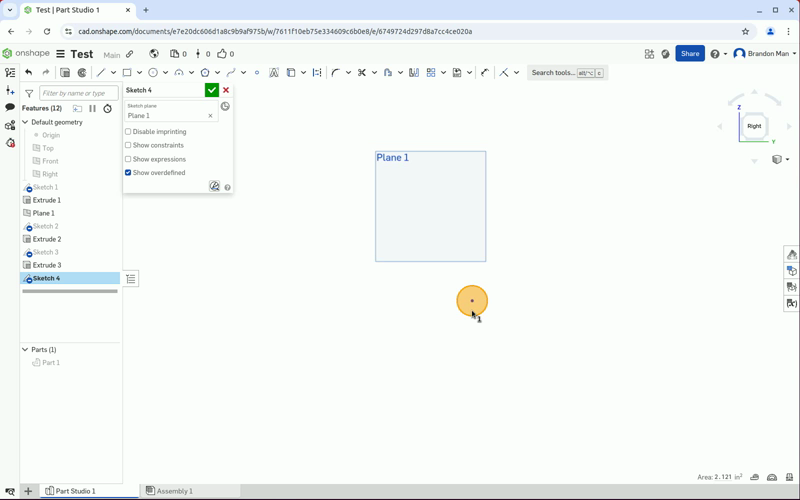
scroll(-6)
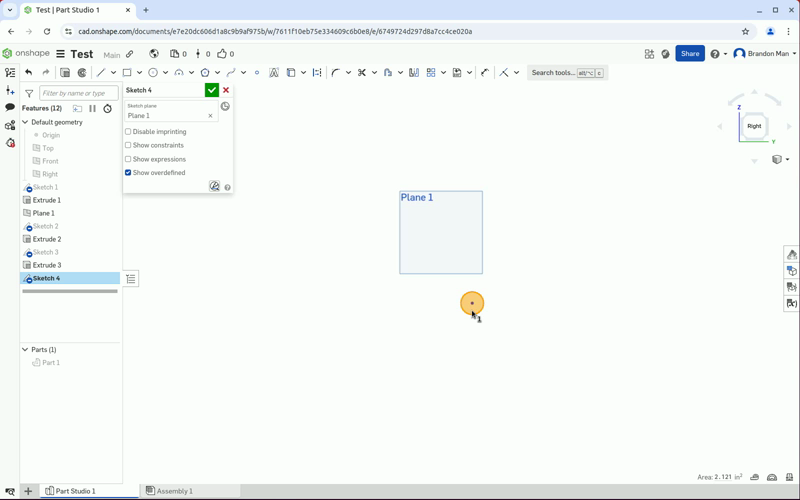
scroll(-6)
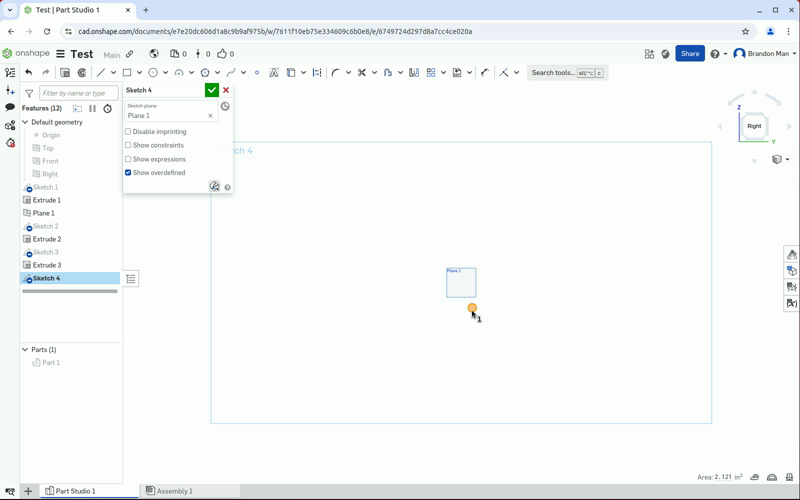
mouse_move(73, 352)
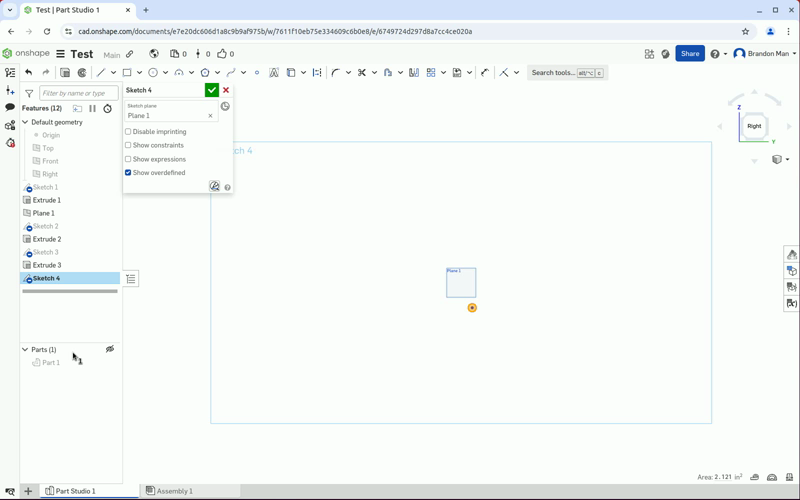
key(shift+y)
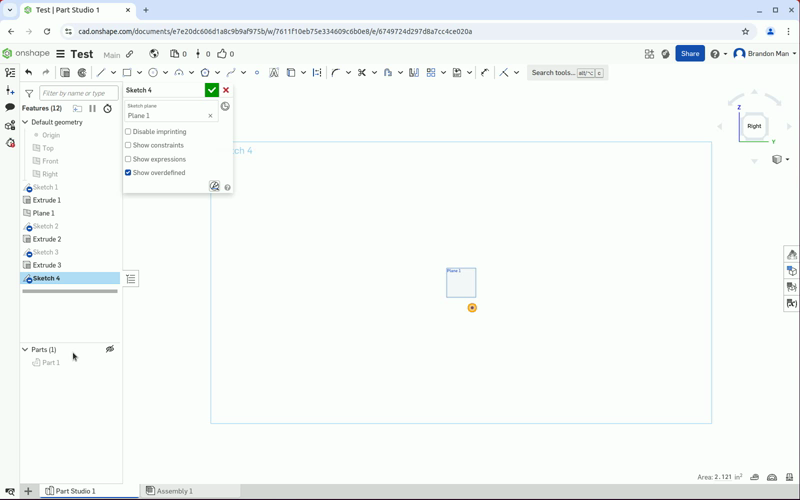
key(shift+e)
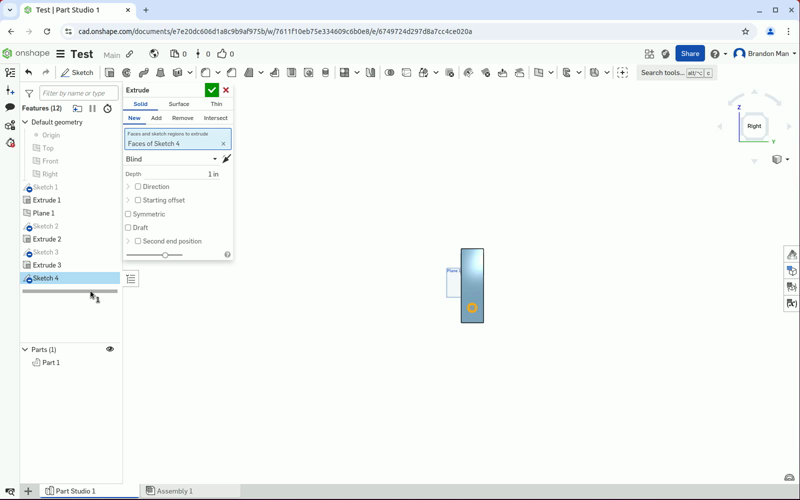
mouse_move(143, 106)
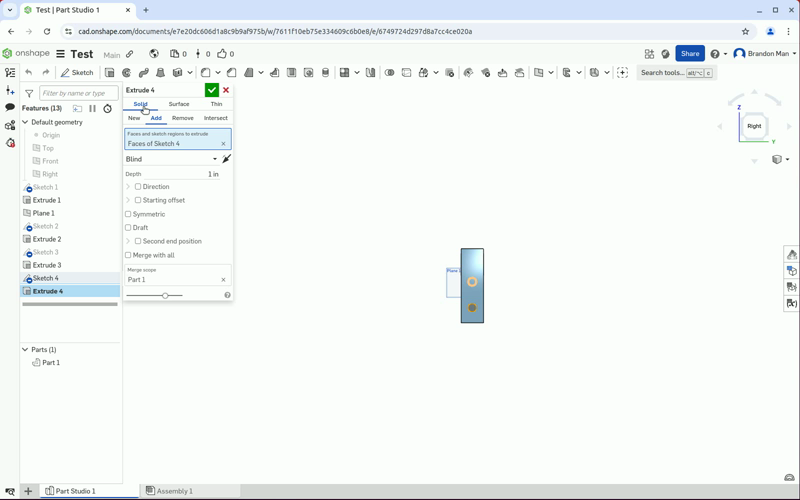
click(143, 106)
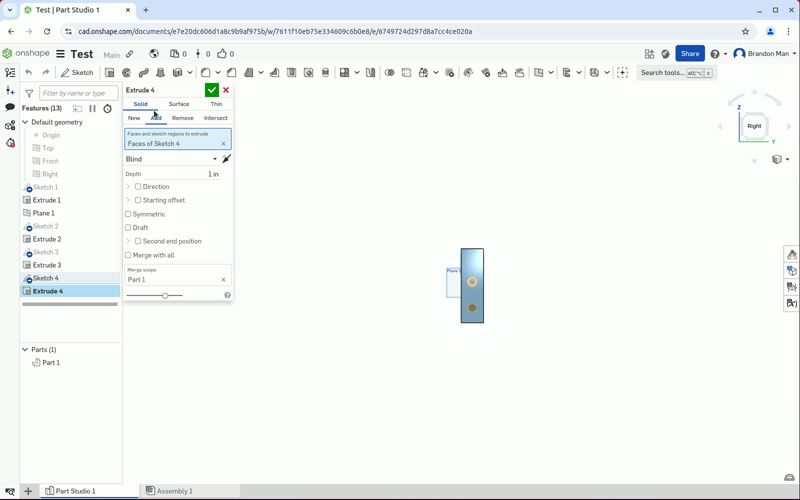
mouse_move(186, 120)
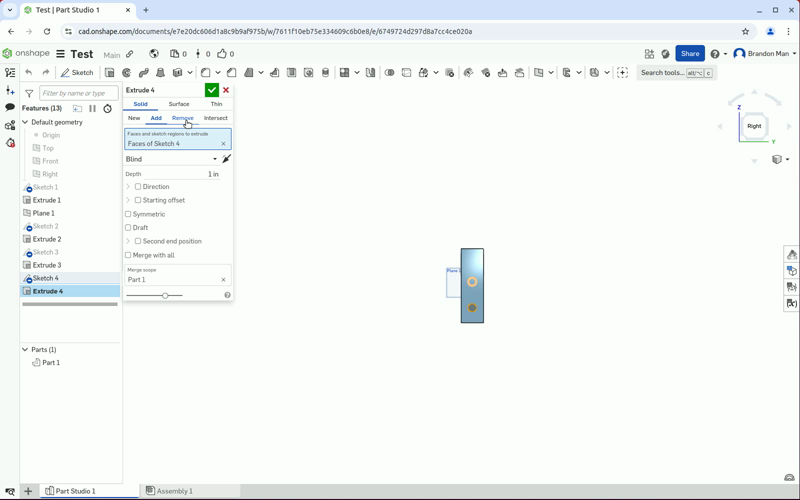
click(186, 120)
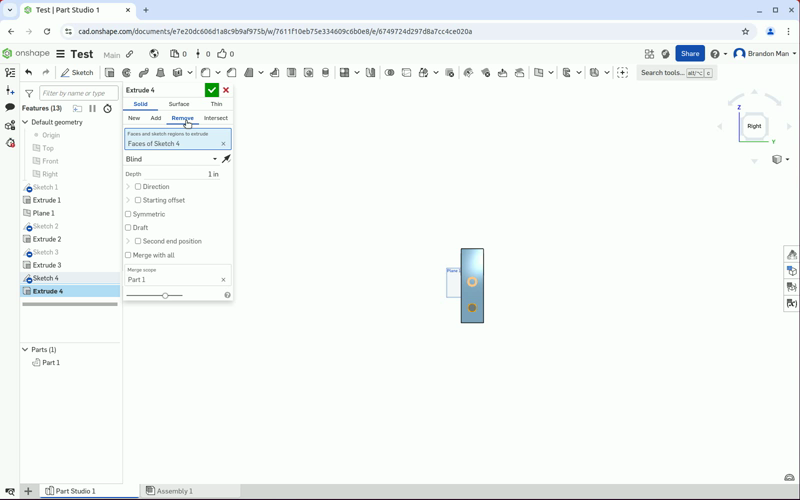
key(tab, 4)
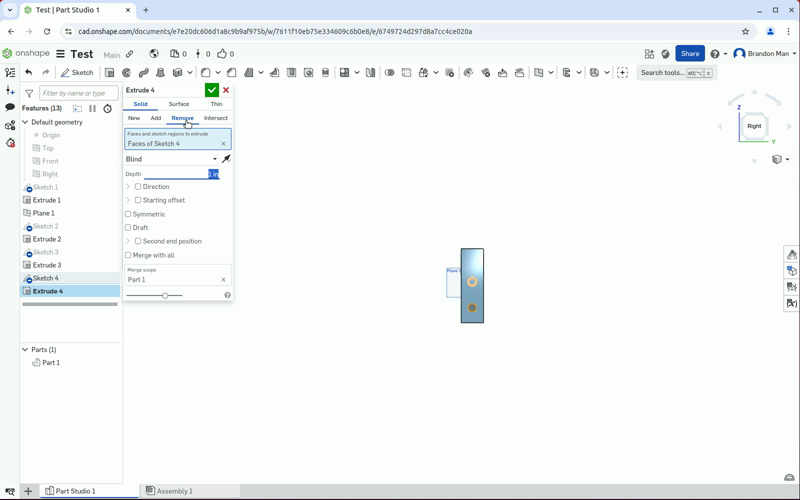
text(2.166)
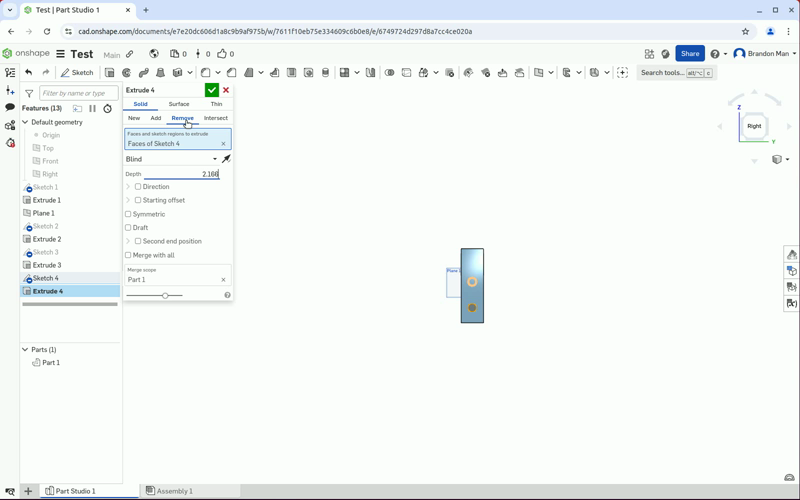
key(tab, 6)
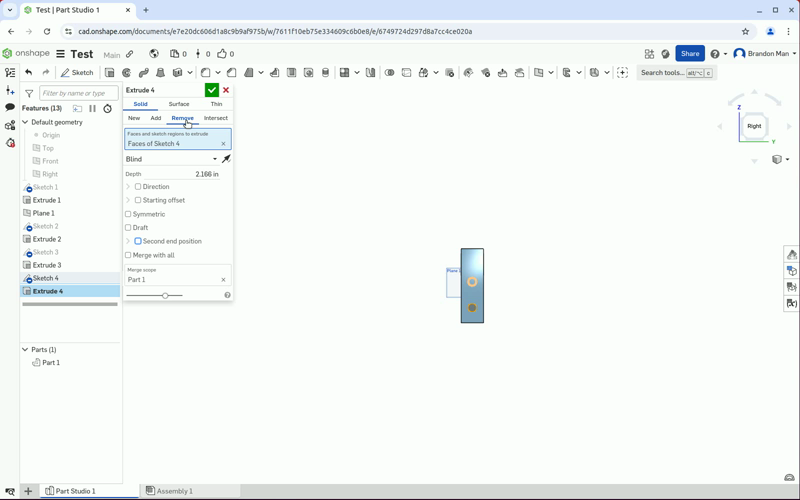
key(space)
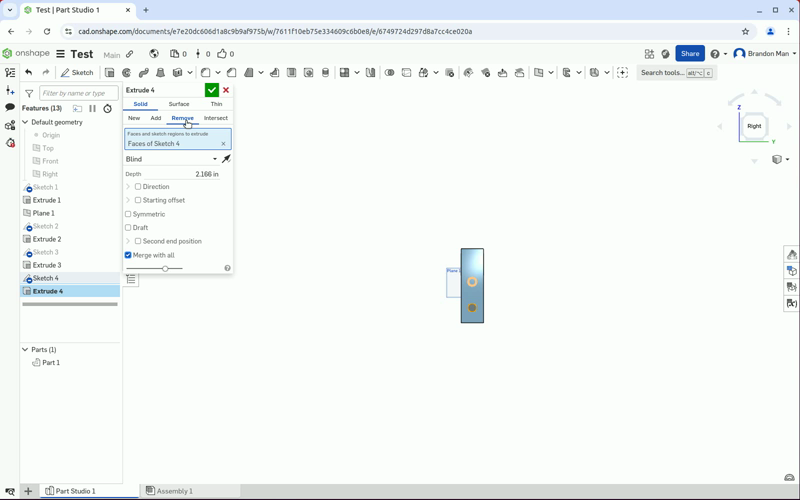
key(enter)
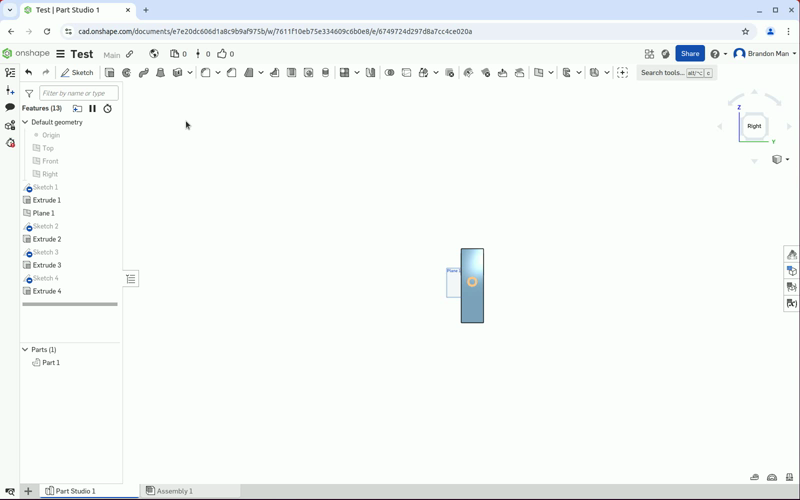
key(shift+h)
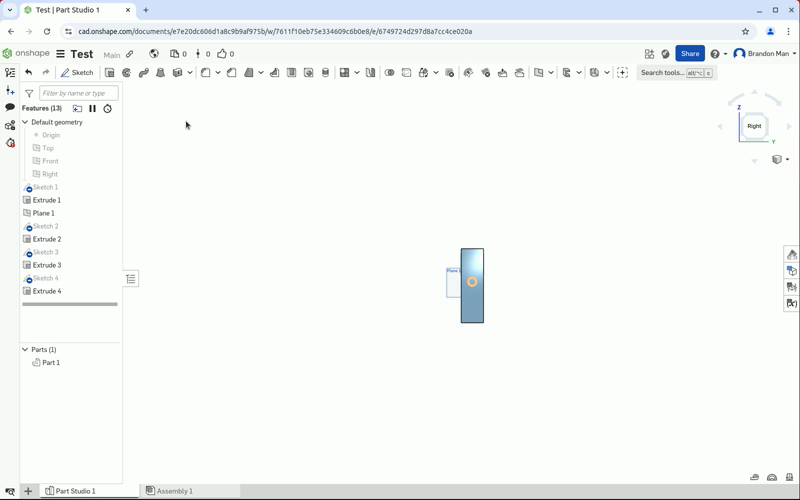
key(shift+h)
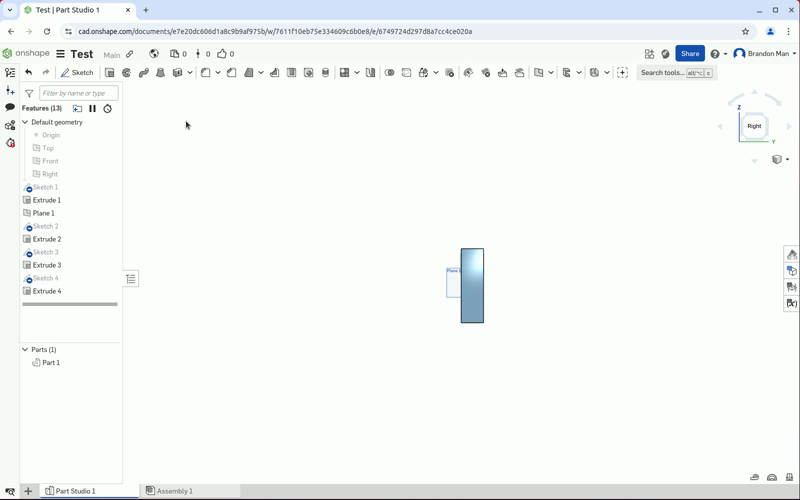
mouse_move(73, 189)
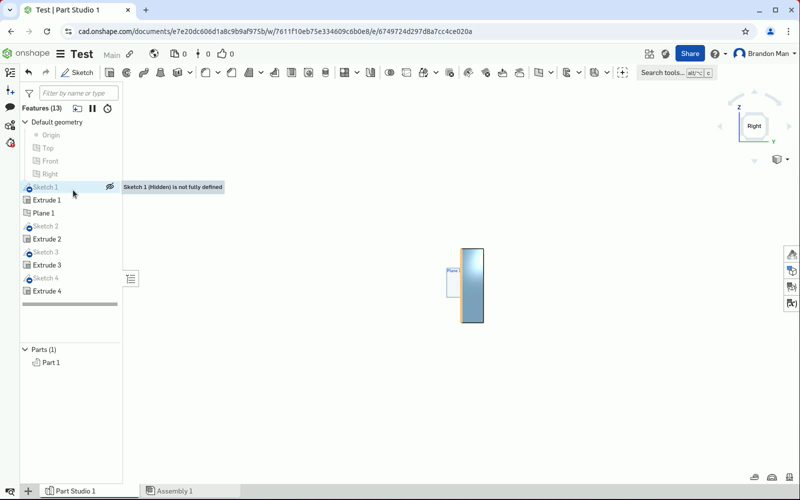
click(73, 189)
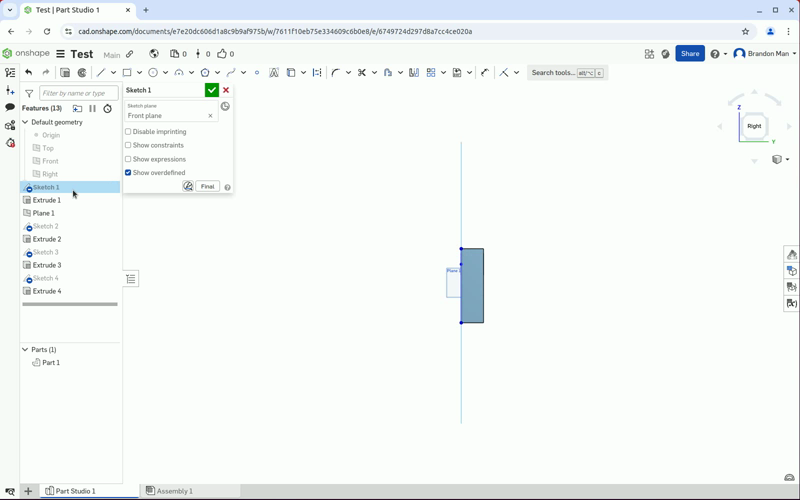
mouse_move(229, 92)
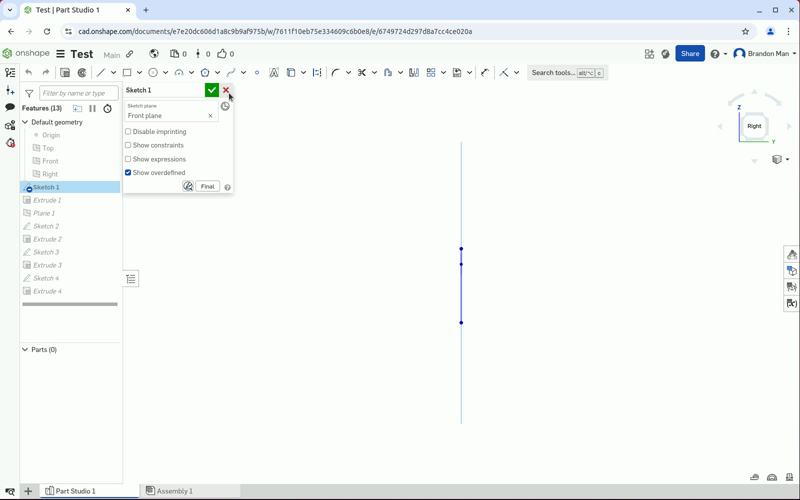
click(229, 92)
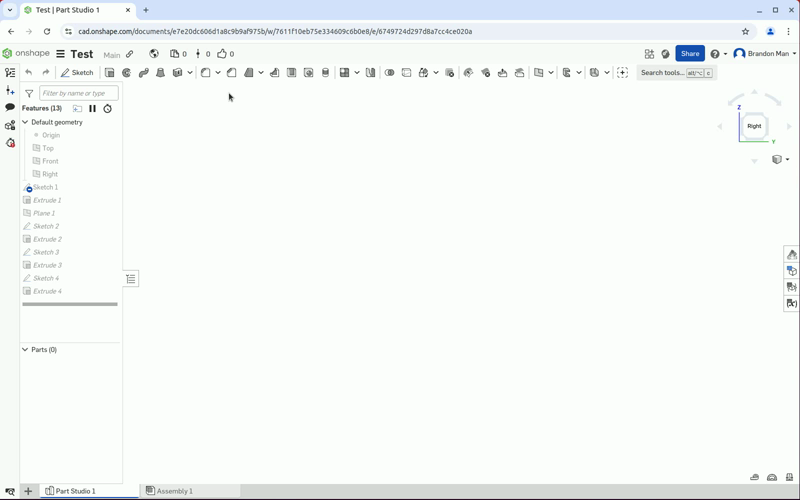
mouse_move(541, 75)
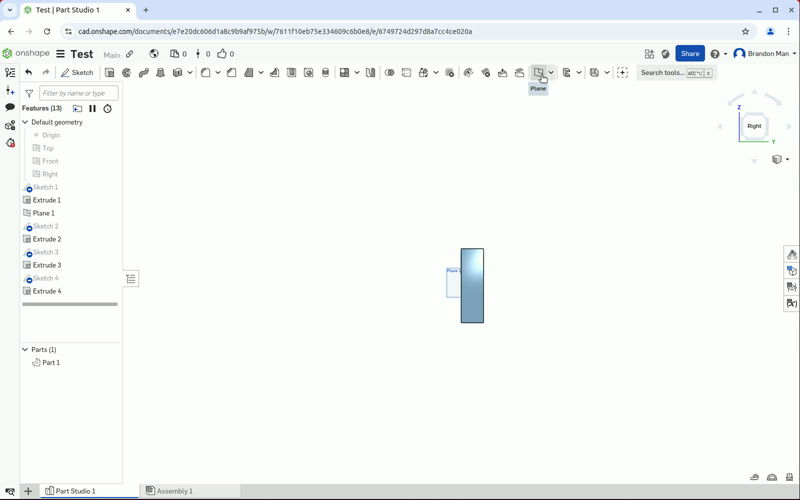
click(541, 75)
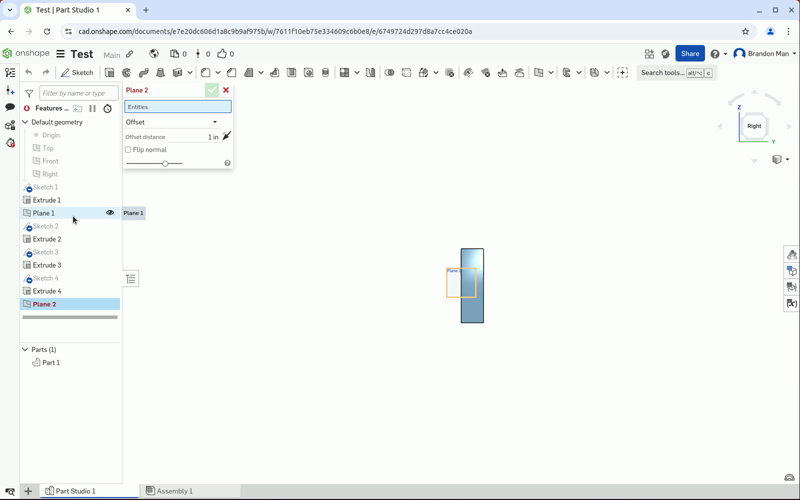
scroll(3)
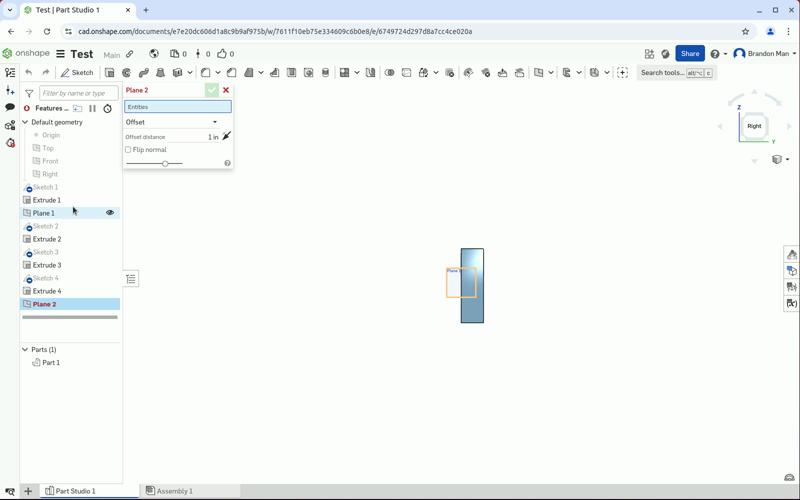
mouse_move(73, 176)
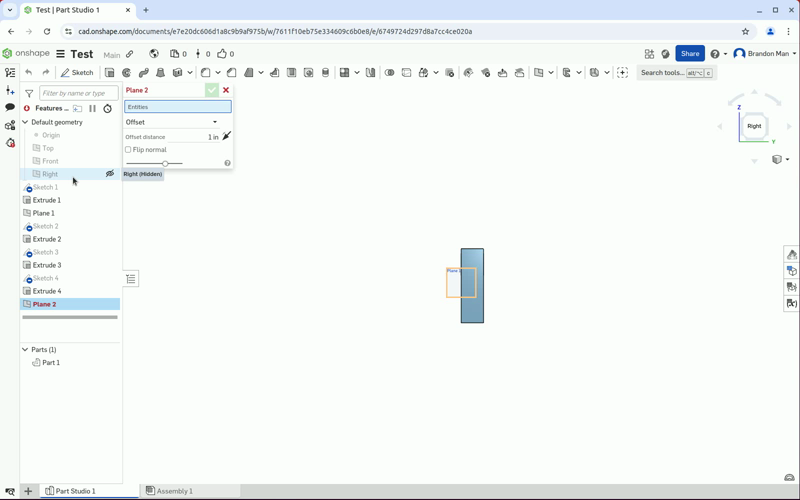
click(73, 176)
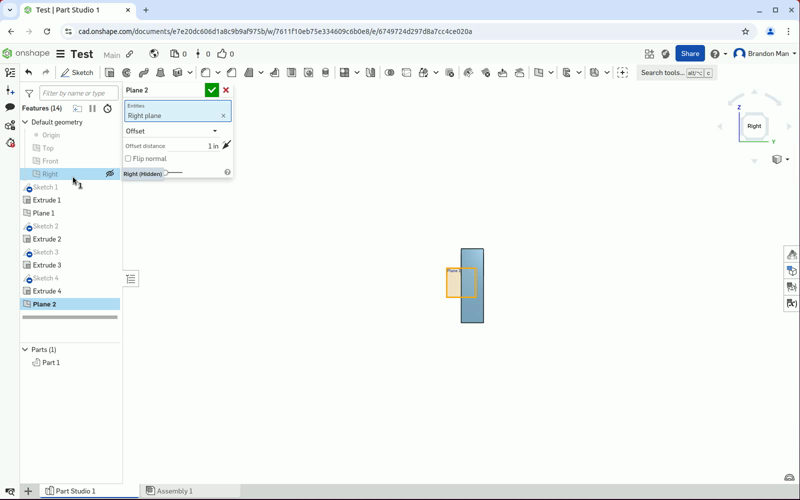
key(tab, 2)
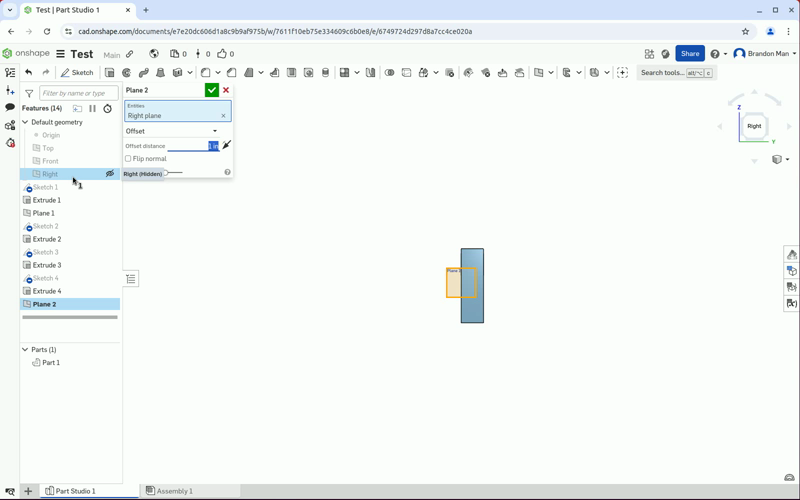
text(23.108)
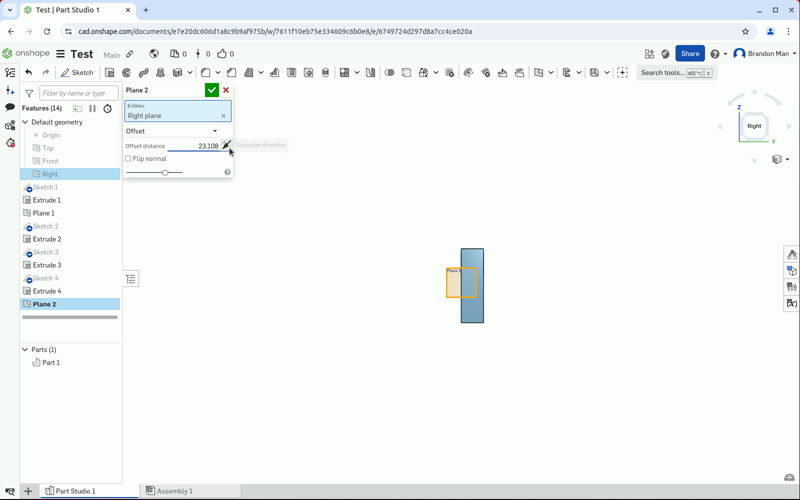
mouse_move(229, 147)
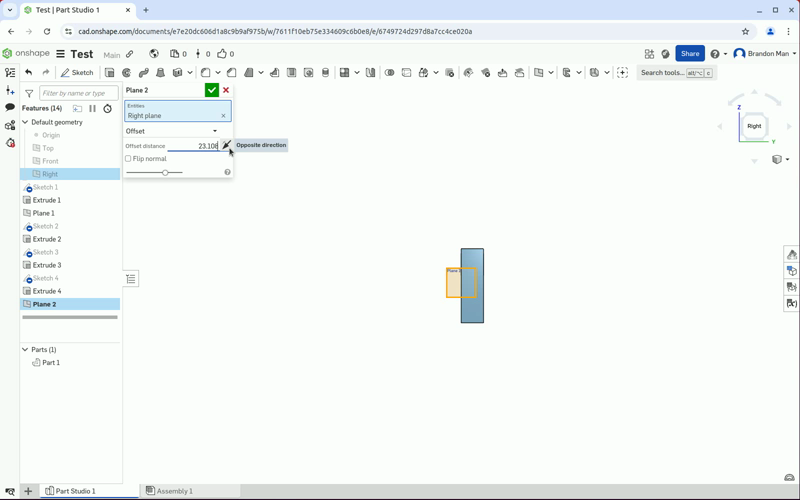
click(229, 147)
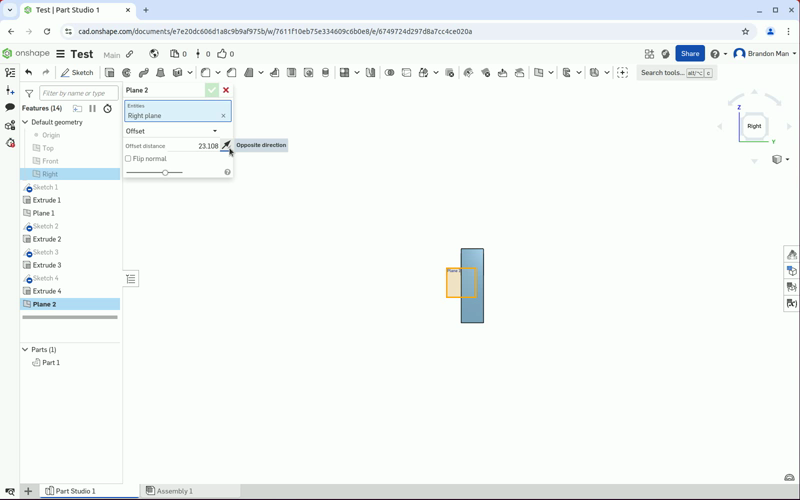
key(enter, 2)
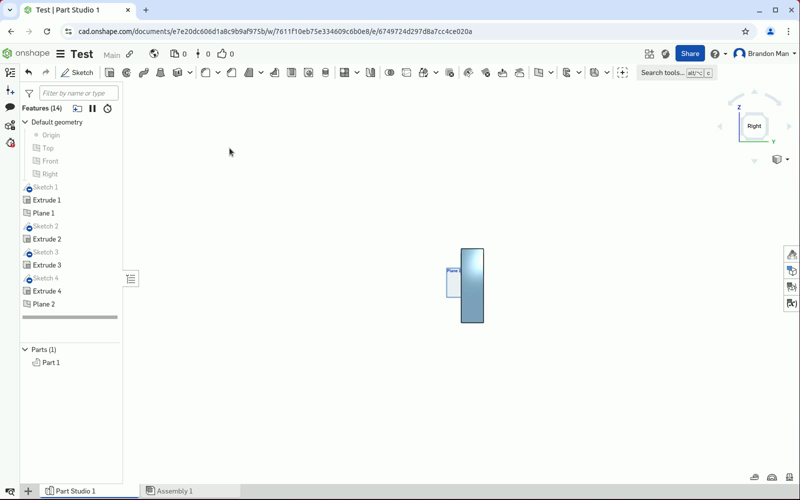
key(shift+s)
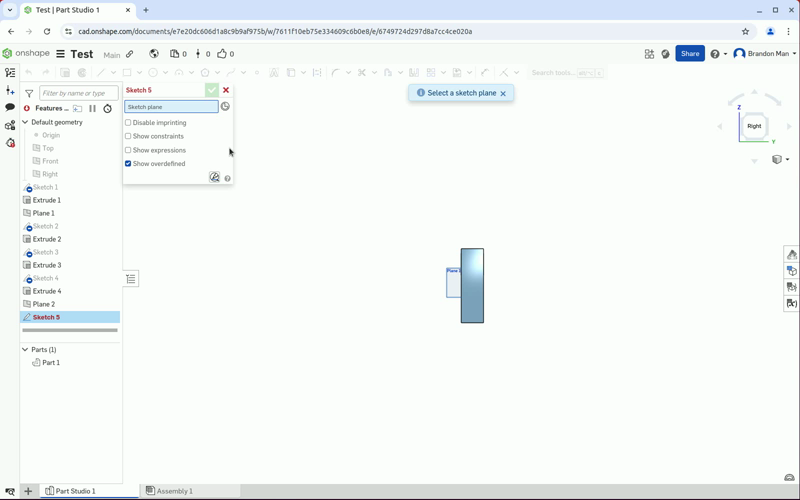
mouse_move(73, 306)
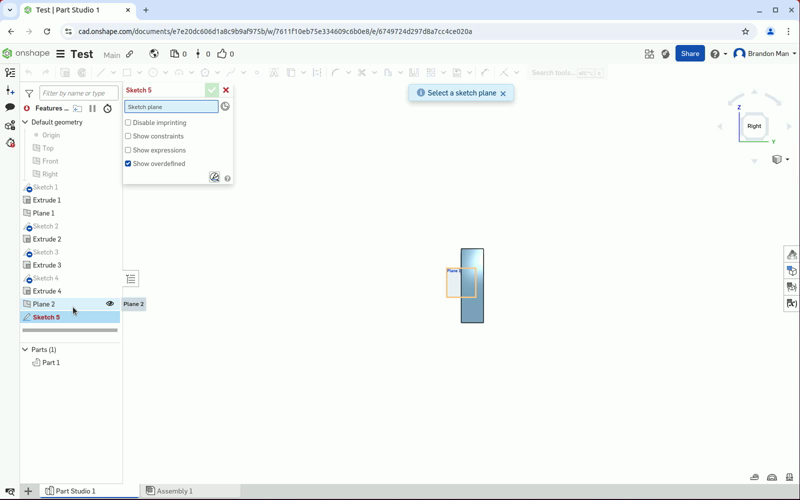
click(73, 306)
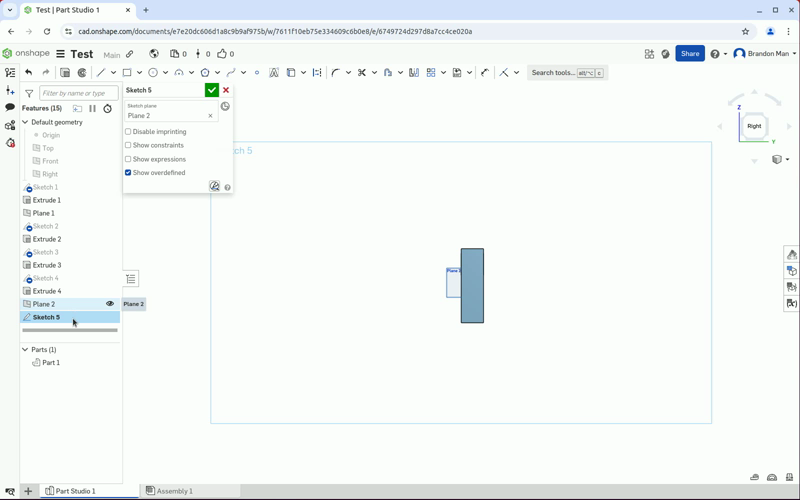
mouse_move(73, 352)
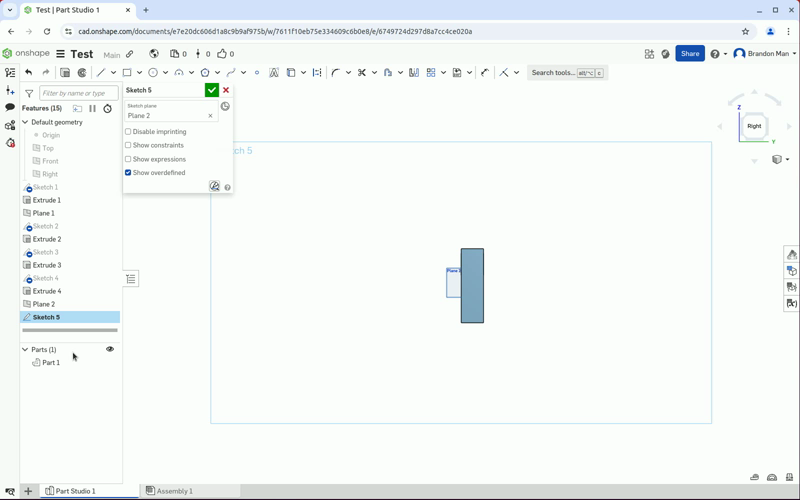
key(y)
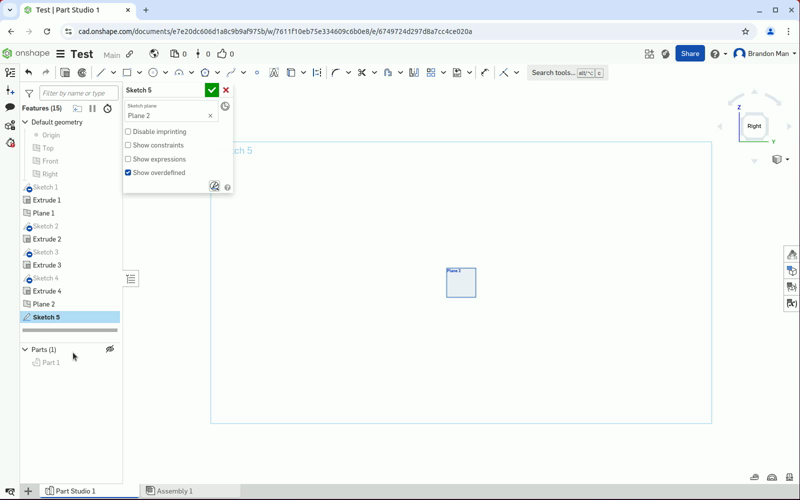
key(c)
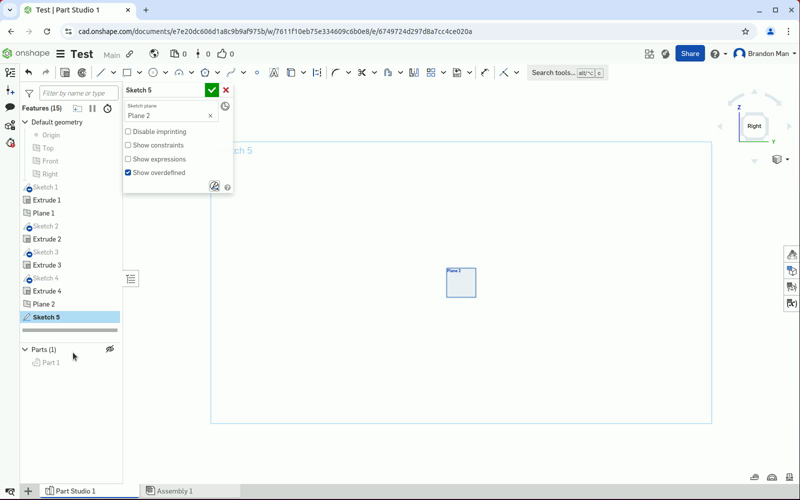
key_down(shift)
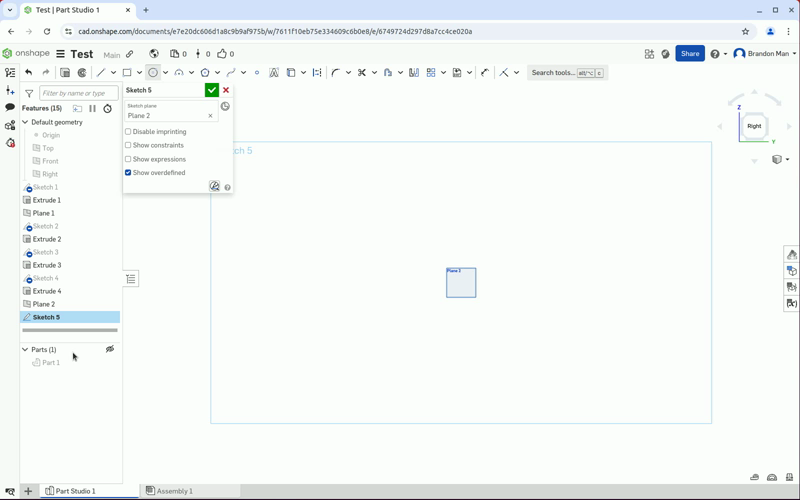
mouse_move(472, 257)
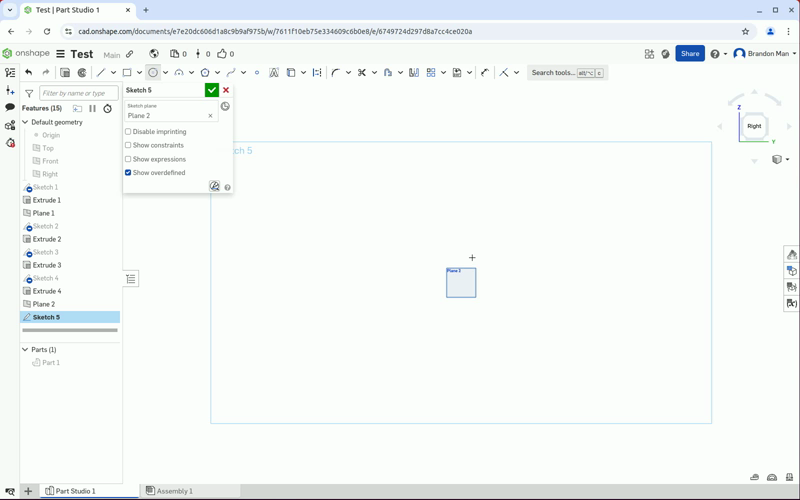
click(472, 257)
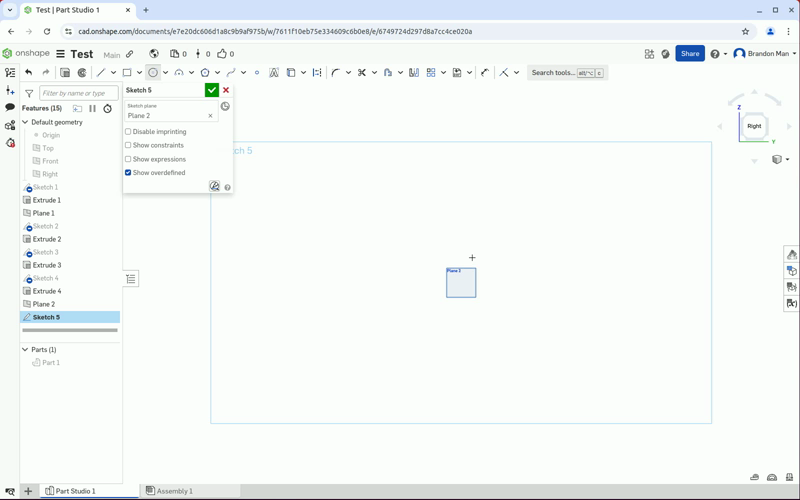
key_up(shift)
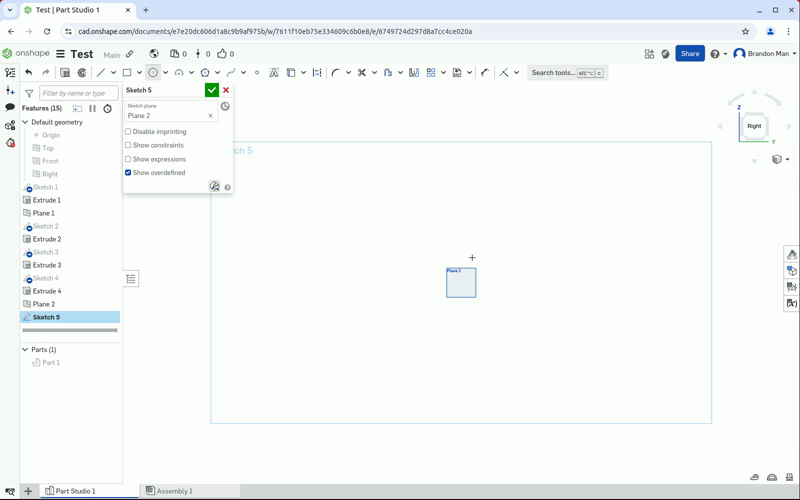
mouse_move(476, 257)
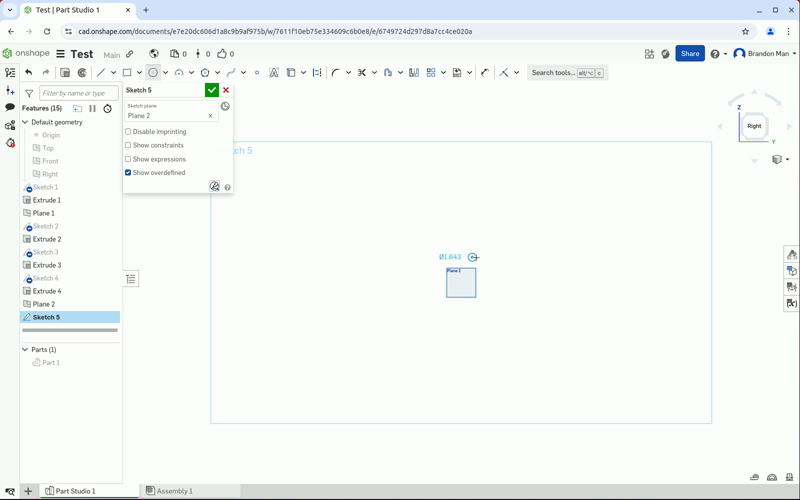
click(476, 257)
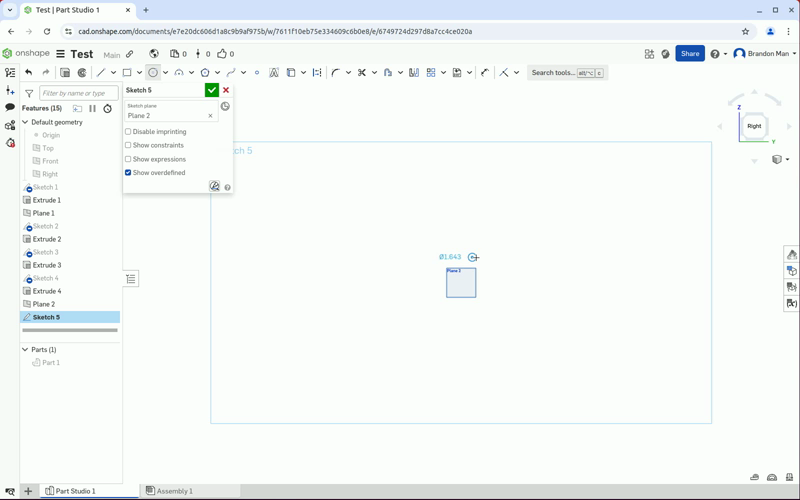
key(esc)
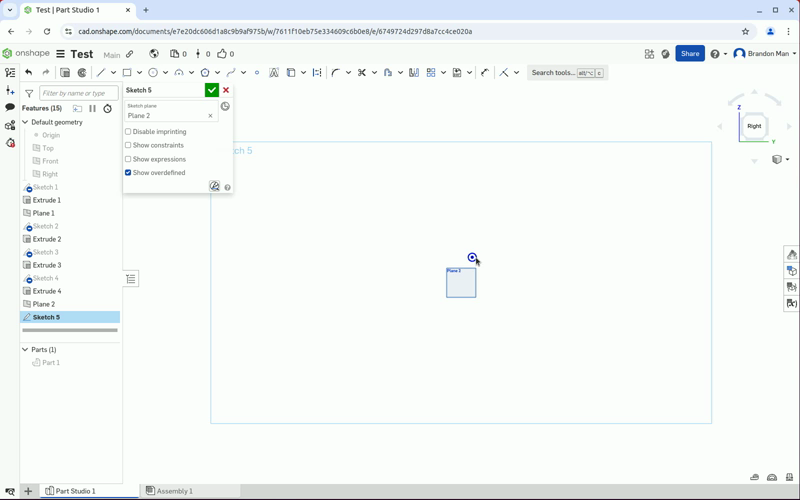
mouse_move(471, 256)
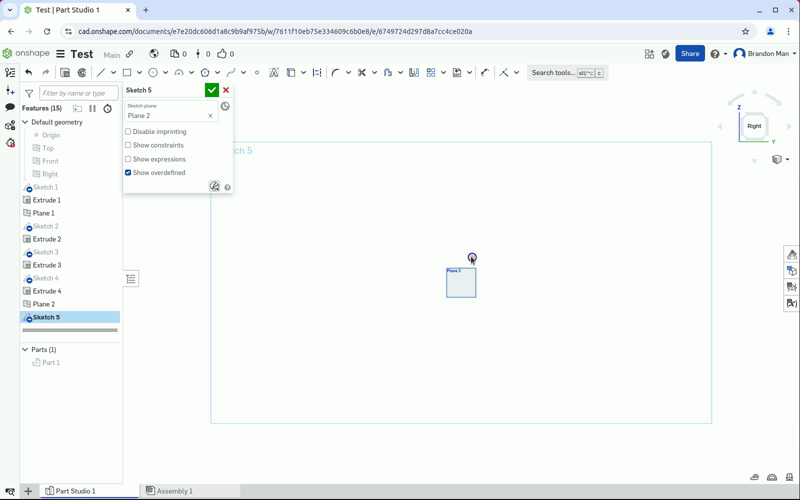
scroll(6)
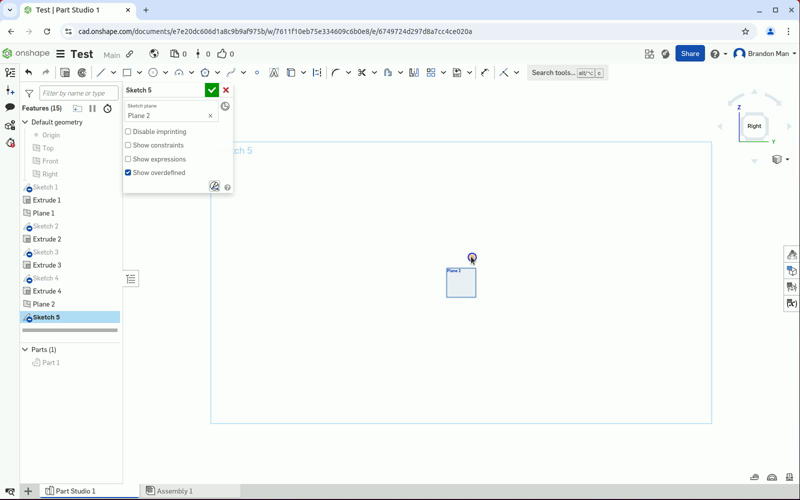
scroll(6)
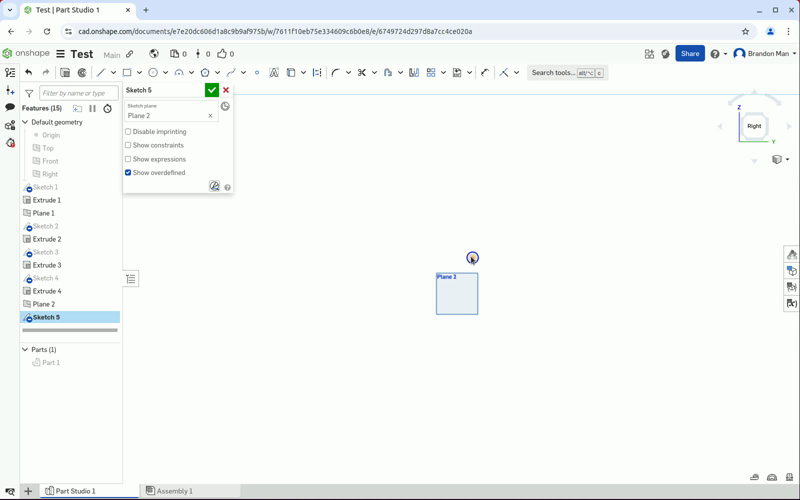
scroll(6)
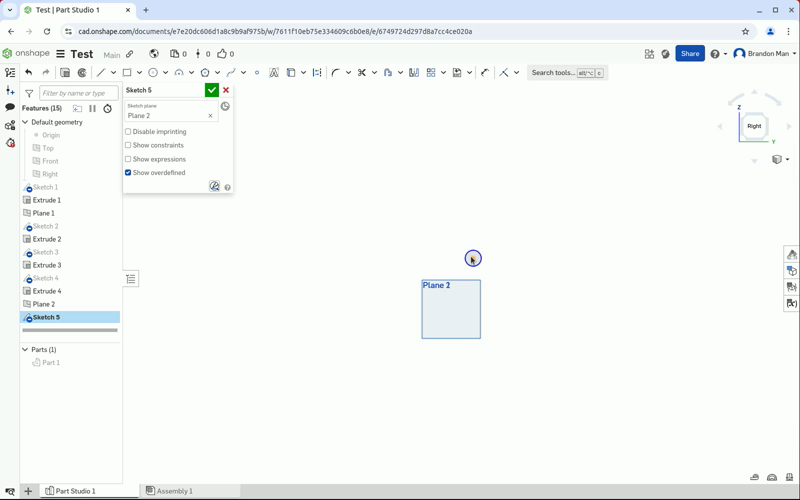
scroll(6)
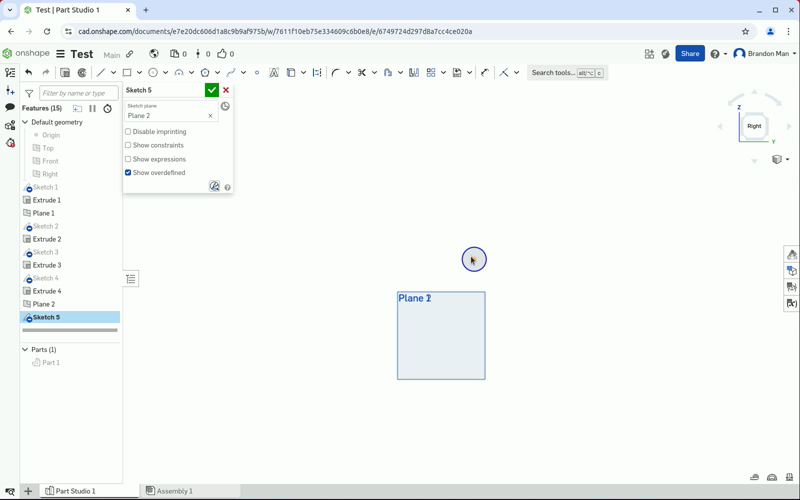
scroll(6)
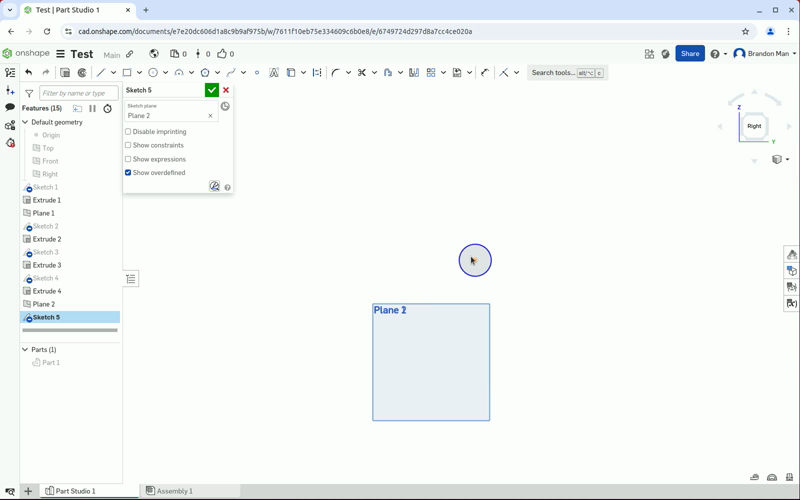
scroll(6)
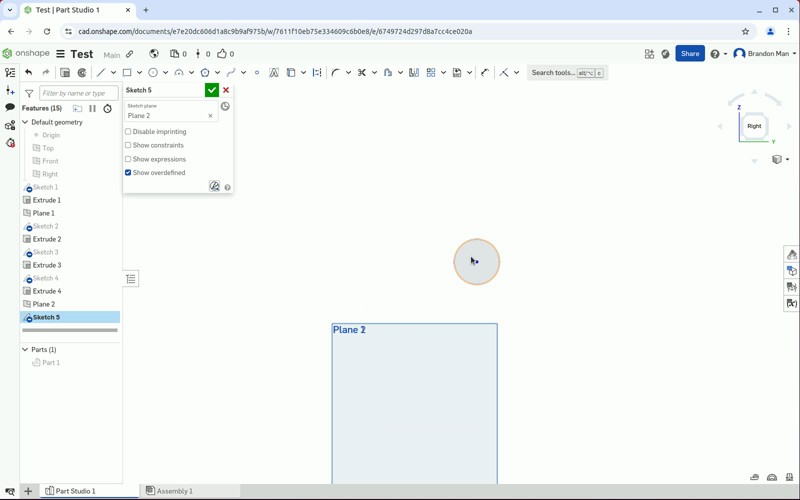
scroll(6)
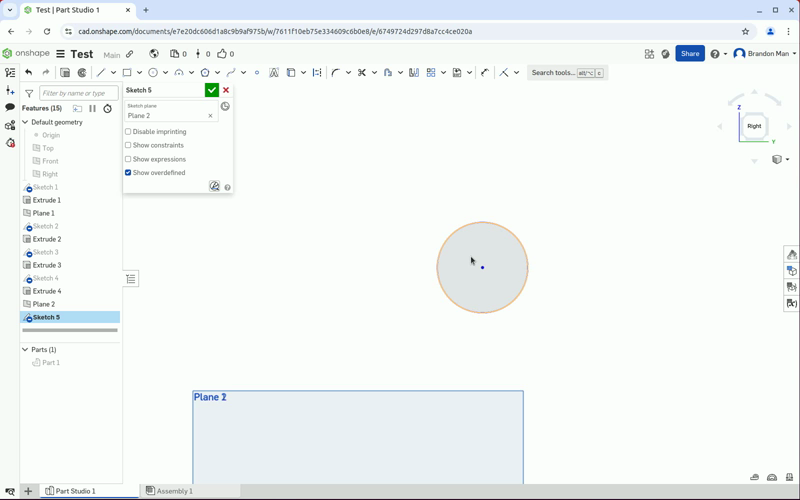
click(471, 256)
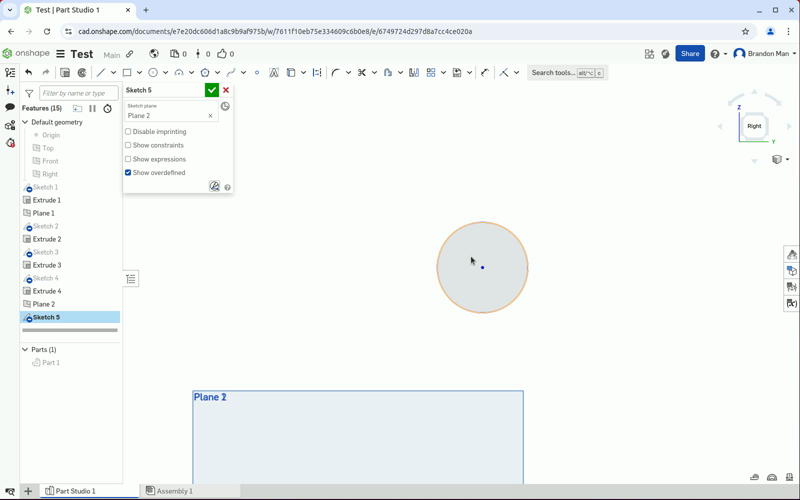
scroll(-6)
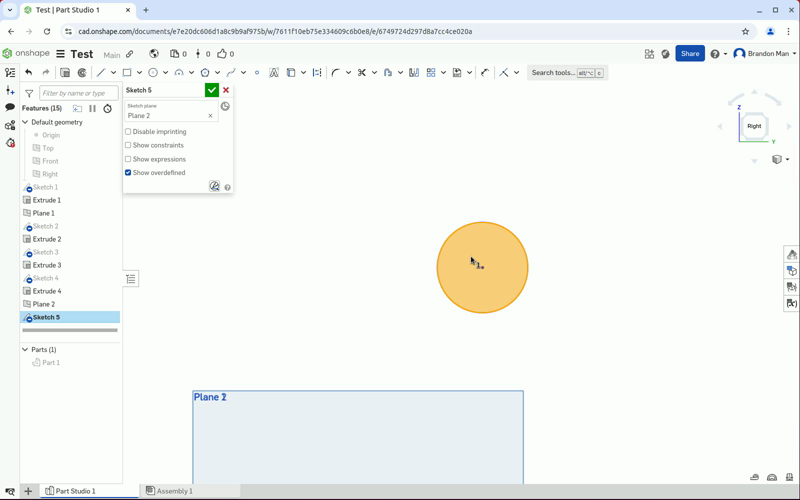
scroll(-6)
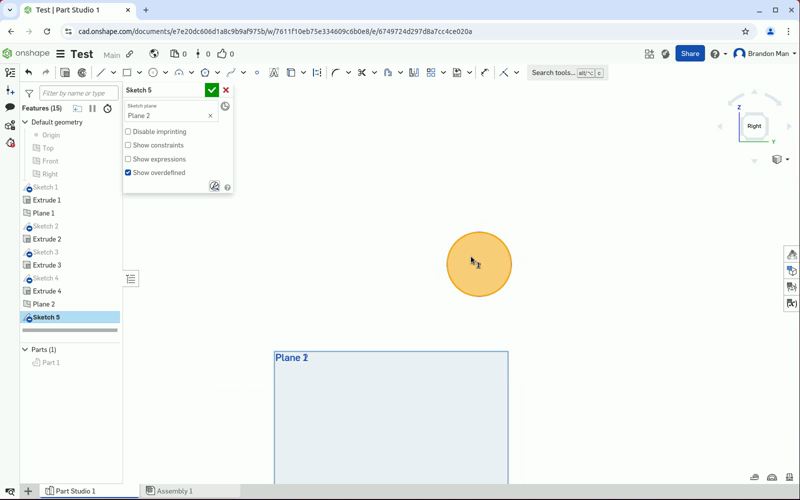
scroll(-6)
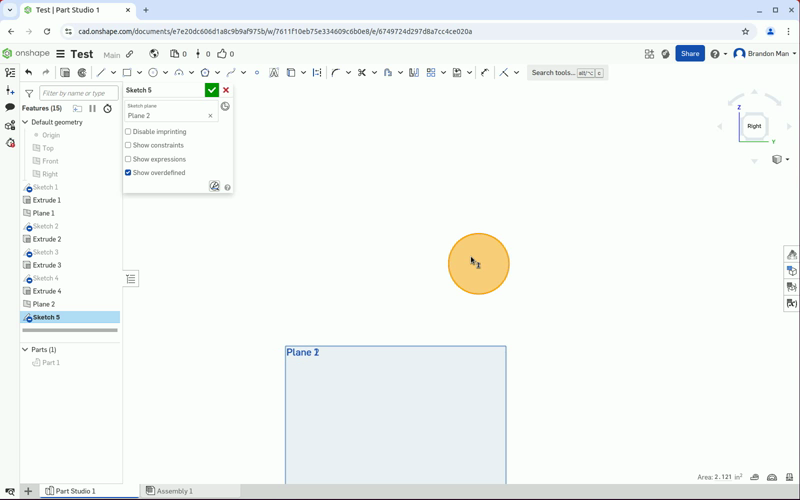
scroll(-6)
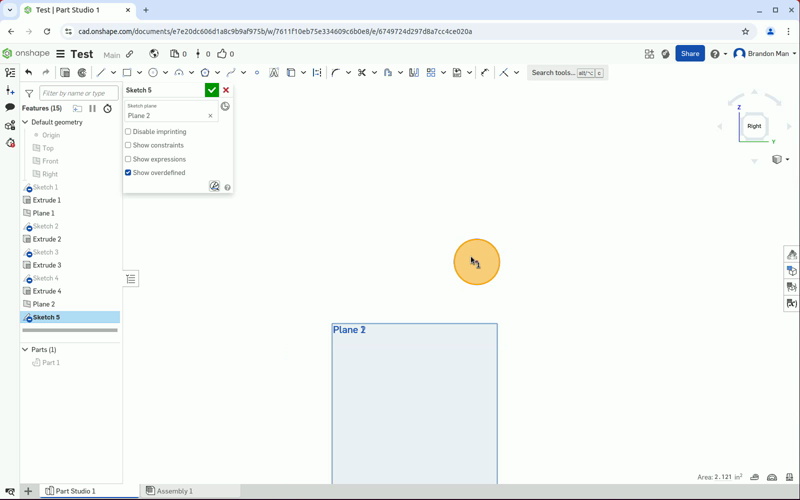
scroll(-6)
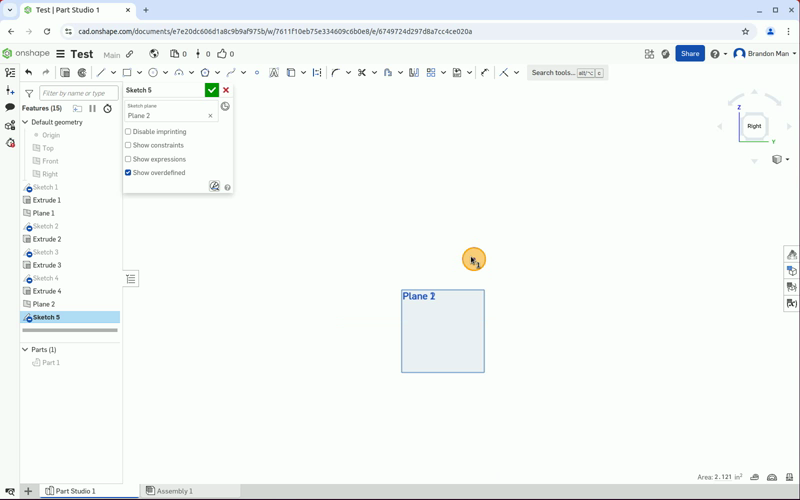
scroll(-6)
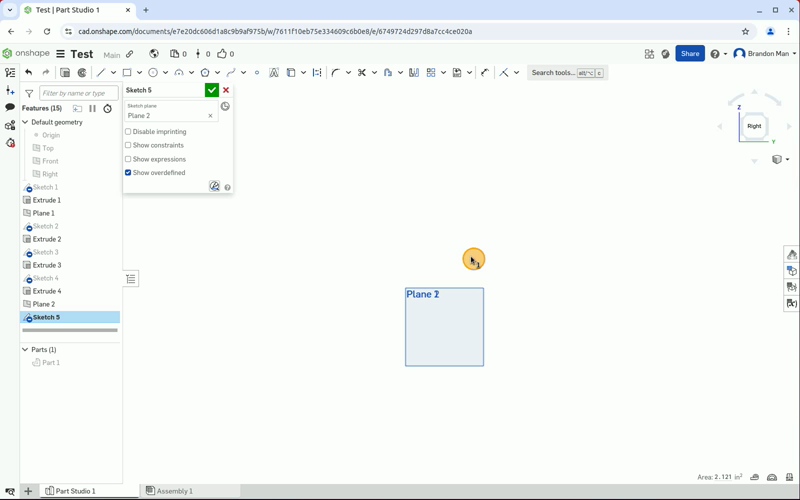
scroll(-6)
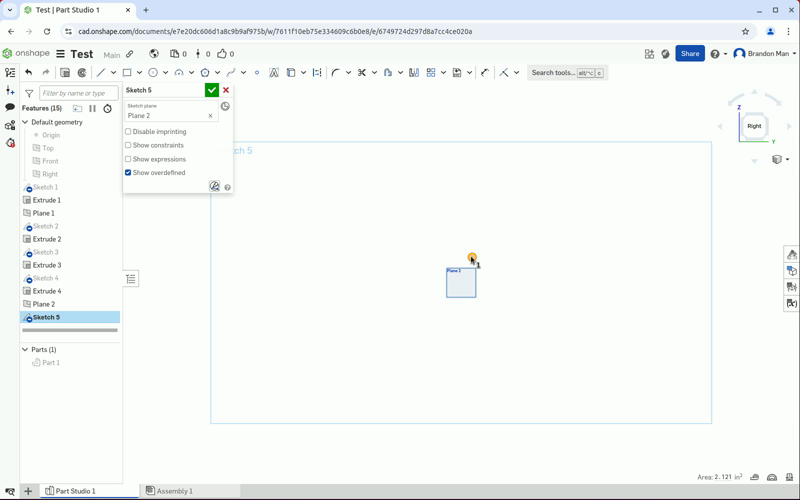
mouse_move(73, 352)
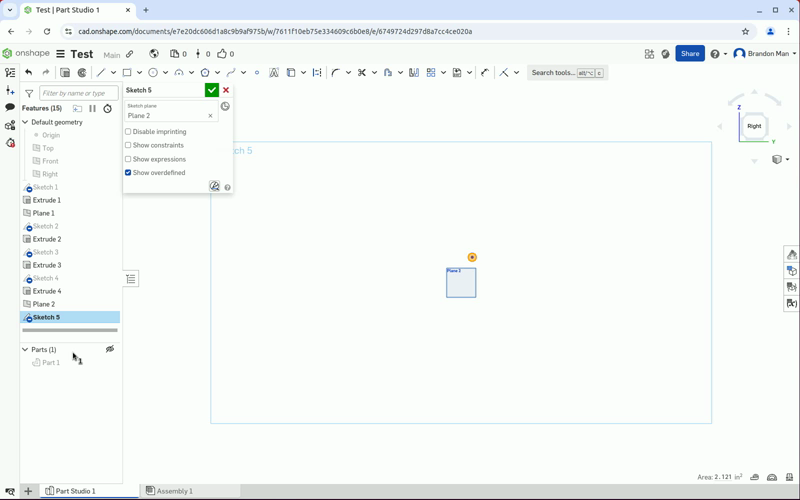
key(shift+y)
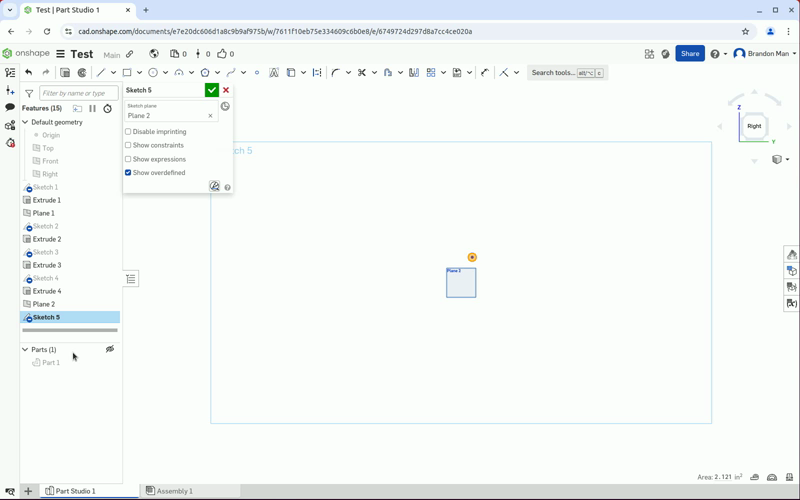
key(shift+e)
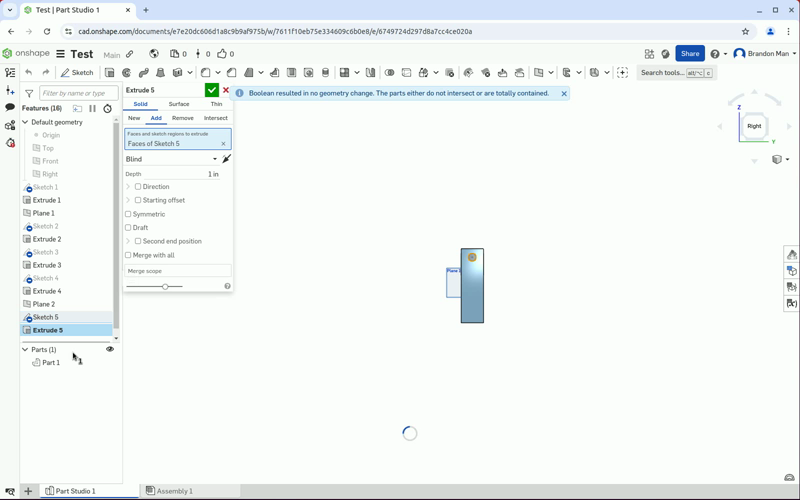
mouse_move(143, 106)
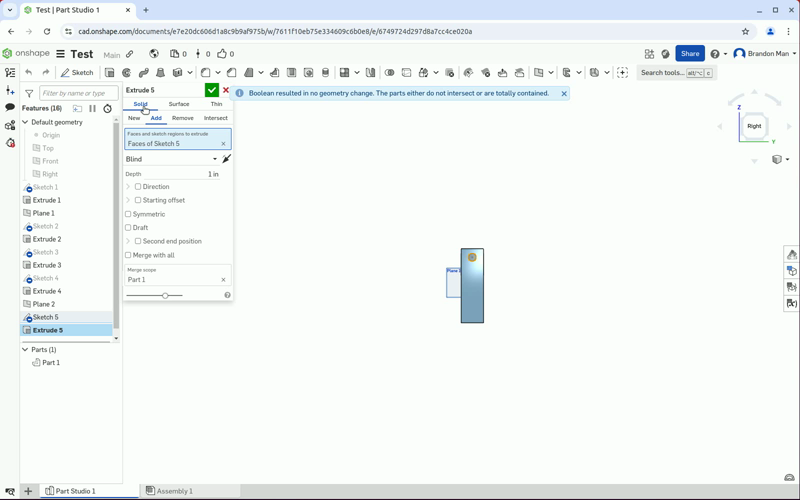
click(143, 106)
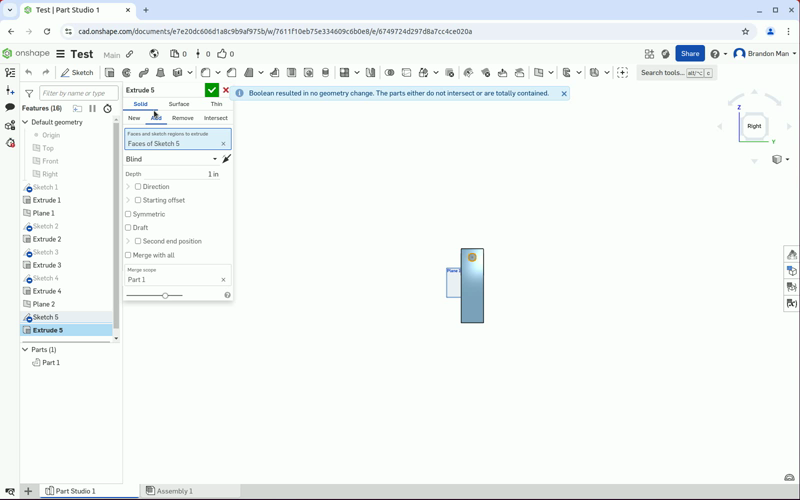
mouse_move(186, 120)
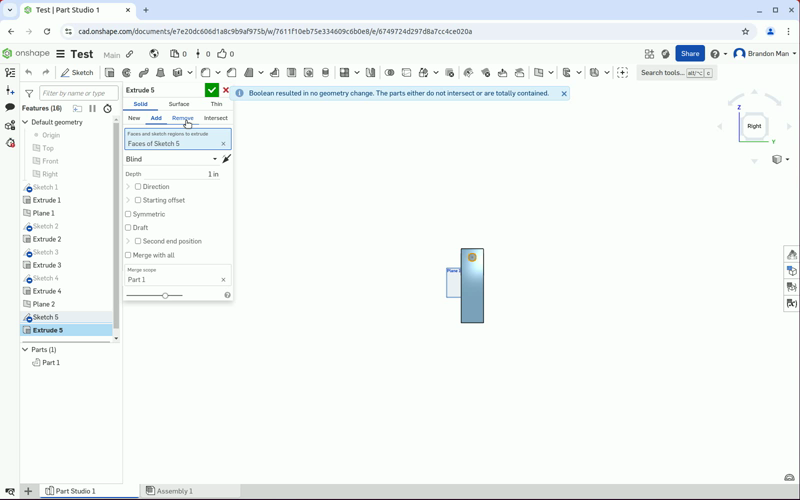
click(186, 120)
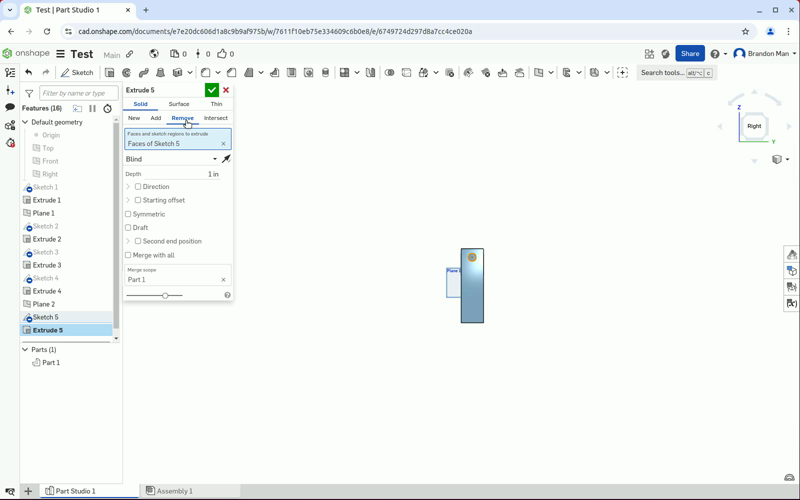
key(tab, 4)
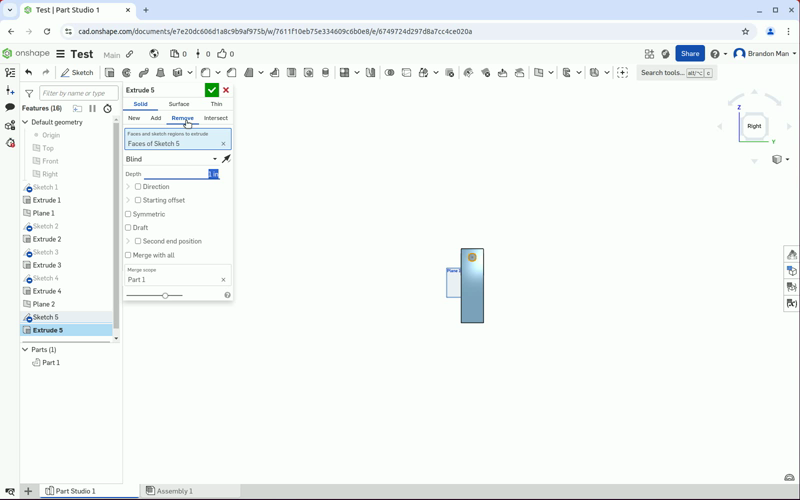
text(2.166)
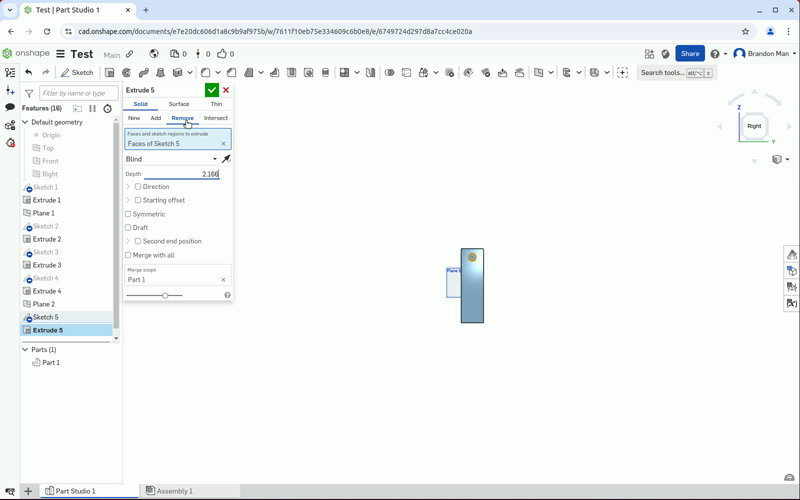
key(tab, 6)
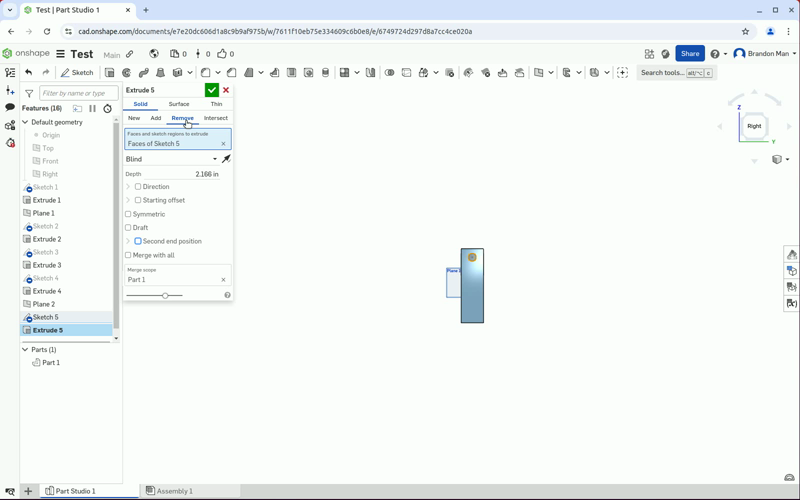
key(space)
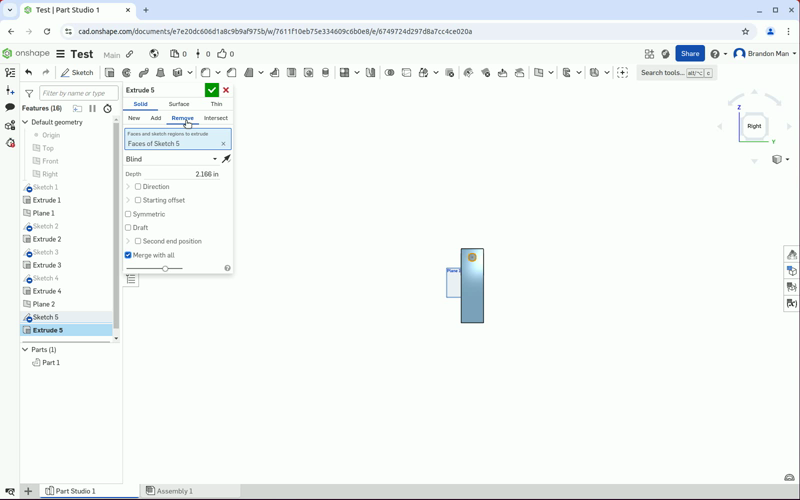
key(enter)
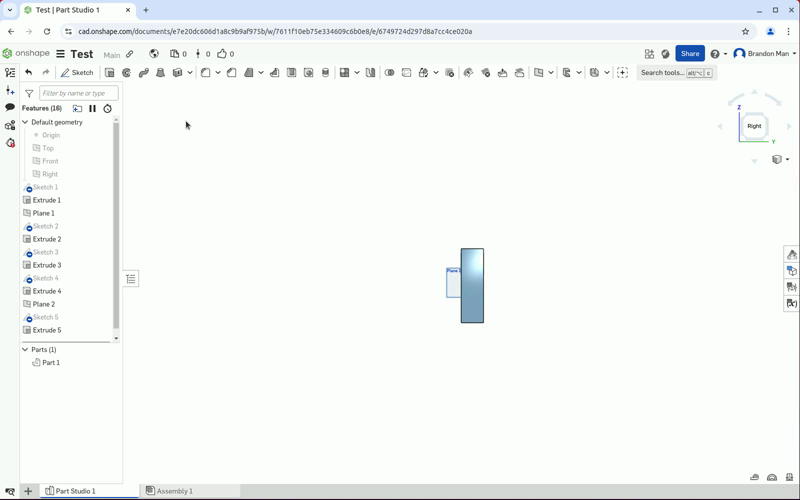
key(shift+h)
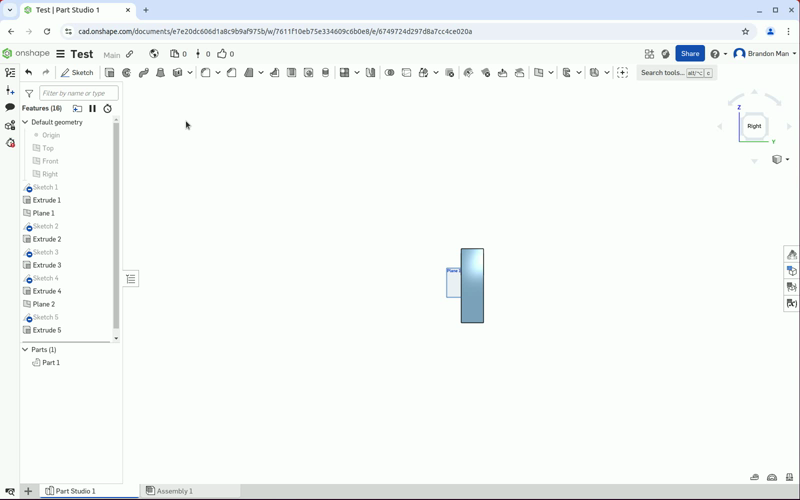
key(shift+h)
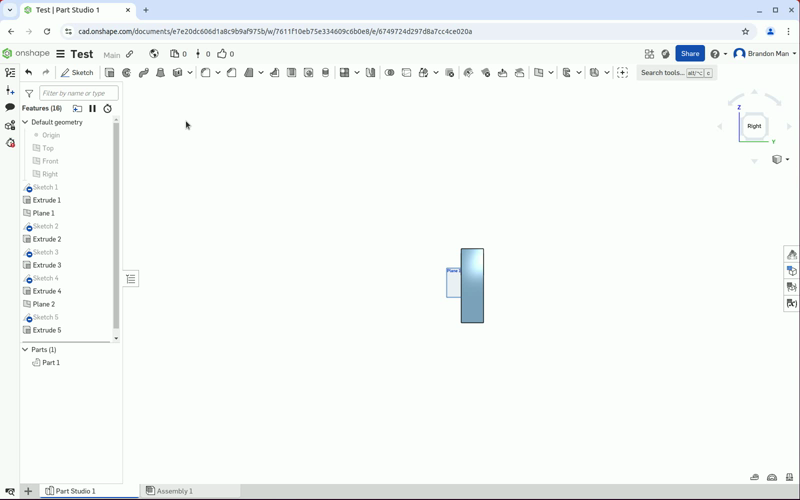
mouse_move(69, 189)
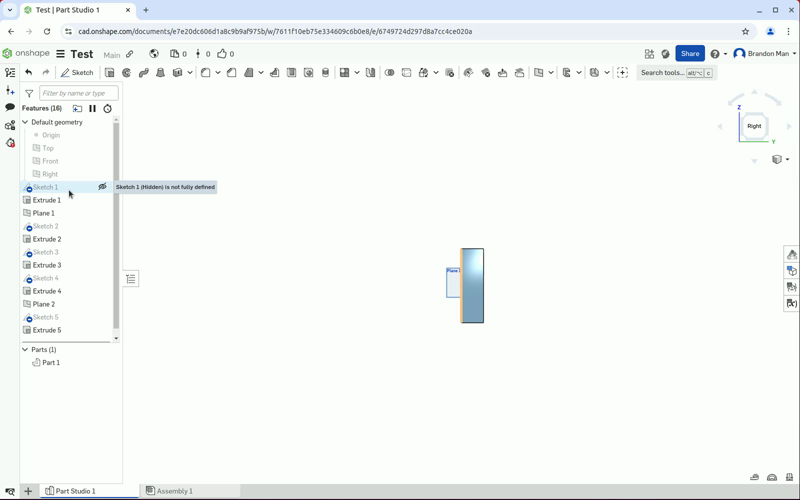
click(69, 189)
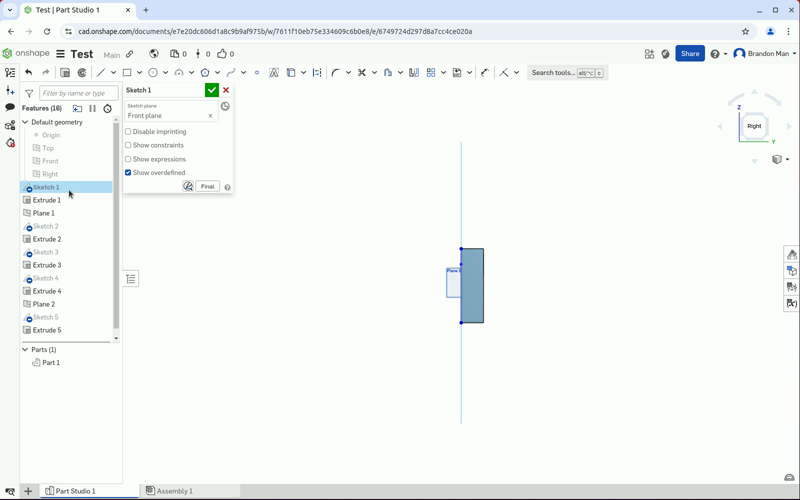
mouse_move(229, 92)
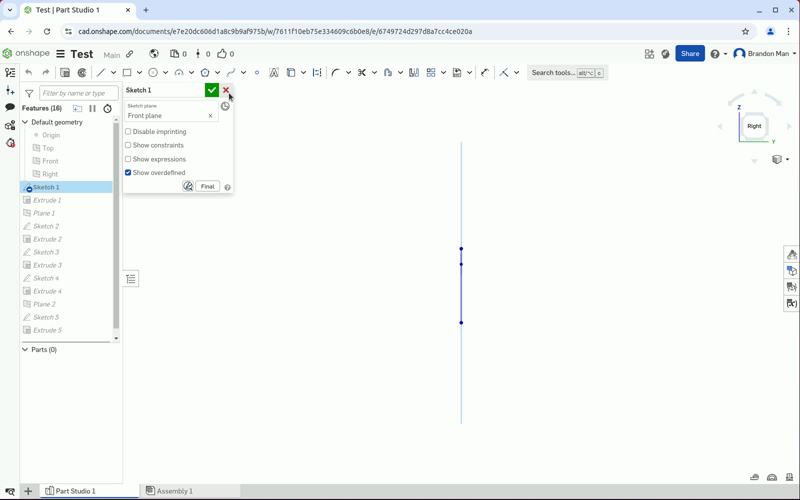
click(229, 92)
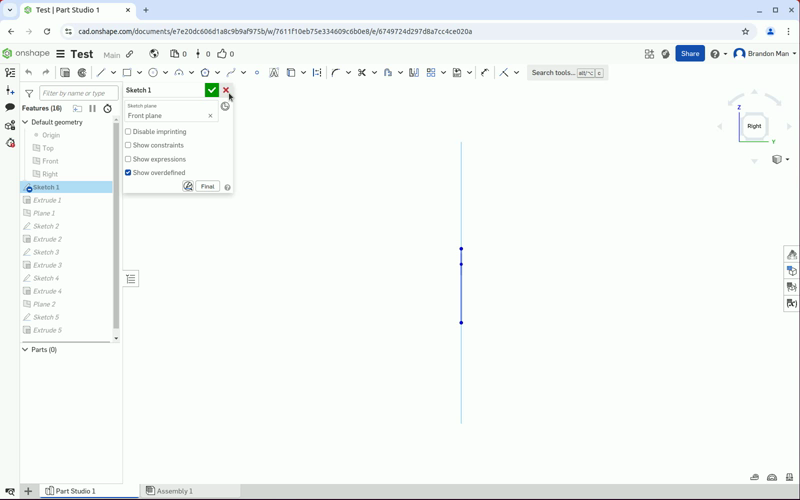
key(shift+s)
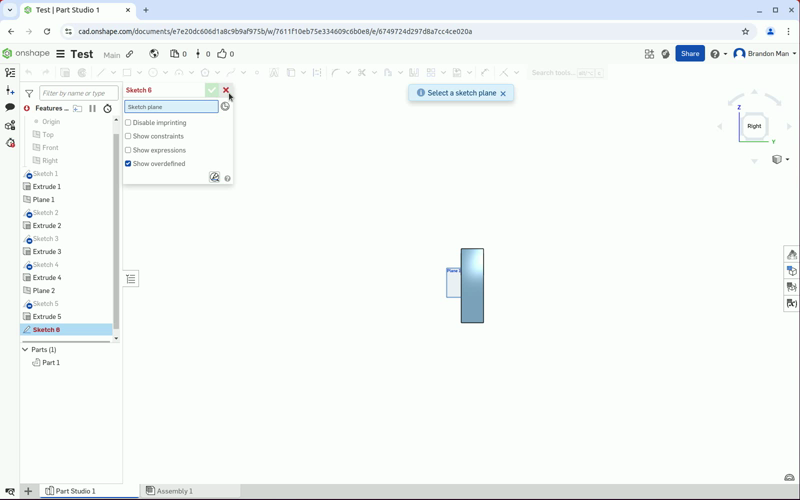
mouse_move(69, 293)
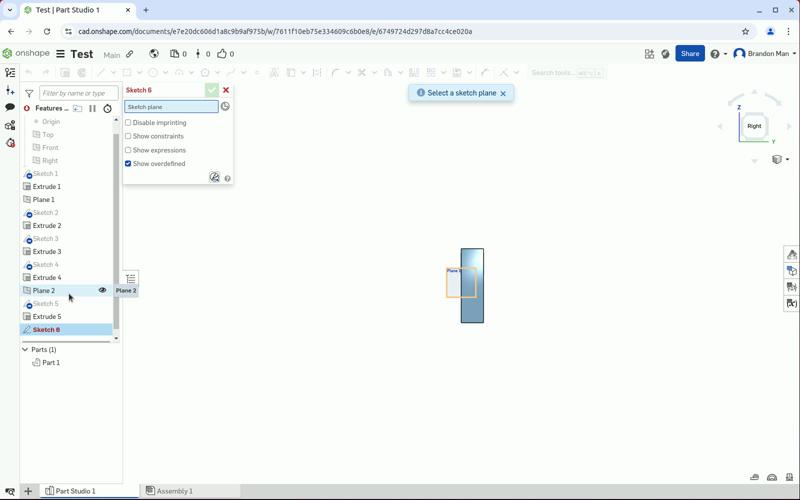
click(69, 293)
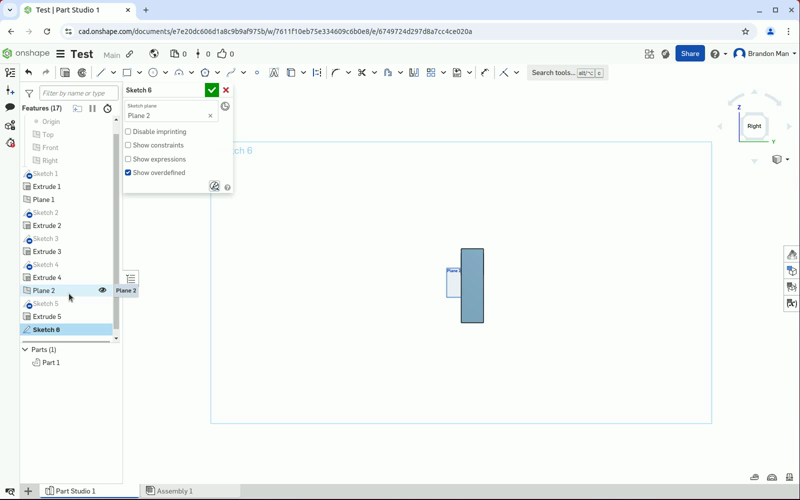
mouse_move(73, 352)
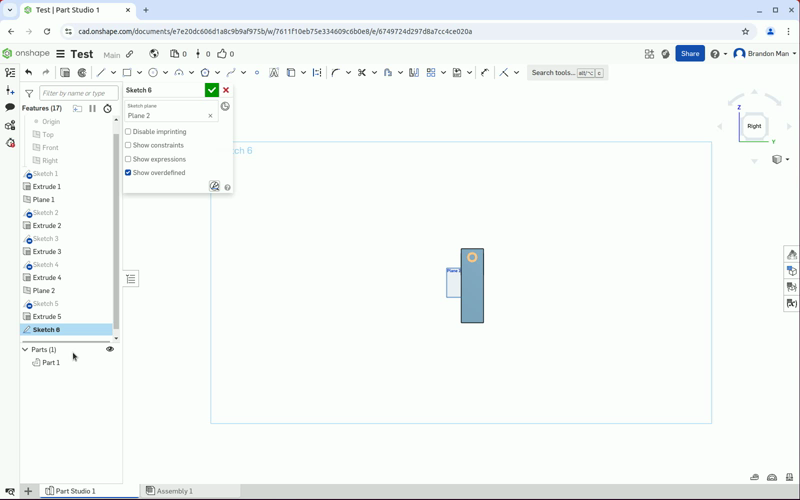
key(y)
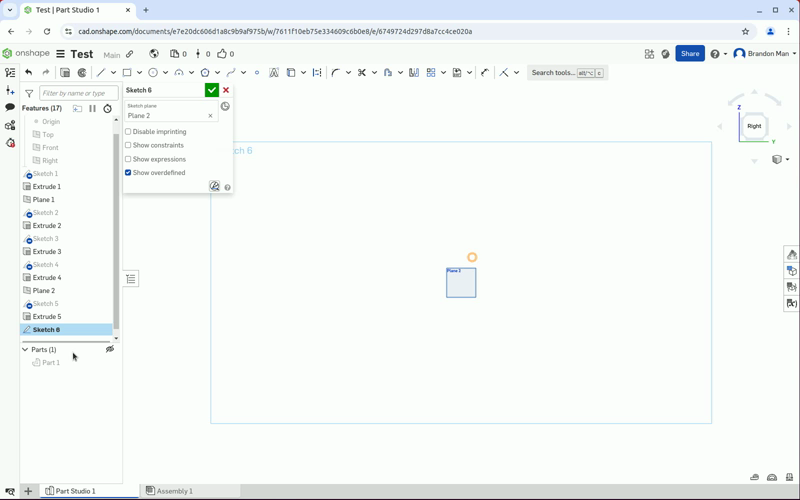
key(c)
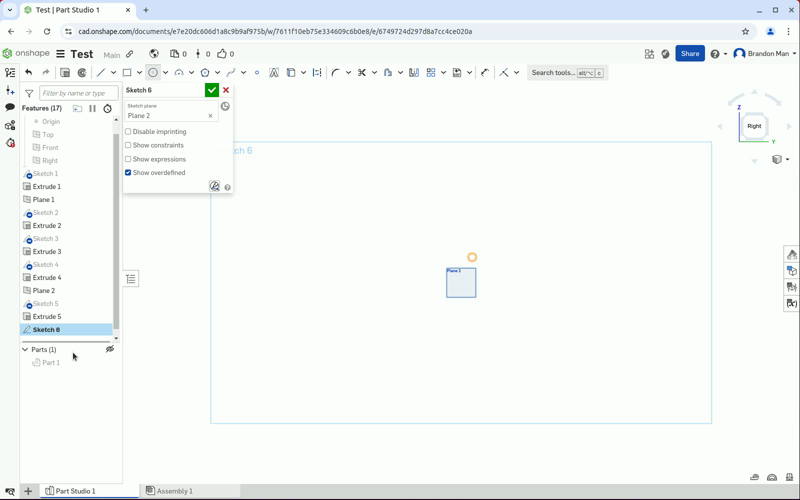
key_down(shift)
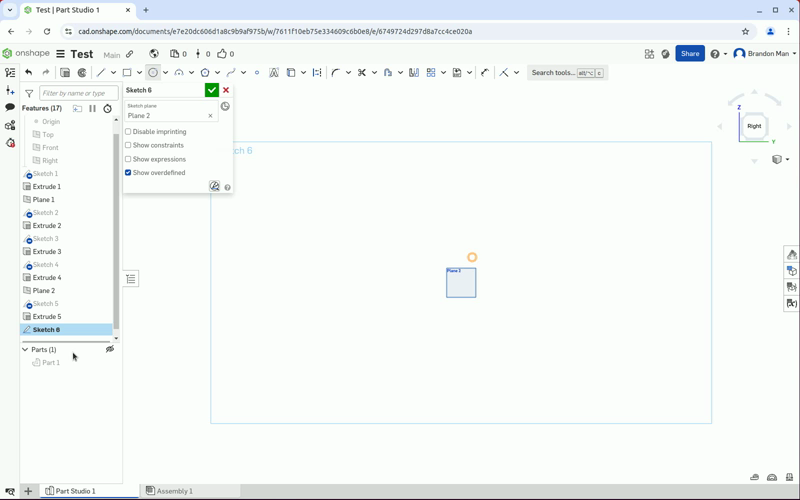
mouse_move(472, 281)
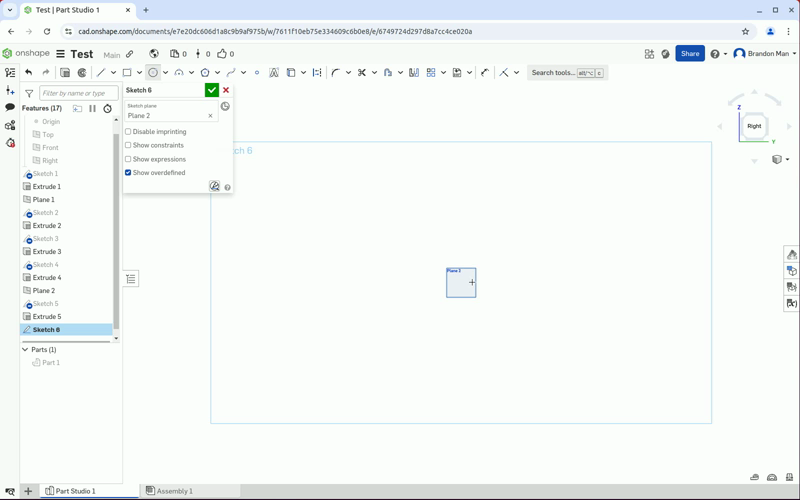
click(472, 281)
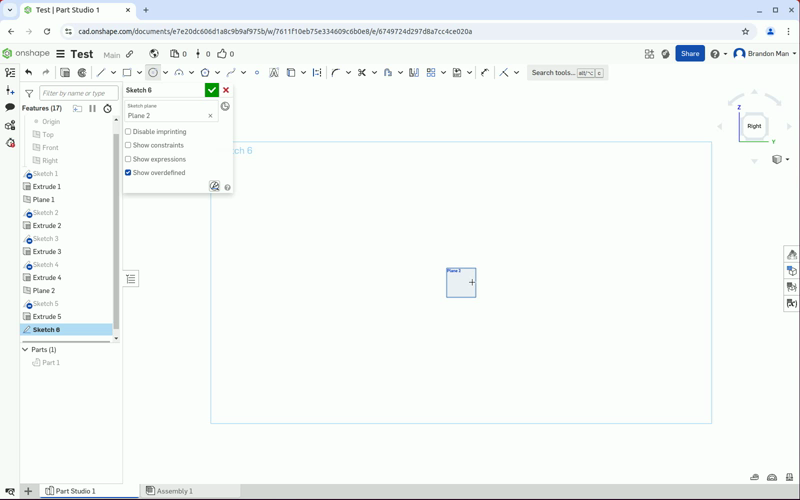
key_up(shift)
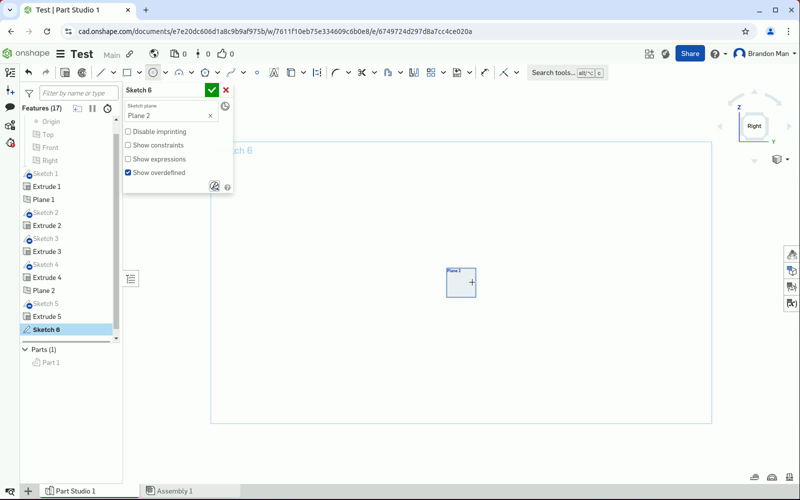
mouse_move(476, 281)
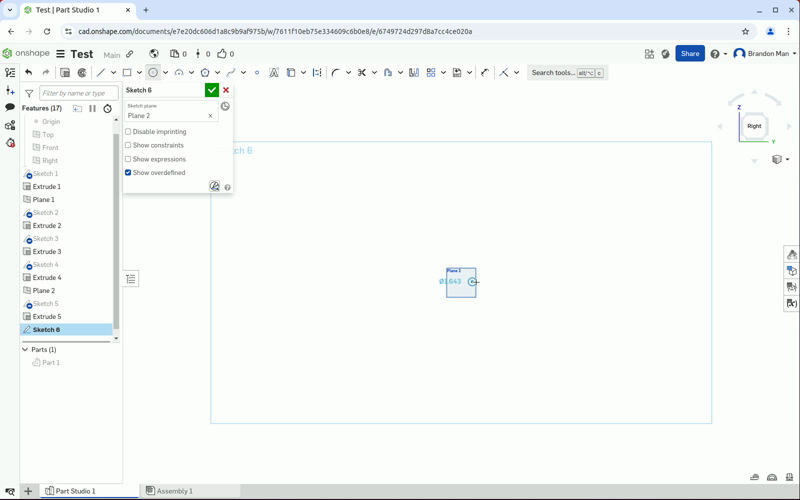
click(476, 281)
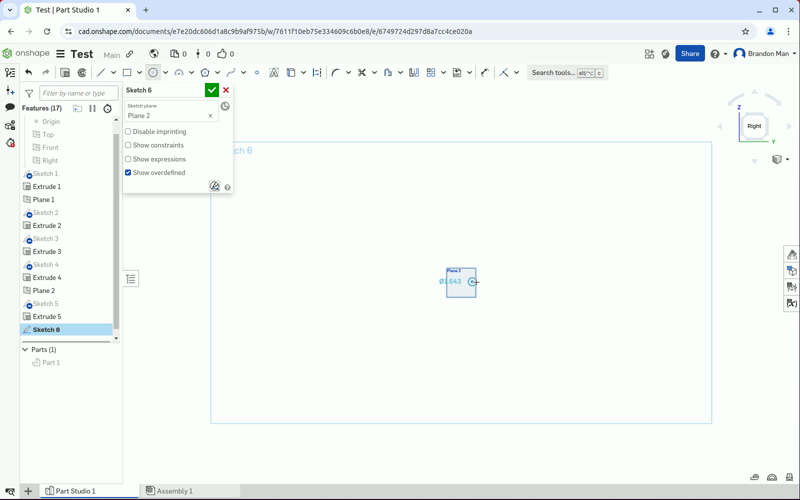
key(esc)
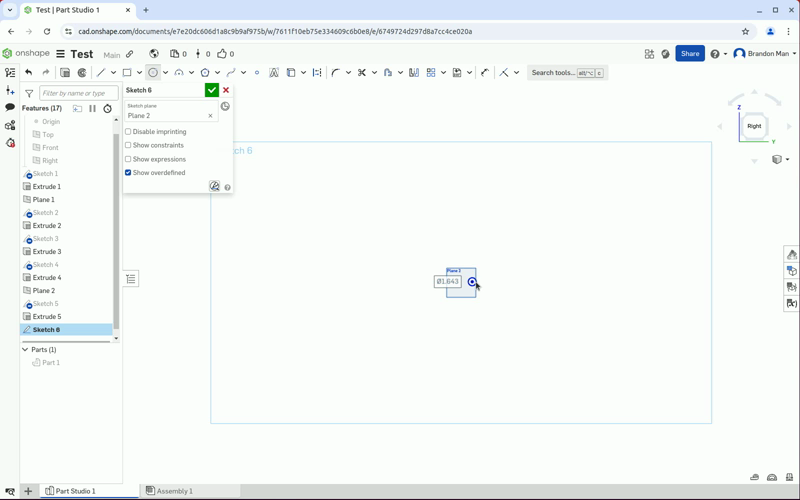
mouse_move(470, 279)
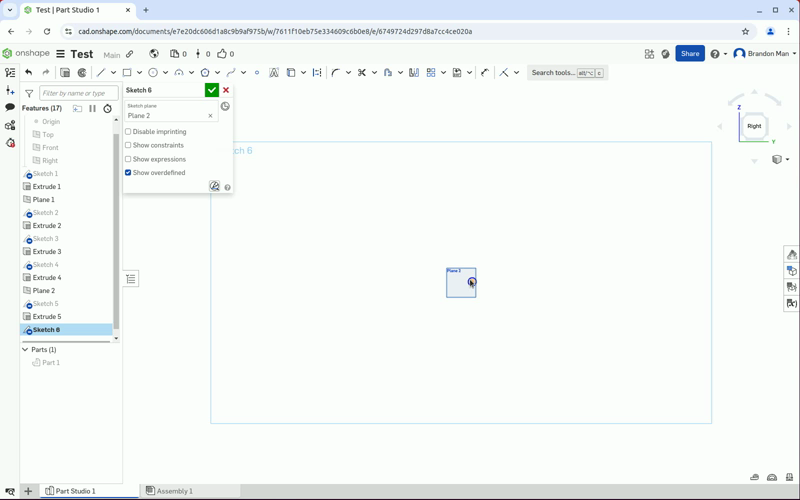
scroll(6)
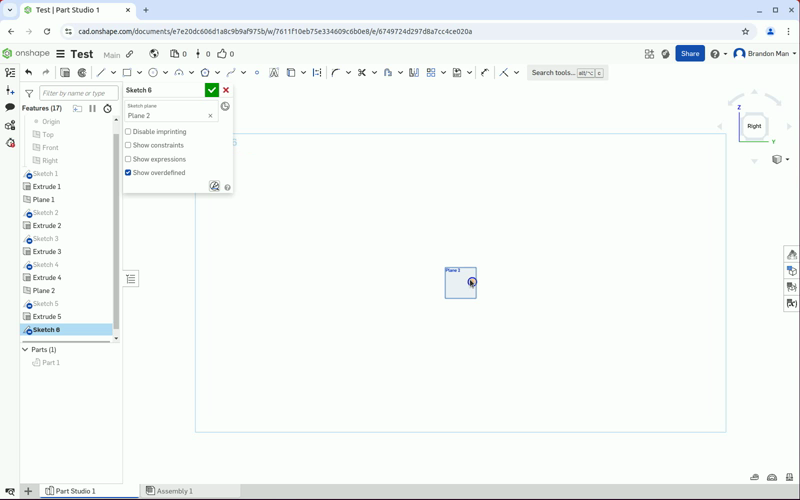
scroll(6)
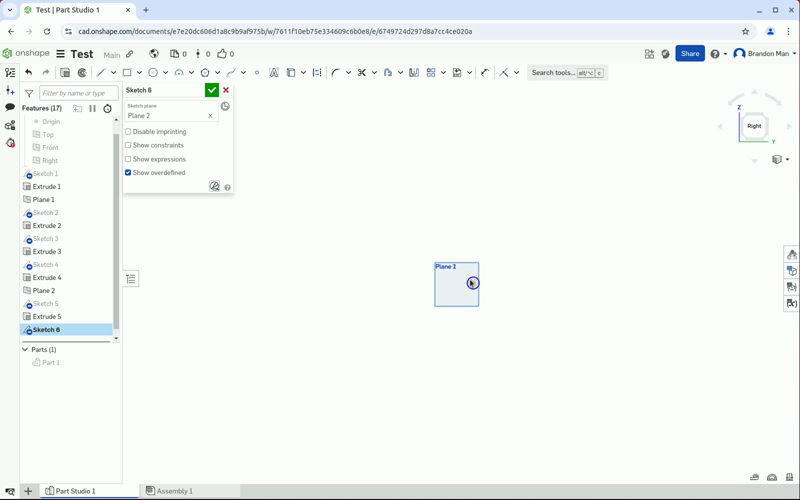
scroll(6)
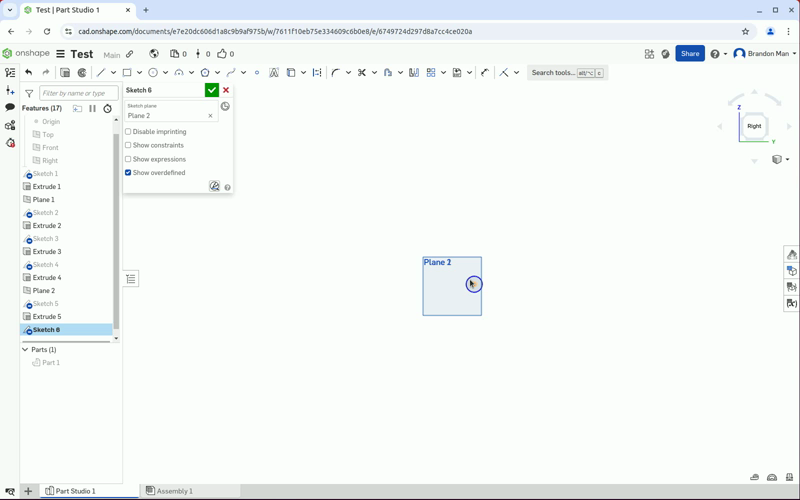
scroll(6)
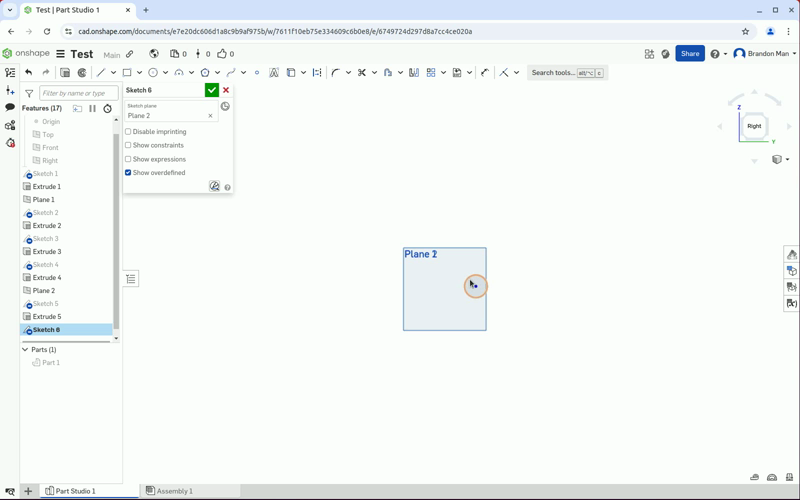
scroll(6)
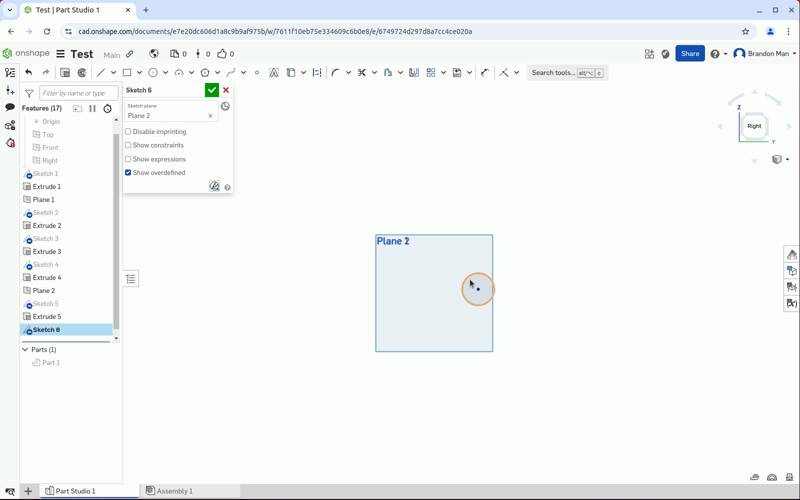
scroll(6)
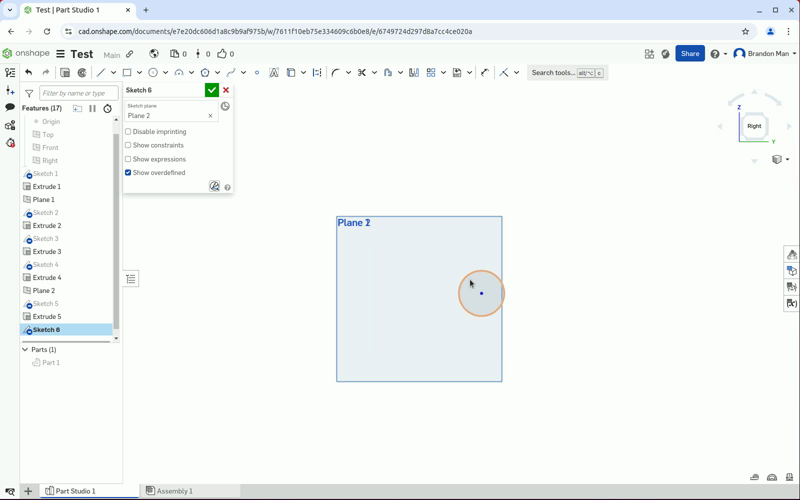
scroll(6)
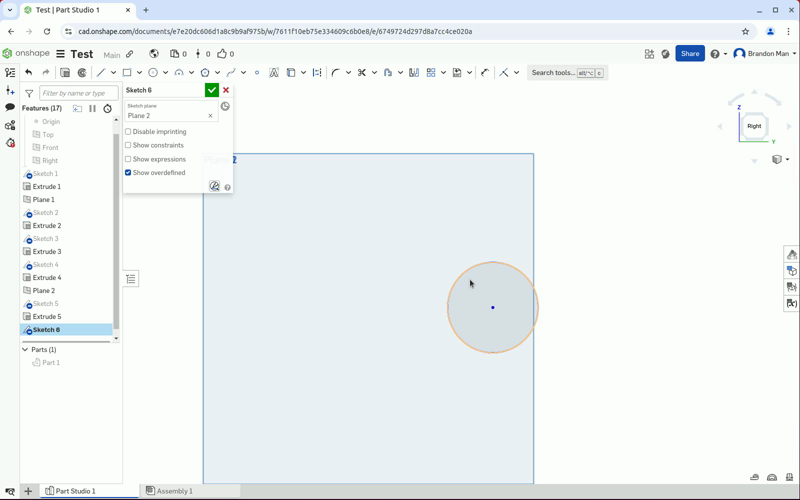
click(470, 279)
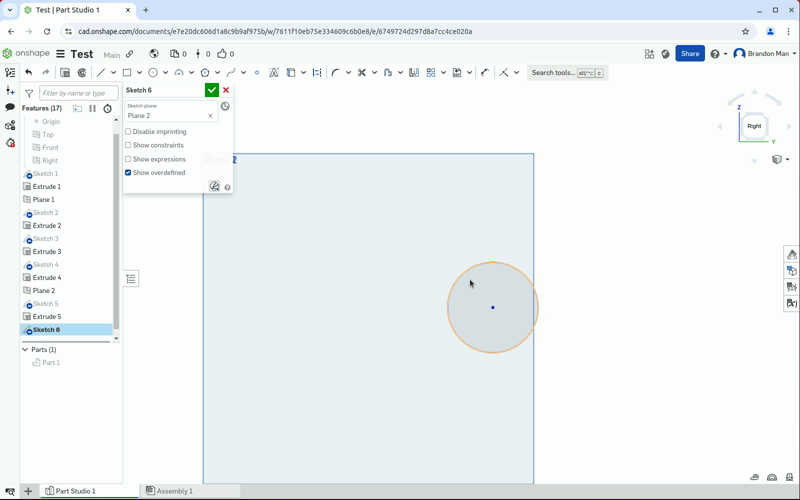
scroll(-6)
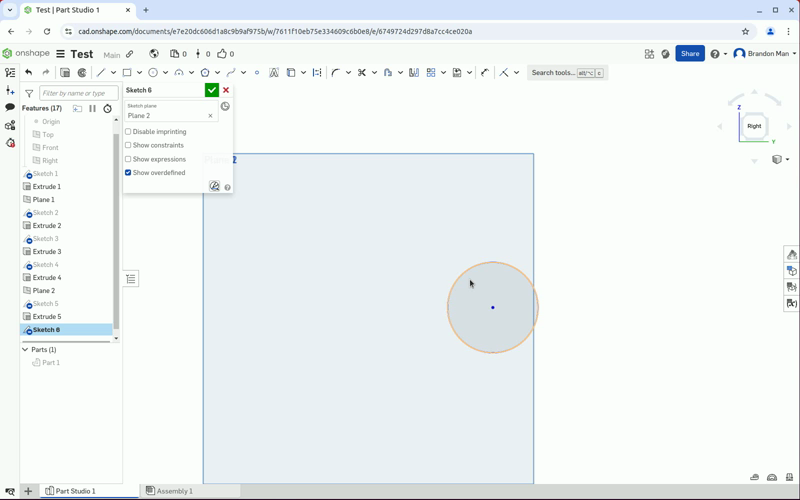
scroll(-6)
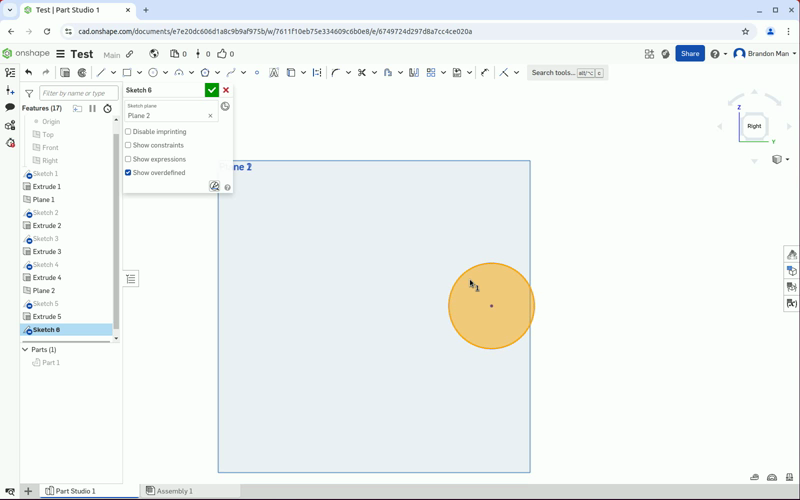
scroll(-6)
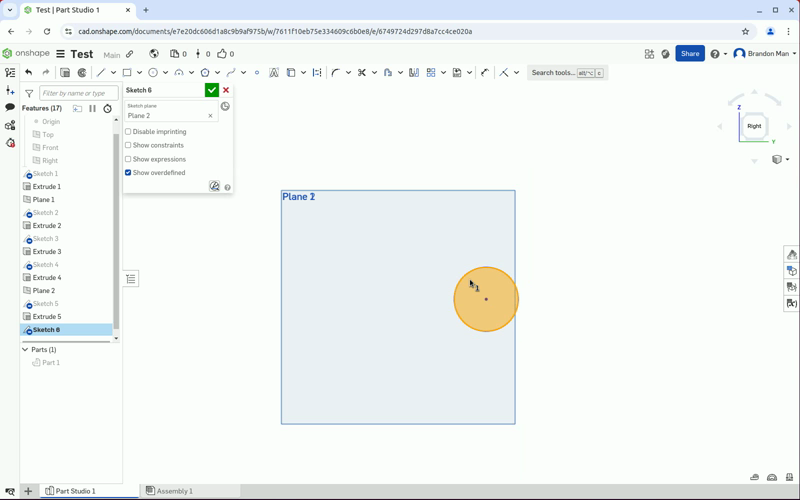
scroll(-6)
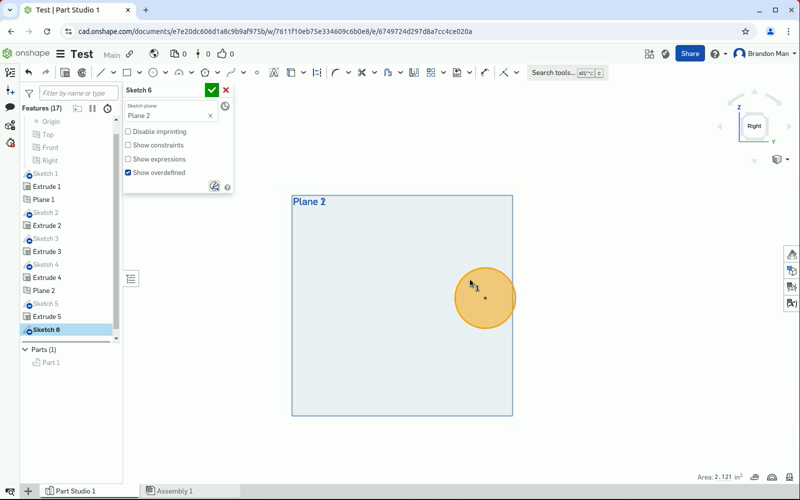
scroll(-6)
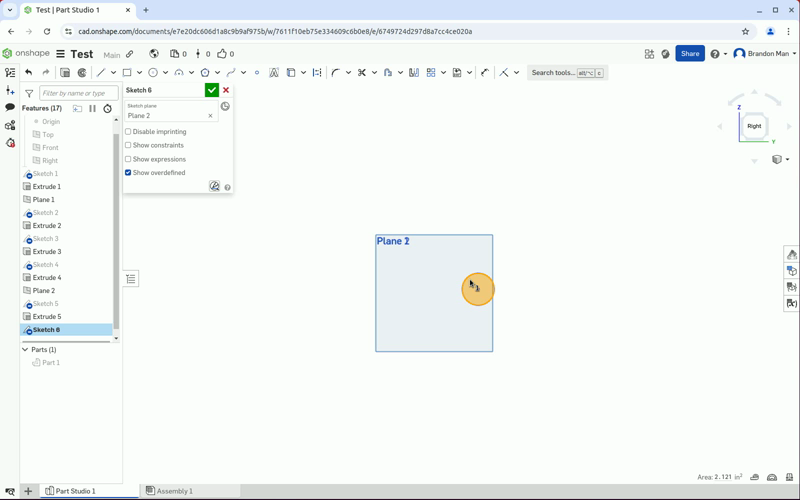
scroll(-6)
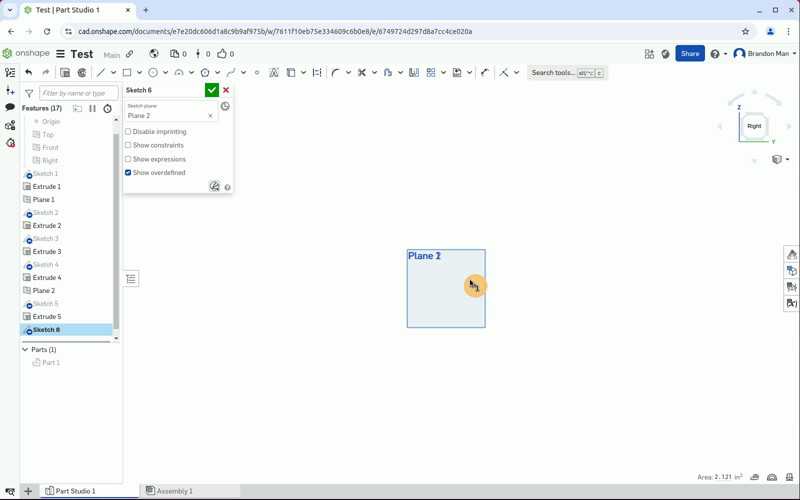
scroll(-6)
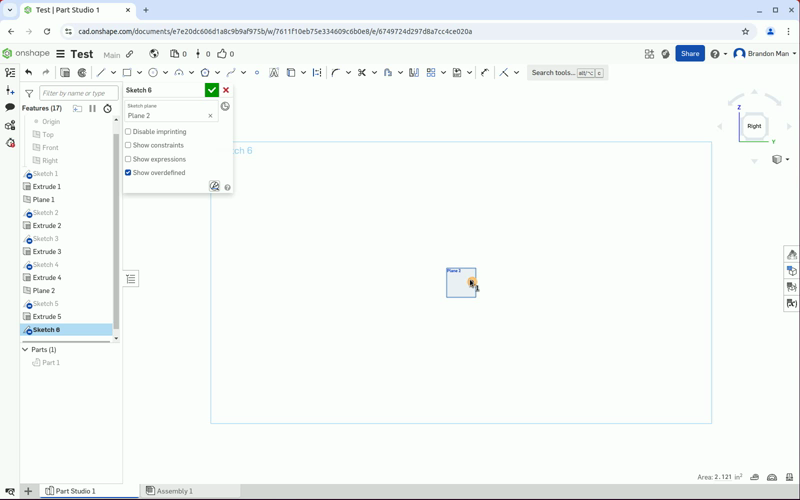
mouse_move(73, 352)
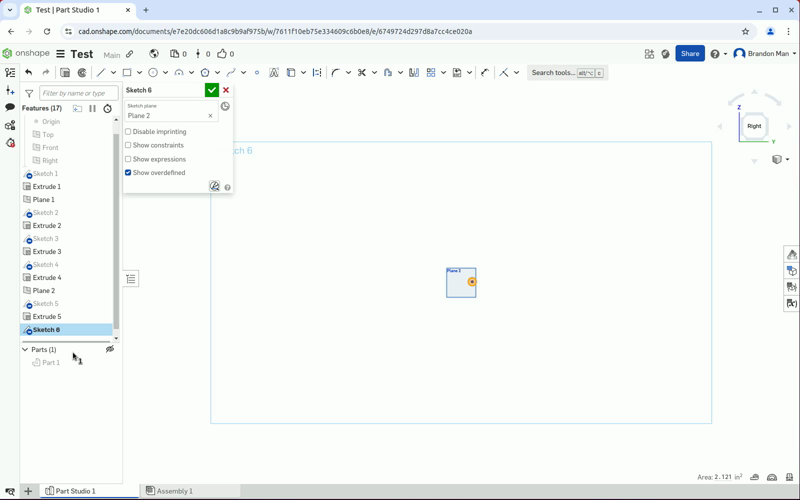
key(shift+y)
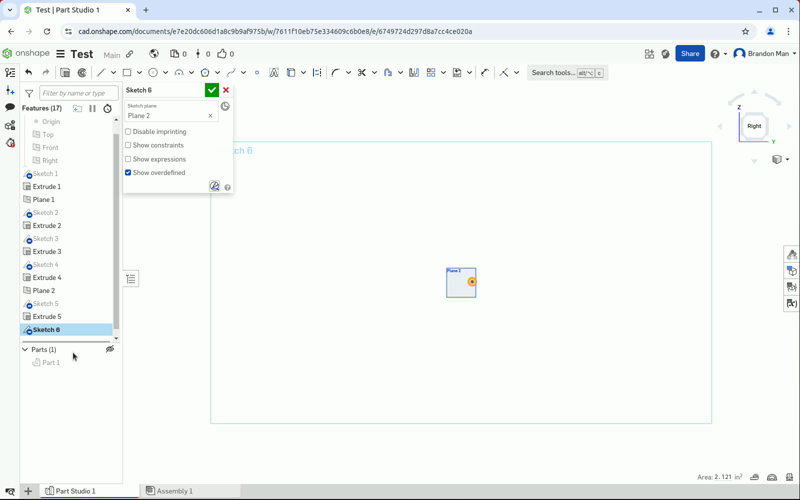
key(shift+e)
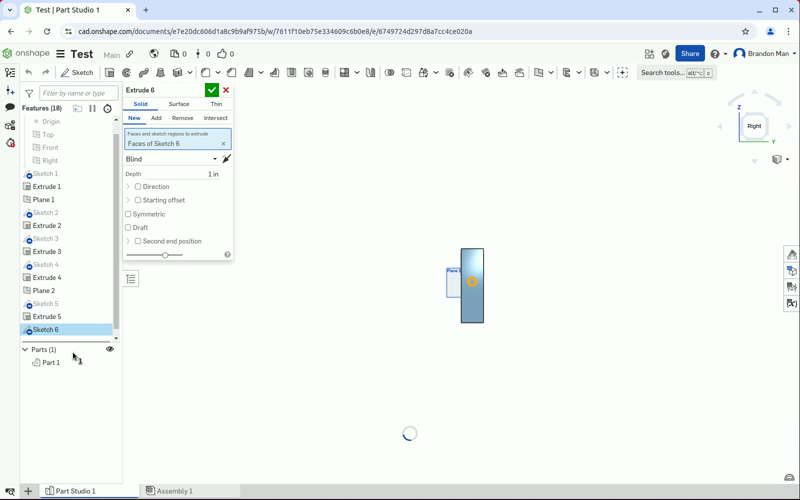
mouse_move(143, 106)
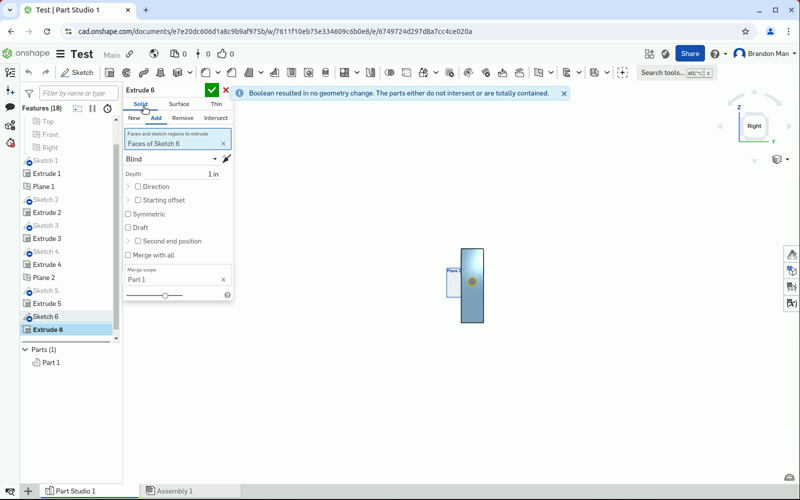
click(143, 106)
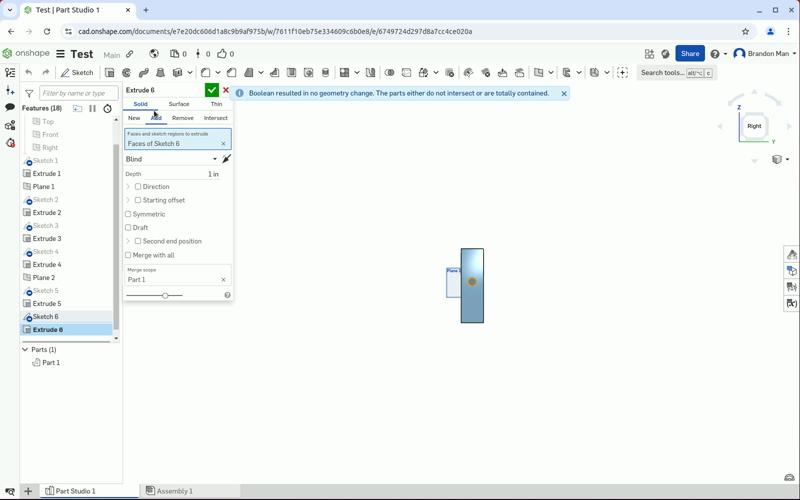
mouse_move(186, 120)
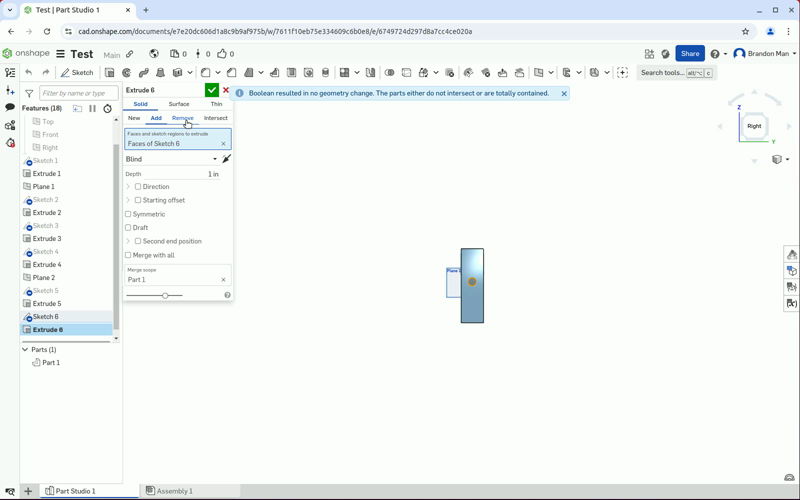
click(186, 120)
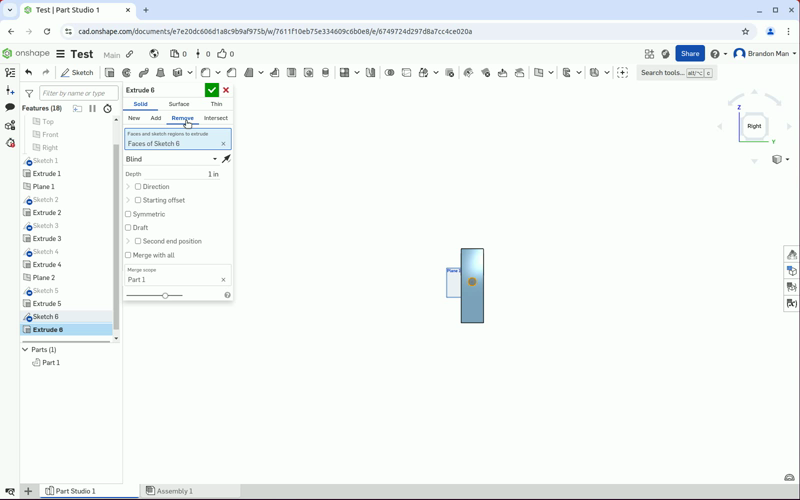
key(tab, 4)
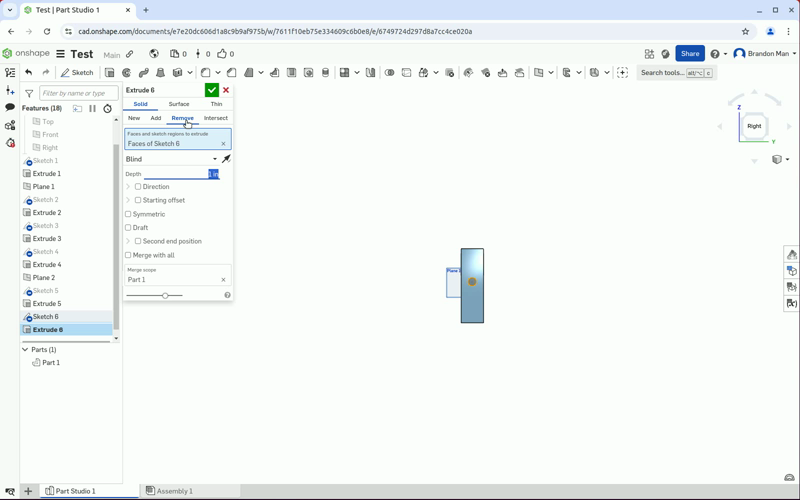
text(2.166)
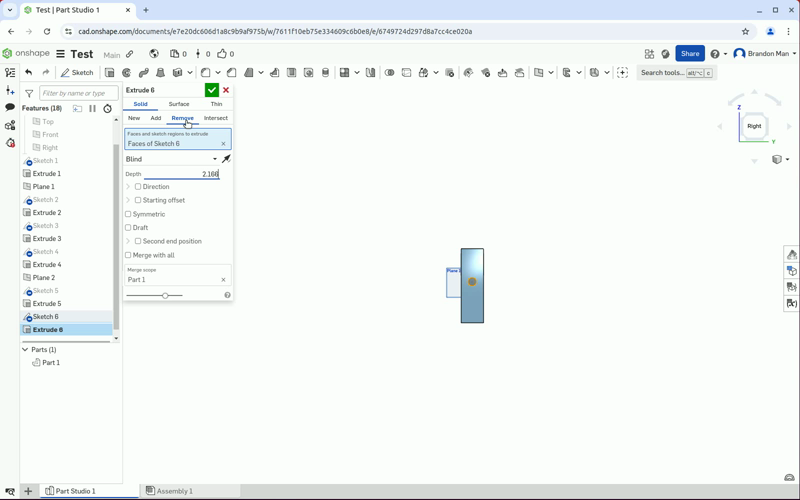
key(tab, 6)
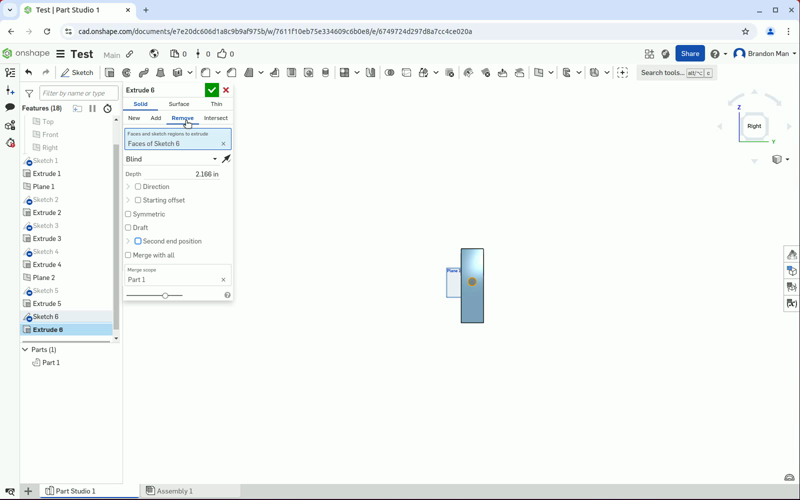
key(space)
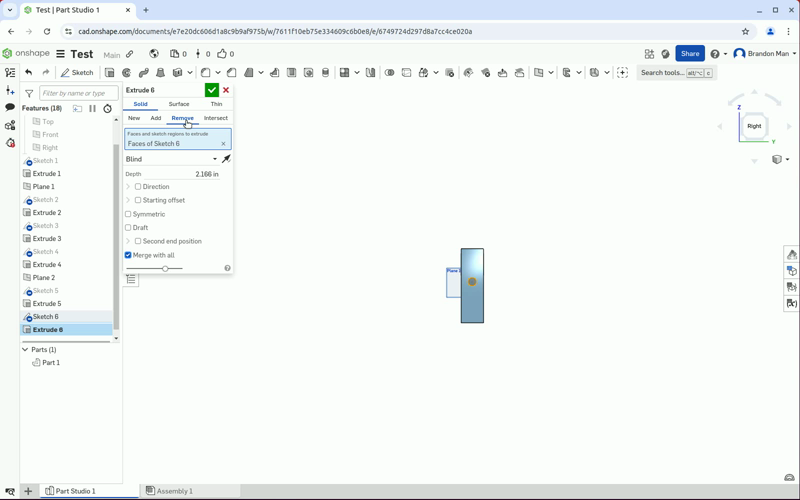
key(enter)
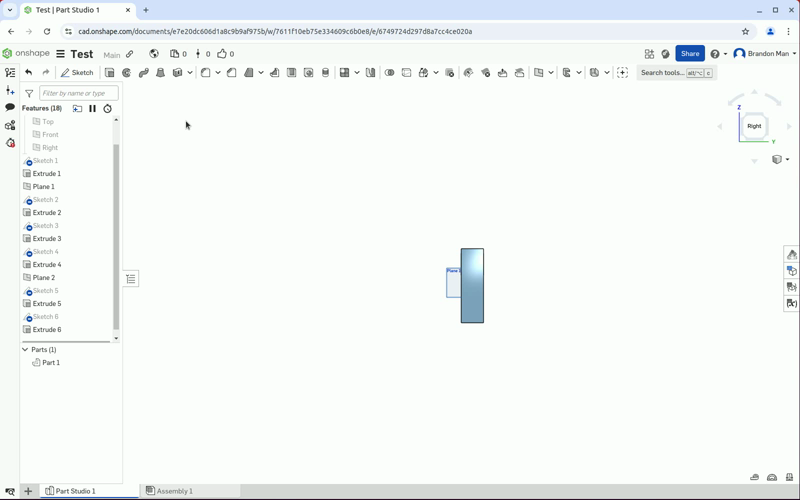
key(shift+h)
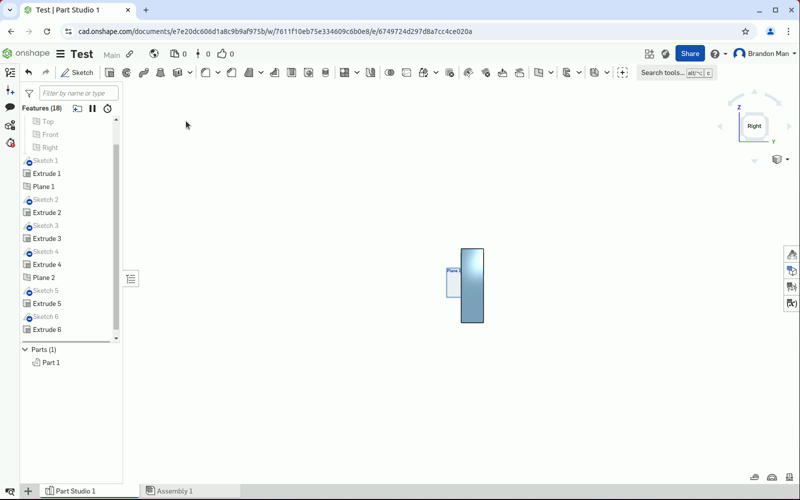
key(shift+h)
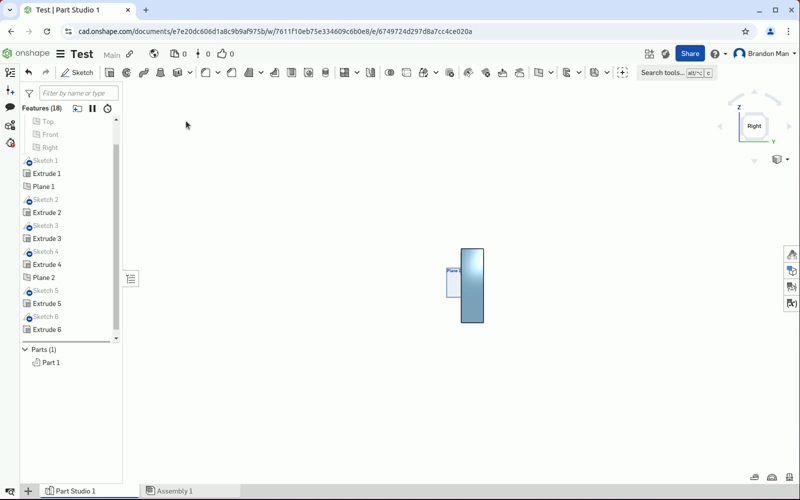
mouse_move(69, 163)
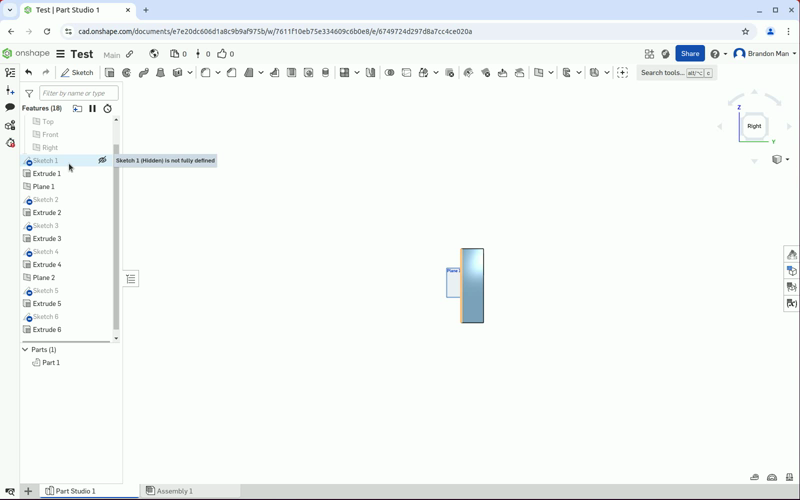
click(69, 163)
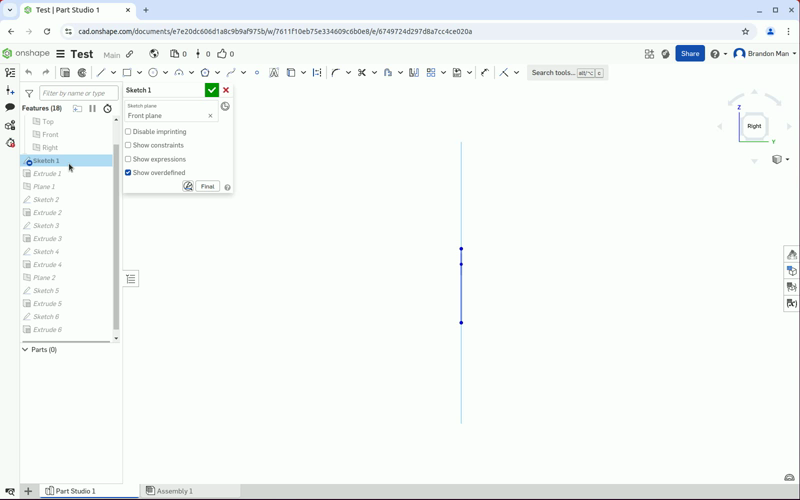
mouse_move(229, 92)
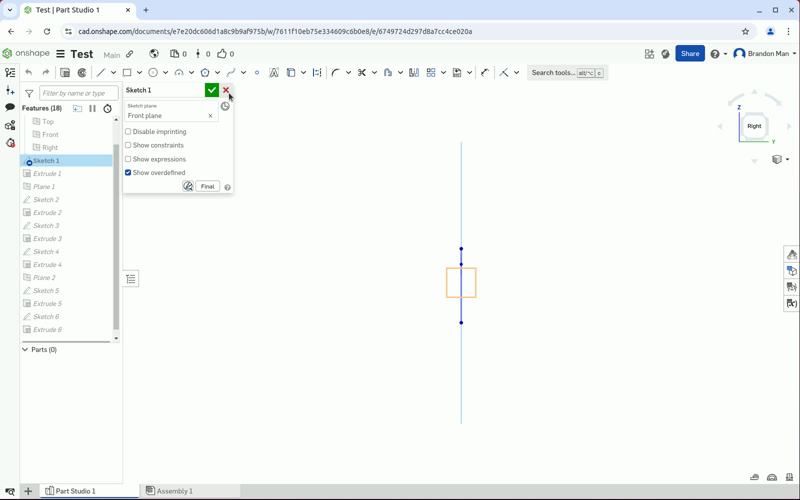
click(229, 92)
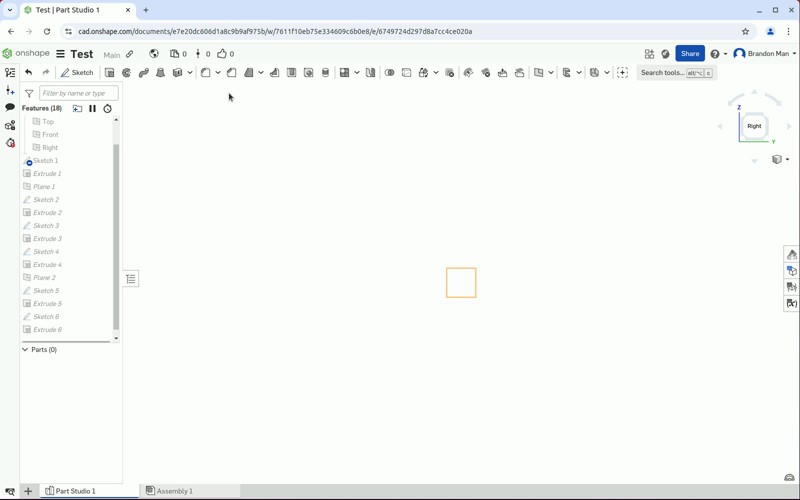
key(shift+s)
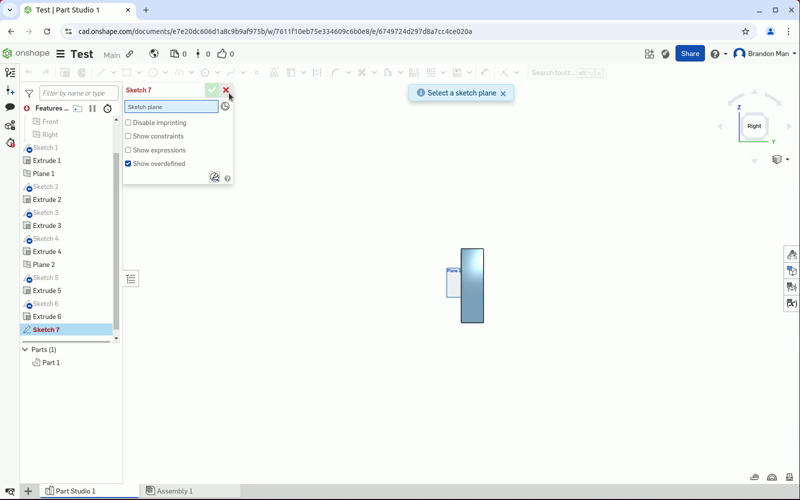
mouse_move(69, 267)
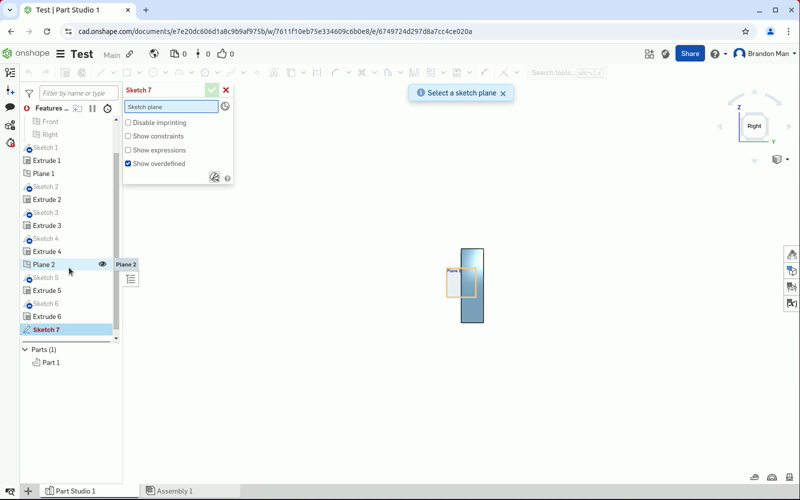
click(69, 267)
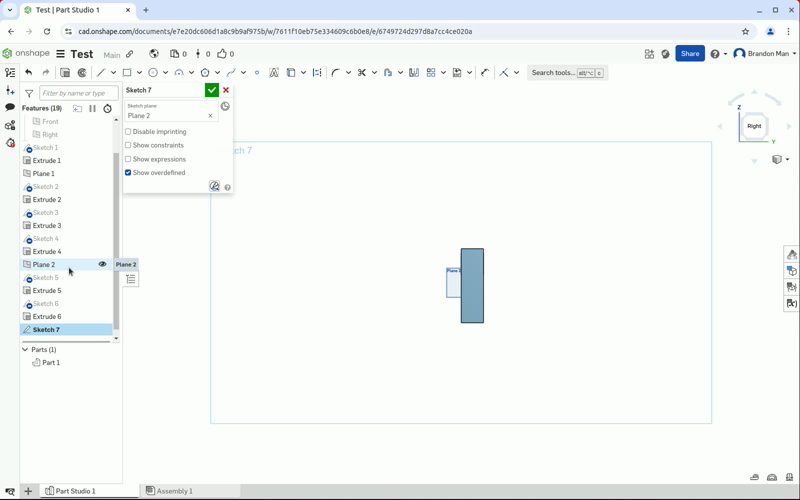
mouse_move(73, 352)
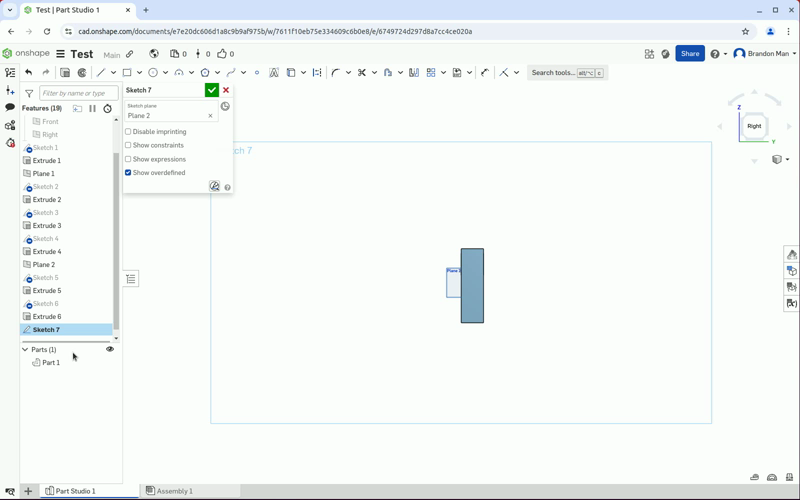
key(y)
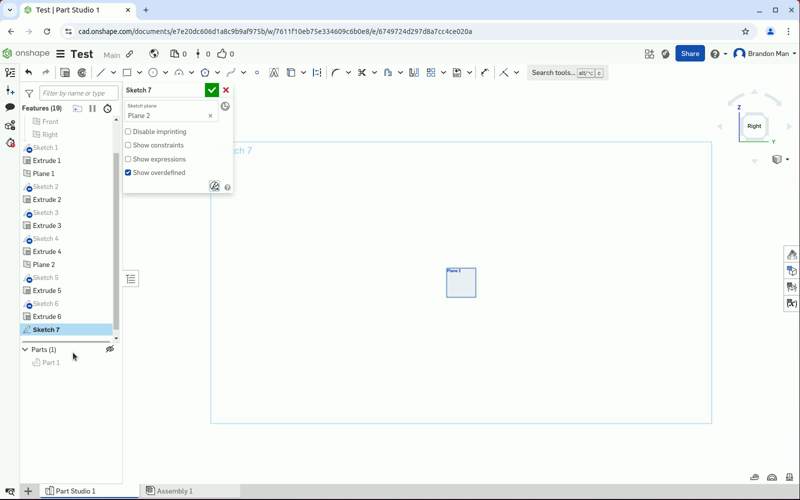
key(c)
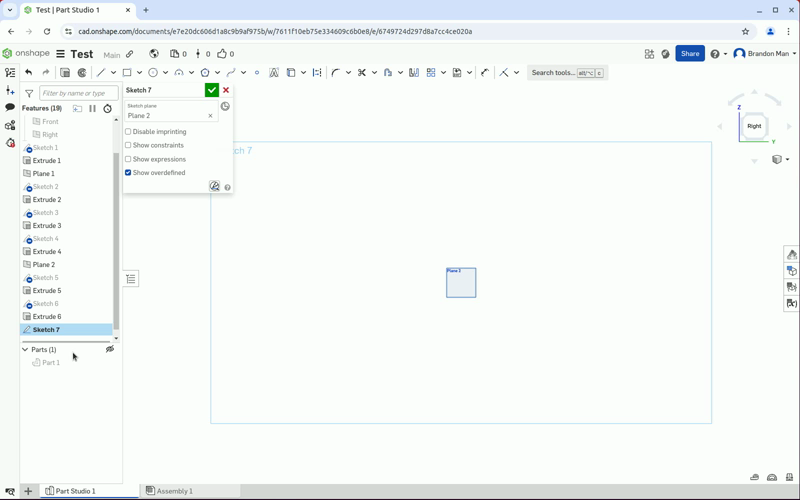
key_down(shift)
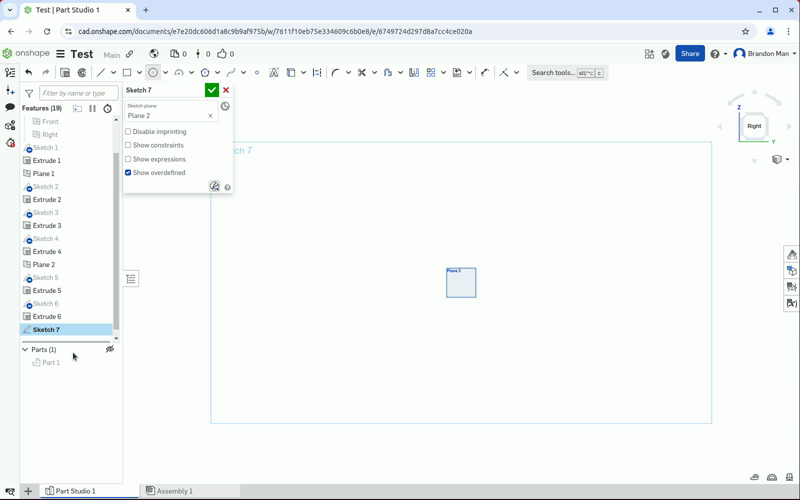
mouse_move(472, 307)
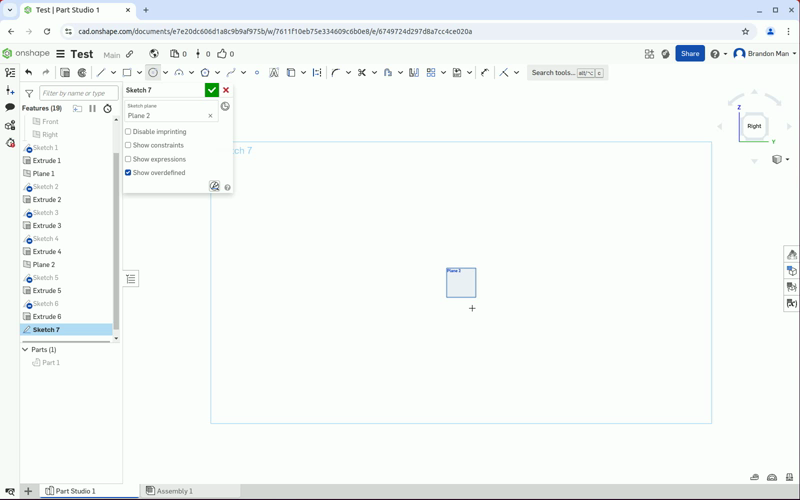
click(472, 307)
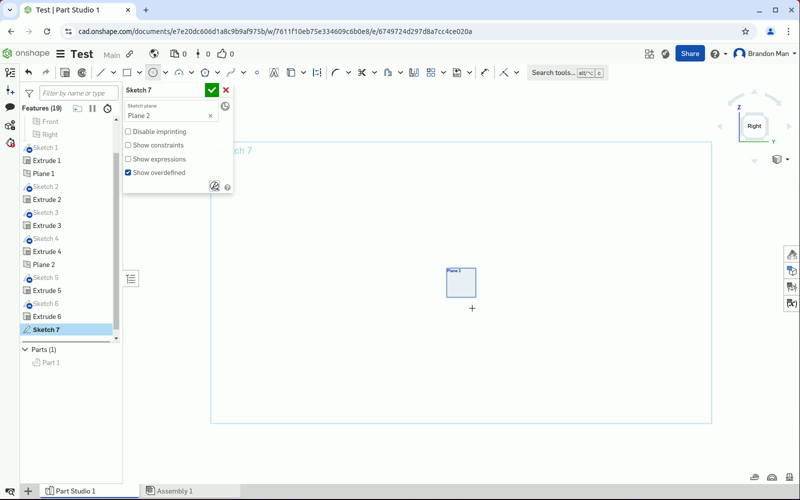
key_up(shift)
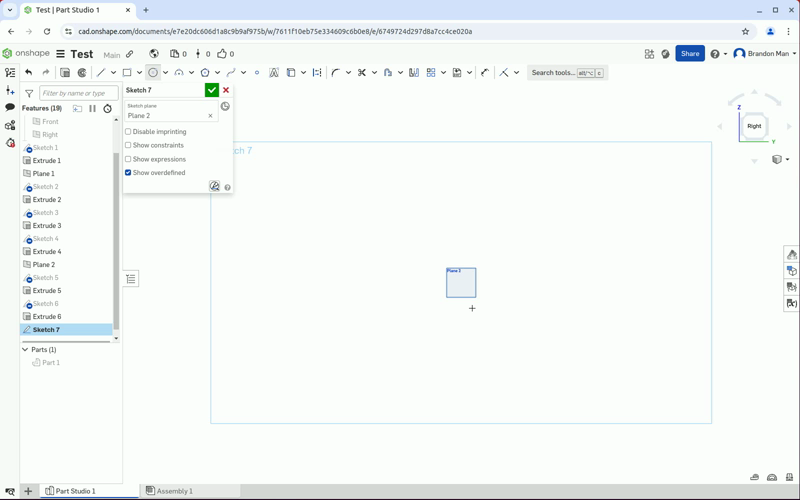
mouse_move(476, 307)
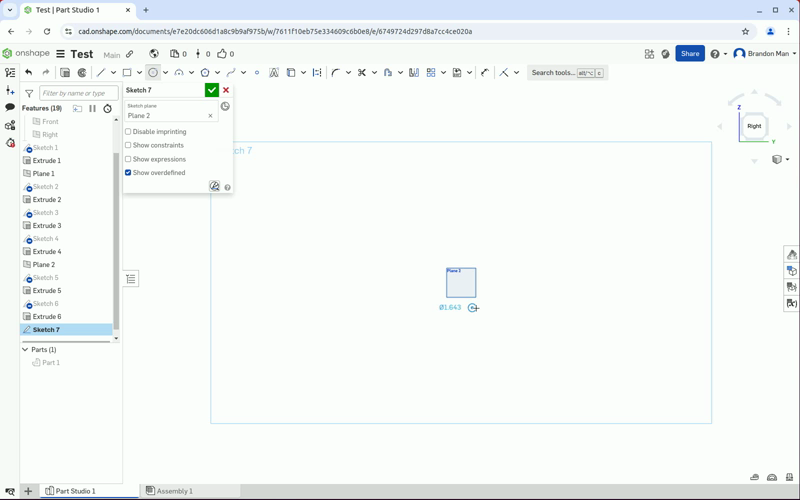
click(476, 307)
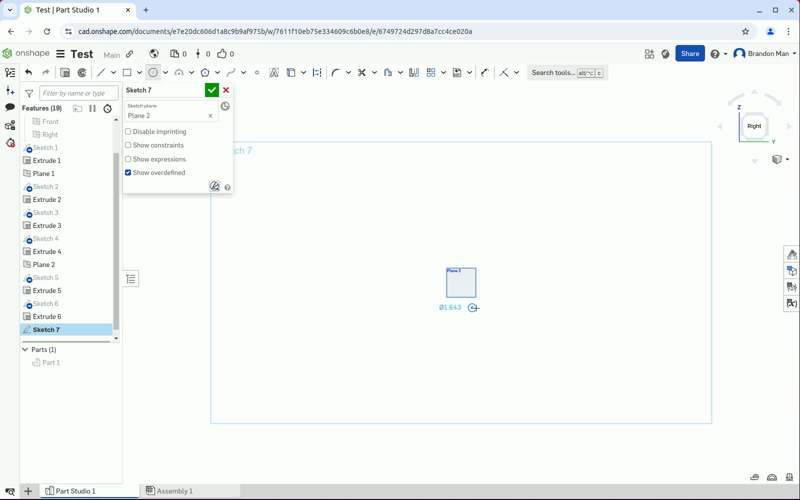
key(esc)
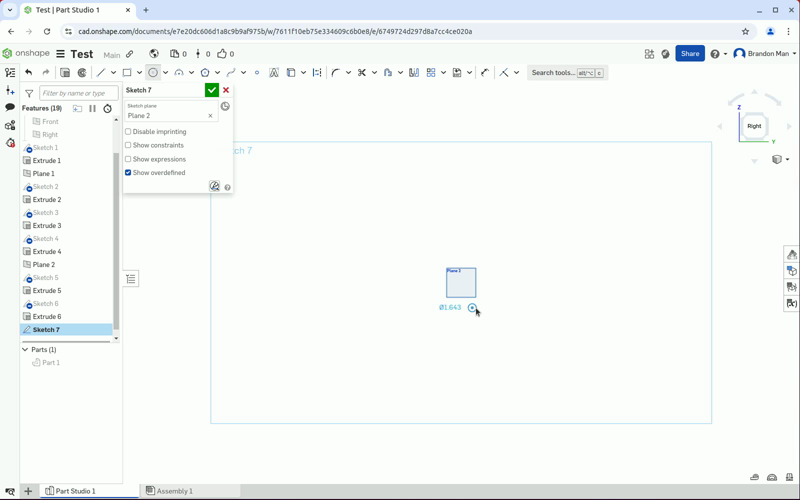
mouse_move(469, 307)
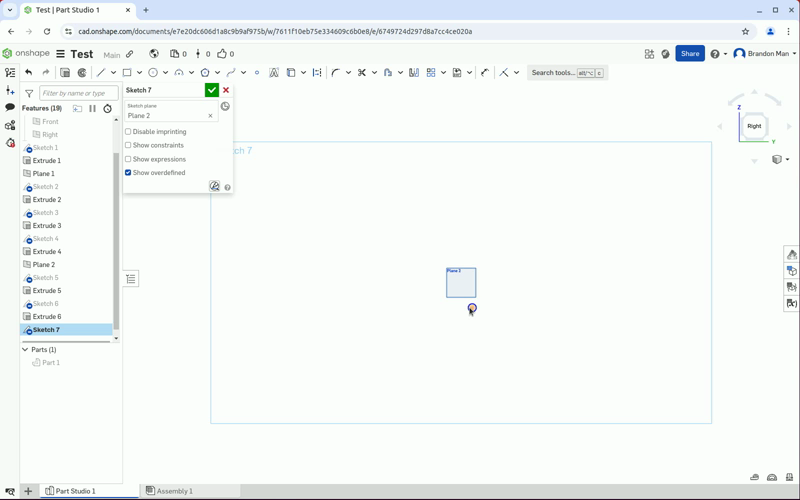
scroll(6)
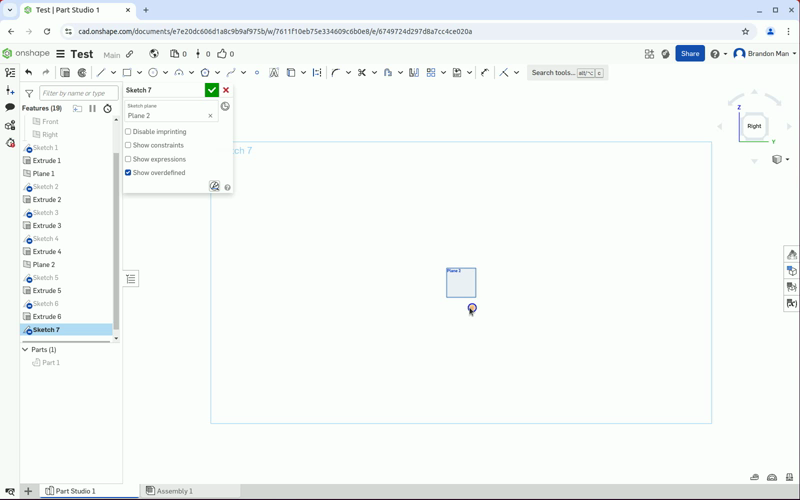
scroll(6)
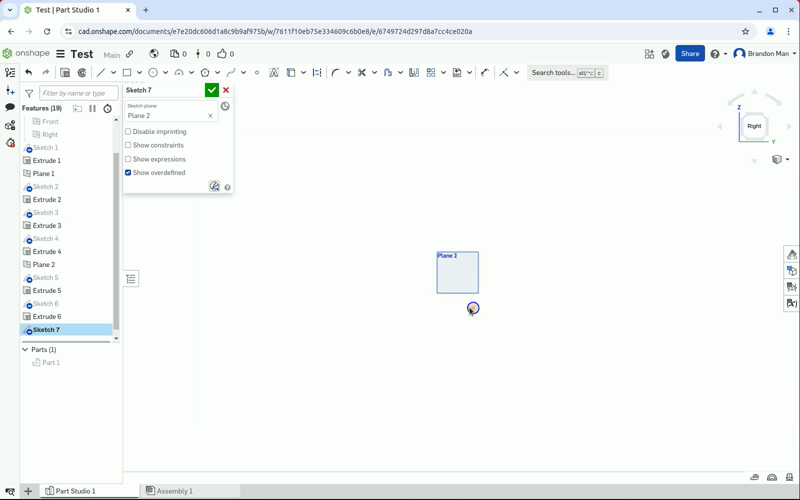
scroll(6)
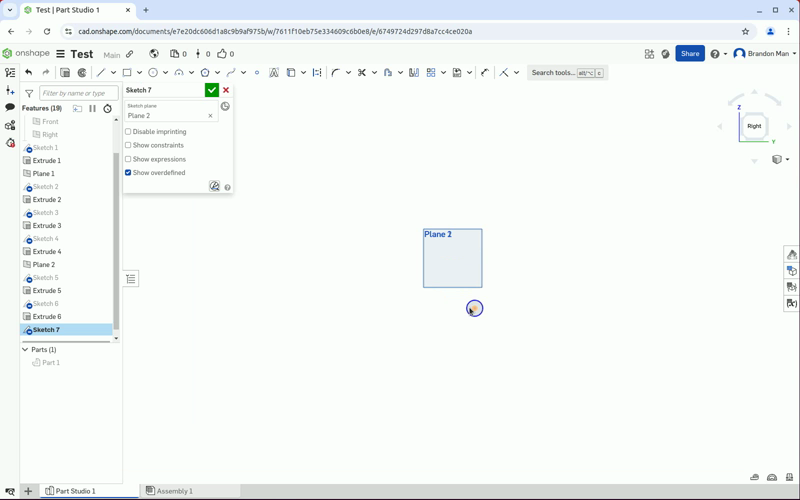
scroll(6)
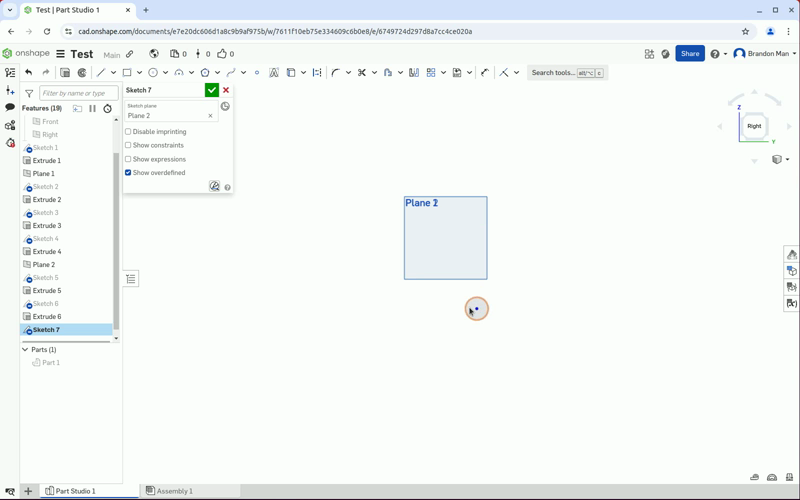
scroll(6)
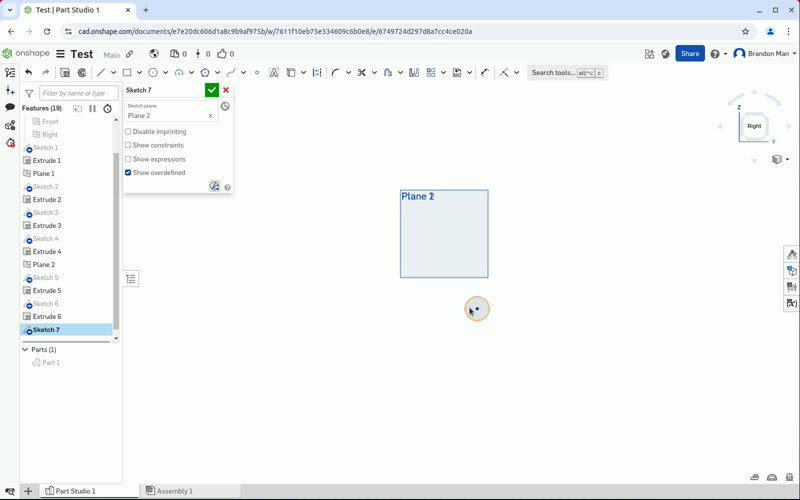
scroll(6)
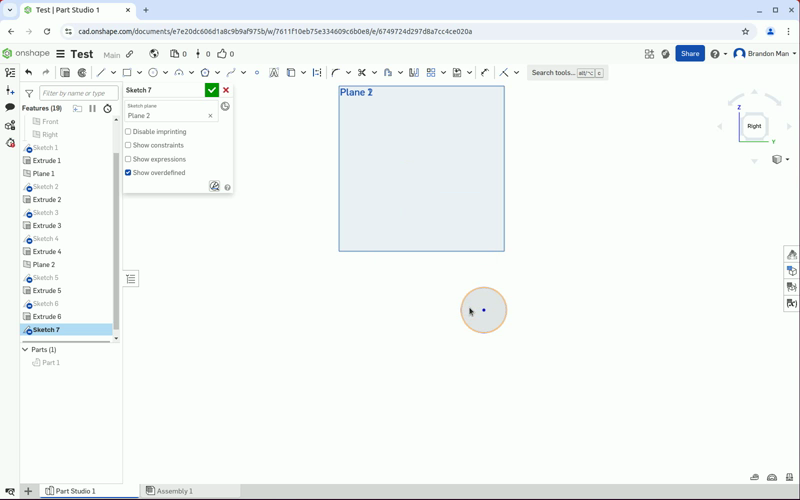
scroll(6)
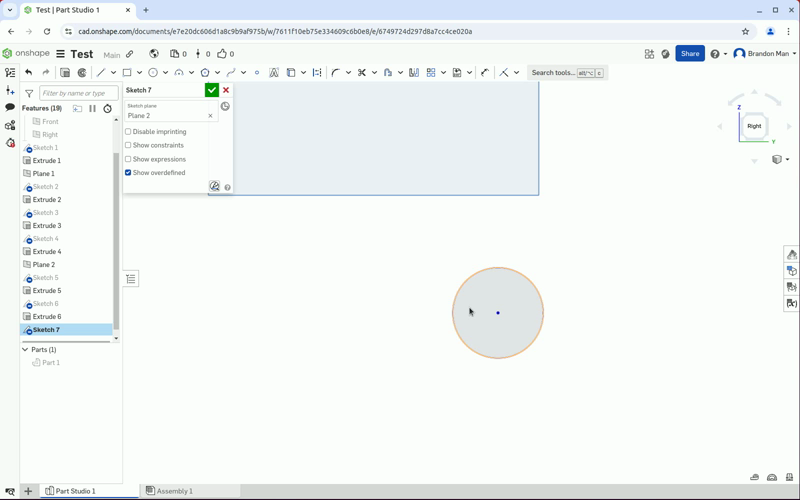
click(469, 307)
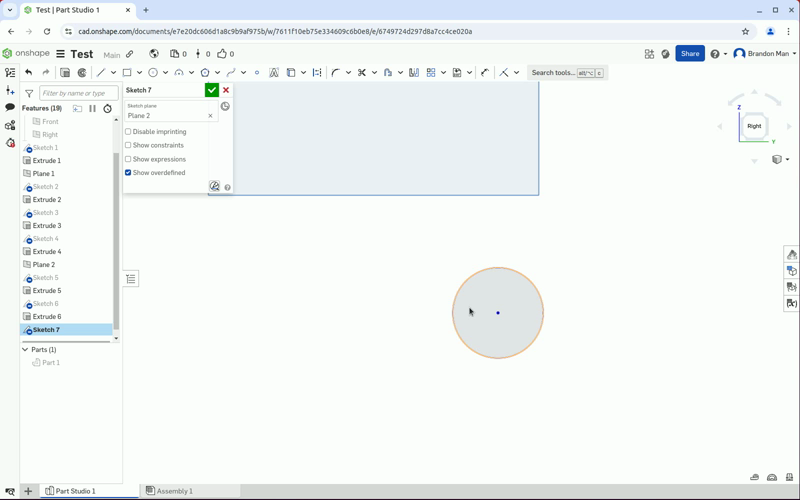
scroll(-6)
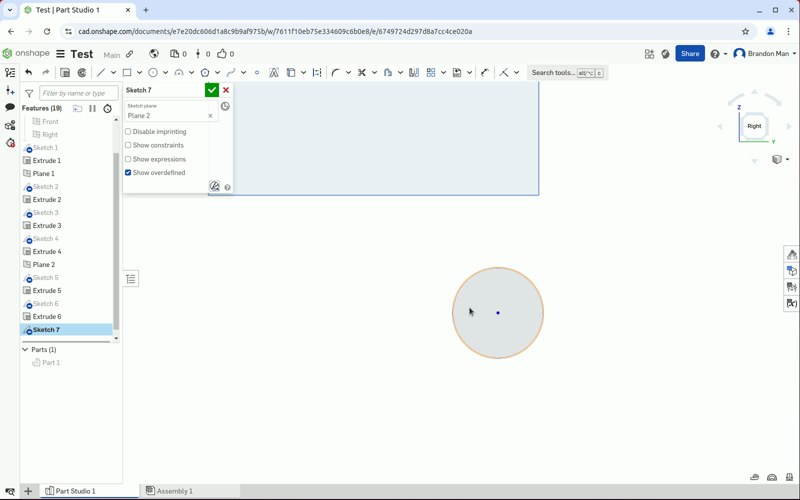
scroll(-6)
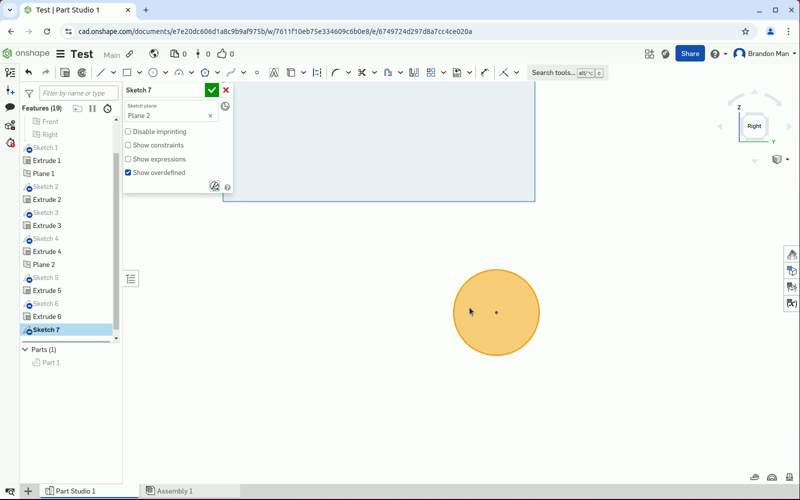
scroll(-6)
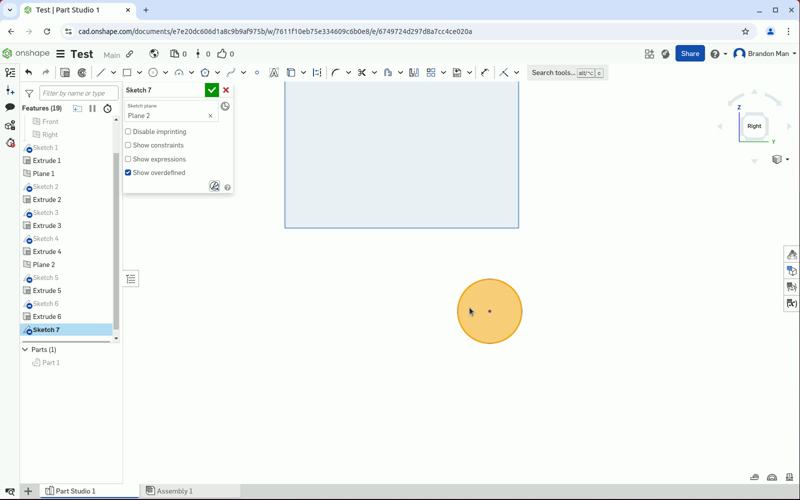
scroll(-6)
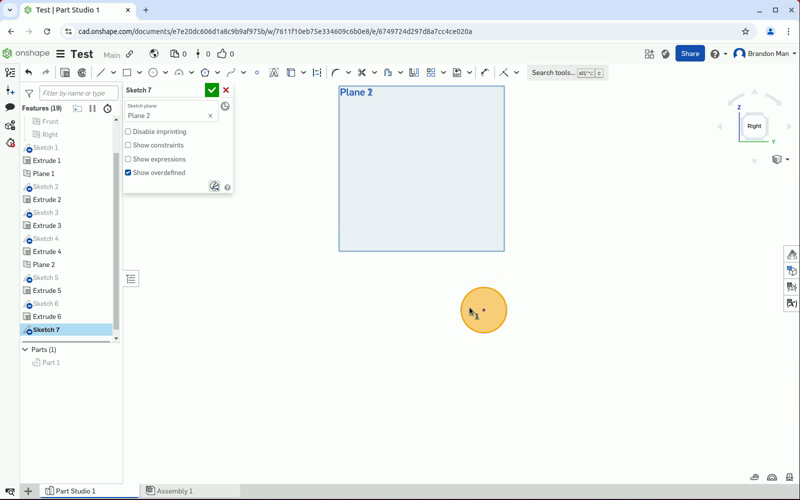
scroll(-6)
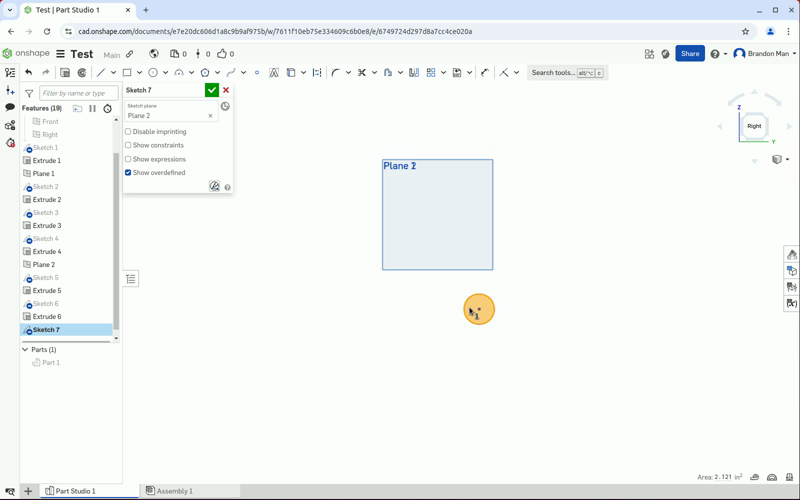
scroll(-6)
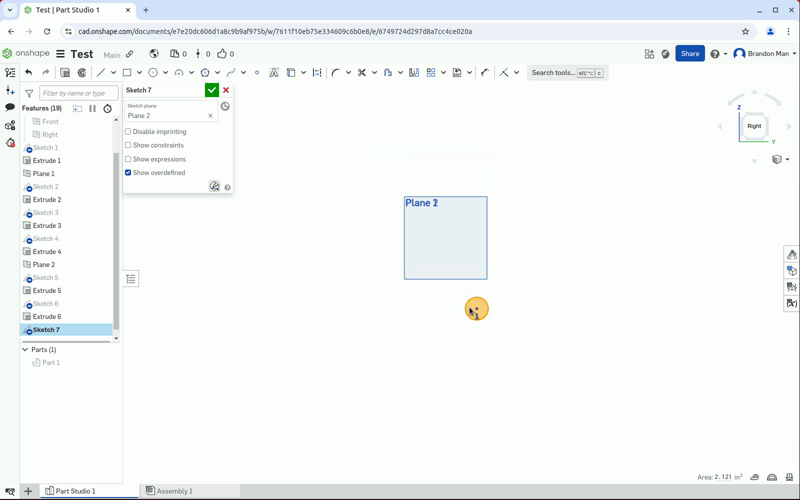
scroll(-6)
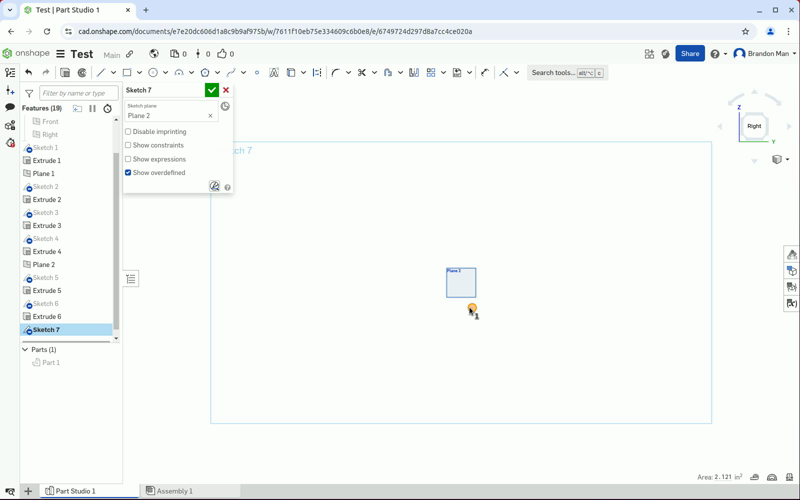
mouse_move(73, 352)
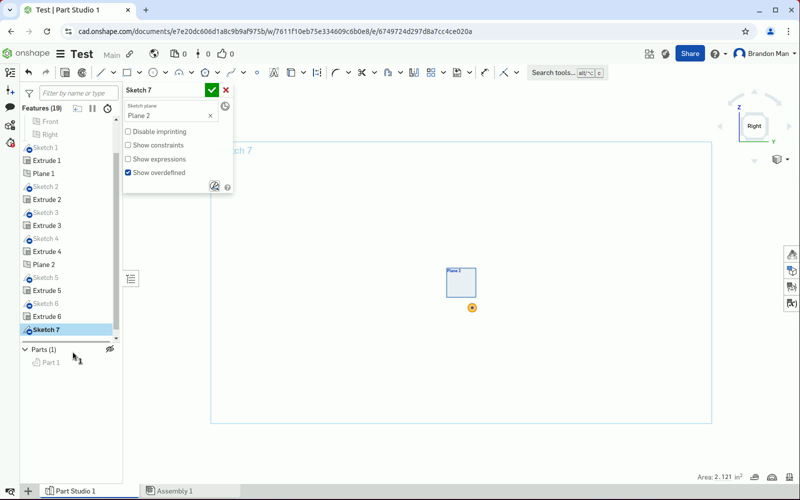
key(shift+y)
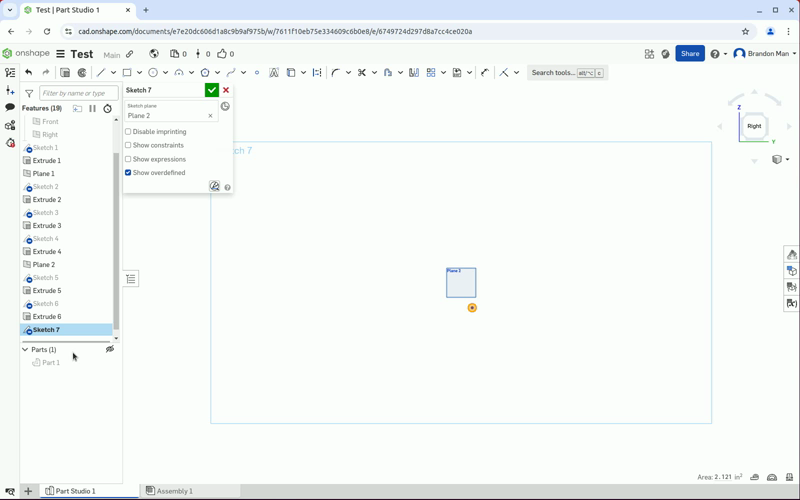
key(shift+e)
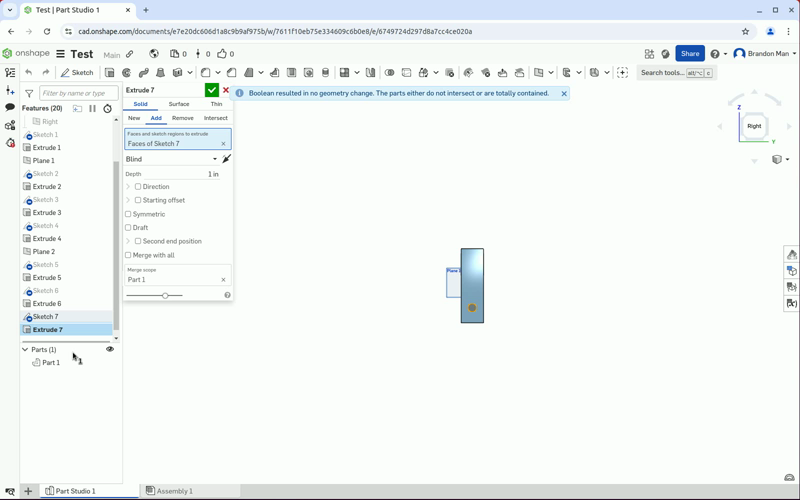
mouse_move(143, 106)
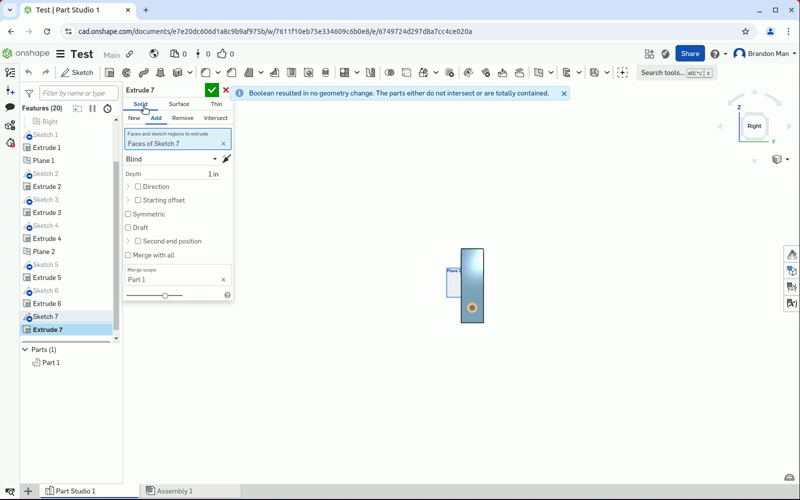
click(143, 106)
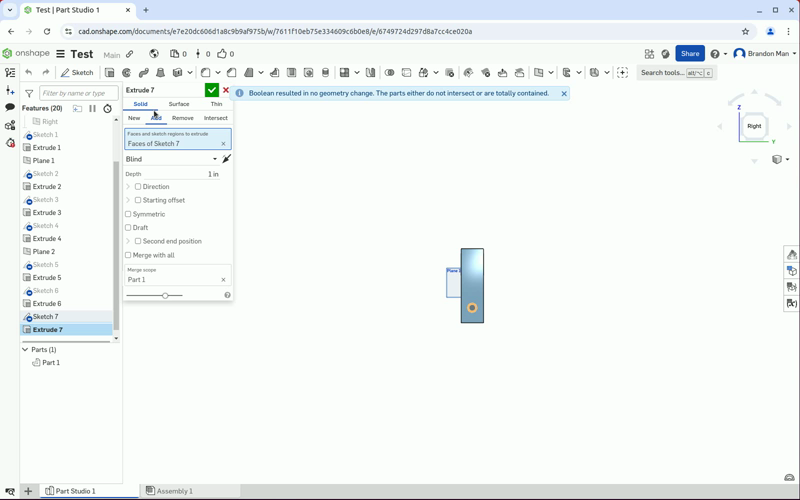
mouse_move(186, 120)
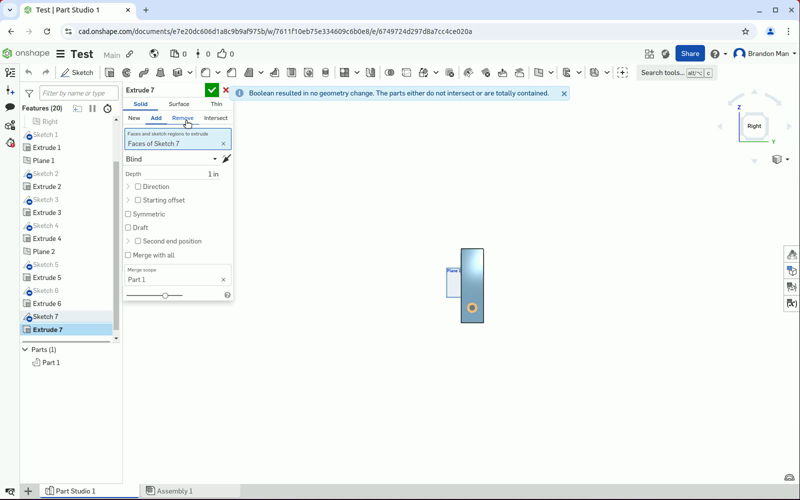
click(186, 120)
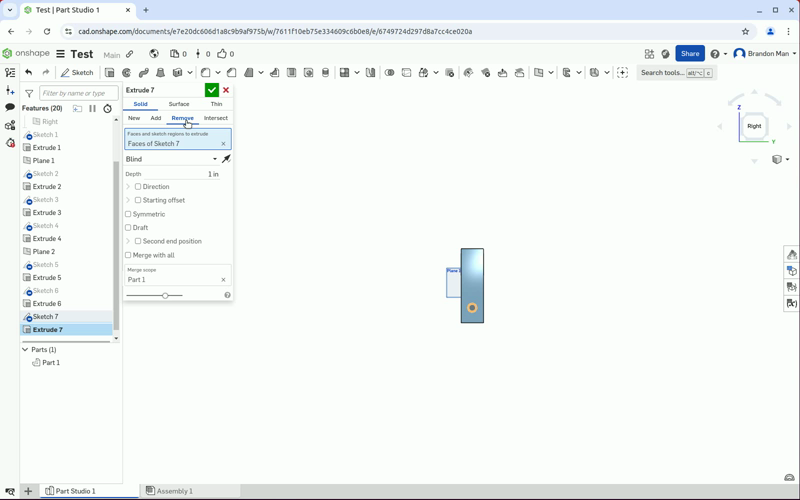
key(tab, 4)
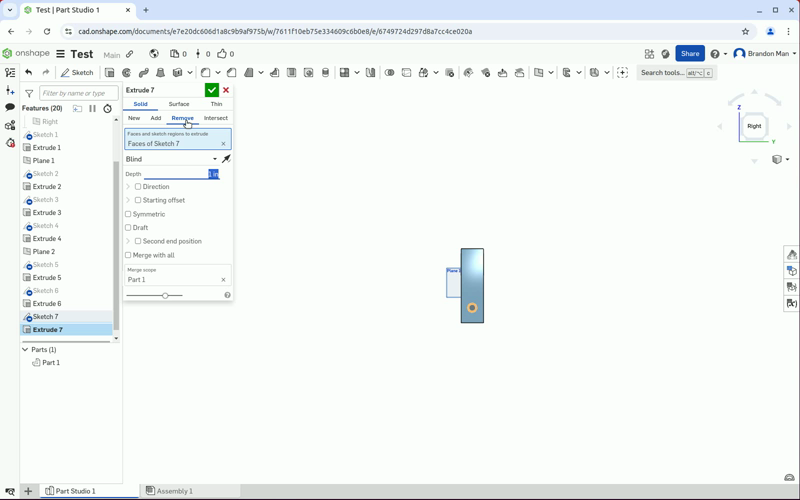
text(2.166)
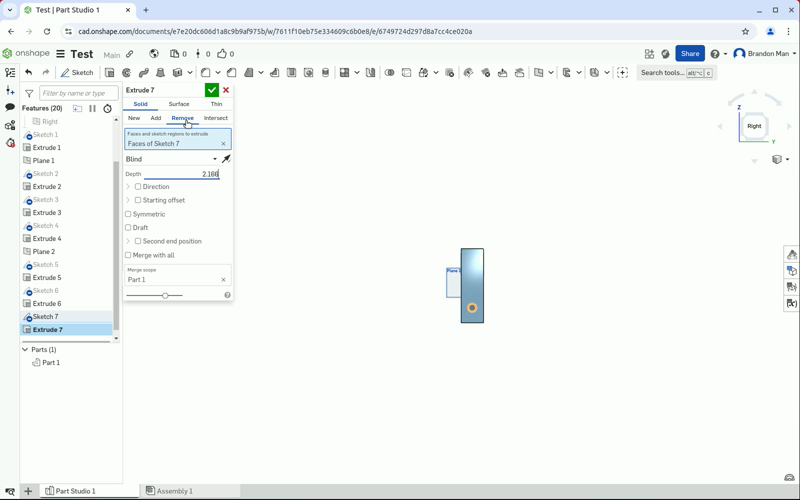
key(tab, 6)
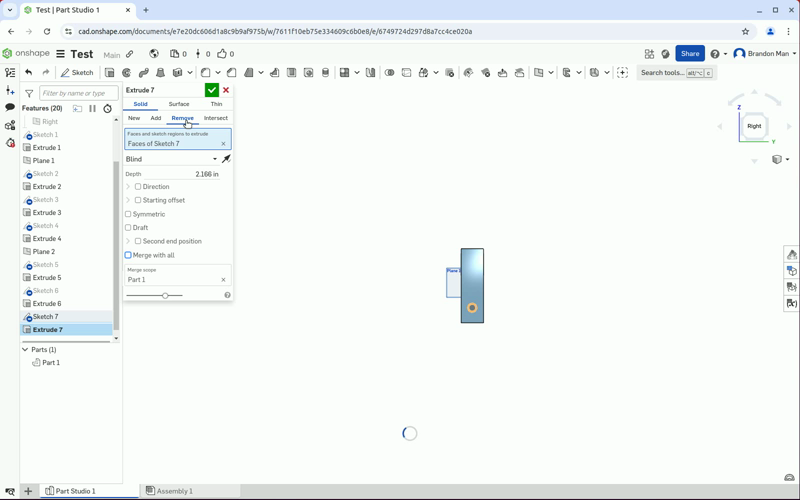
key(space)
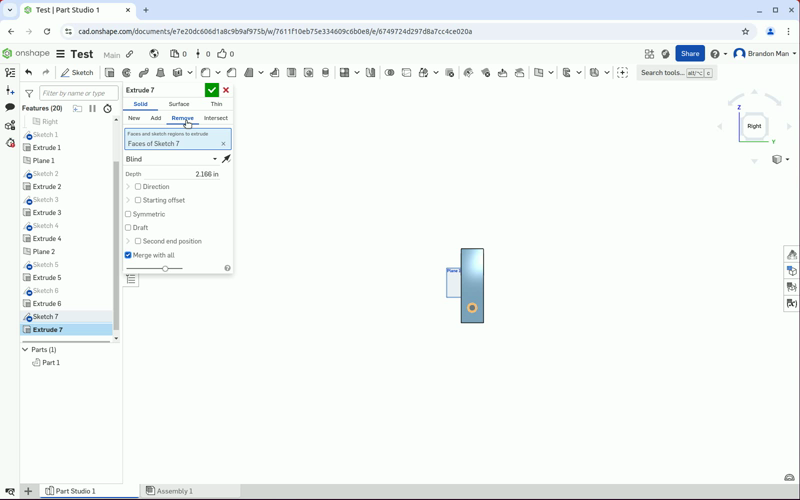
key(enter)
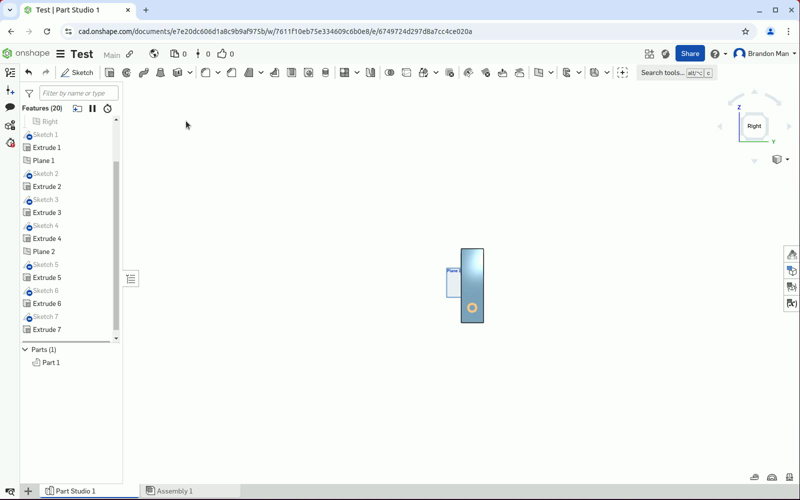
key(shift+h)
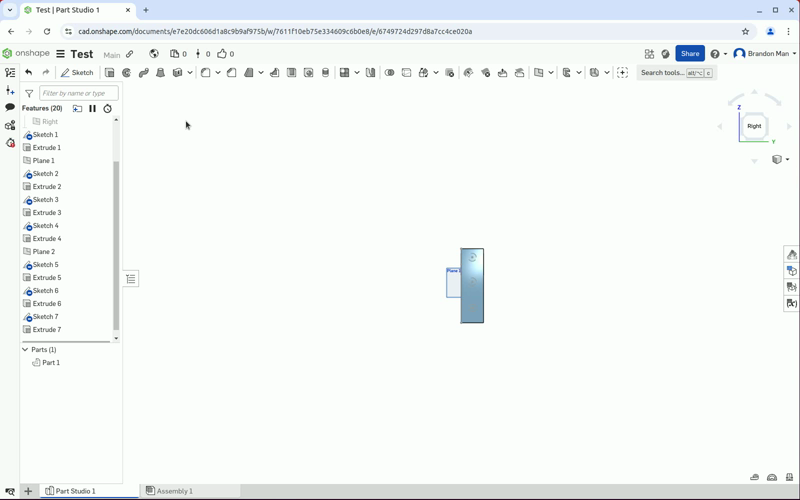
key(shift+h)
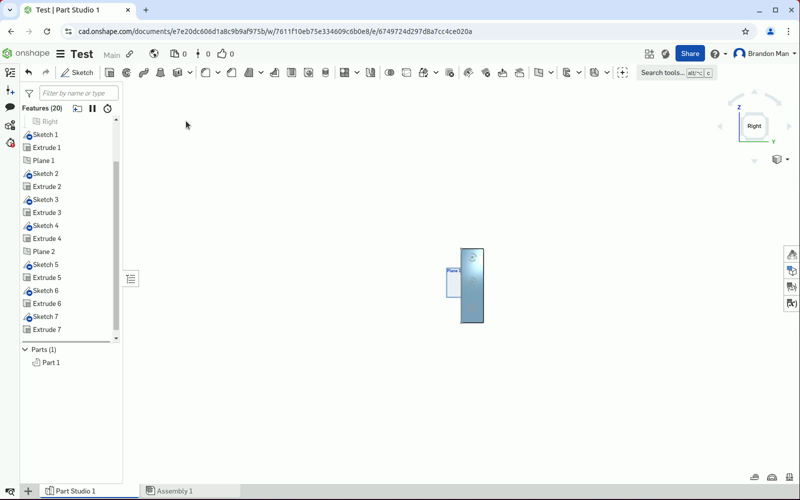
key(shift+7)
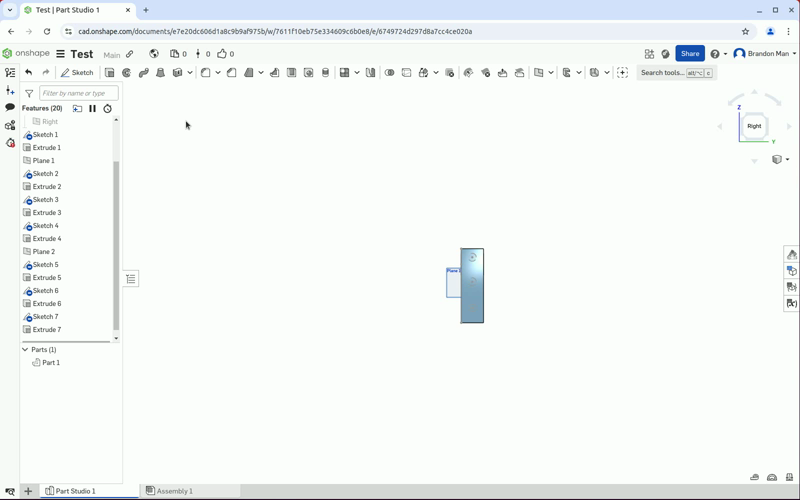
key(right, 2)
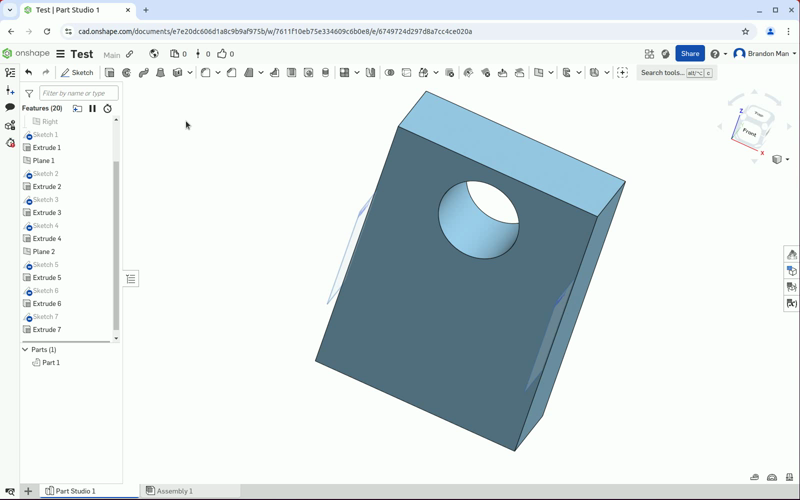
key(down, 2)
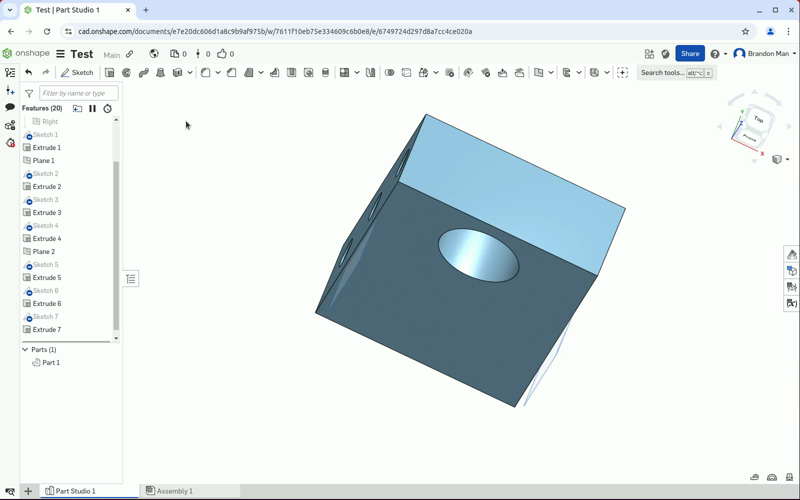
key(up, 2)
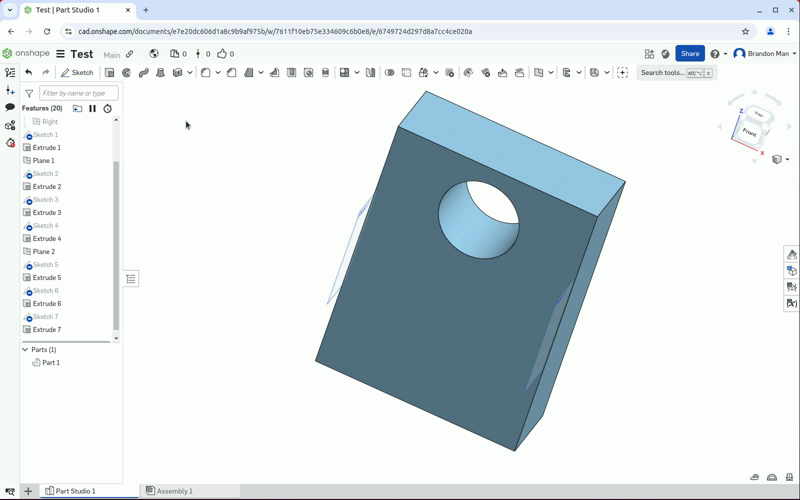
key(left, 2)
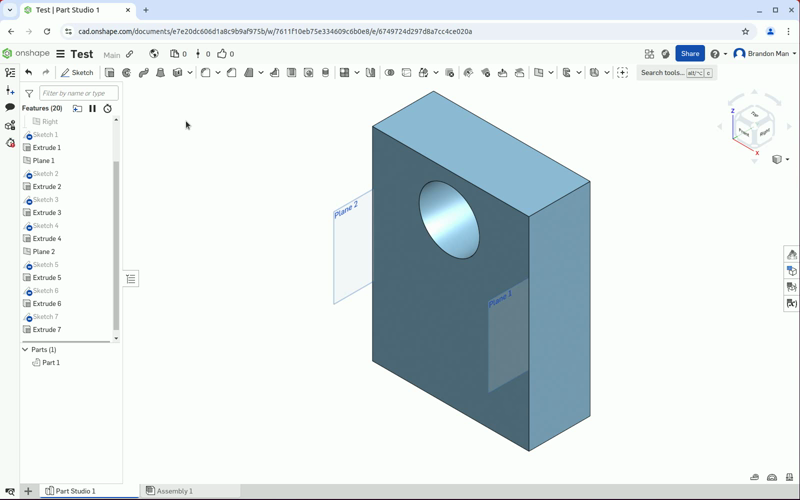
mouse_move(69, 137)
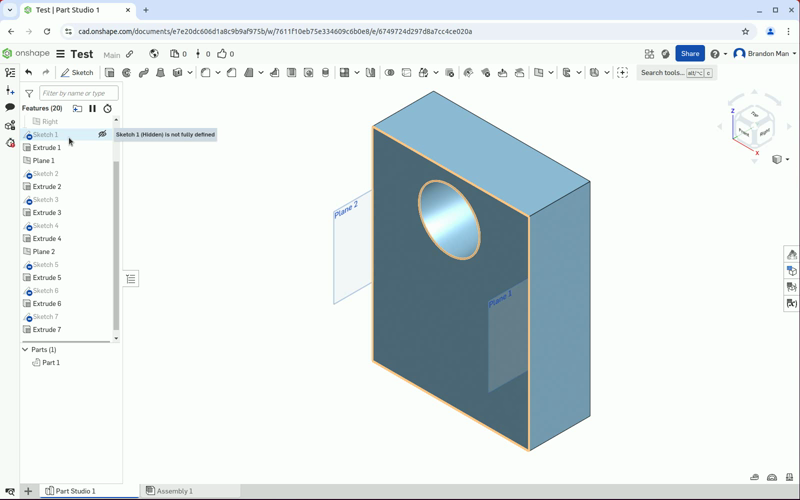
click(69, 137)